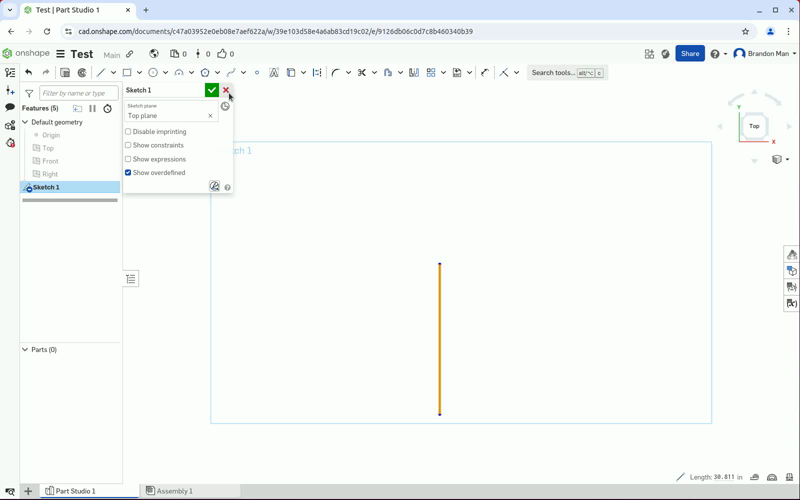
key(shift+h)
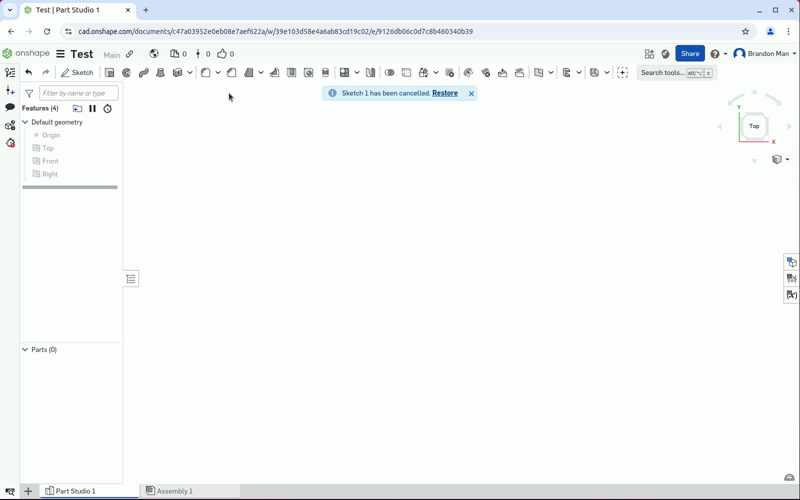
mouse_move(73, 352)
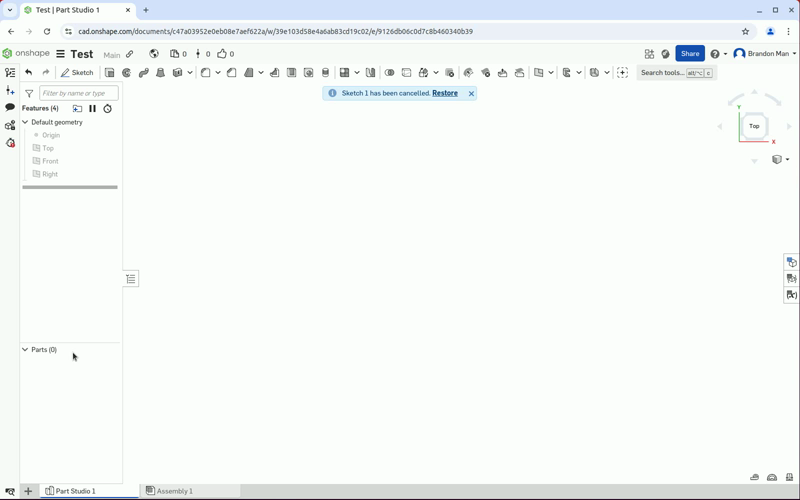
key(y)
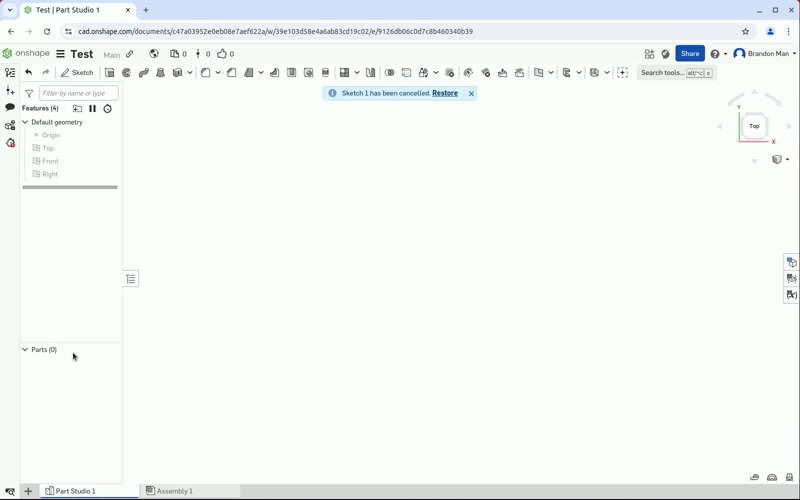
key(shift+p)
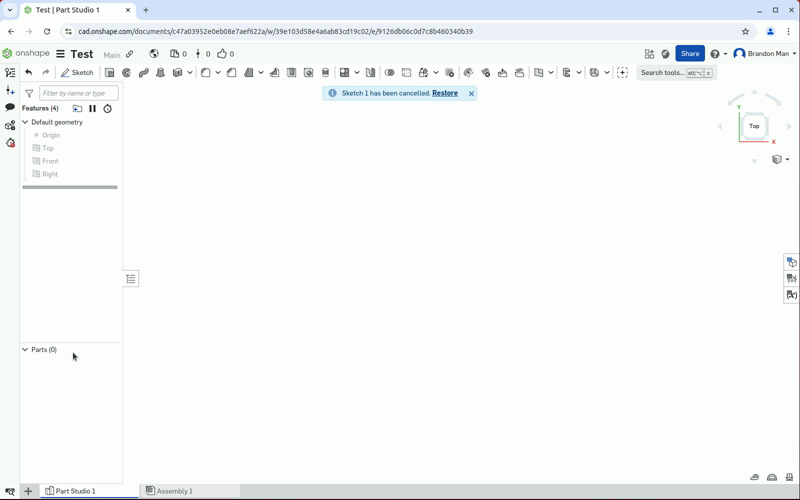
key(space)
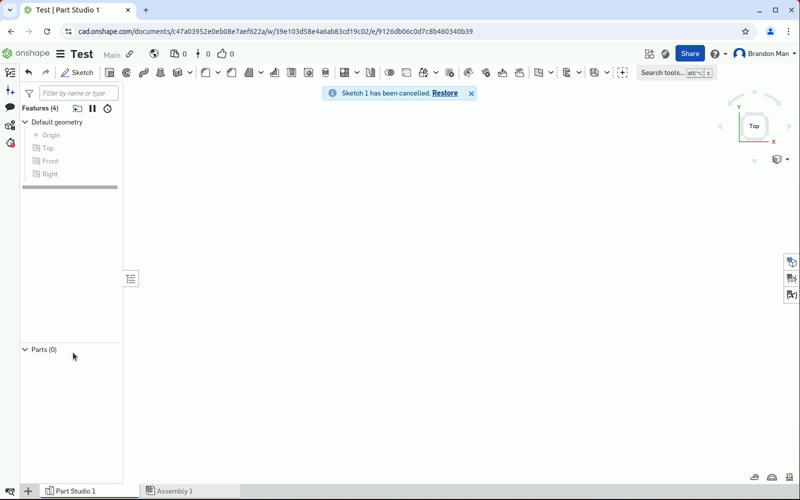
key_down(shift)
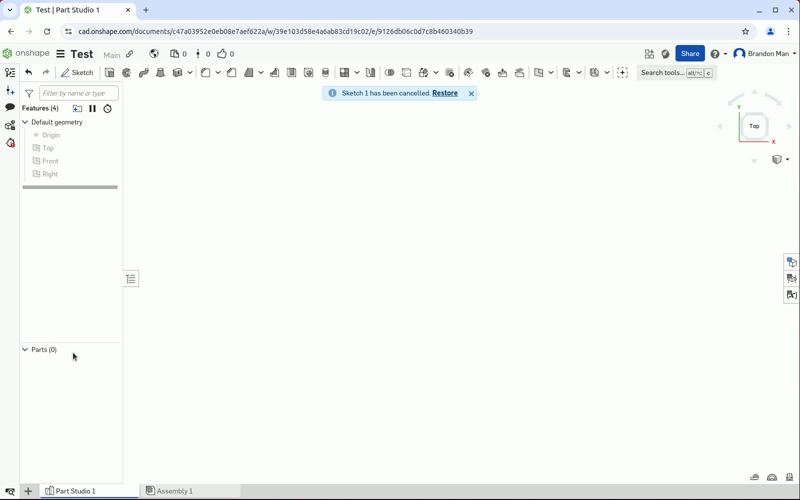
key(up)
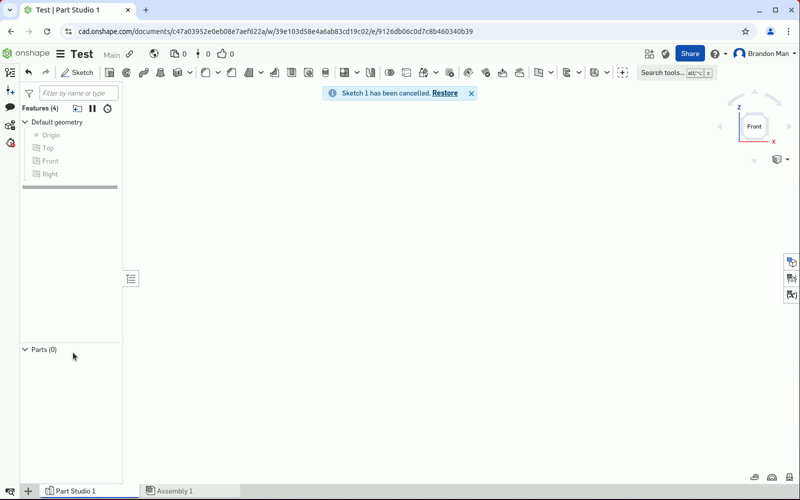
key_up(shift)
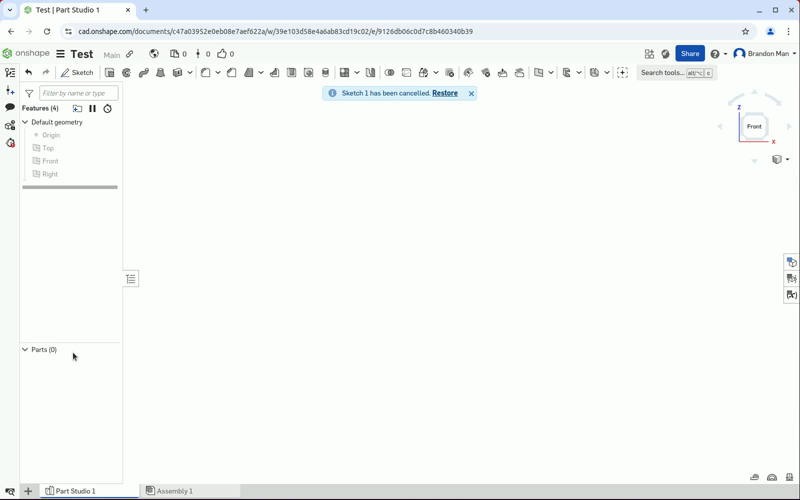
mouse_move(73, 352)
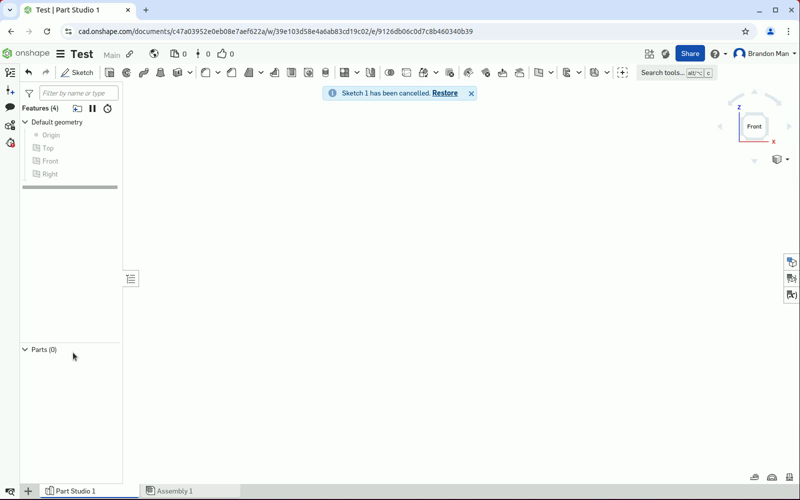
key(shift+y)
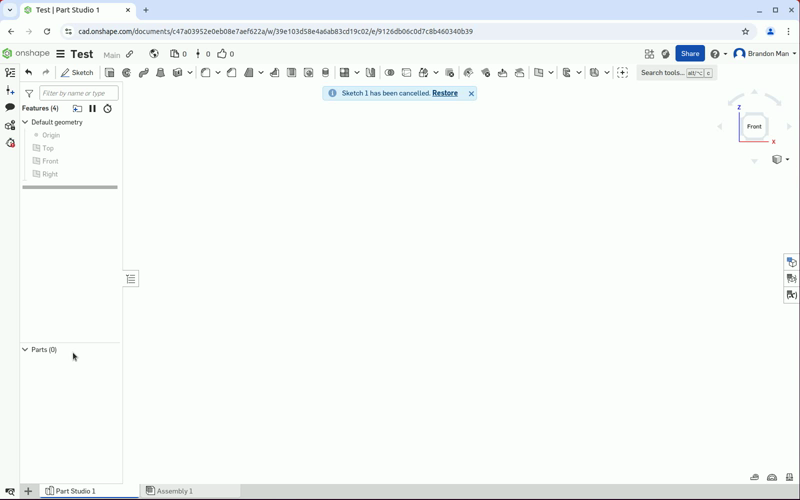
key(shift+s)
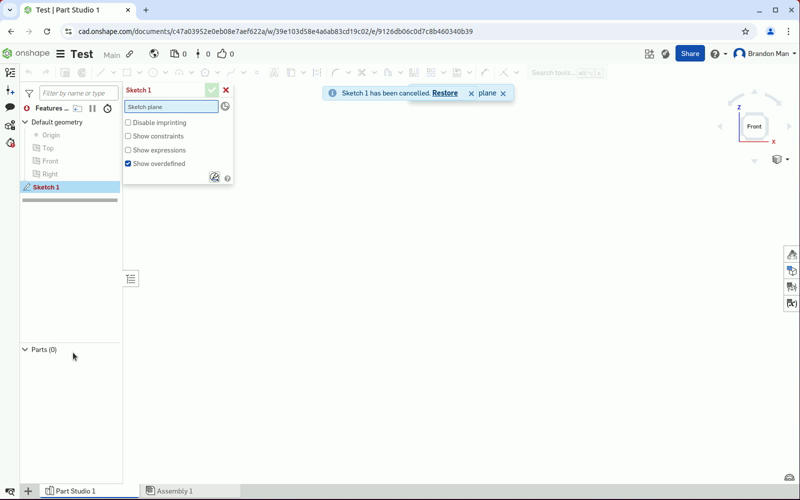
mouse_move(73, 163)
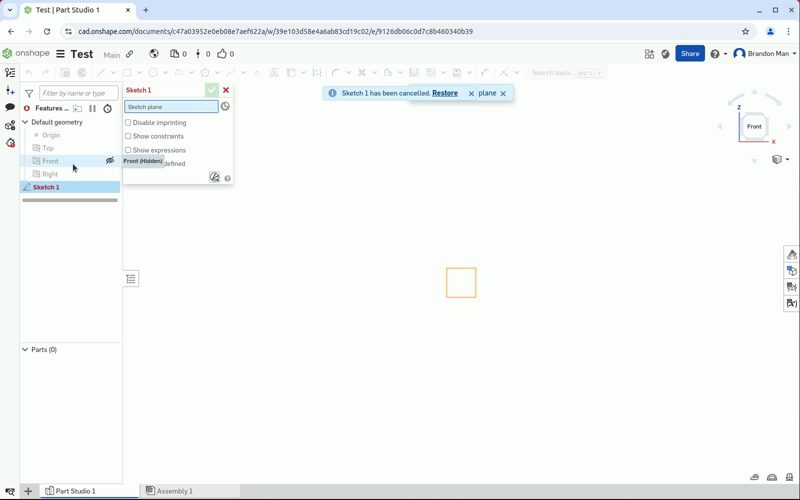
click(73, 163)
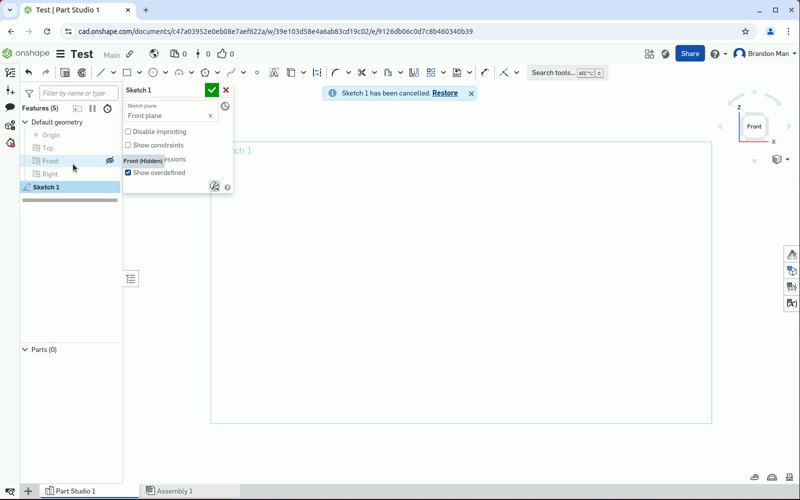
mouse_move(73, 352)
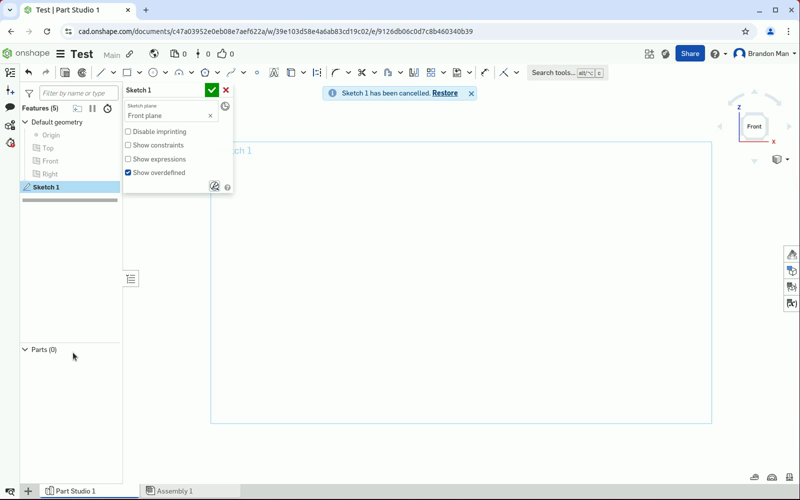
key(y)
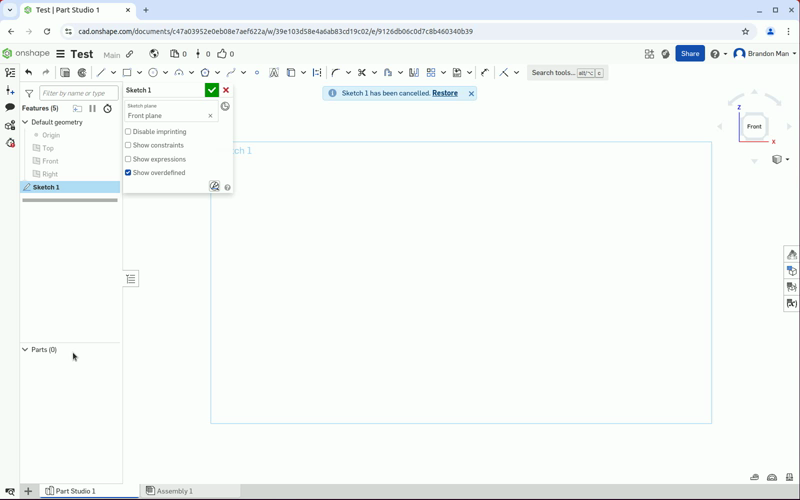
key(l)
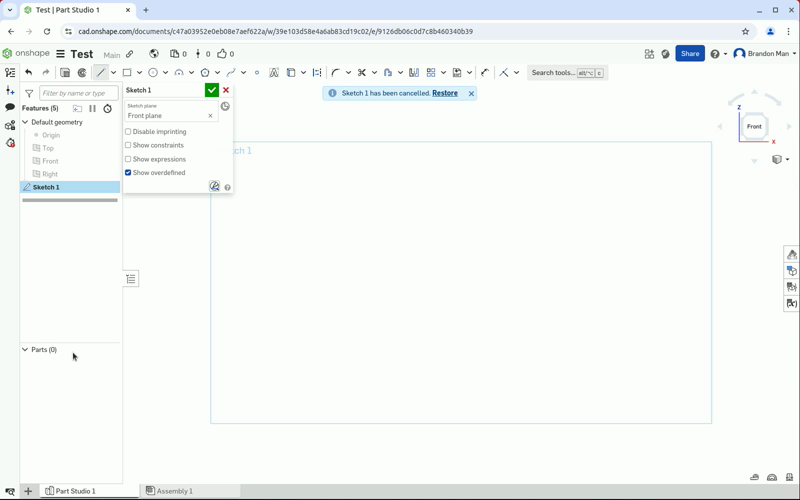
key_down(shift)
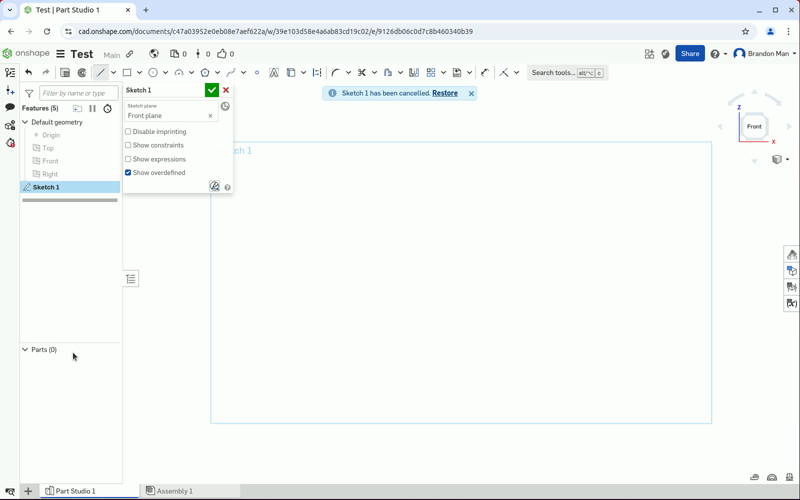
mouse_move(441, 291)
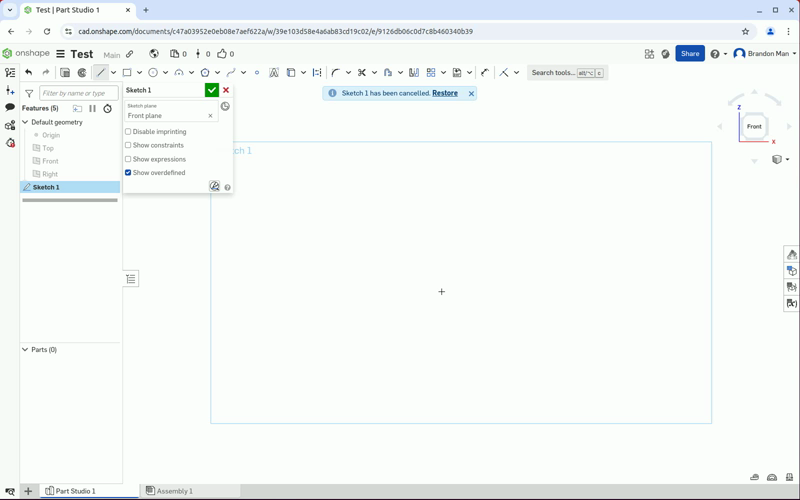
click(441, 291)
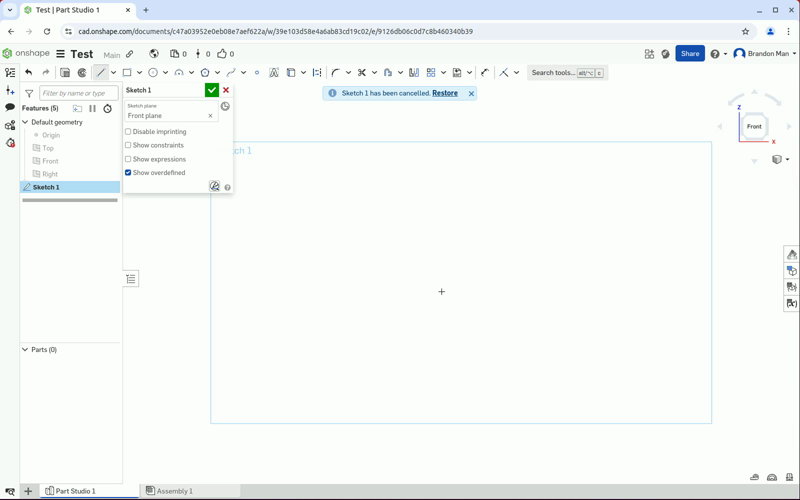
key_up(shift)
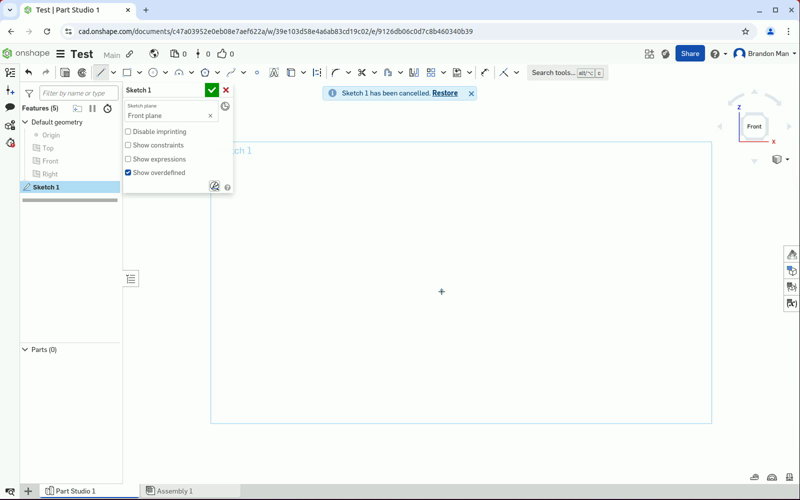
key_down(shift)
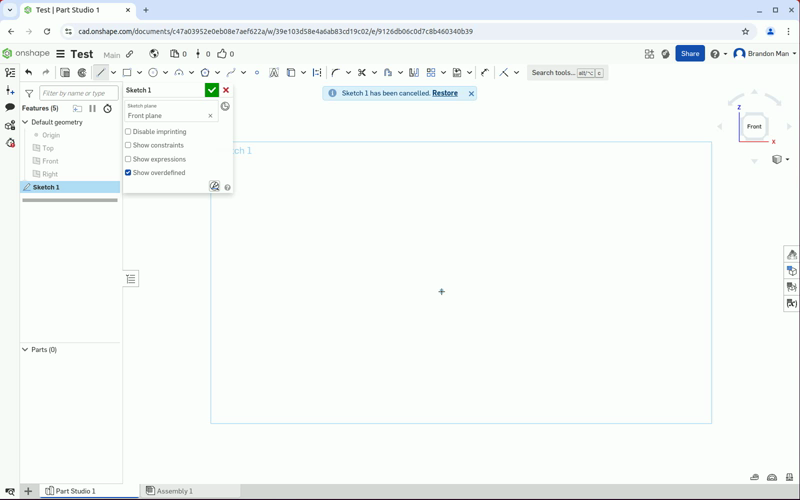
mouse_move(471, 291)
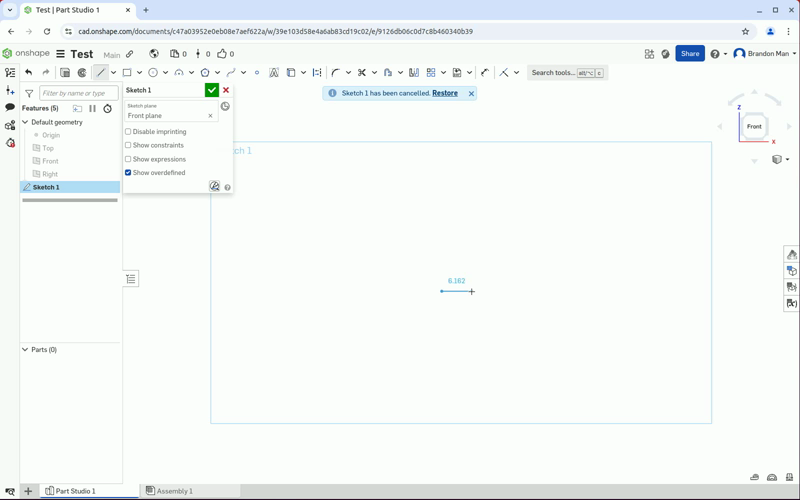
mouse_move(480, 291)
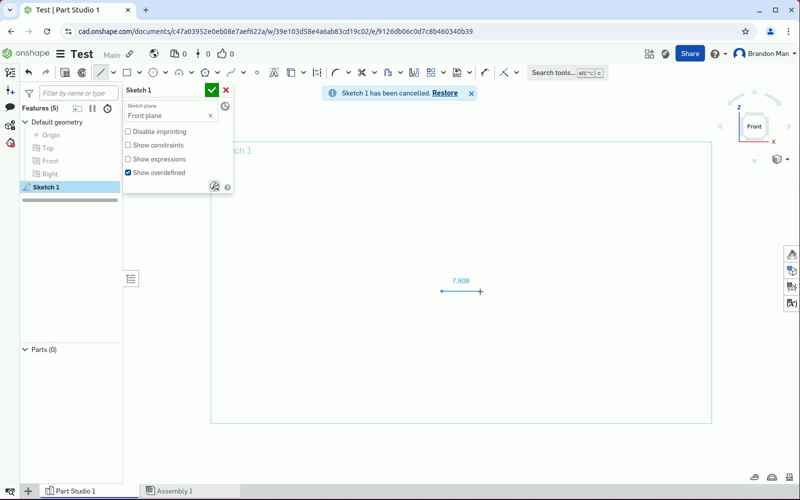
click(480, 291)
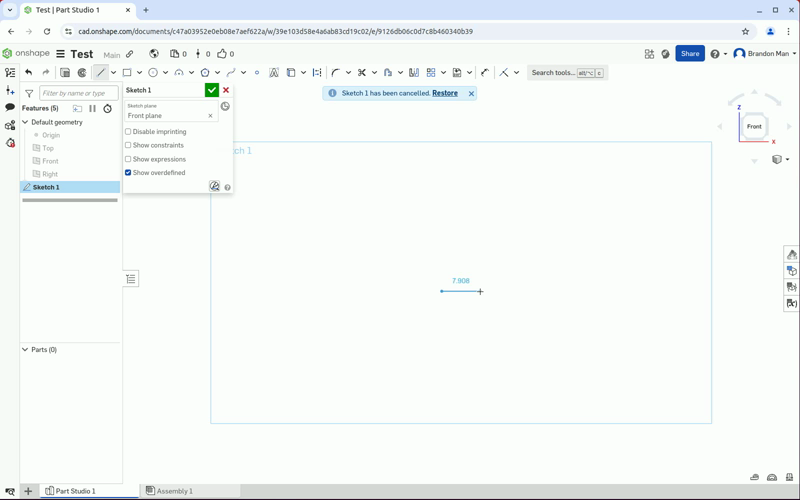
key_up(shift)
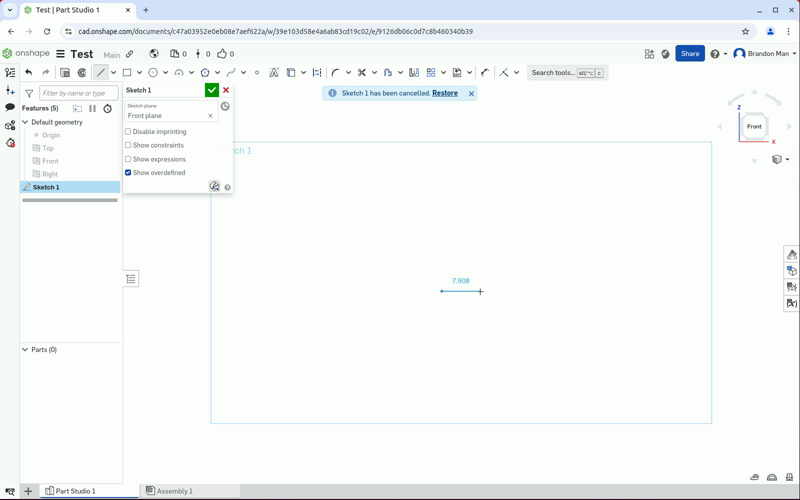
key_down(shift)
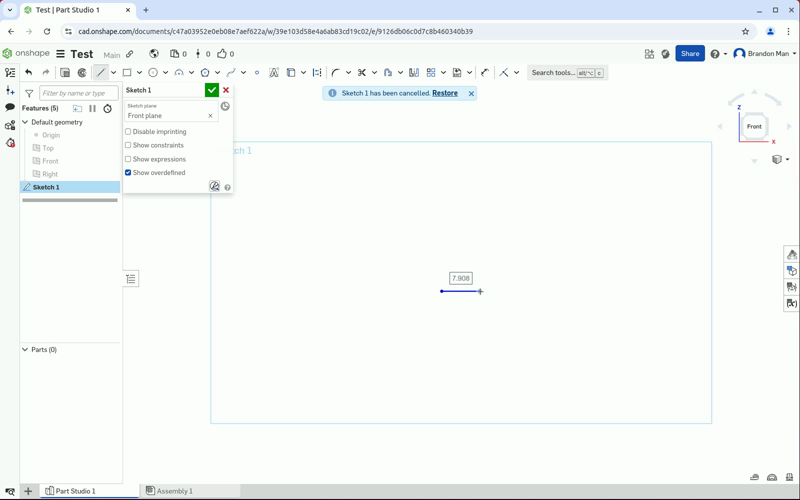
mouse_move(510, 291)
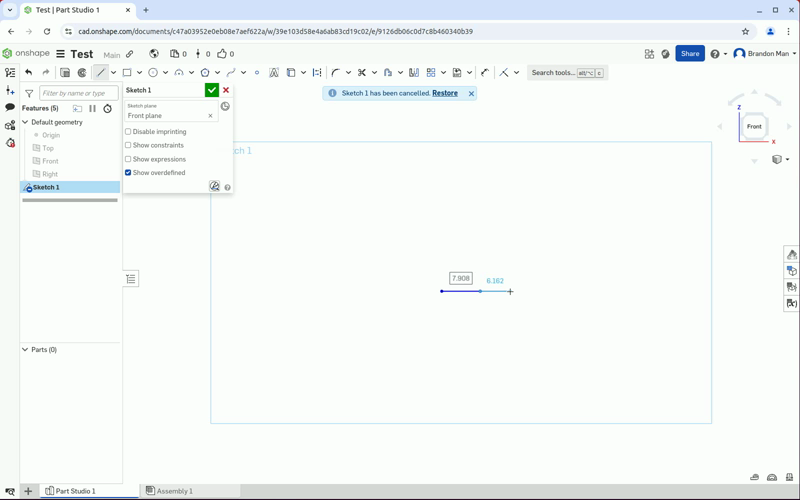
mouse_move(480, 283)
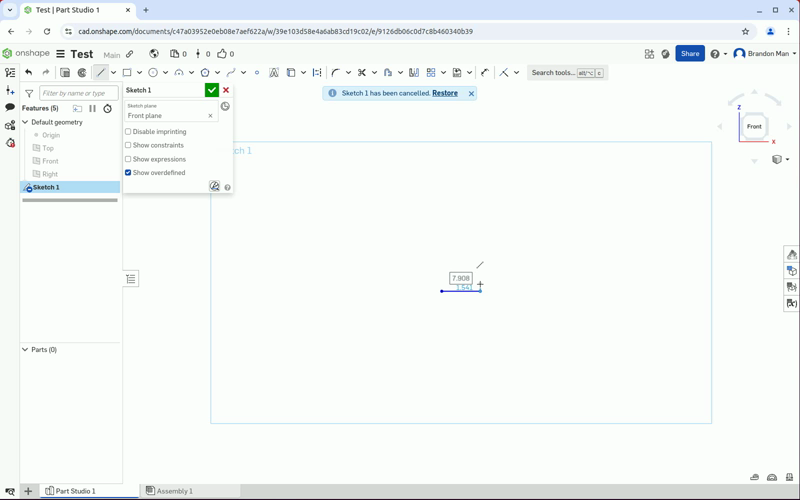
click(480, 283)
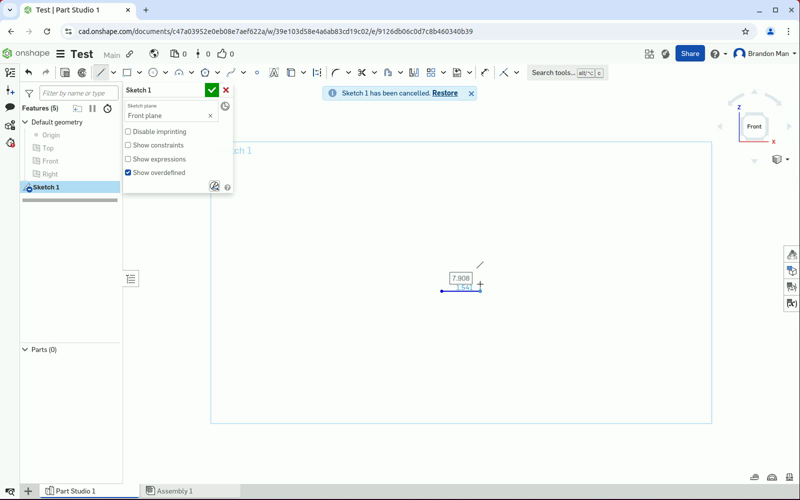
key_up(shift)
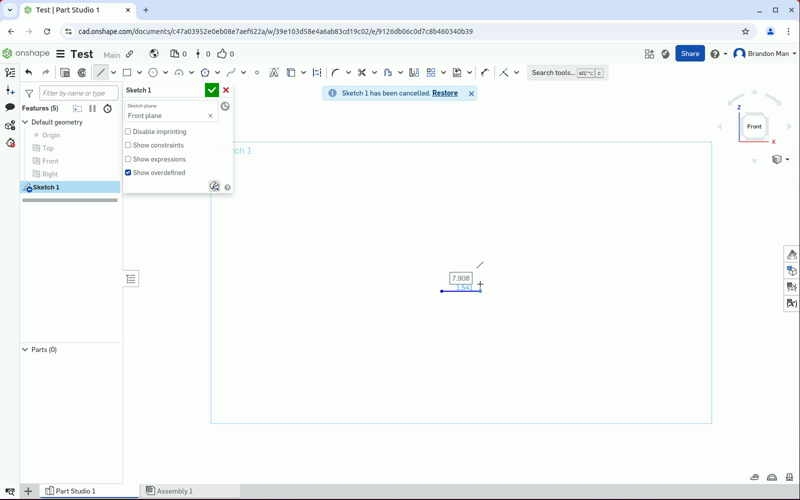
key_down(shift)
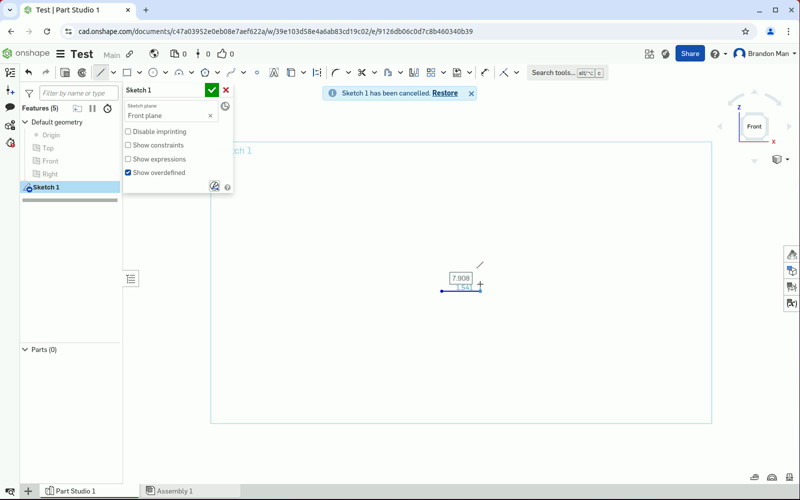
mouse_move(510, 283)
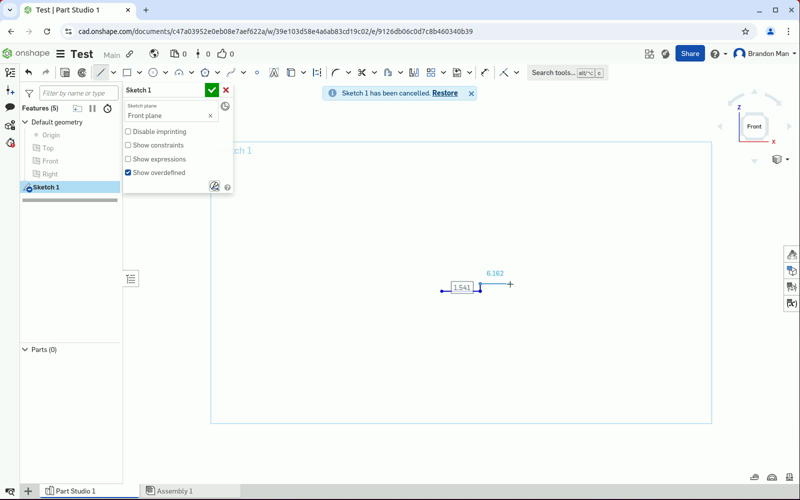
mouse_move(480, 281)
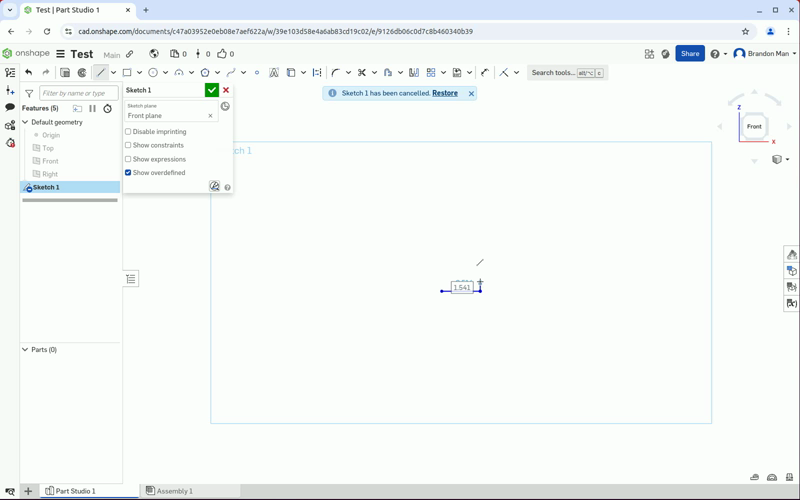
scroll(6)
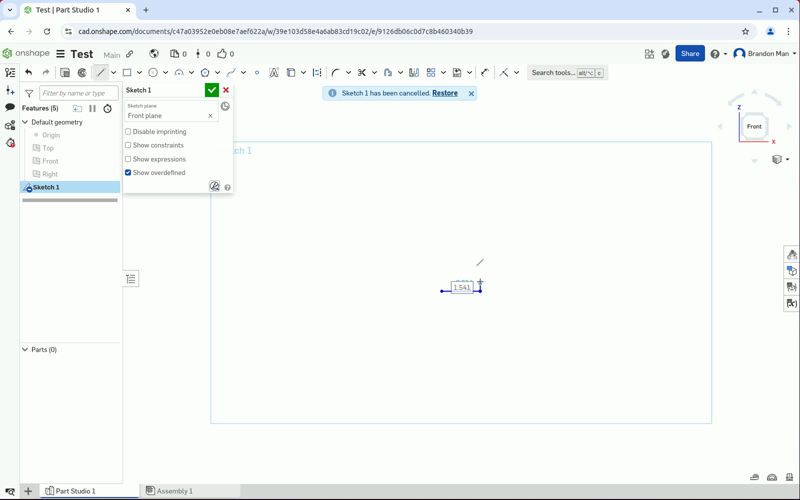
scroll(6)
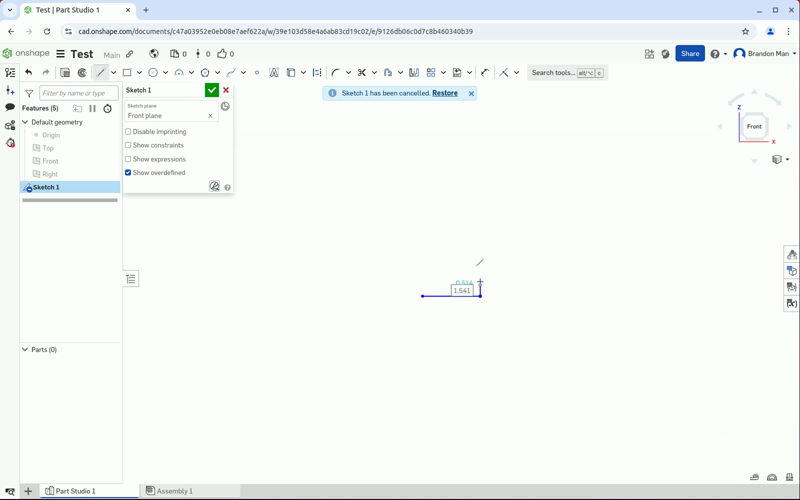
scroll(6)
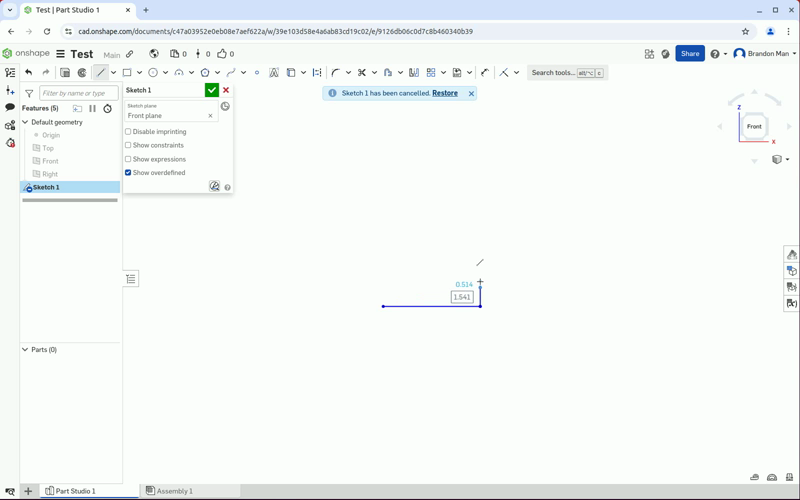
scroll(6)
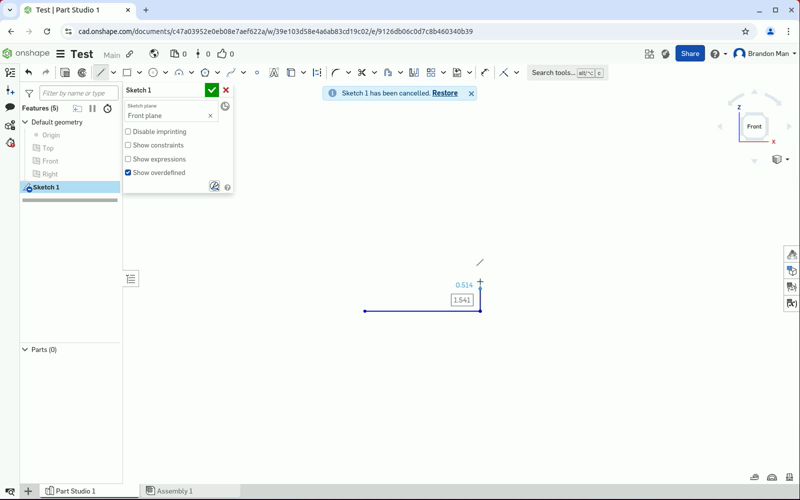
scroll(6)
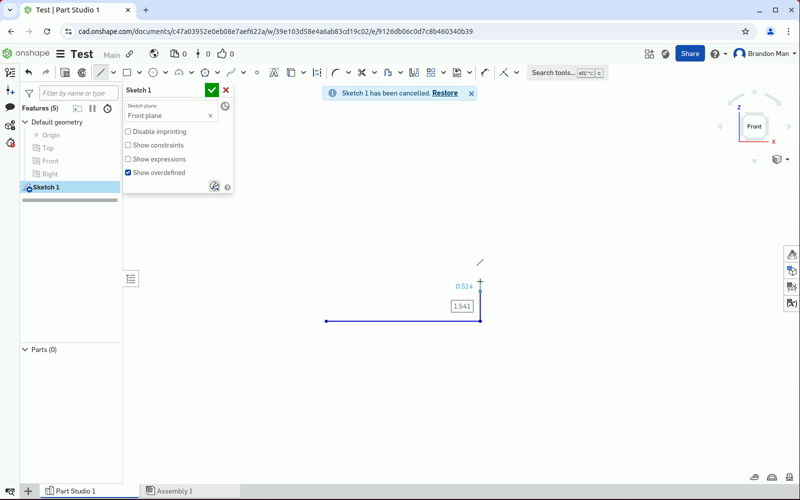
scroll(6)
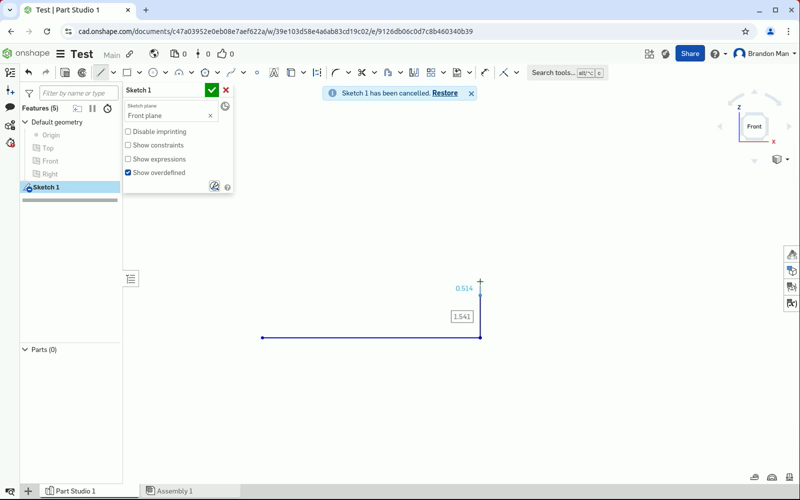
scroll(6)
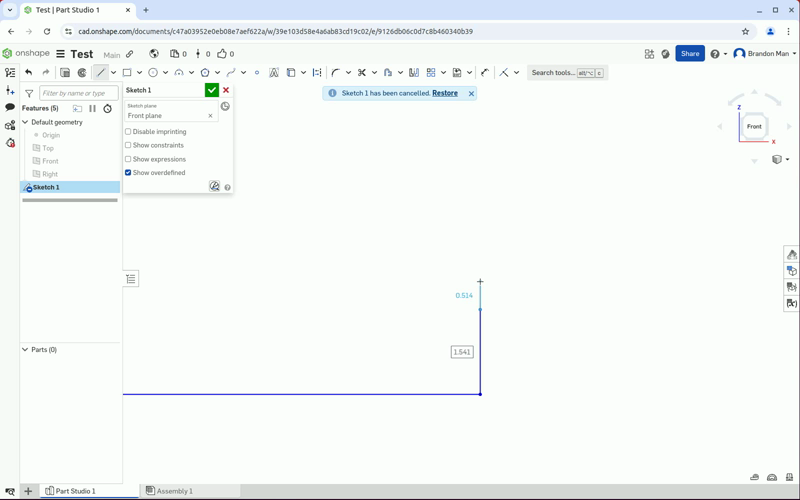
click(480, 281)
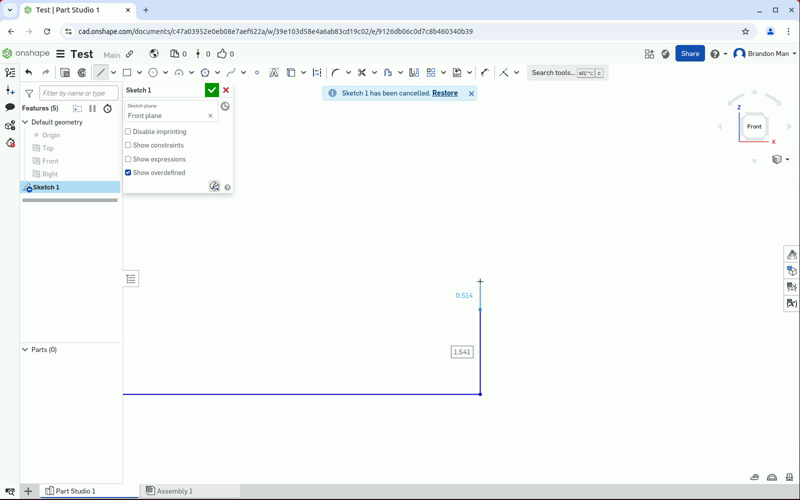
scroll(-6)
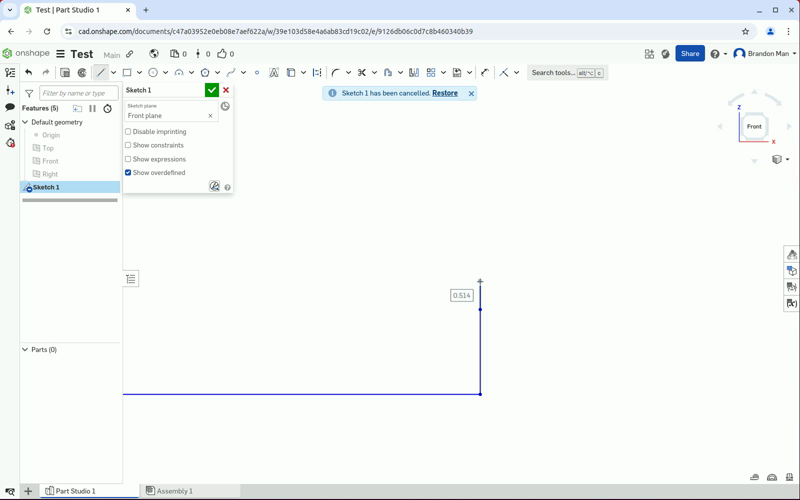
scroll(-6)
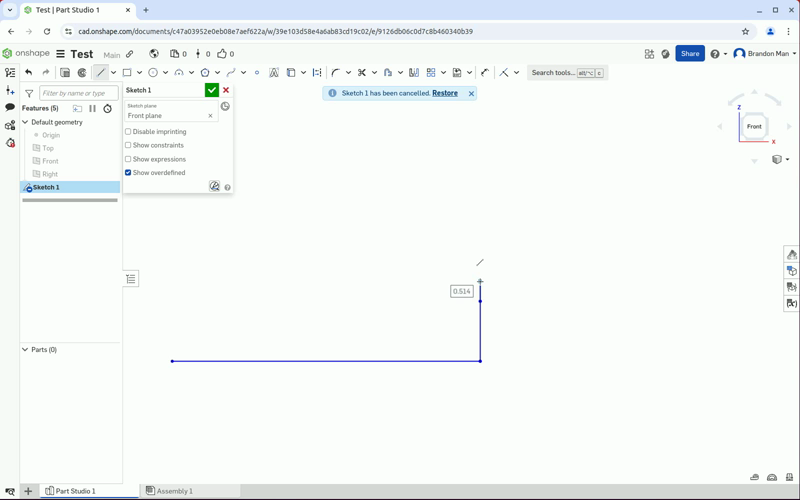
scroll(-6)
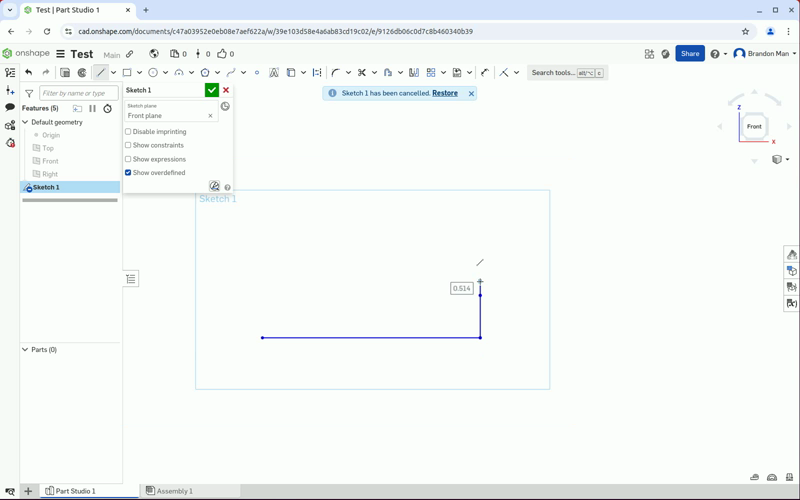
scroll(-6)
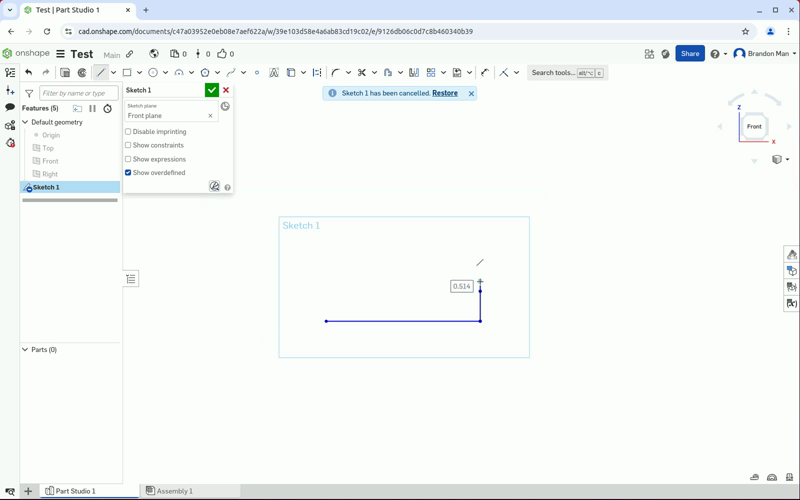
scroll(-6)
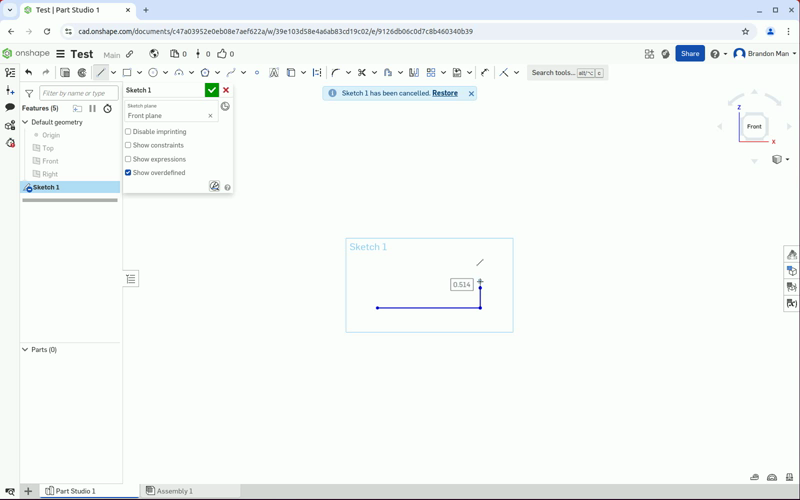
scroll(-6)
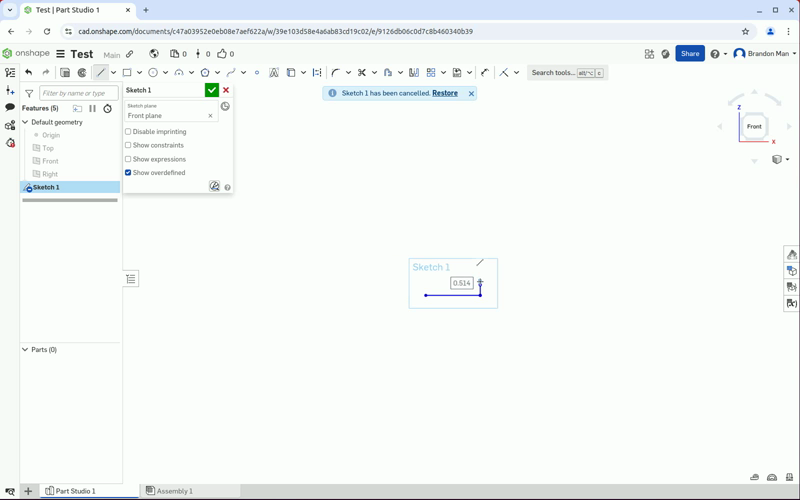
scroll(-6)
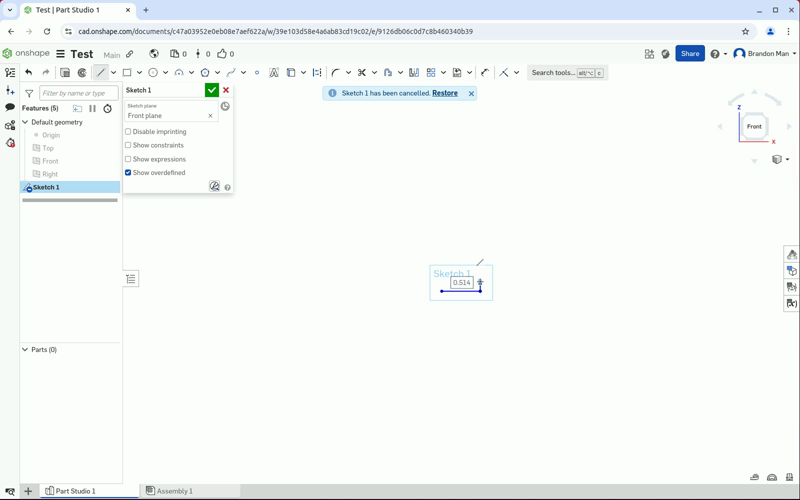
key_up(shift)
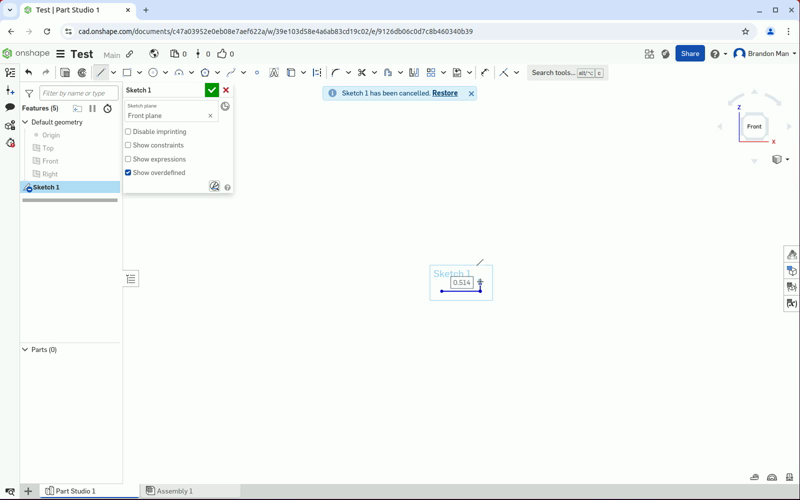
key_down(shift)
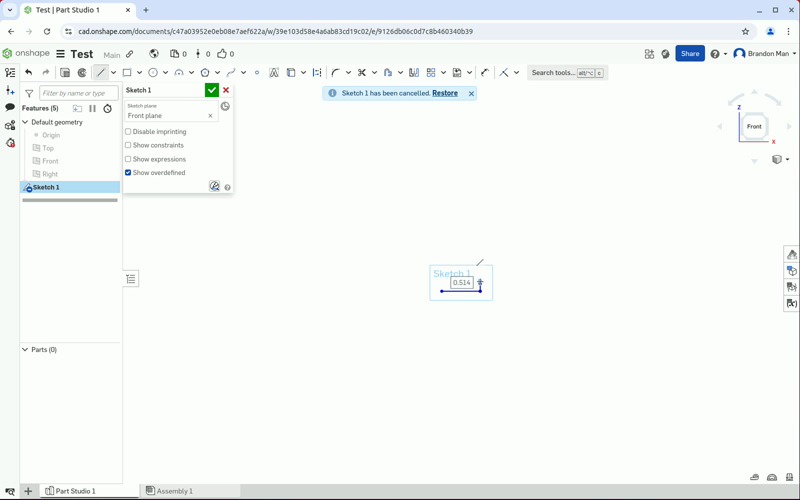
mouse_move(510, 281)
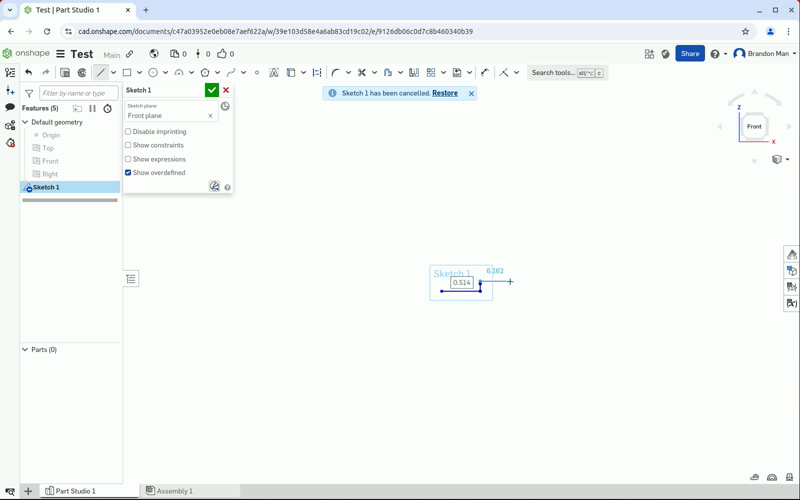
mouse_move(480, 273)
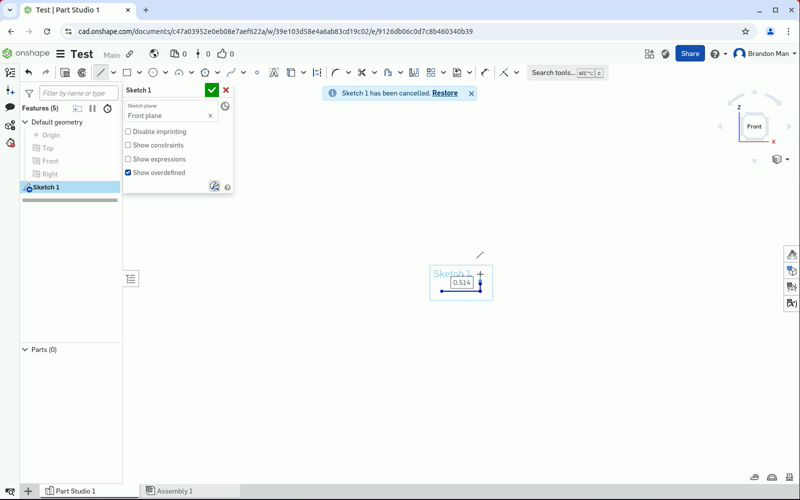
click(480, 273)
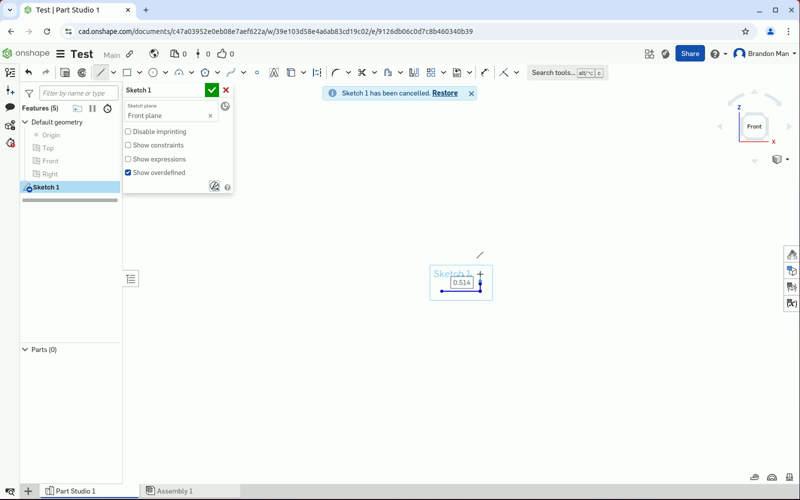
key_up(shift)
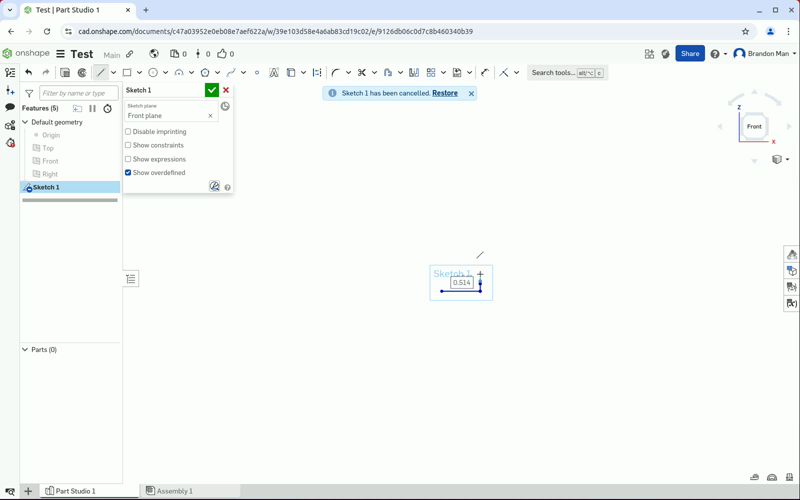
key_down(shift)
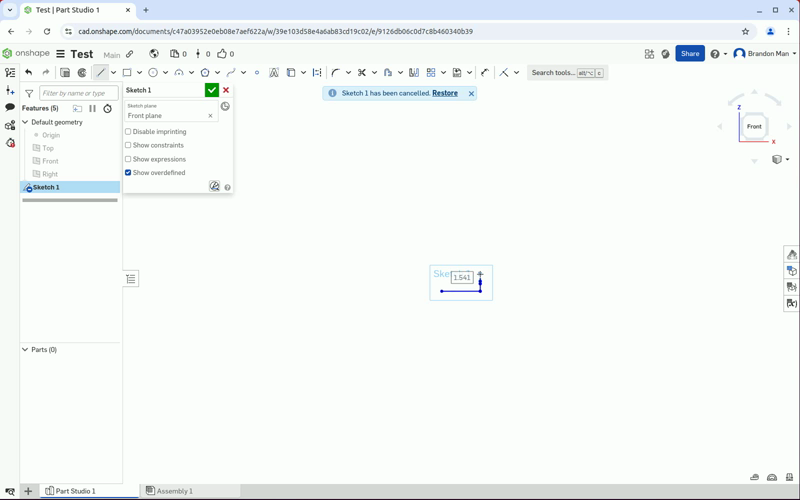
mouse_move(510, 273)
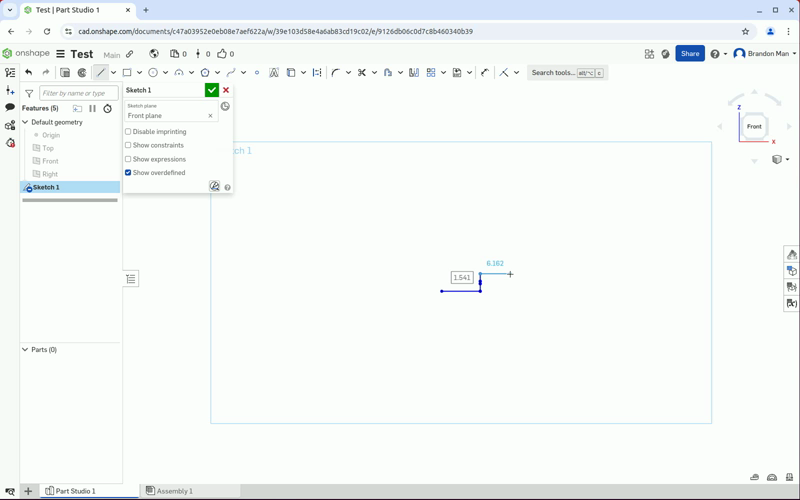
mouse_move(441, 273)
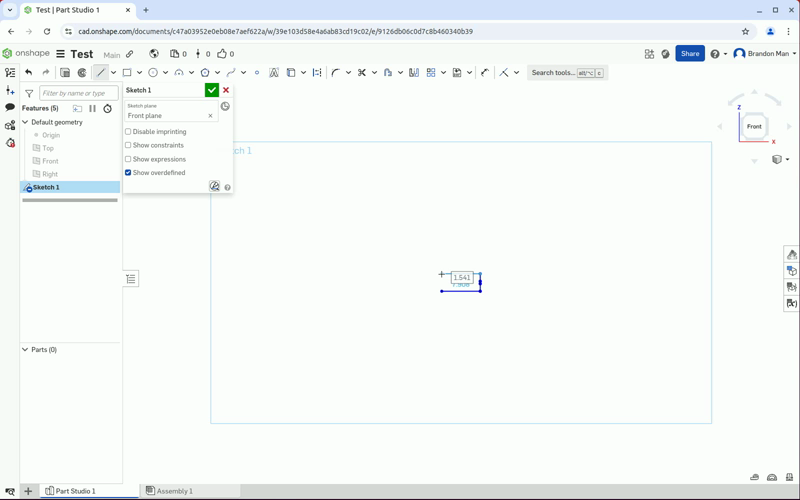
click(441, 273)
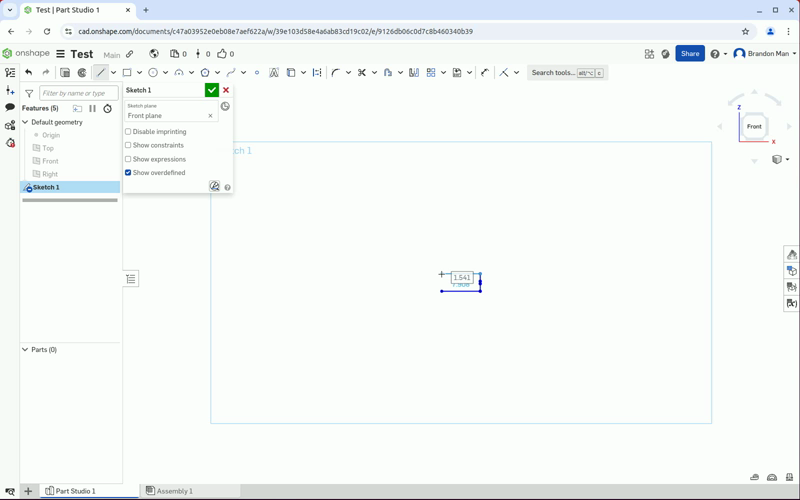
key_up(shift)
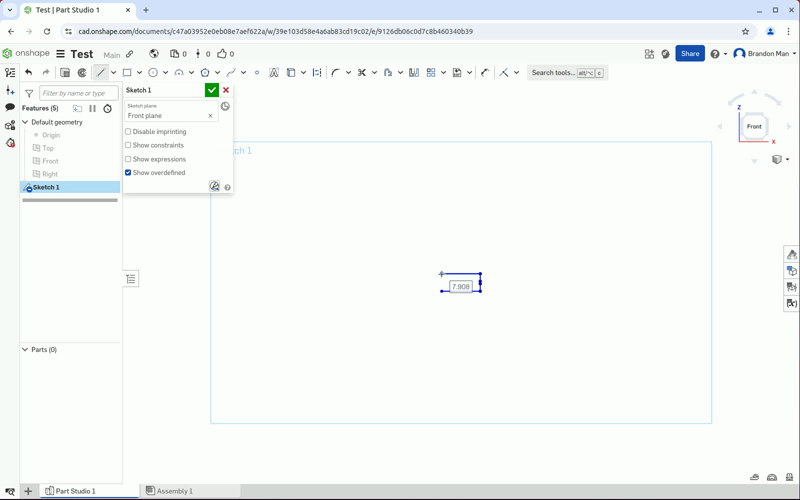
key_down(shift)
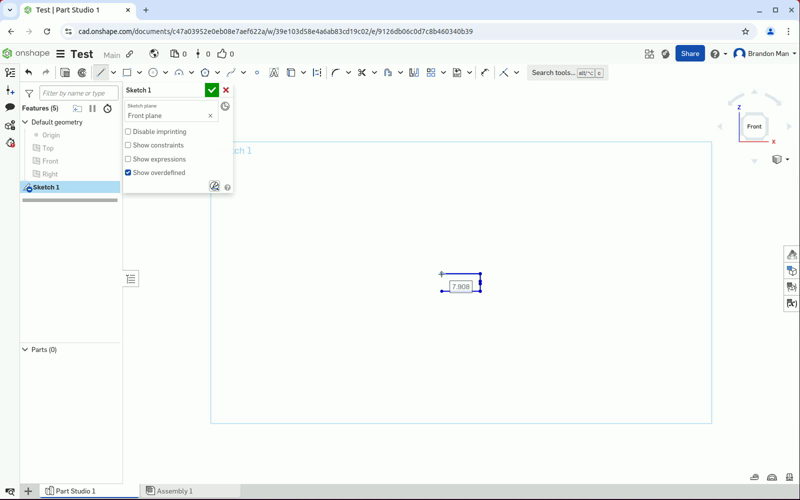
mouse_move(471, 273)
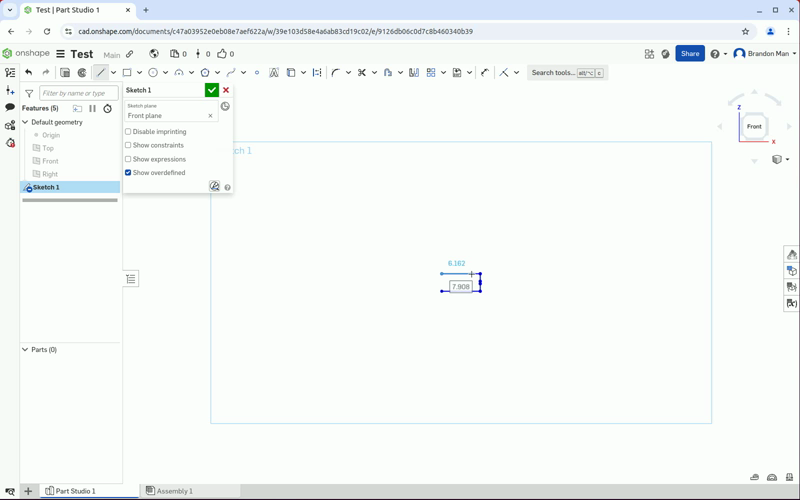
mouse_move(441, 281)
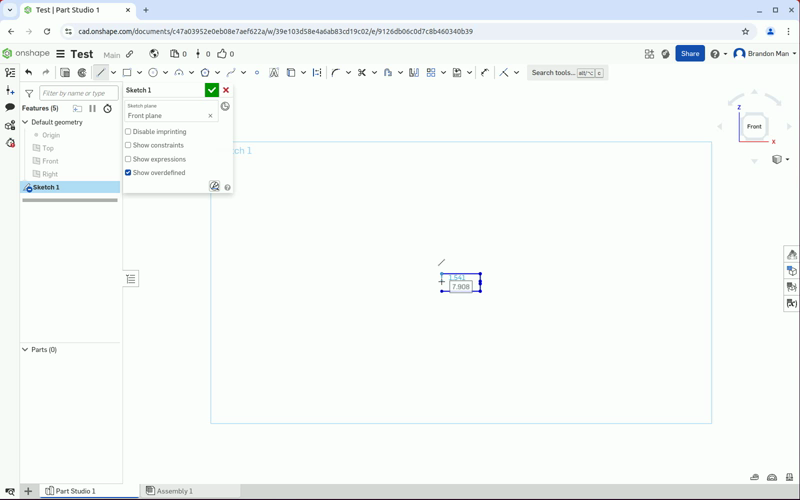
click(441, 281)
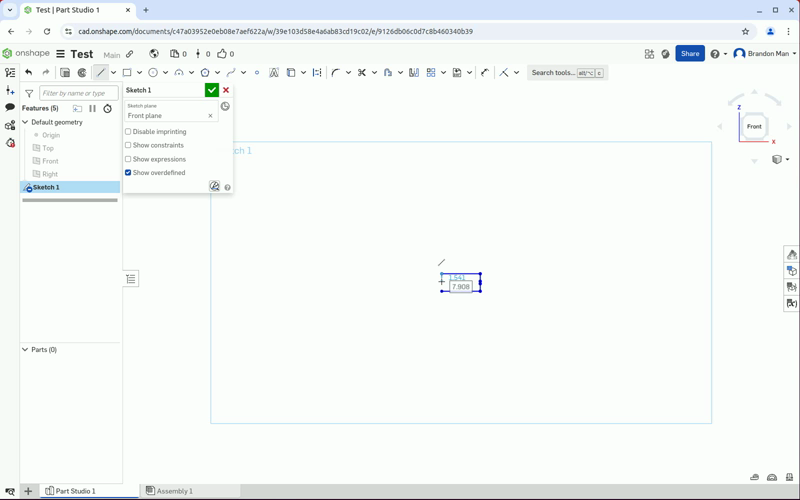
key_up(shift)
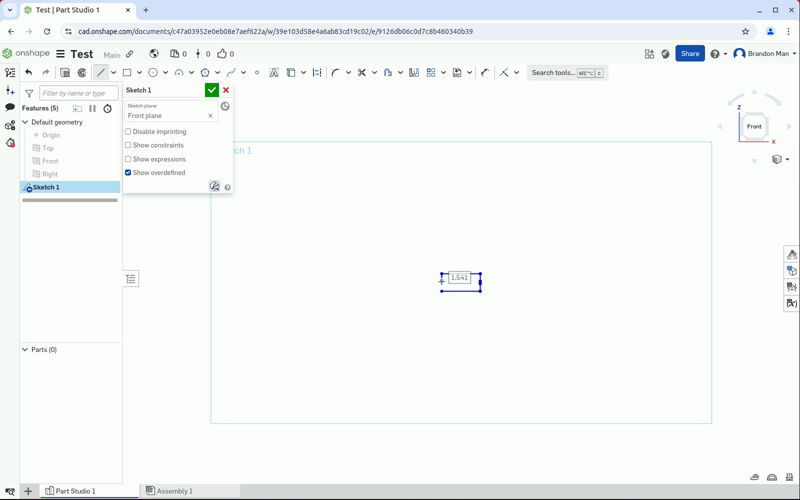
key_down(shift)
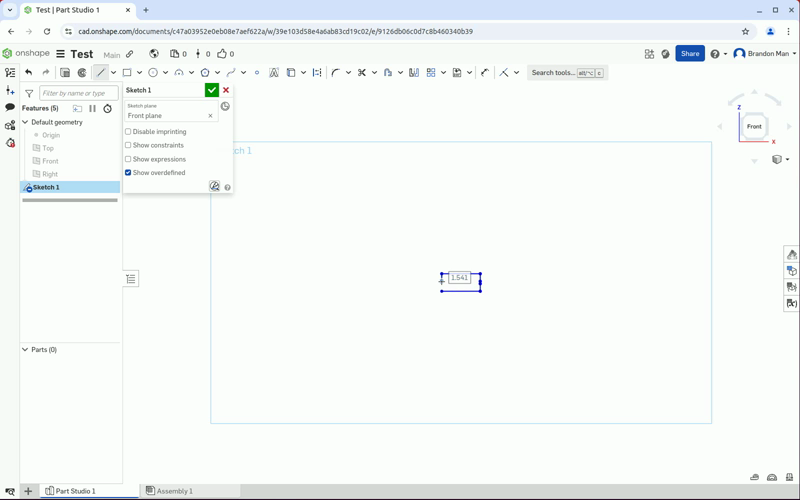
mouse_move(471, 281)
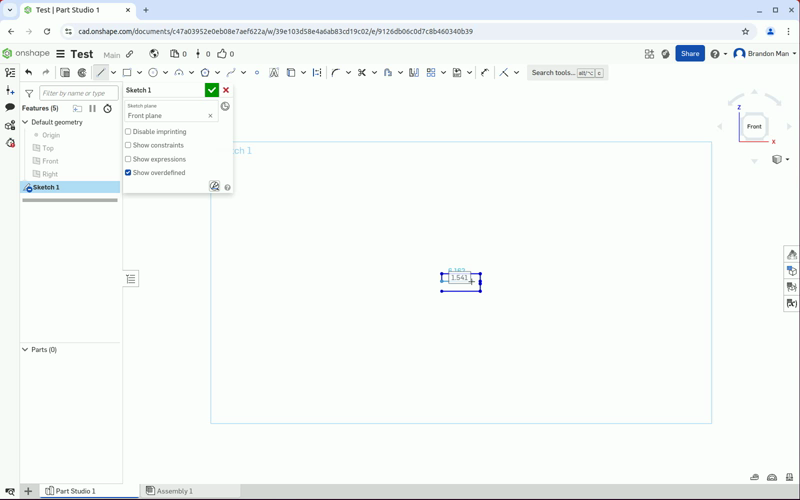
mouse_move(441, 283)
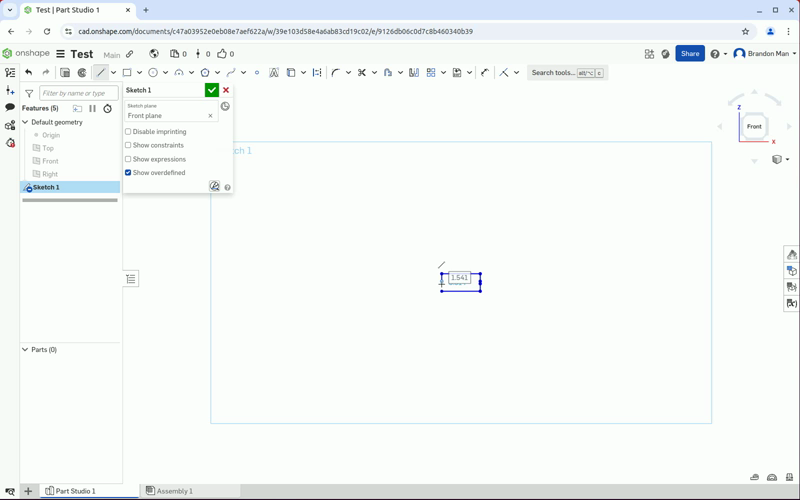
scroll(6)
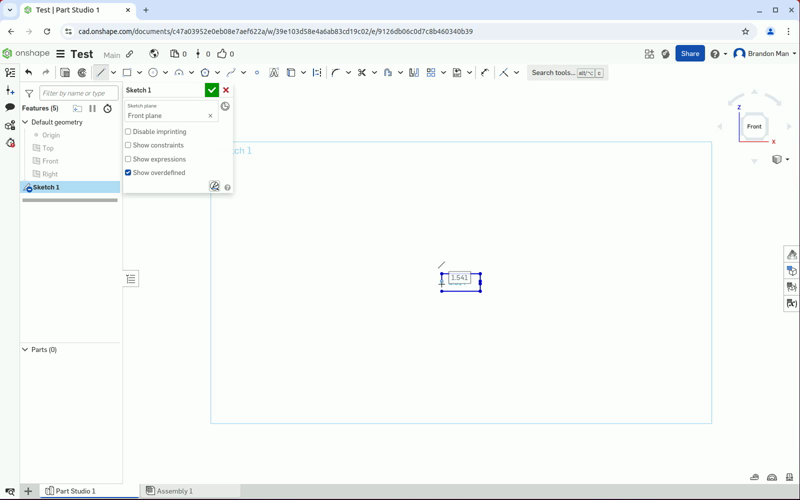
scroll(6)
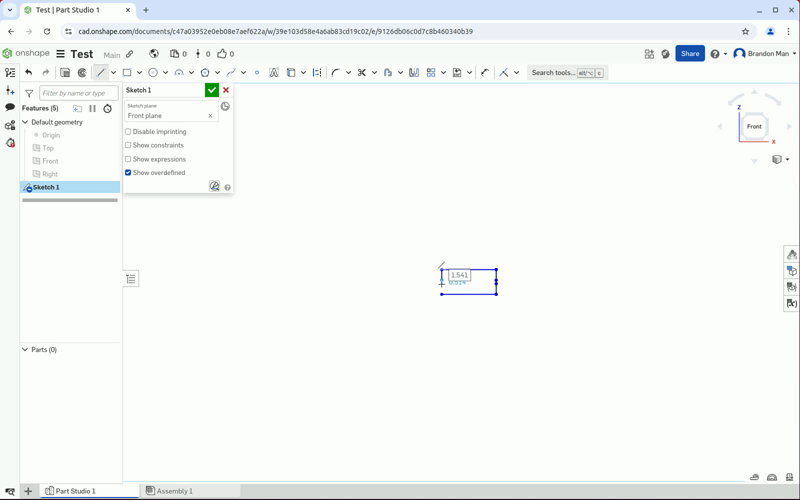
scroll(6)
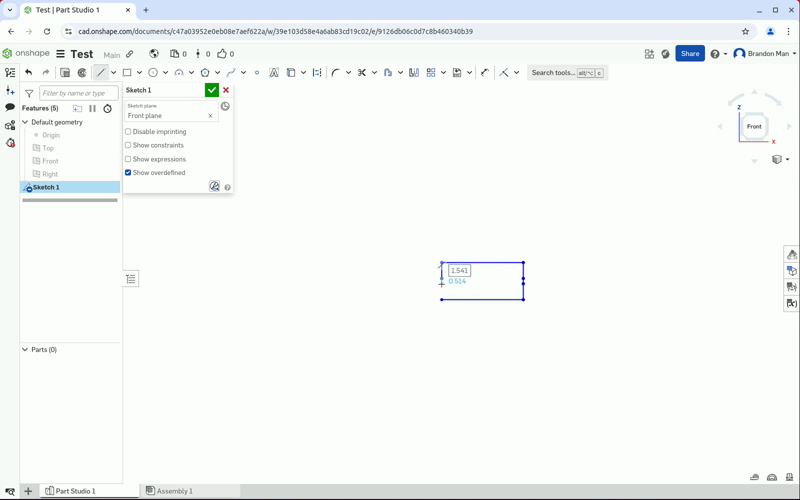
scroll(6)
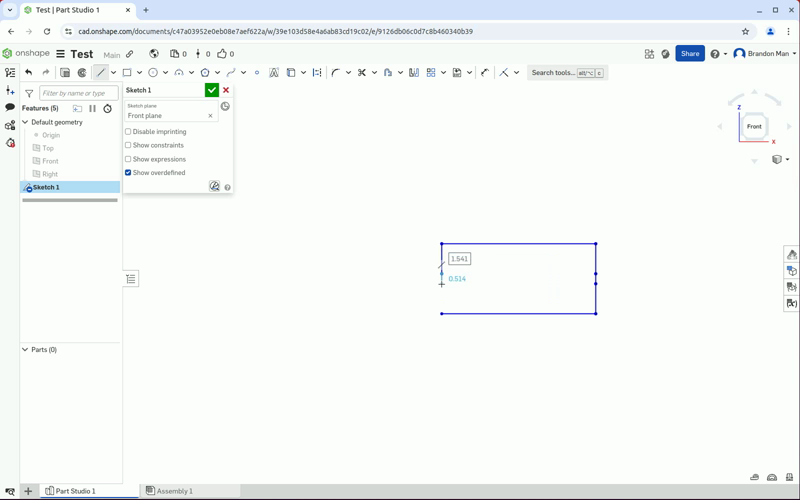
scroll(6)
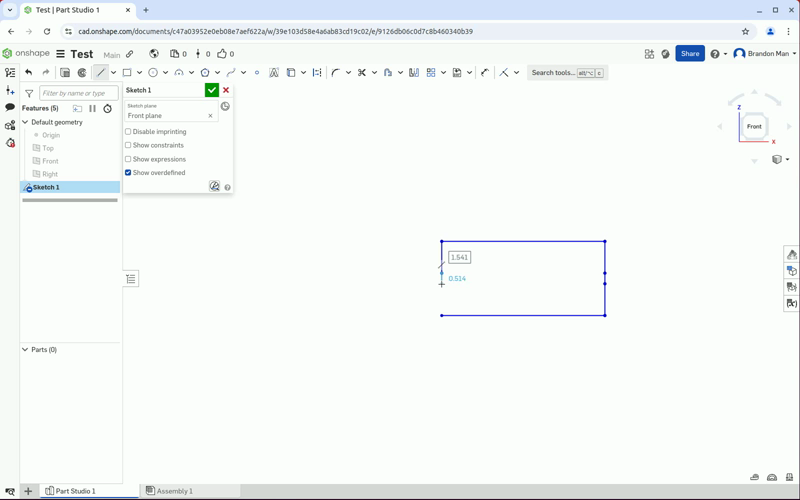
scroll(6)
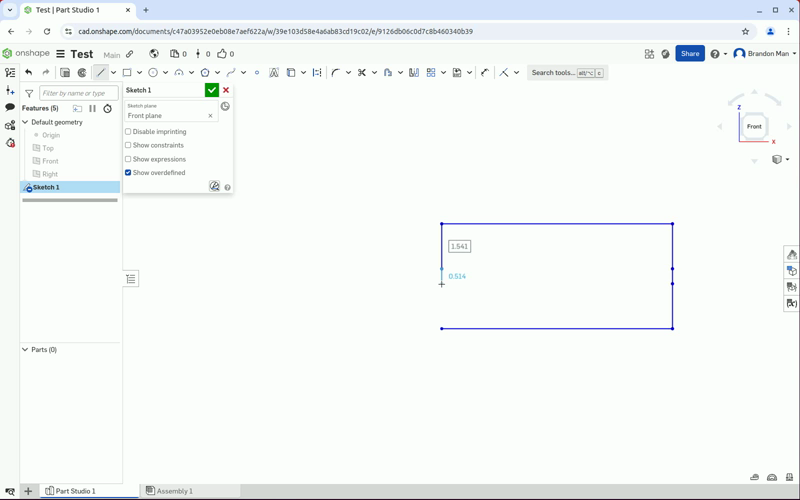
scroll(6)
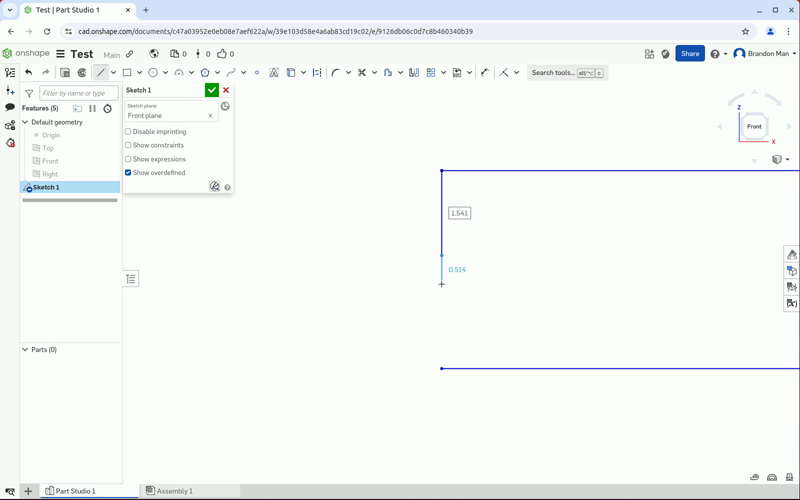
click(441, 283)
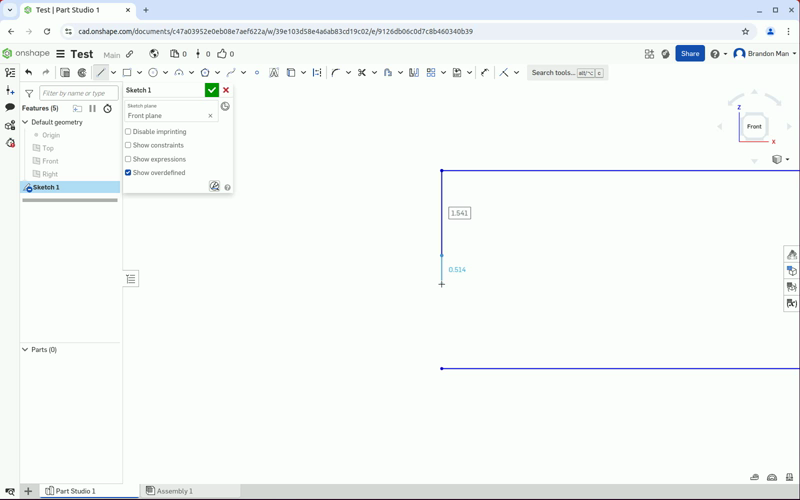
scroll(-6)
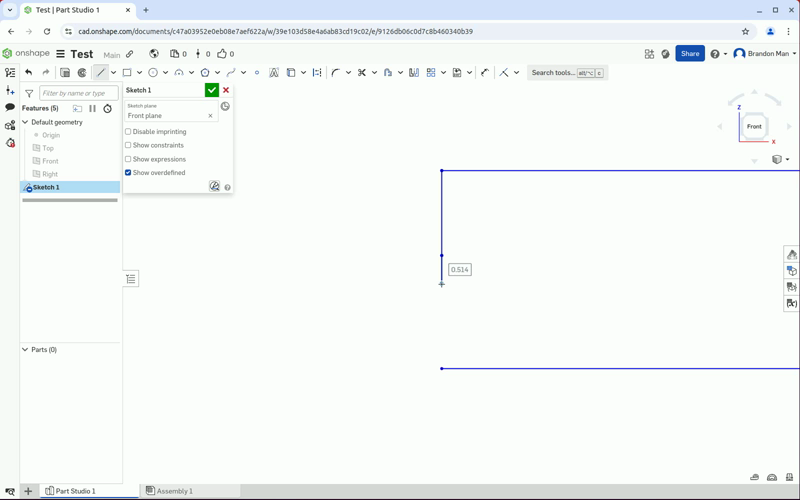
scroll(-6)
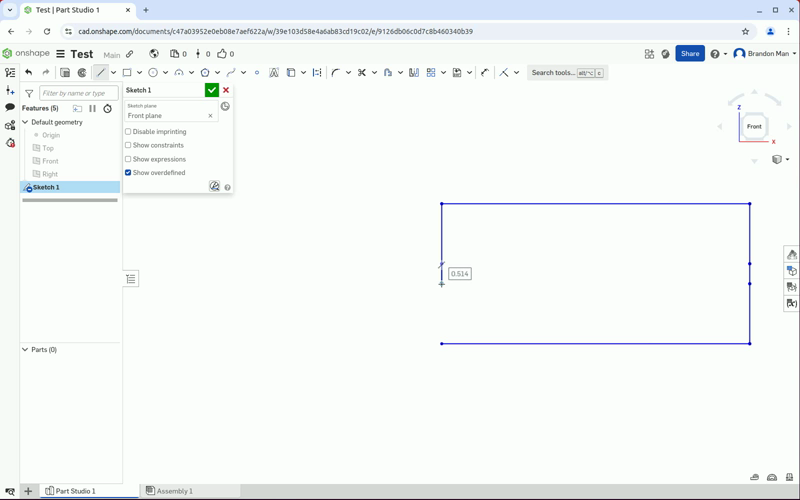
scroll(-6)
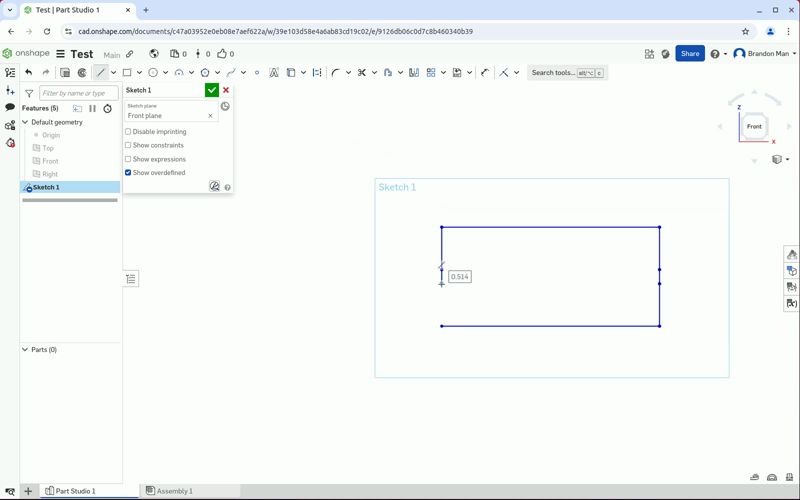
scroll(-6)
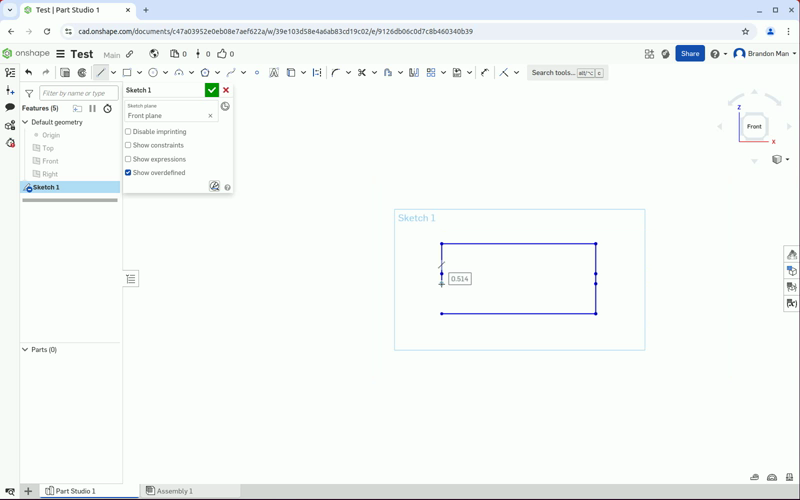
scroll(-6)
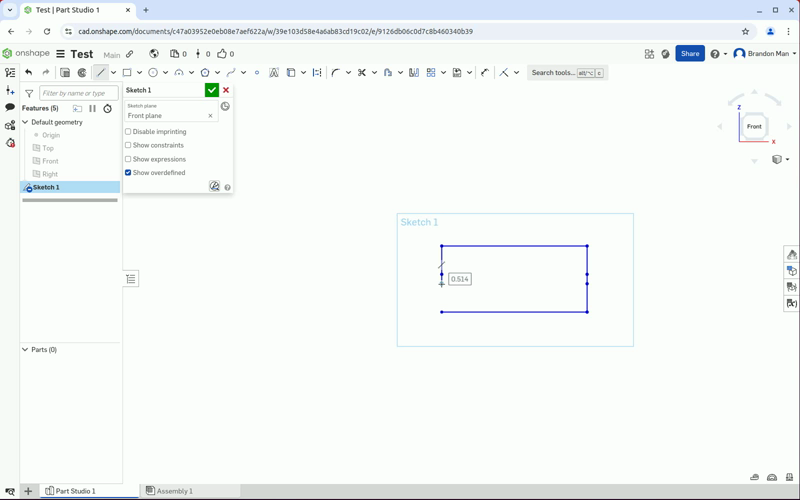
scroll(-6)
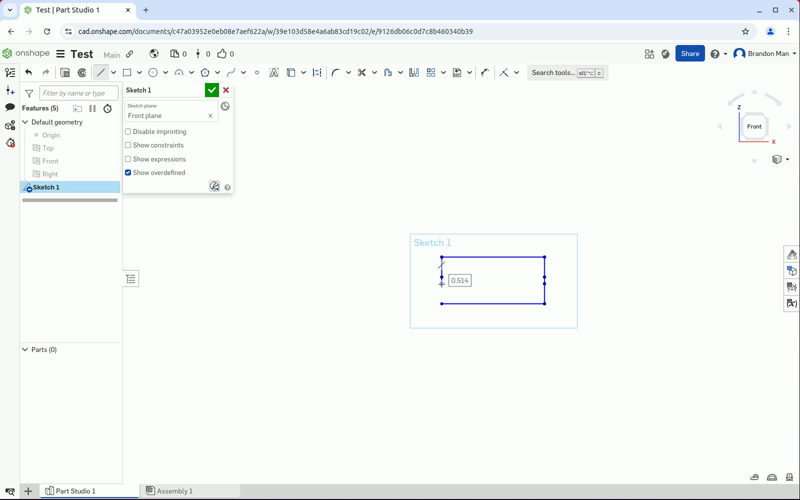
scroll(-6)
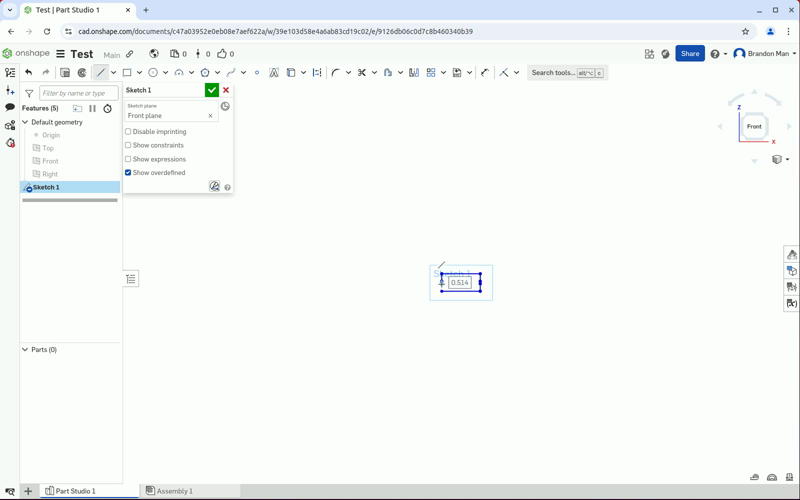
key_up(shift)
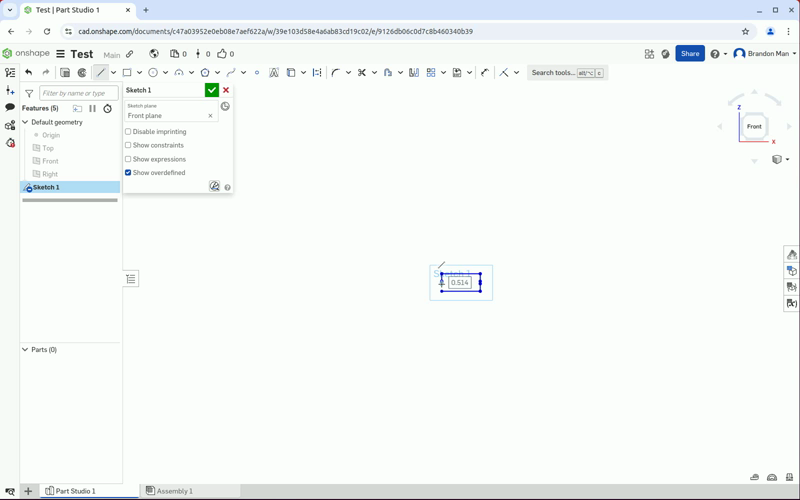
mouse_move(471, 283)
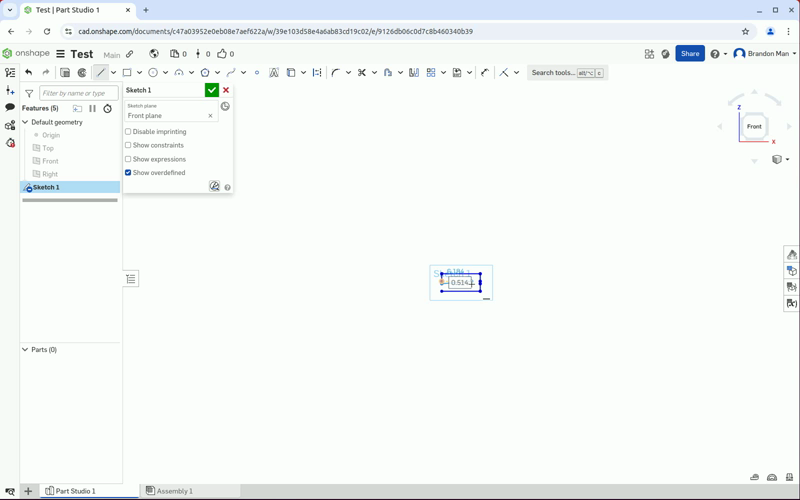
key_down(shift)
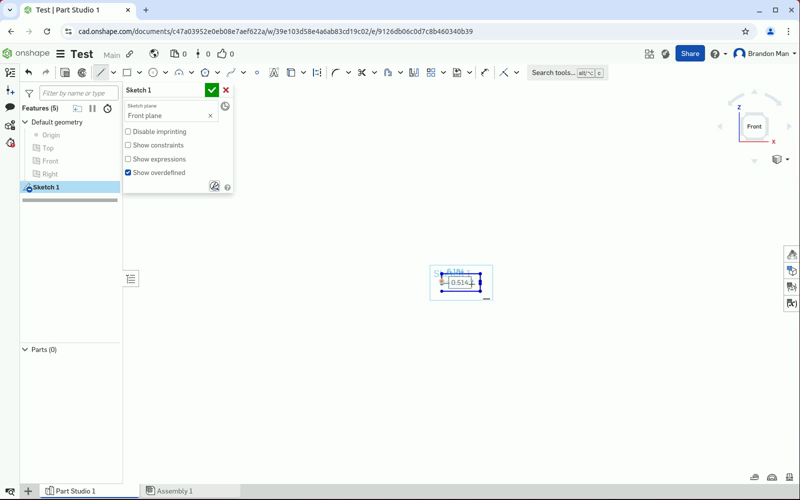
mouse_move(441, 291)
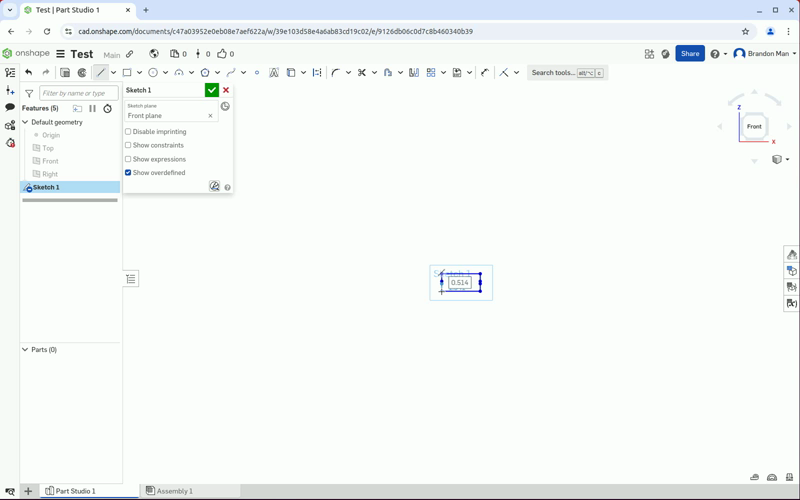
key_up(shift)
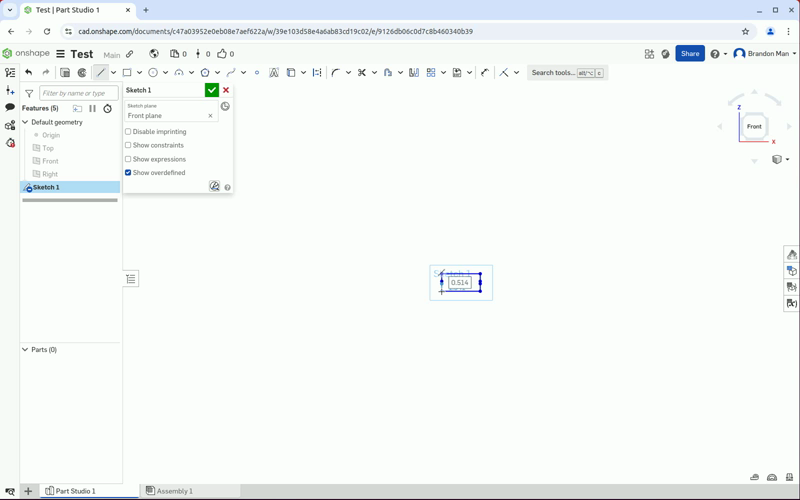
click(441, 291)
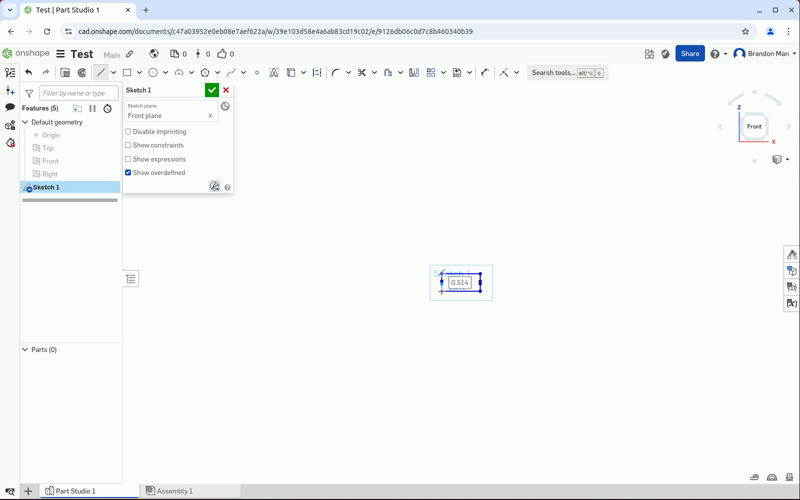
key(esc)
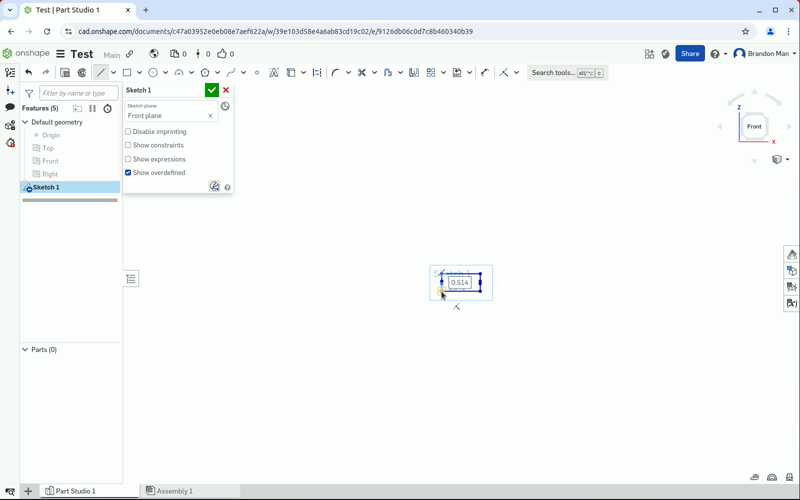
key(c)
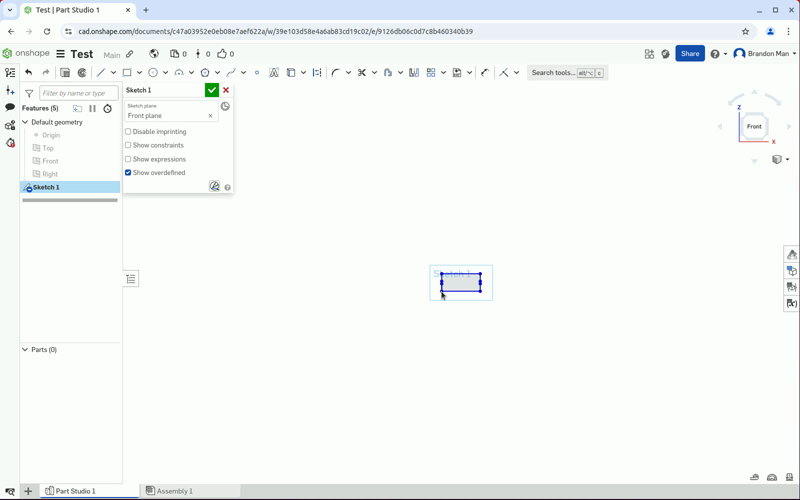
key_down(shift)
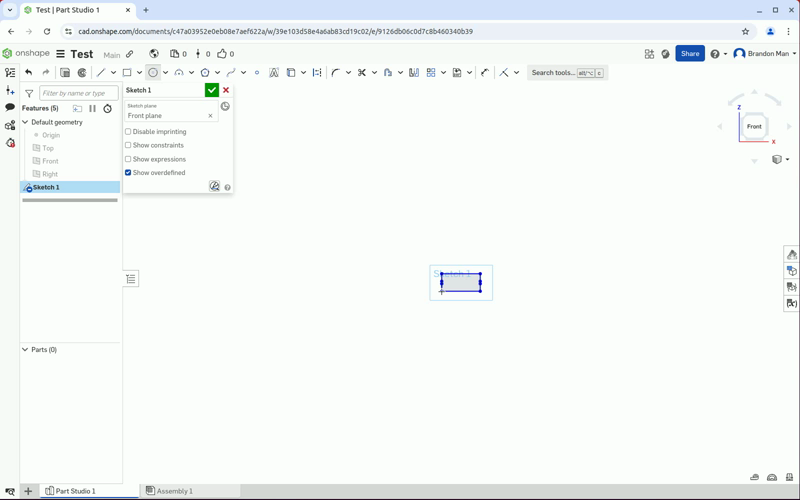
mouse_move(461, 287)
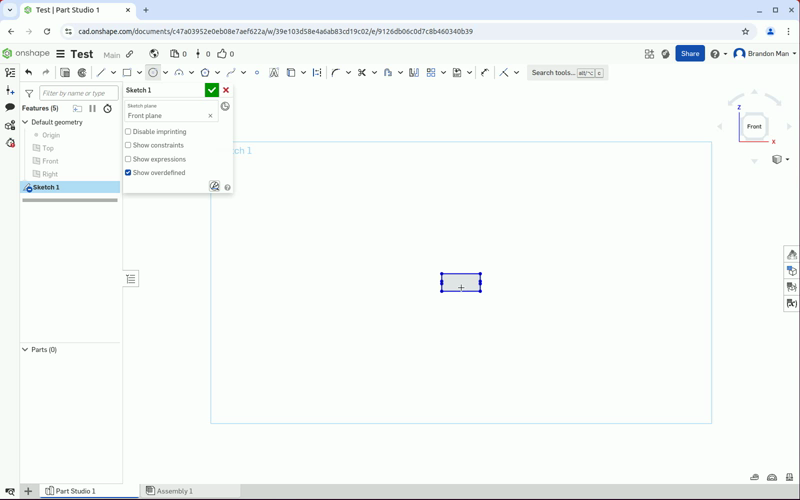
click(461, 287)
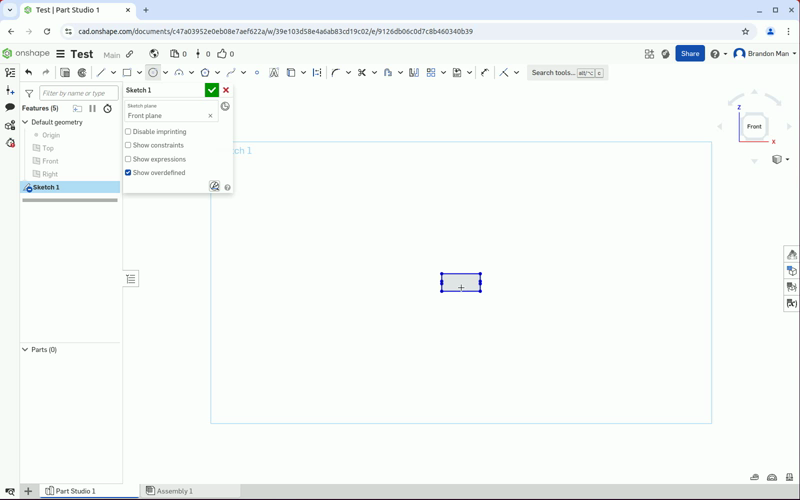
key_up(shift)
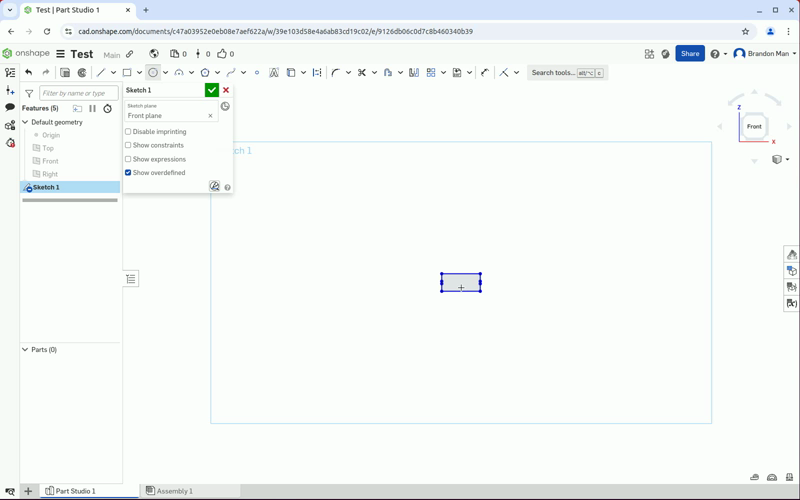
mouse_move(463, 287)
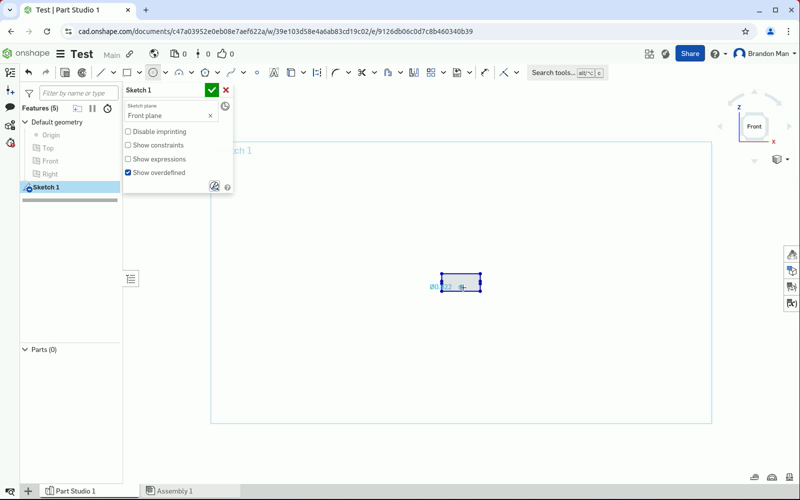
scroll(6)
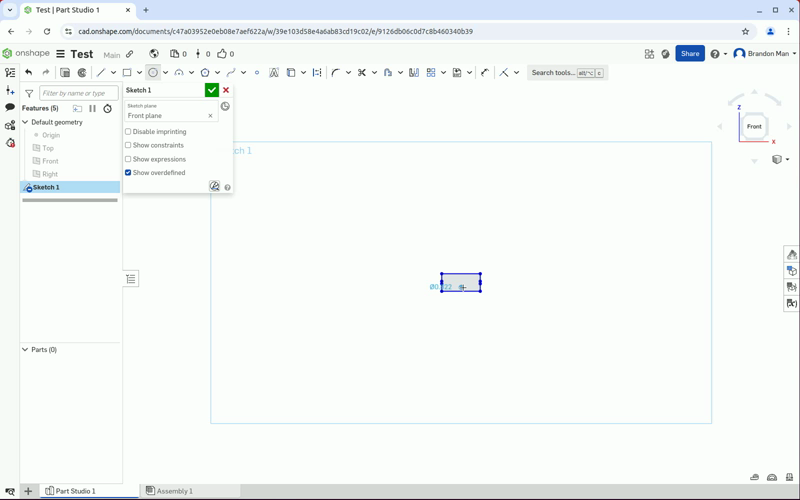
scroll(6)
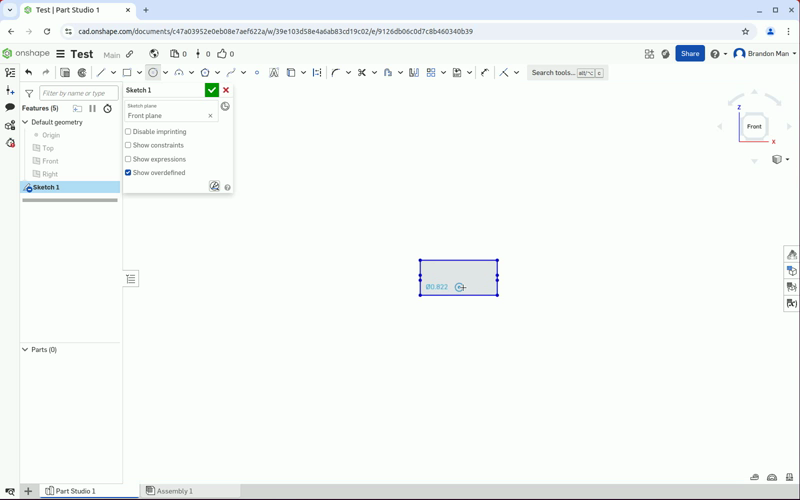
scroll(6)
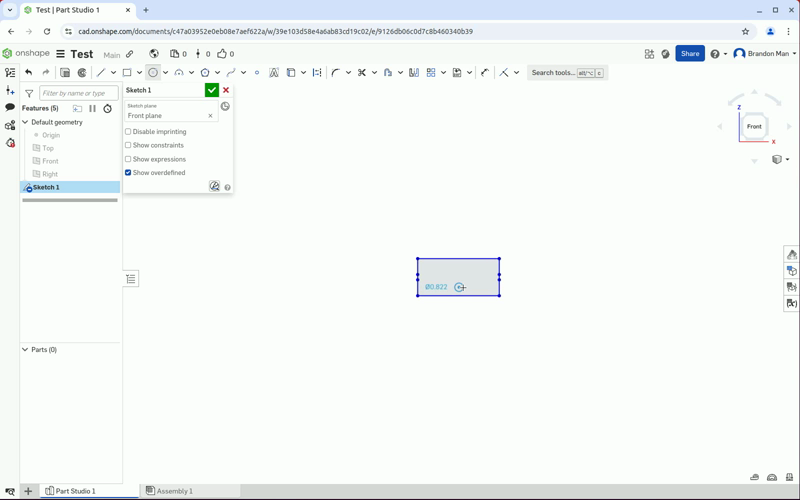
scroll(6)
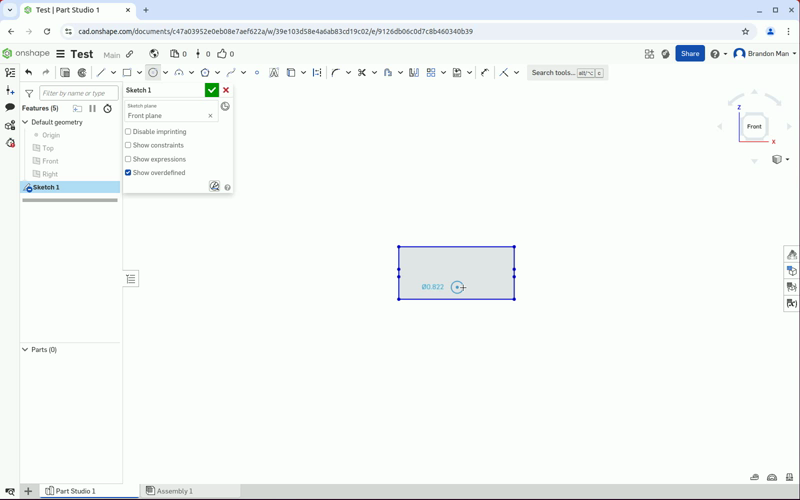
scroll(6)
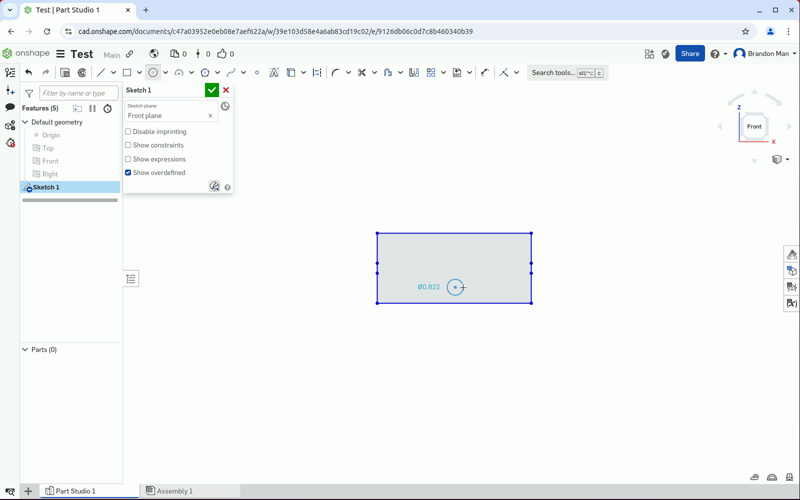
scroll(6)
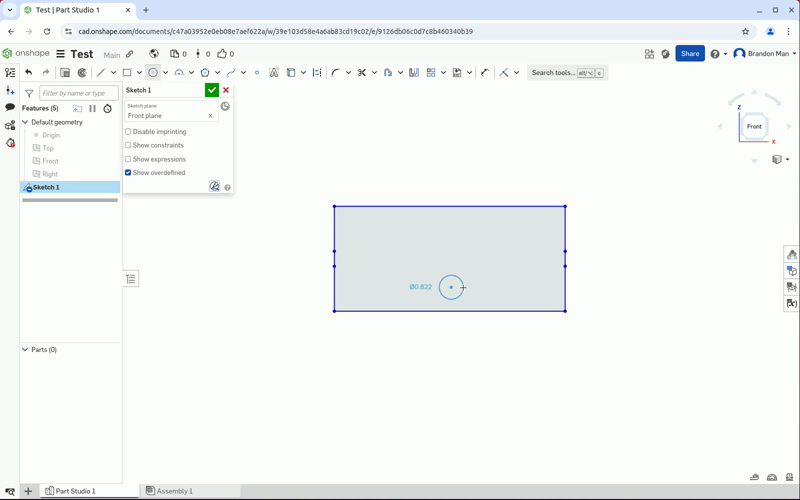
scroll(6)
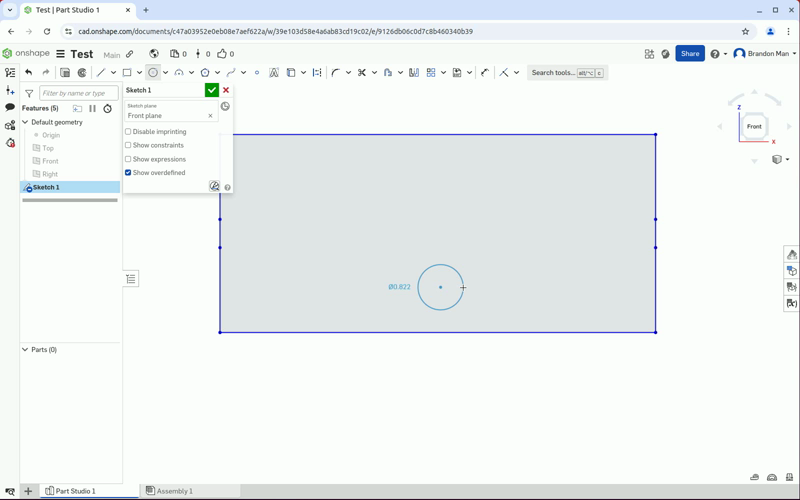
click(463, 287)
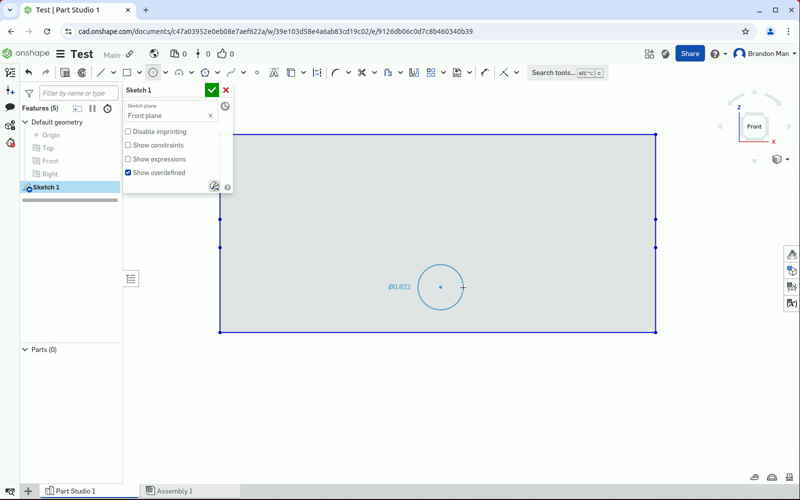
scroll(-6)
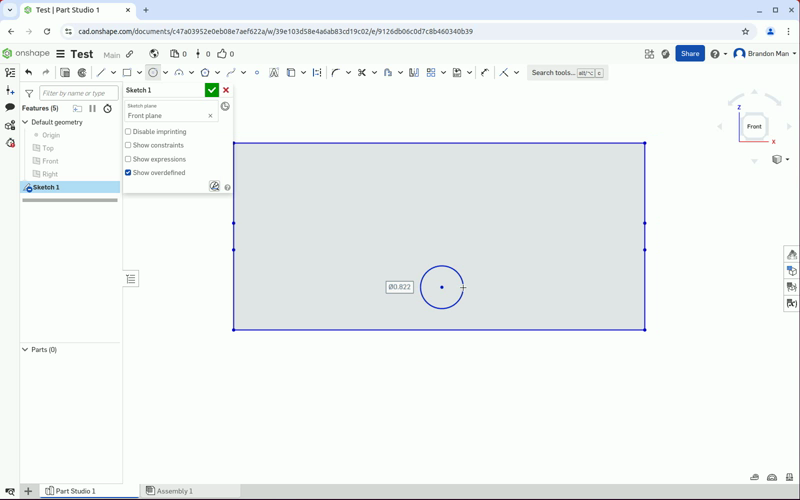
scroll(-6)
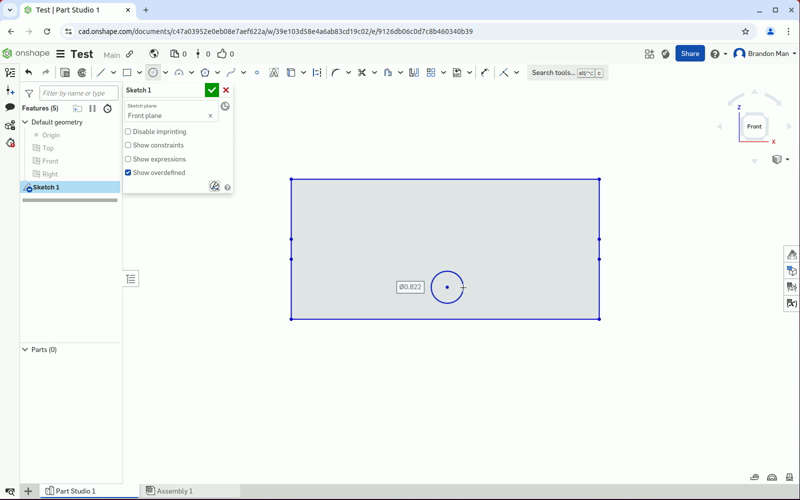
scroll(-6)
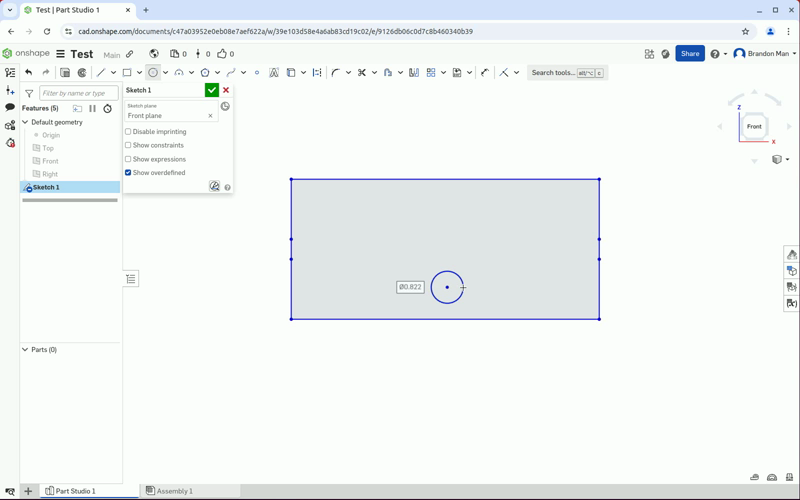
scroll(-6)
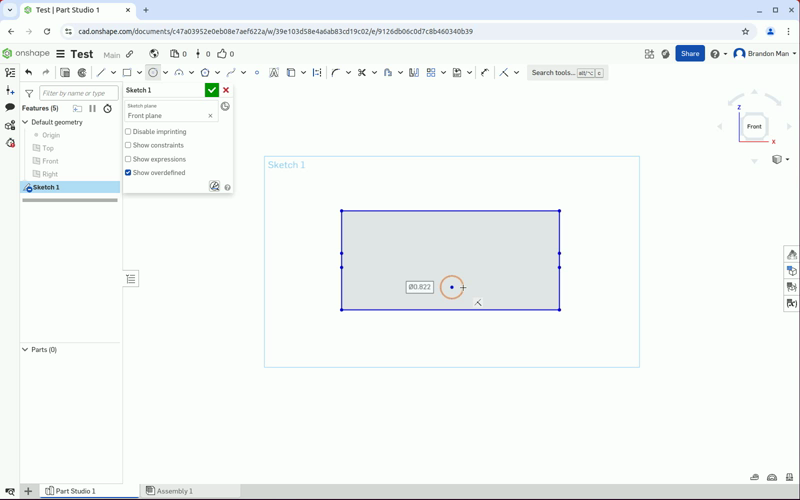
scroll(-6)
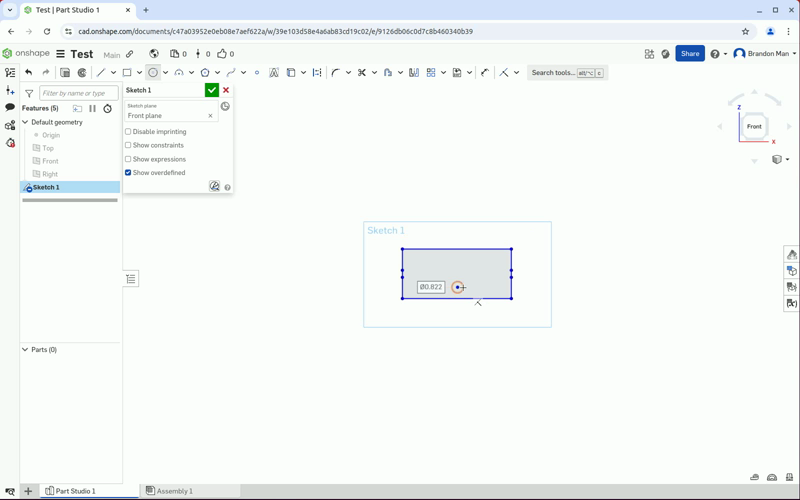
scroll(-6)
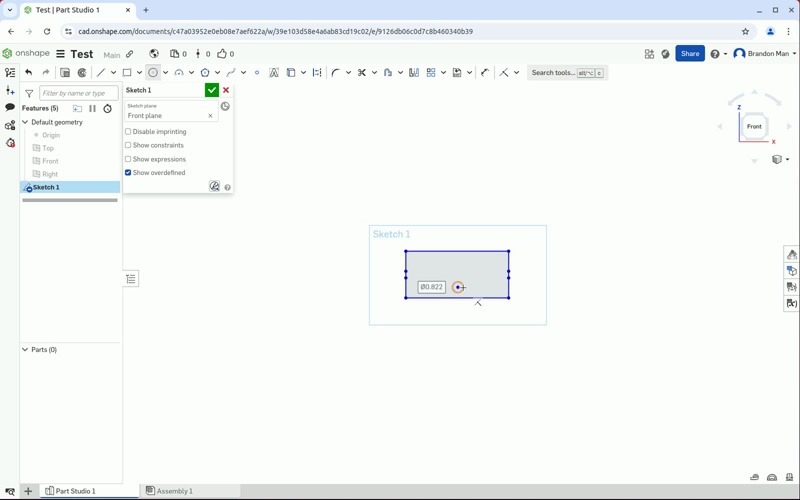
scroll(-6)
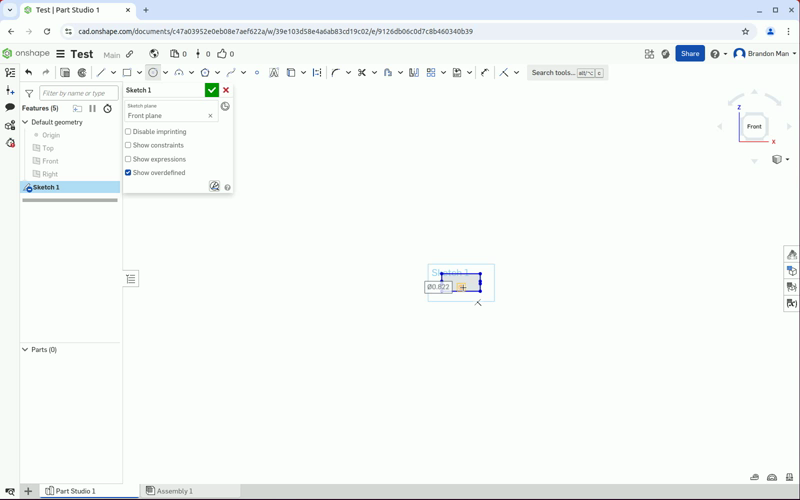
key(esc)
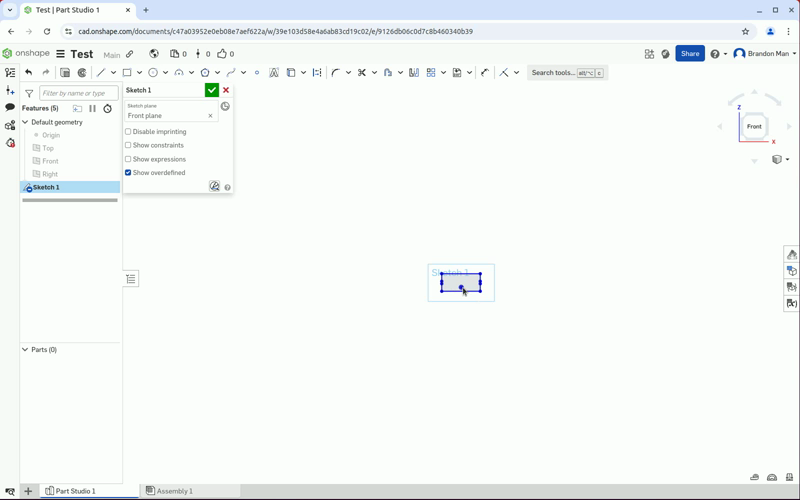
key(c)
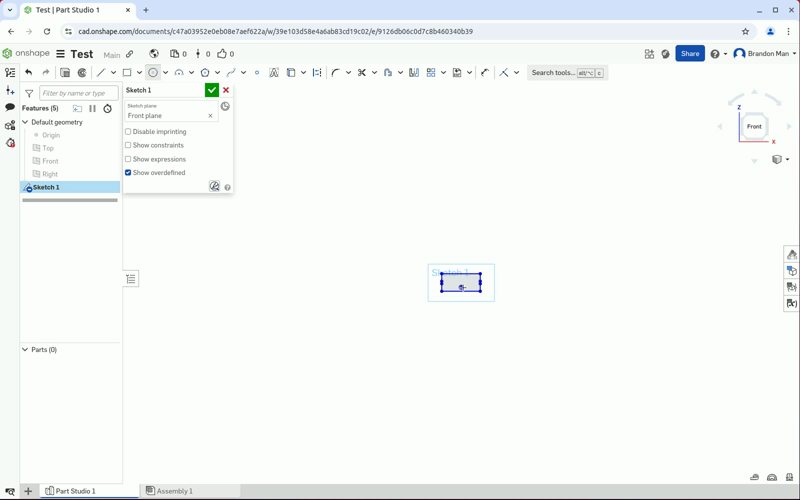
key_down(shift)
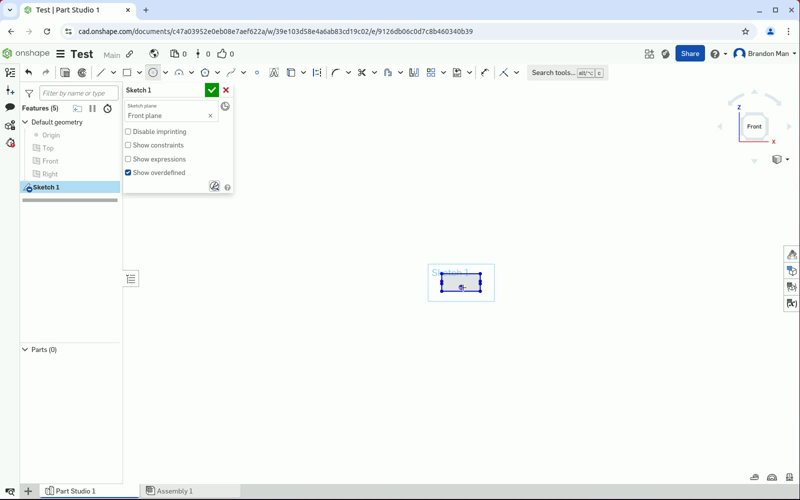
mouse_move(461, 277)
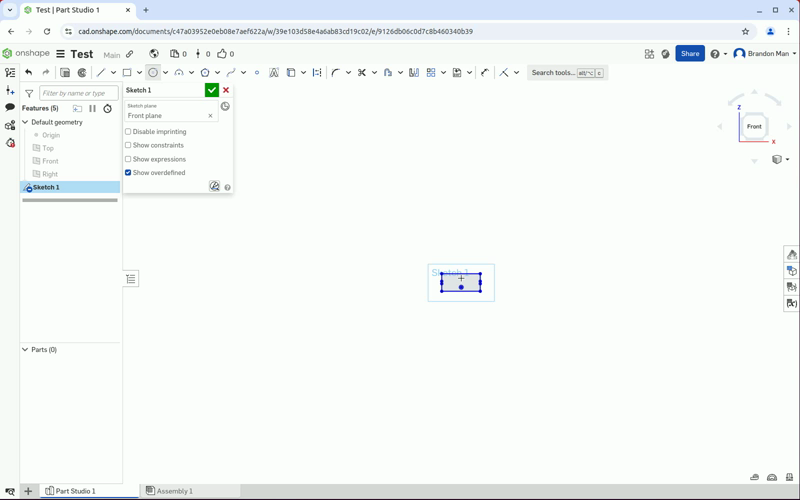
click(461, 277)
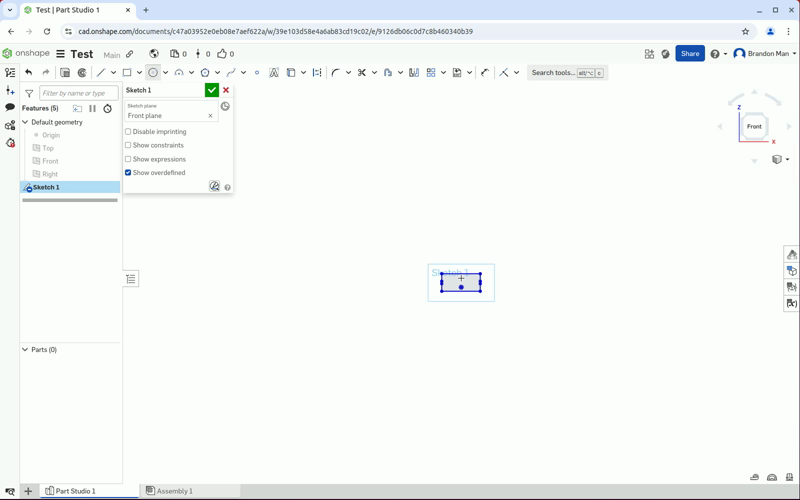
key_up(shift)
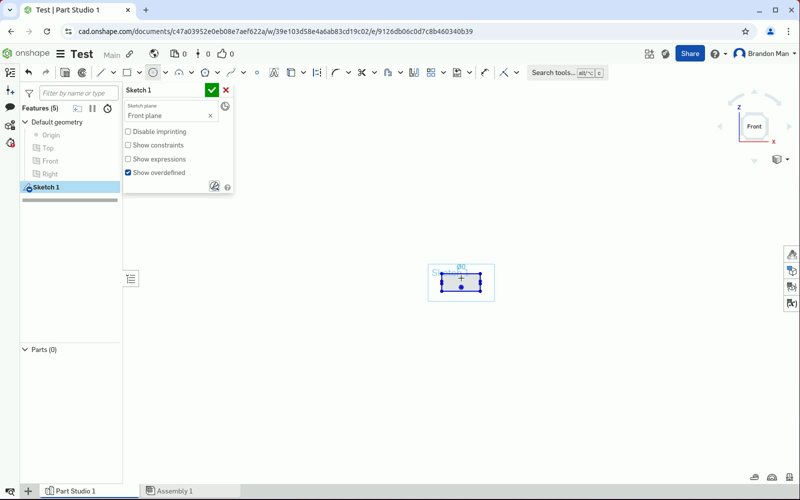
mouse_move(463, 277)
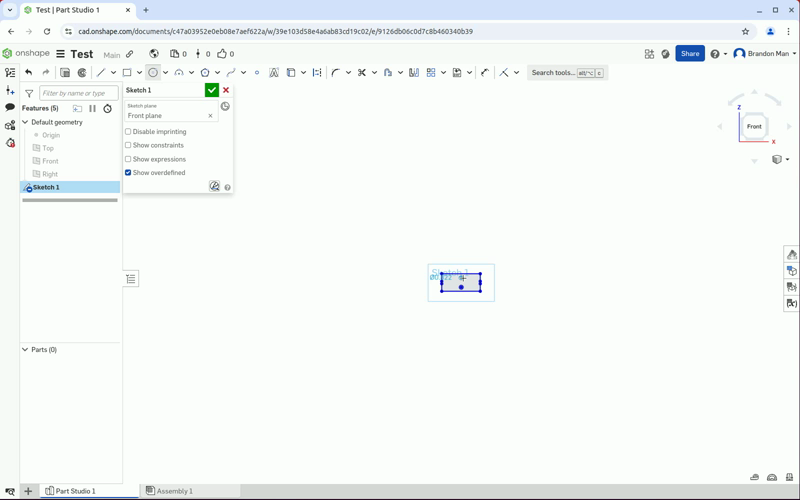
scroll(6)
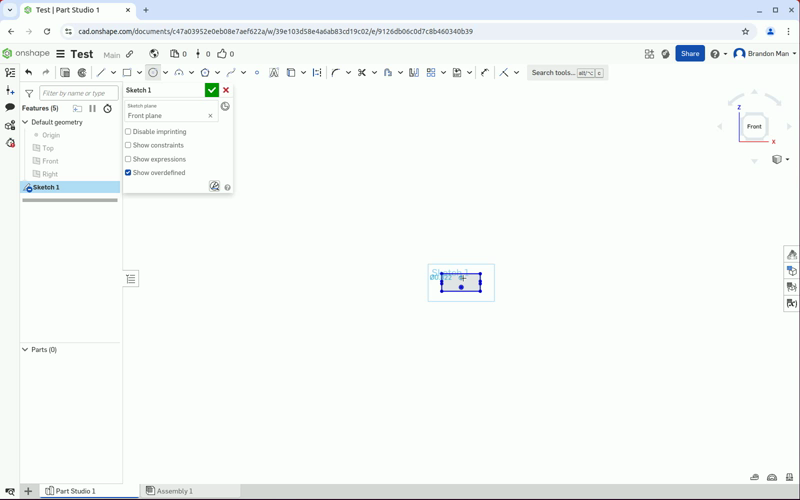
scroll(6)
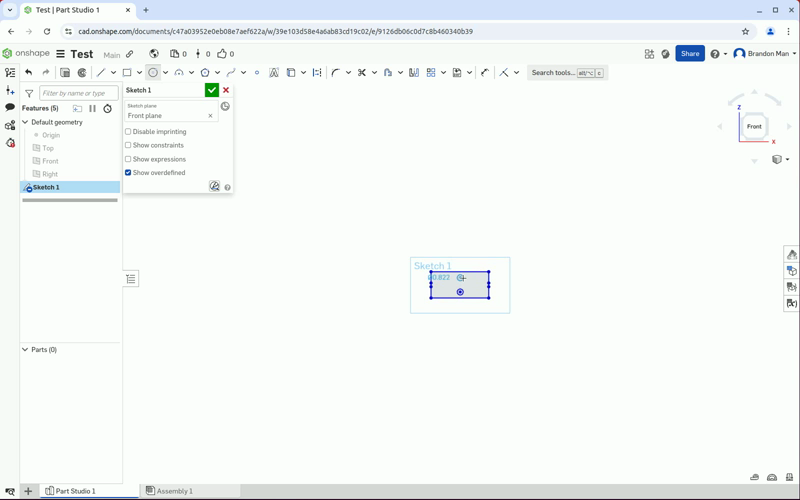
scroll(6)
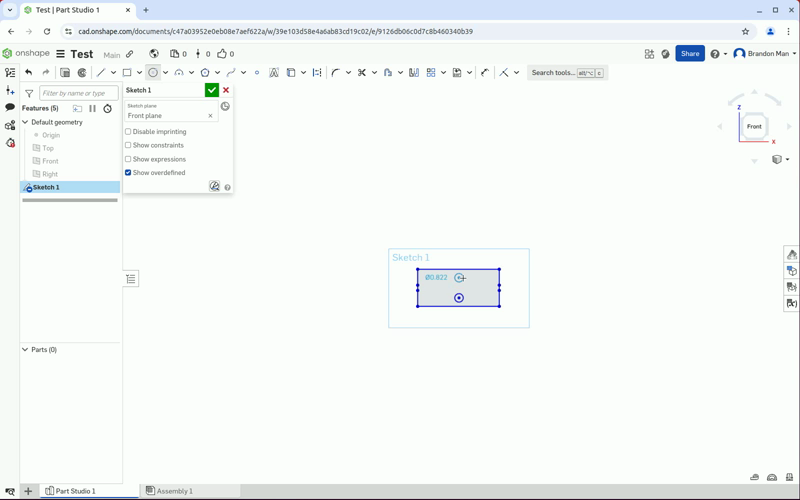
scroll(6)
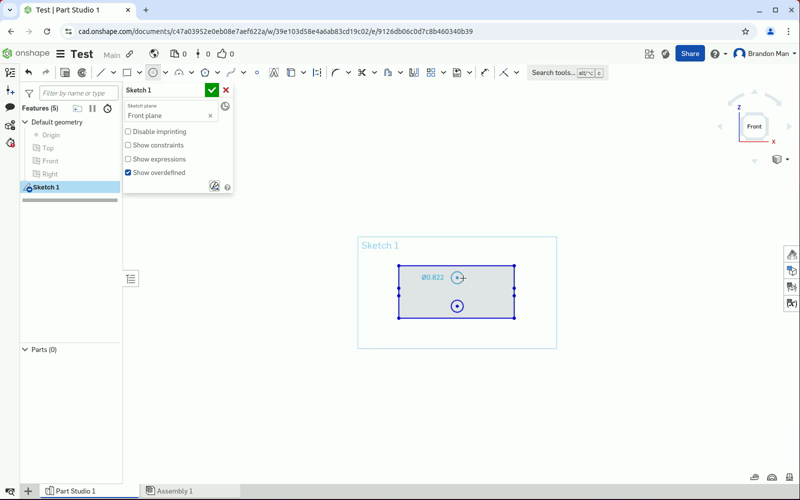
scroll(6)
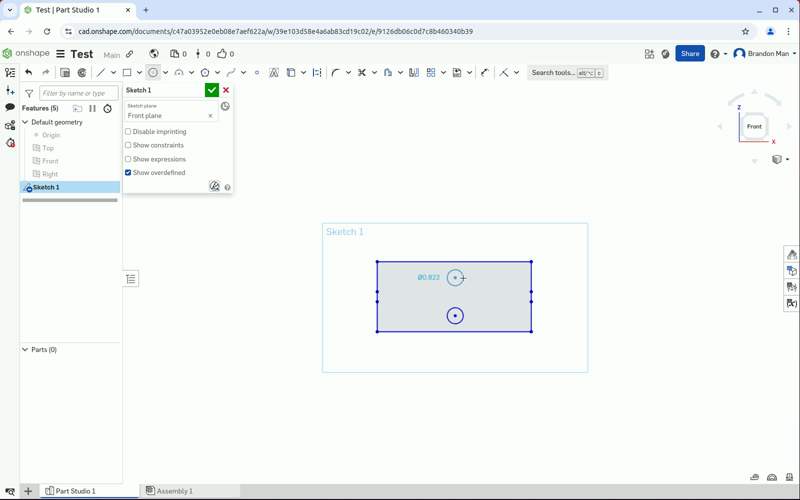
scroll(6)
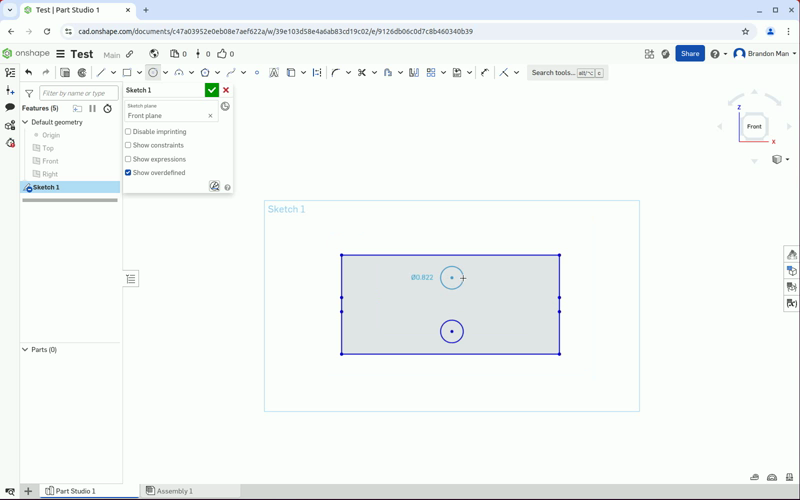
scroll(6)
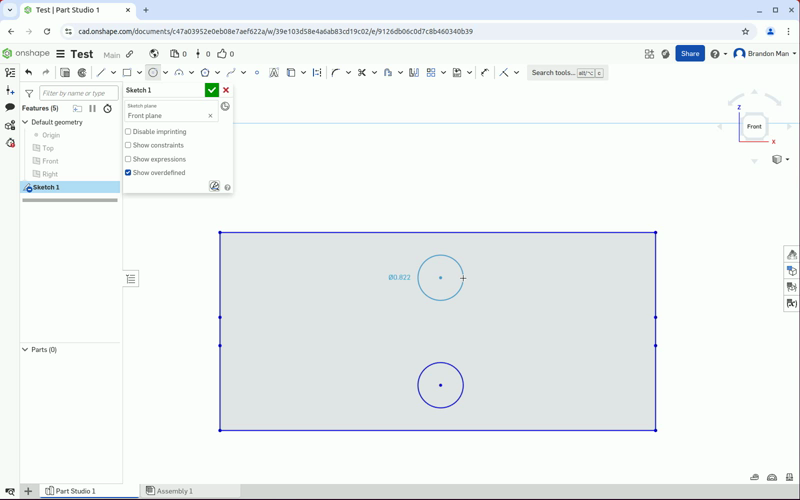
click(463, 277)
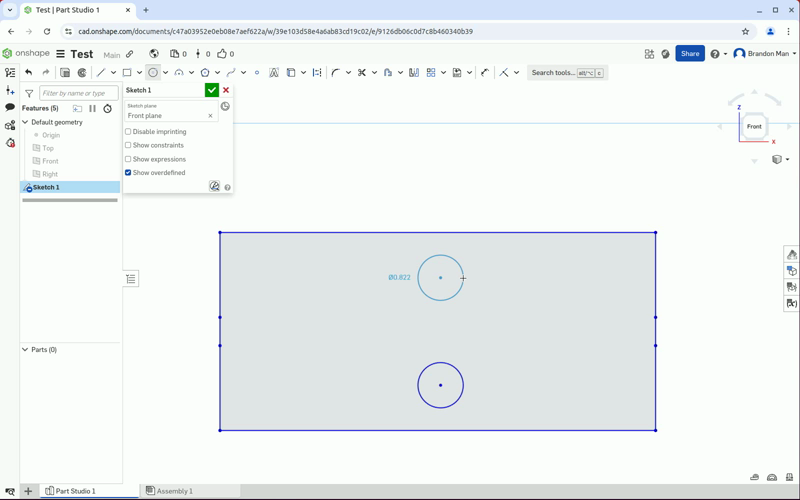
scroll(-6)
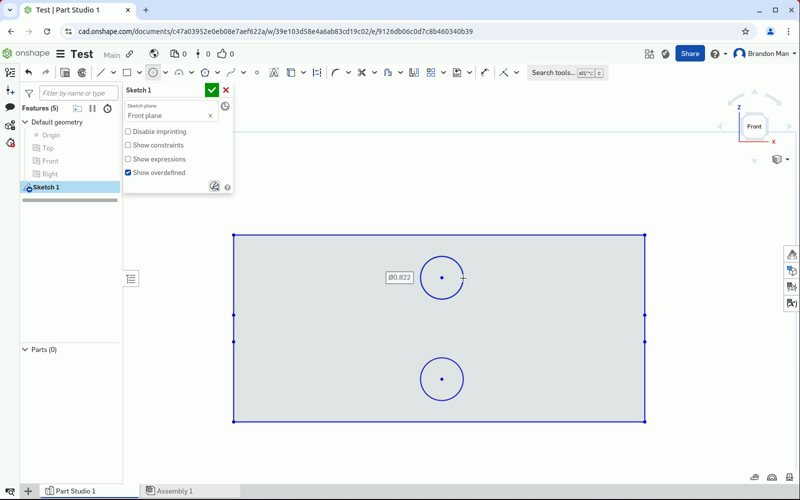
scroll(-6)
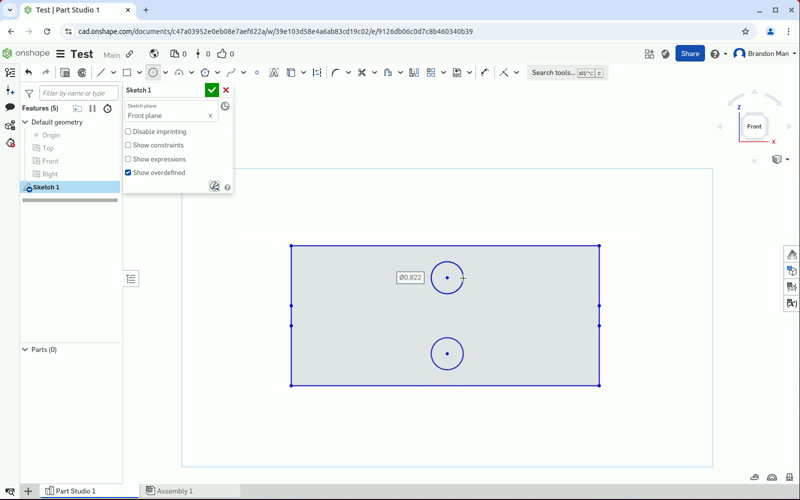
scroll(-6)
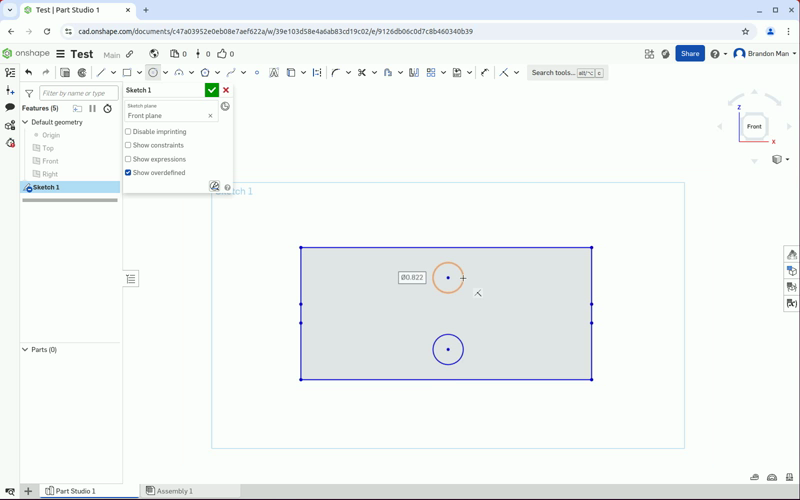
scroll(-6)
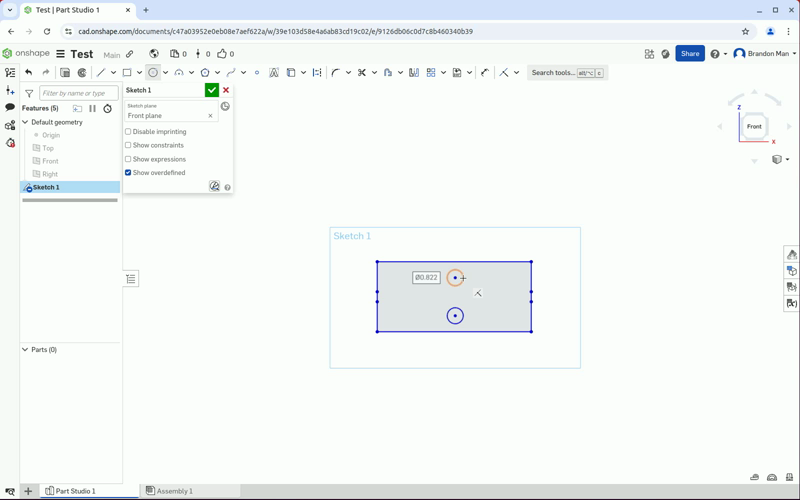
scroll(-6)
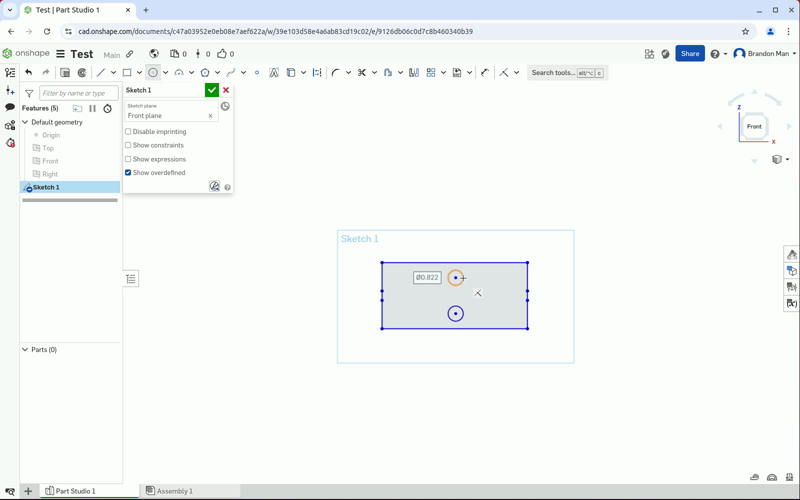
scroll(-6)
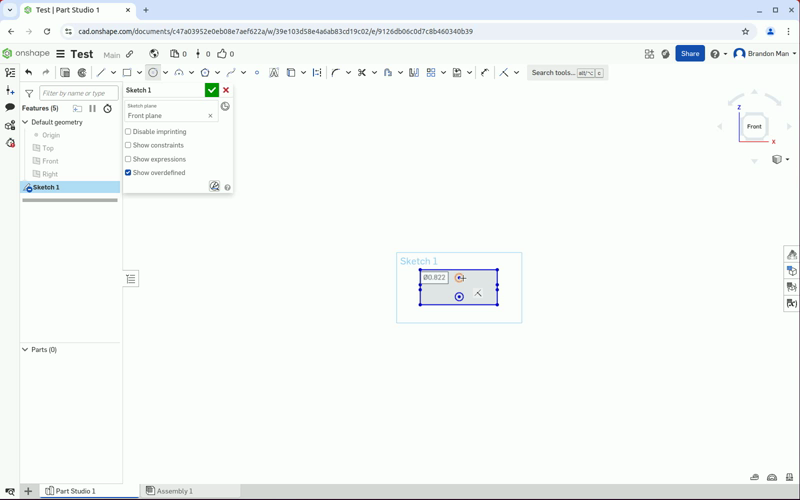
scroll(-6)
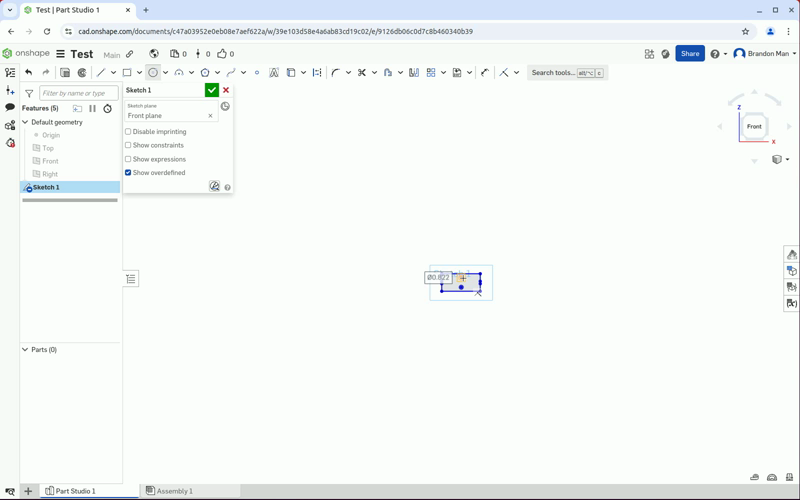
key(esc)
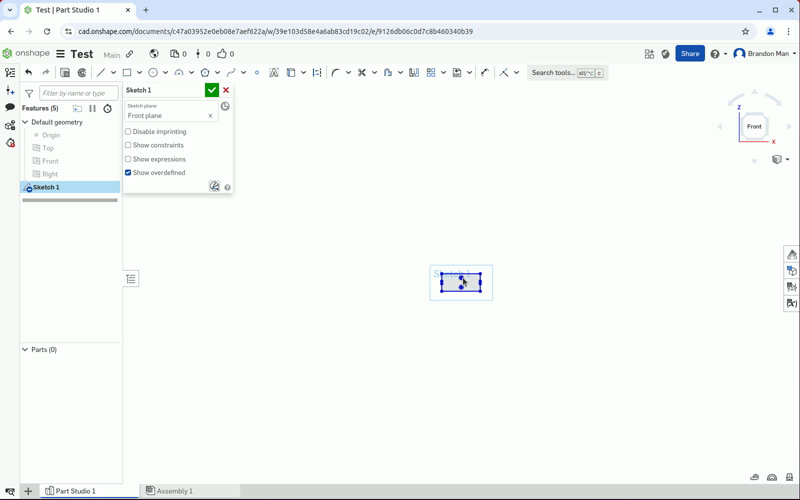
mouse_move(475, 290)
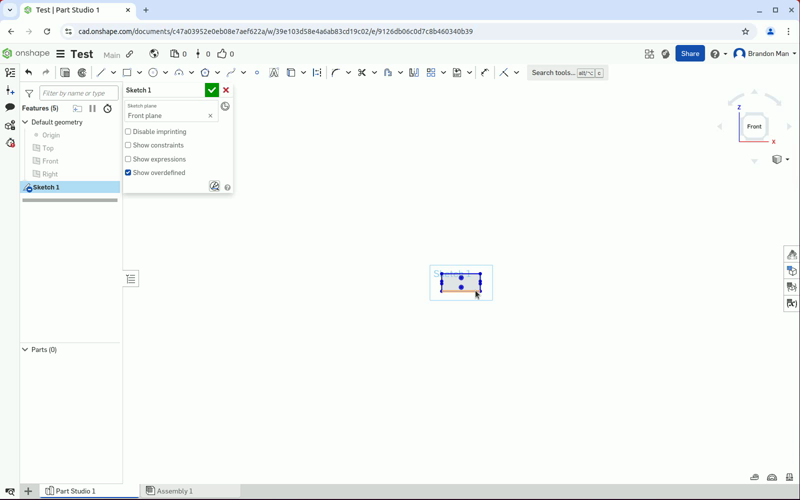
scroll(6)
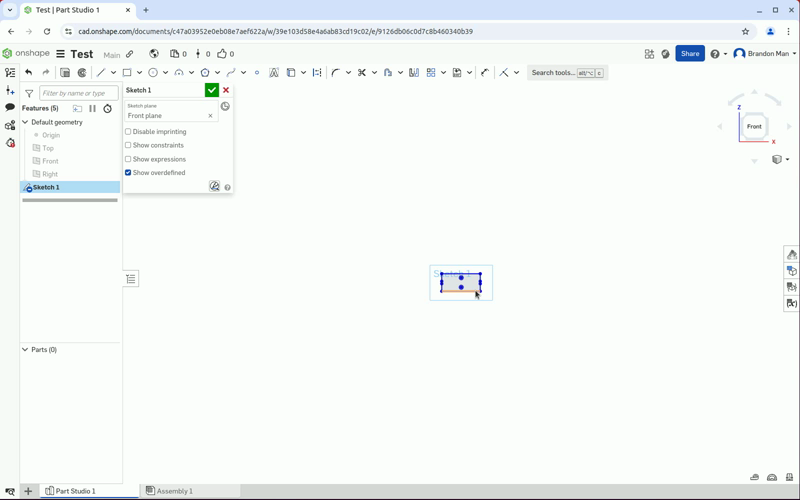
scroll(6)
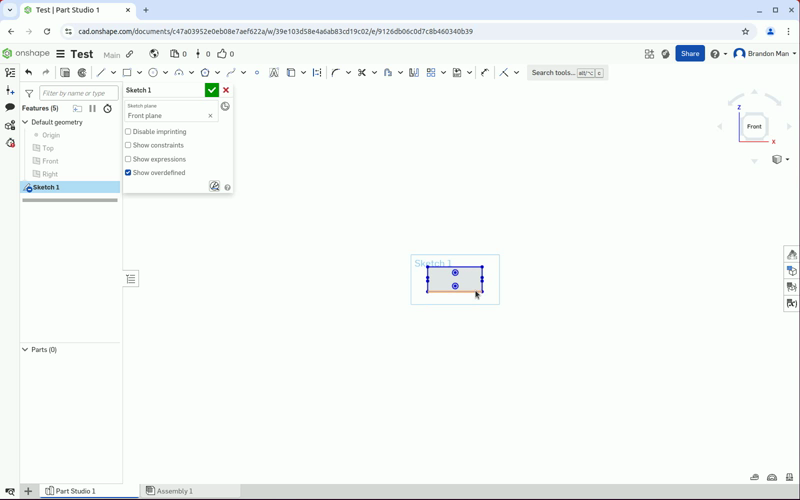
scroll(6)
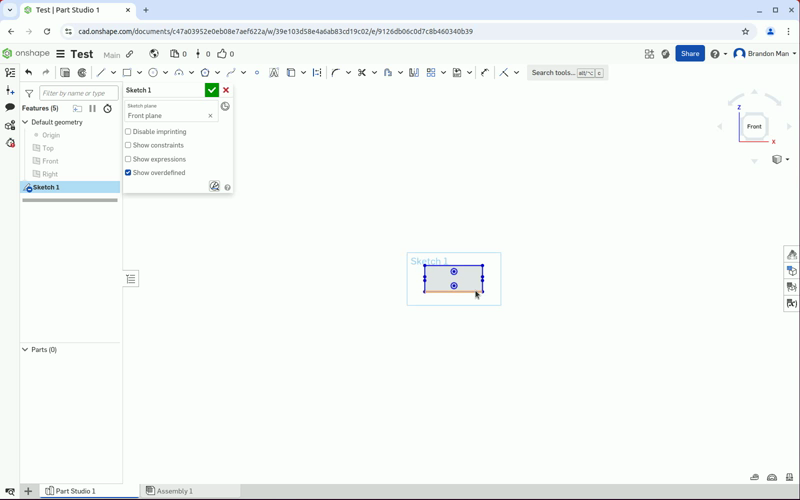
scroll(6)
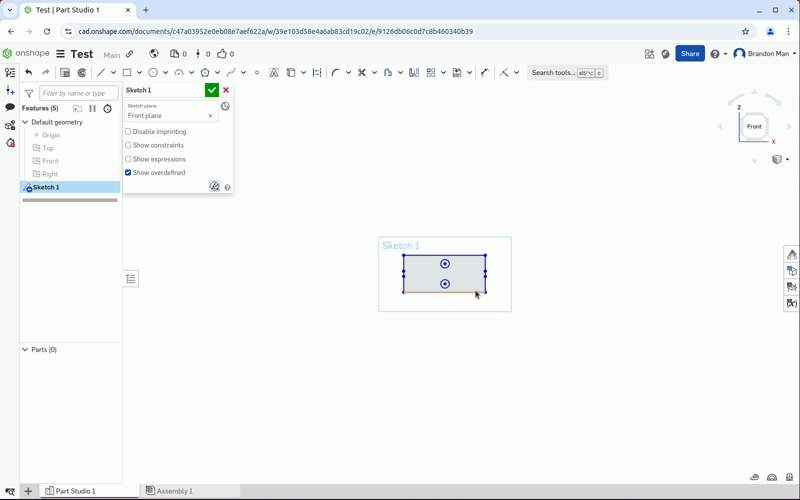
scroll(6)
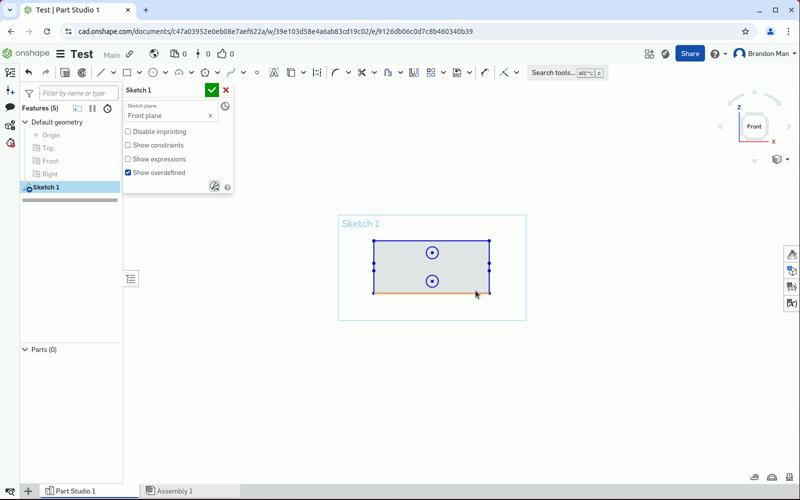
scroll(6)
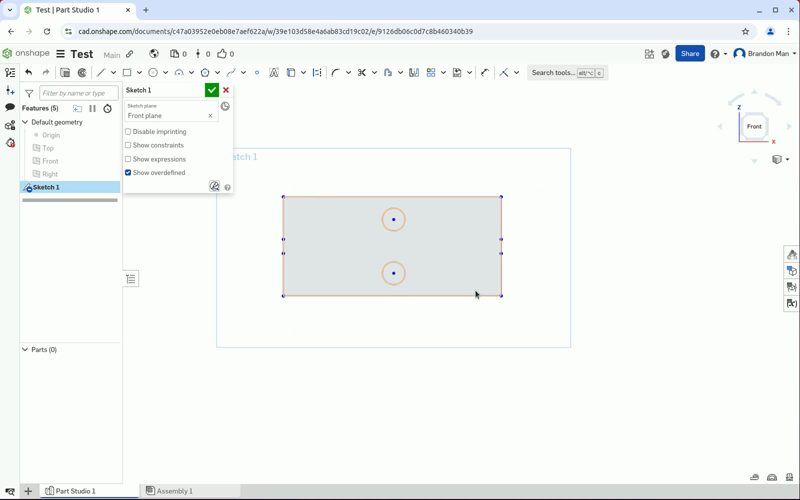
scroll(6)
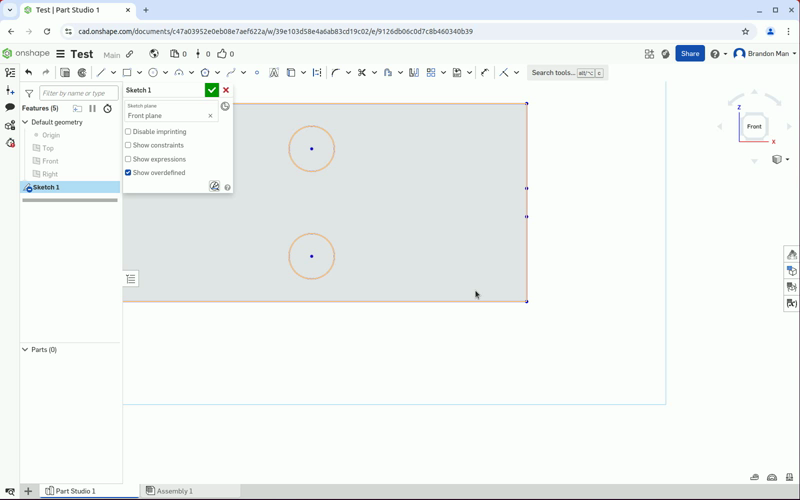
click(475, 290)
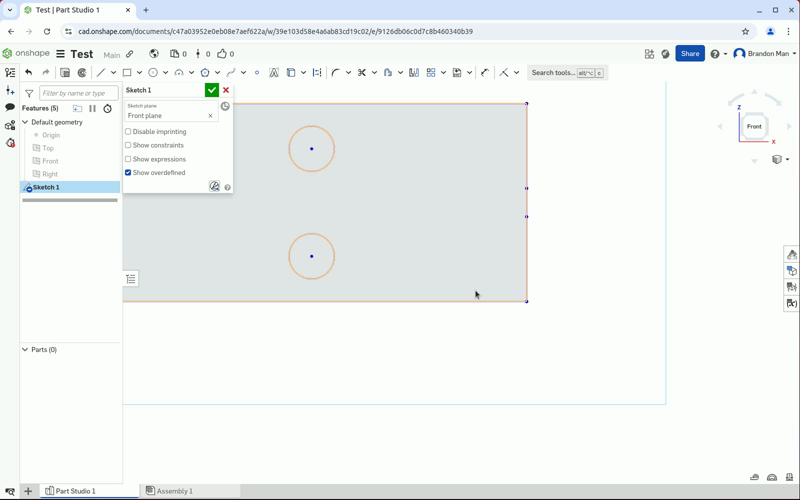
scroll(-6)
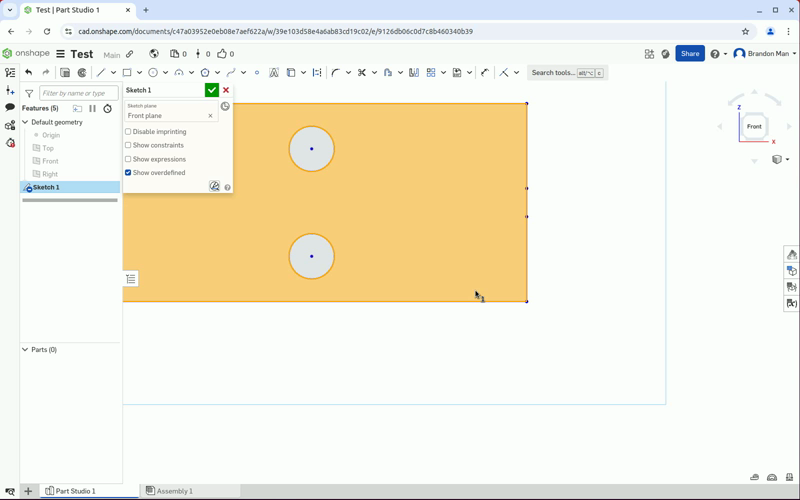
scroll(-6)
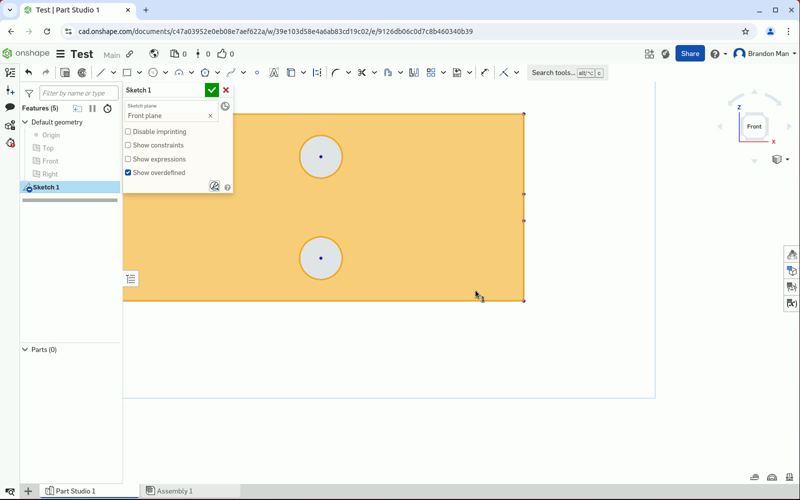
scroll(-6)
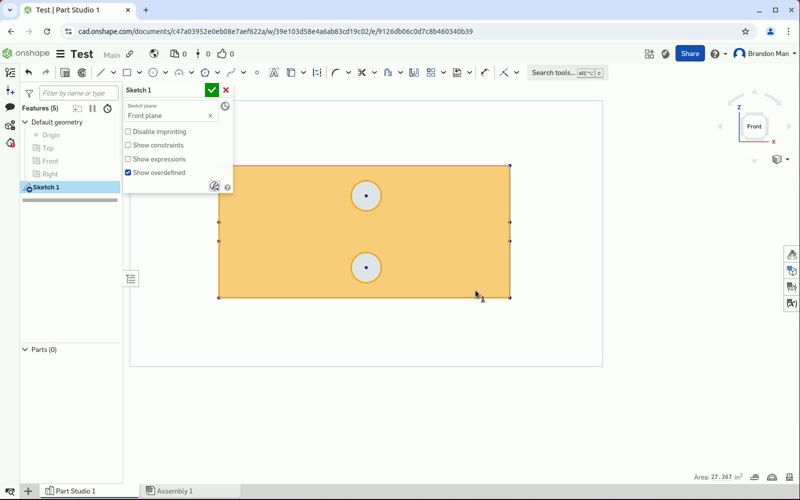
scroll(-6)
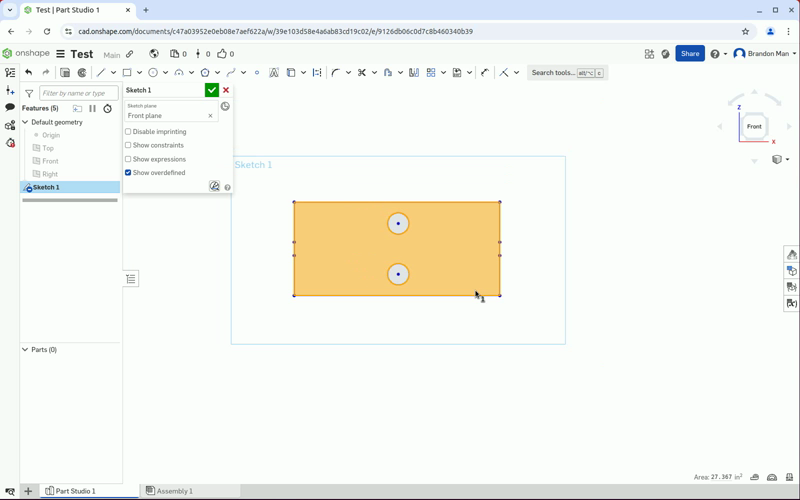
scroll(-6)
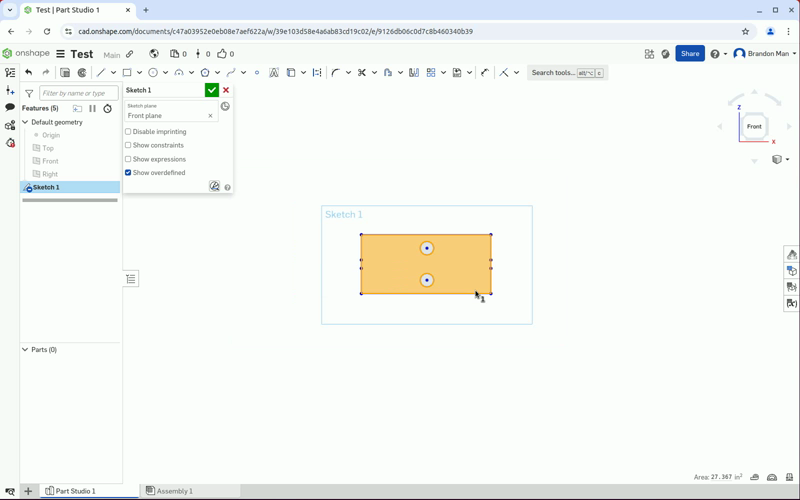
scroll(-6)
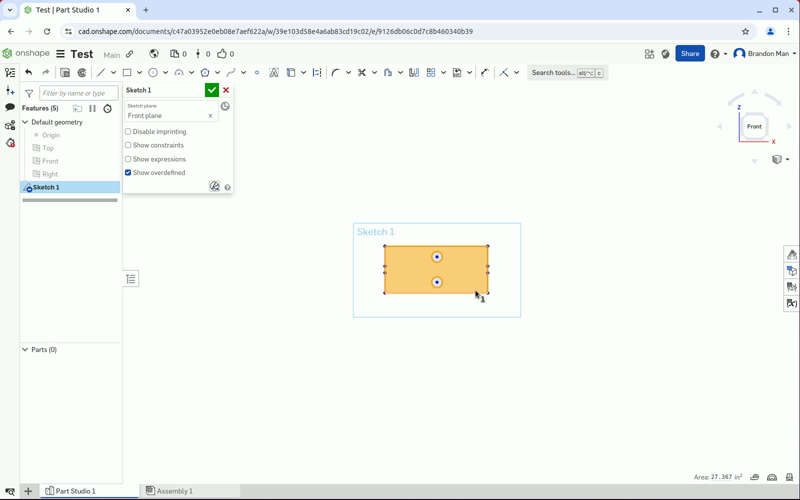
scroll(-6)
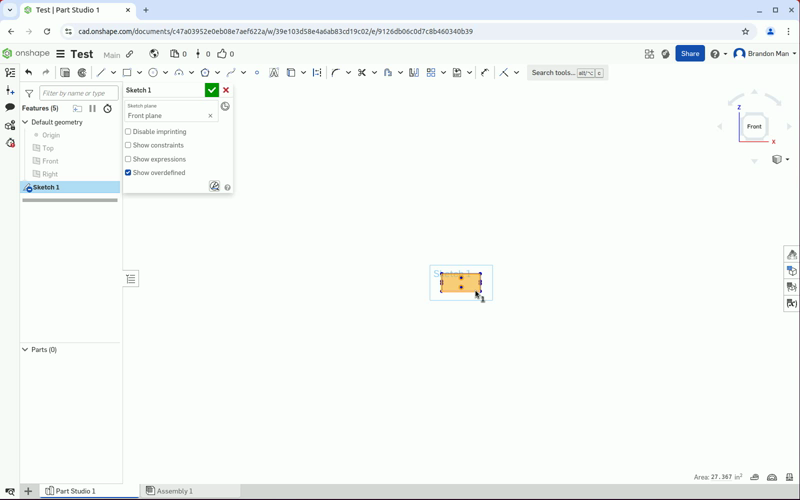
mouse_move(73, 352)
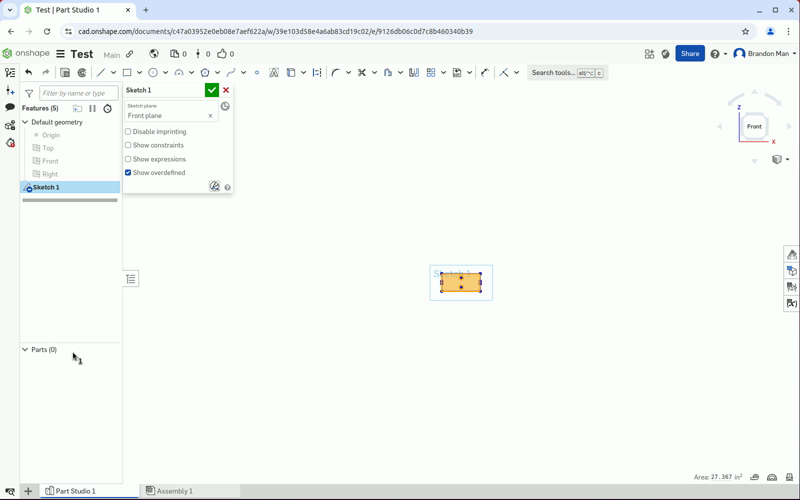
key(shift+y)
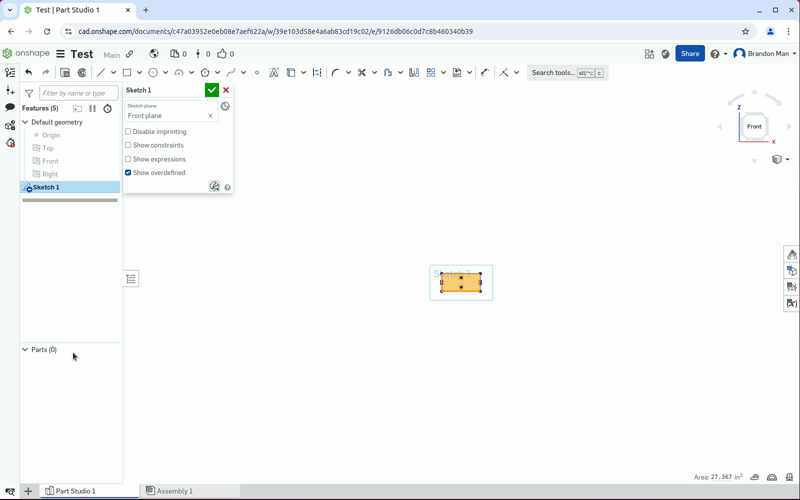
key(shift+e)
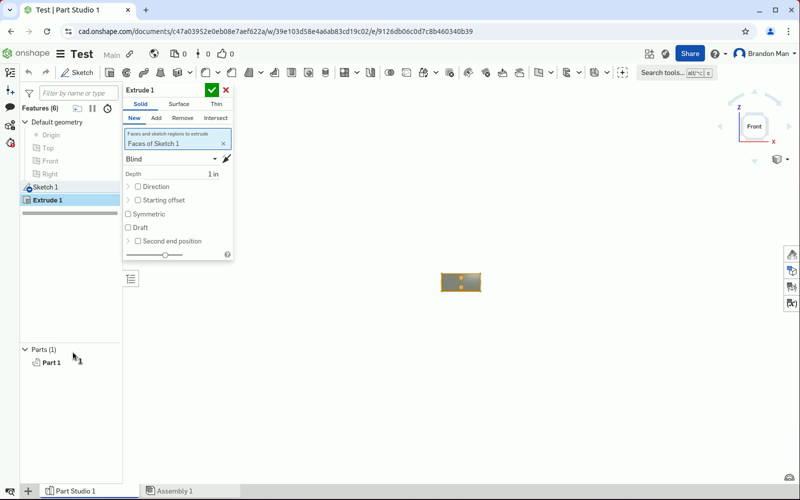
mouse_move(143, 106)
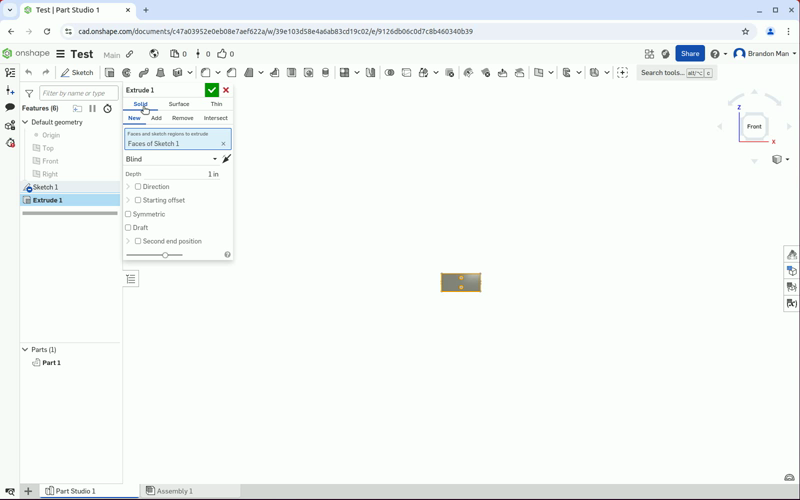
click(143, 106)
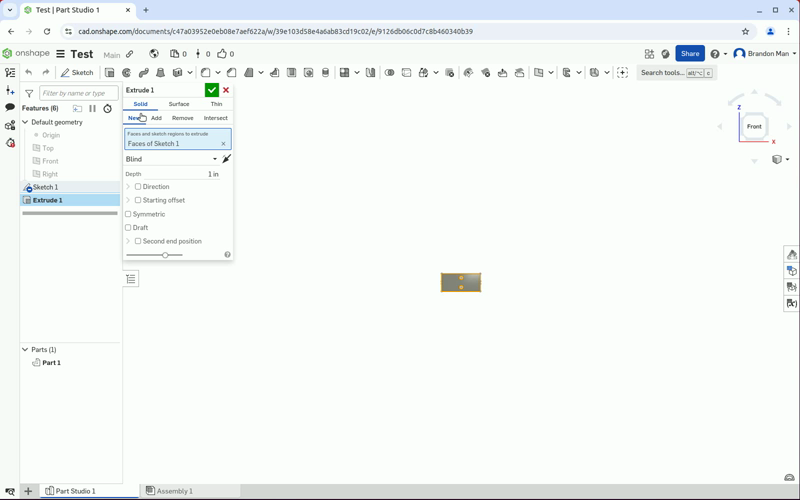
mouse_move(137, 120)
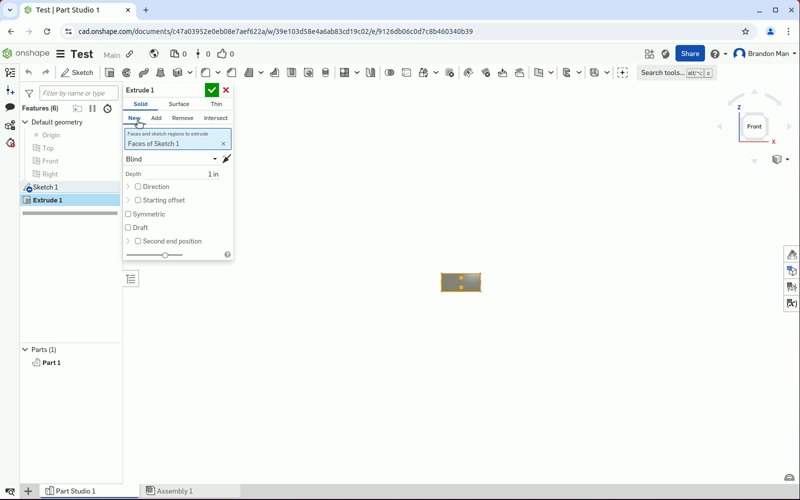
click(137, 120)
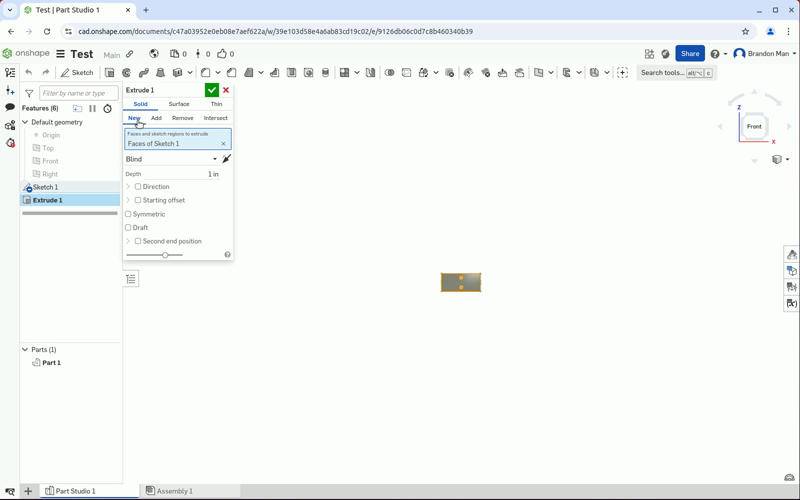
key(tab, 4)
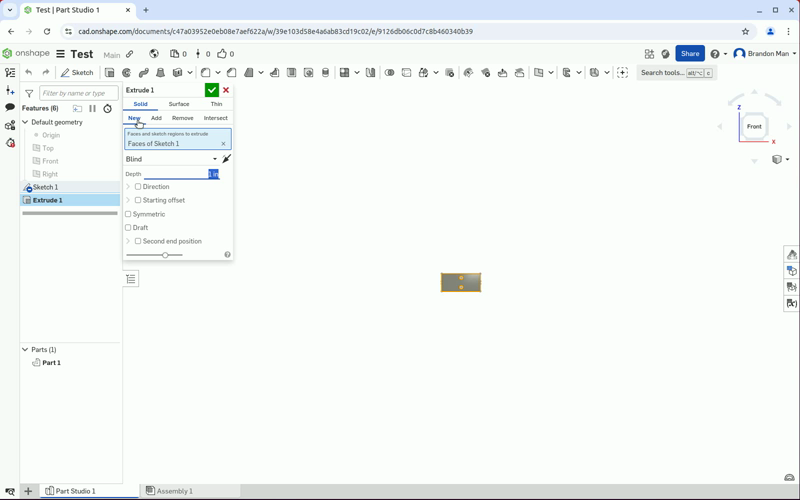
text(0.241)
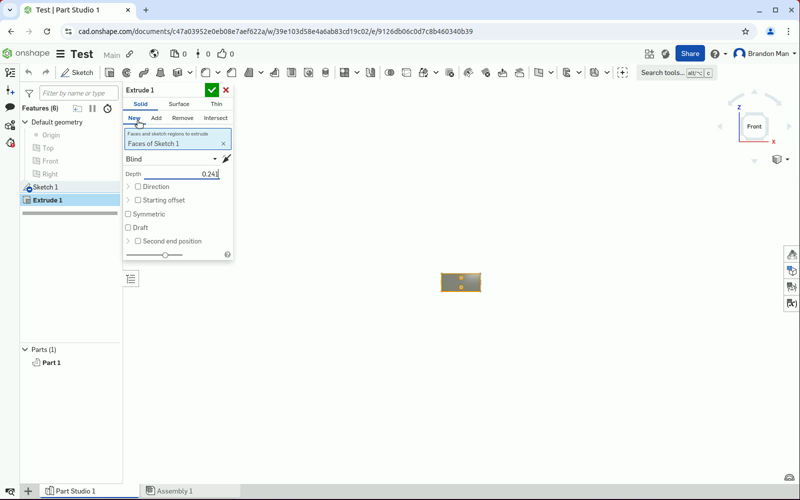
key(enter)
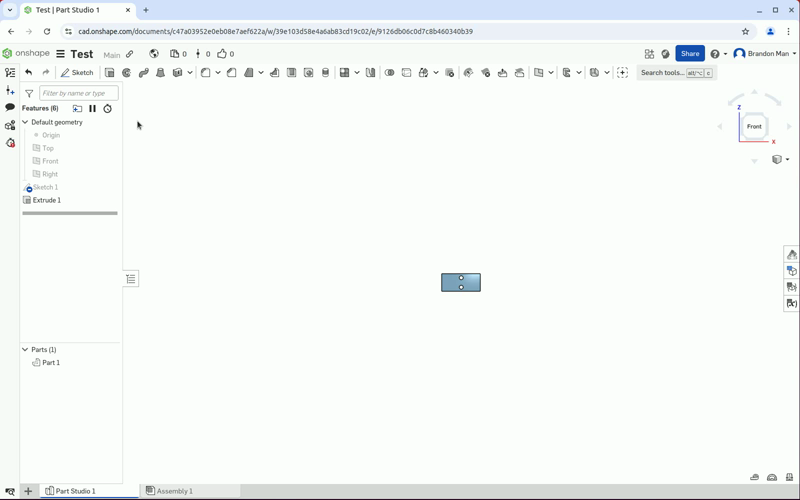
key(shift+h)
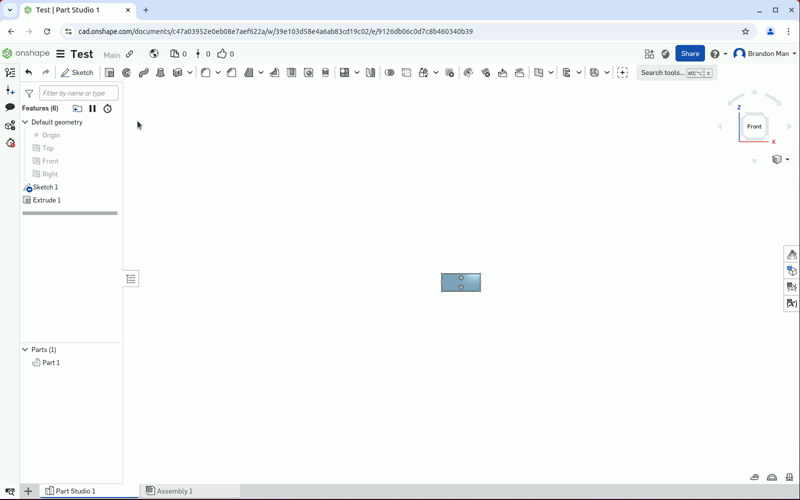
key(shift+h)
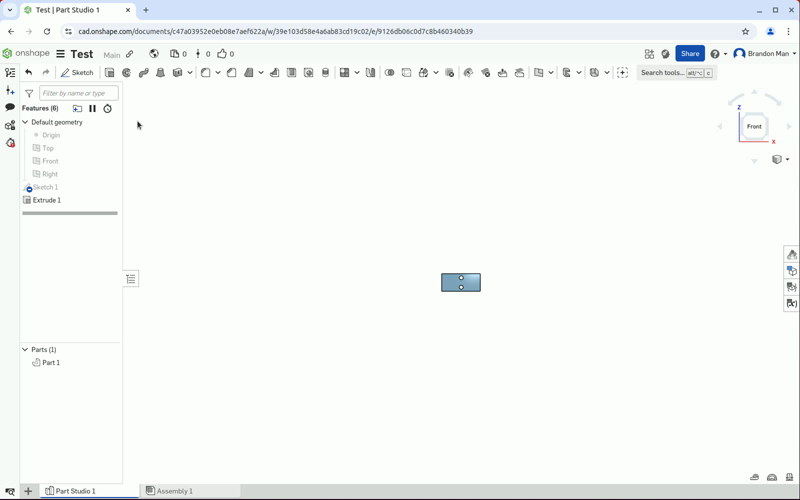
mouse_move(73, 189)
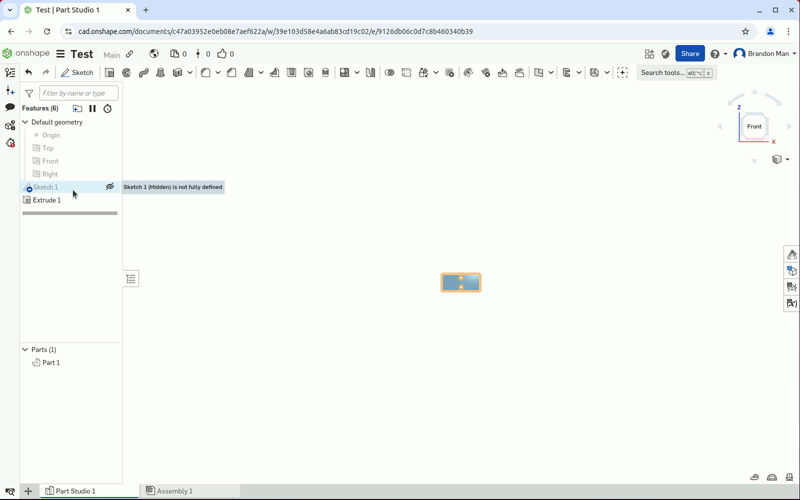
click(73, 189)
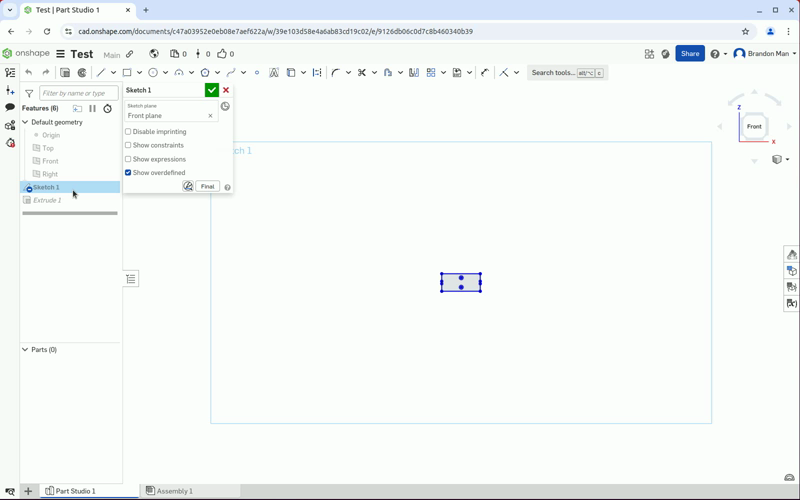
mouse_move(229, 92)
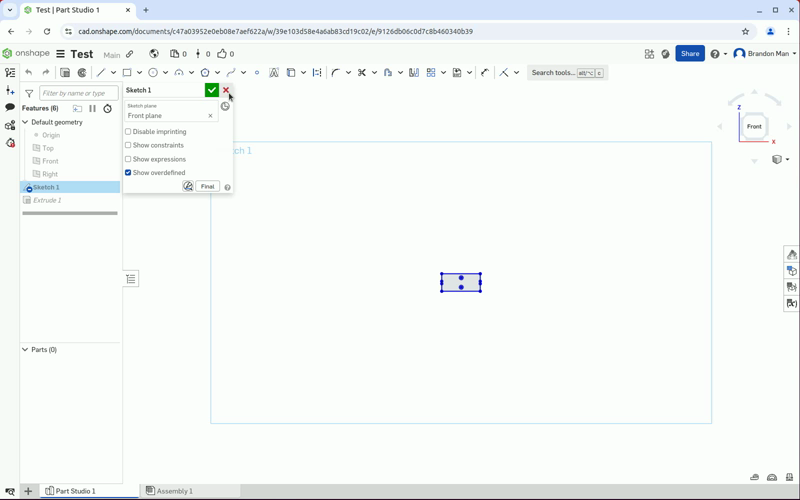
click(229, 92)
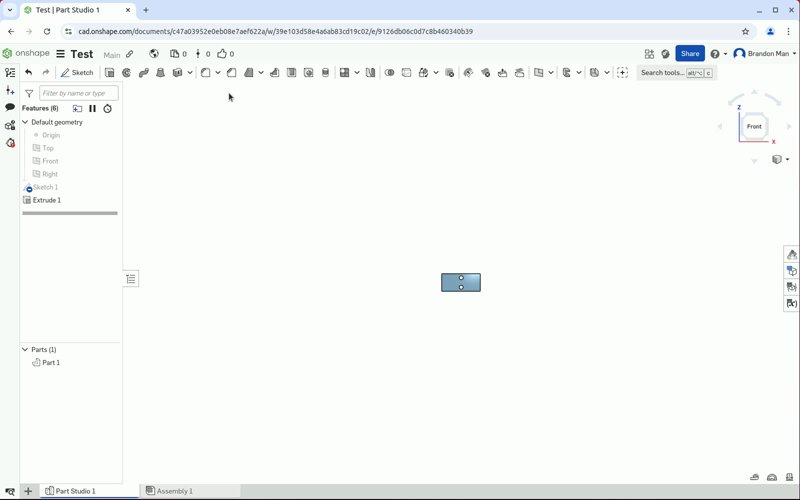
mouse_move(541, 75)
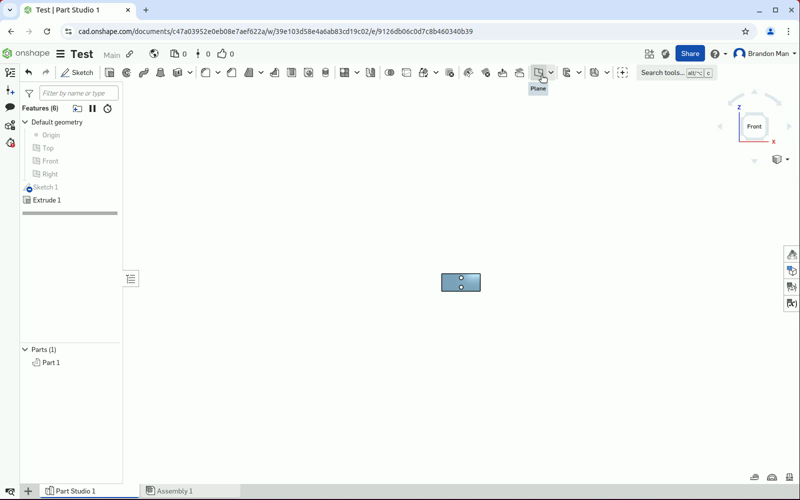
click(541, 75)
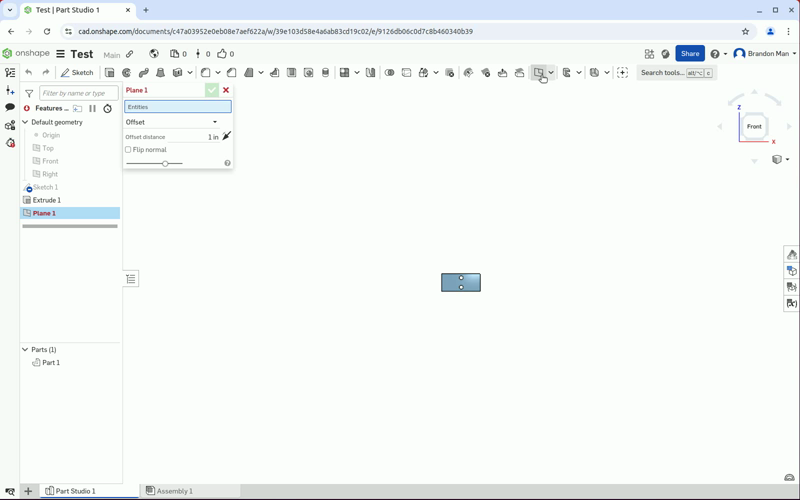
mouse_move(73, 163)
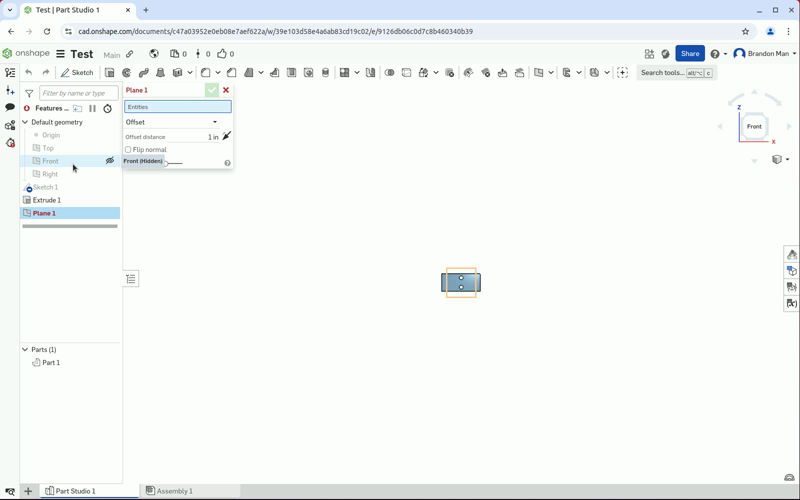
click(73, 163)
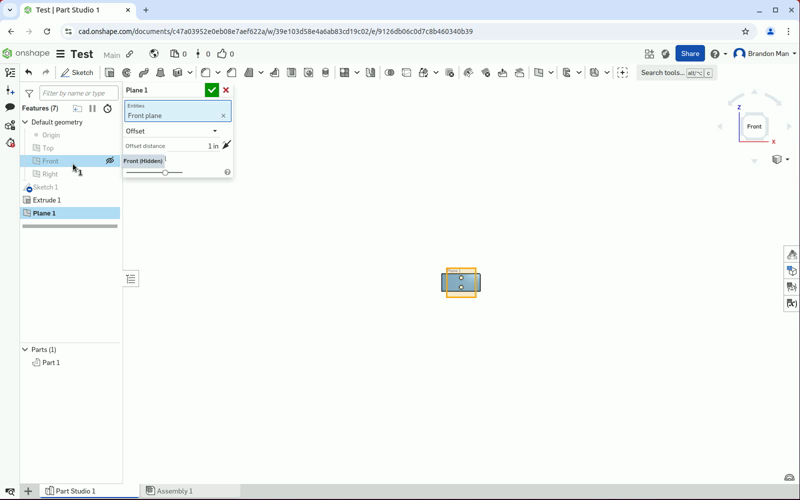
key(tab, 2)
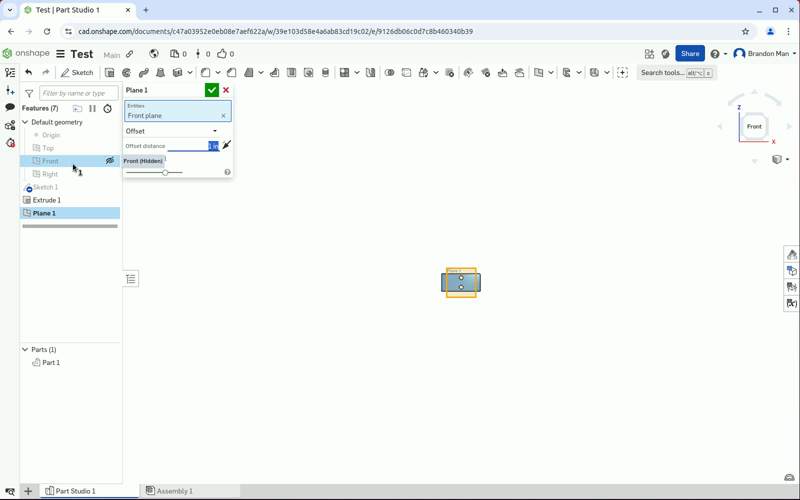
text(0.246)
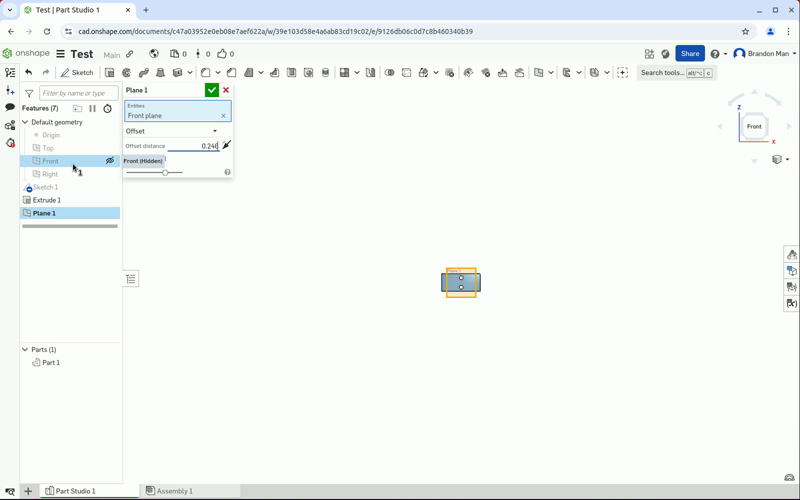
key(enter, 2)
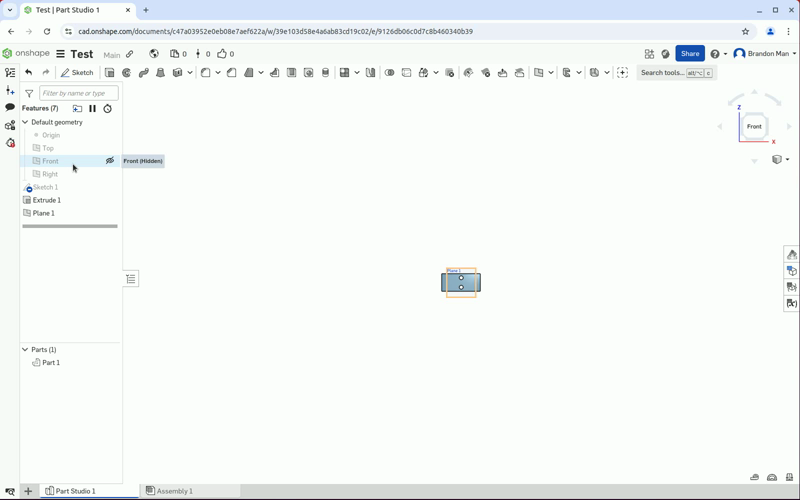
key(shift+s)
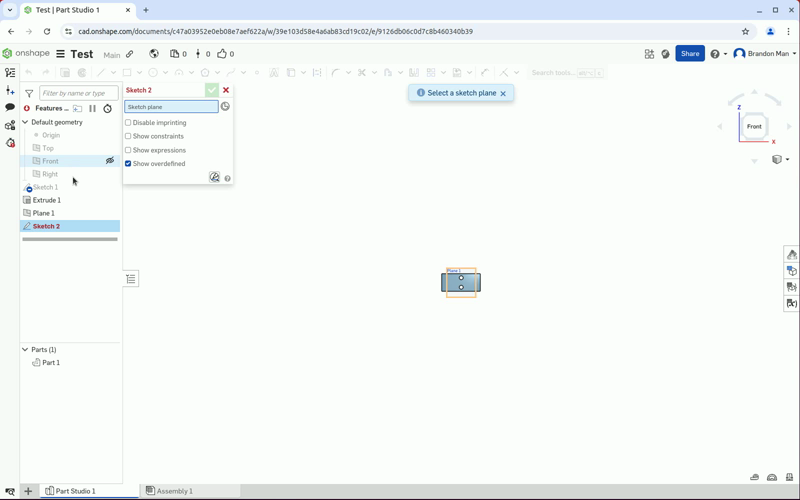
mouse_move(73, 215)
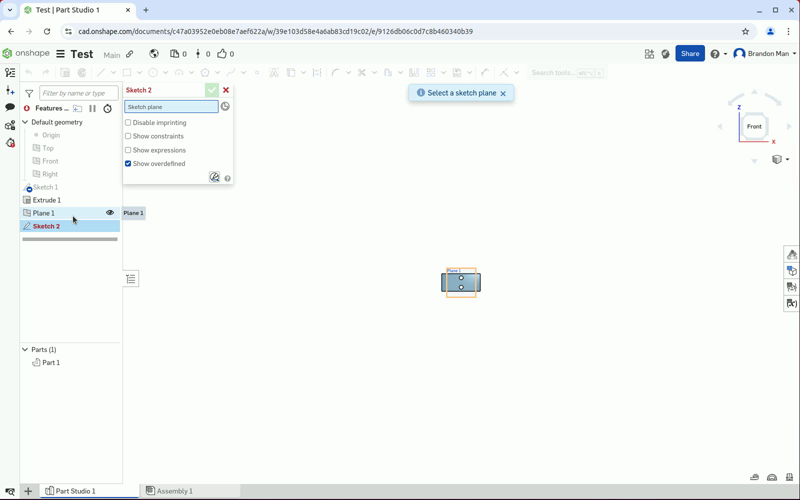
click(73, 215)
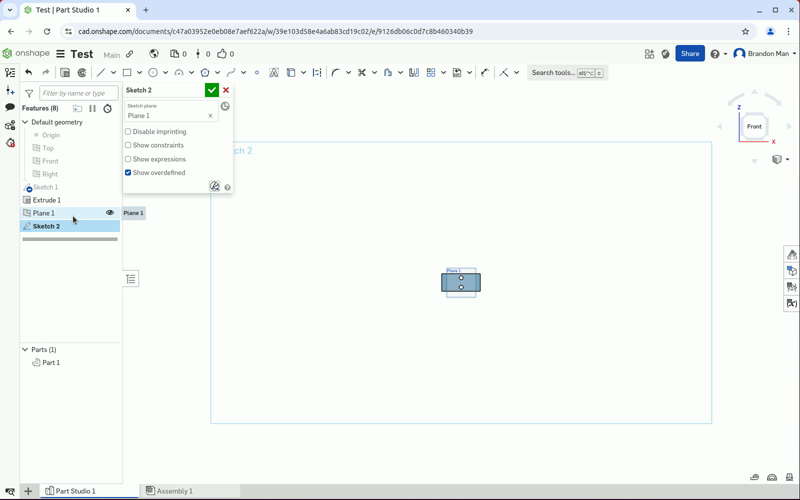
mouse_move(73, 352)
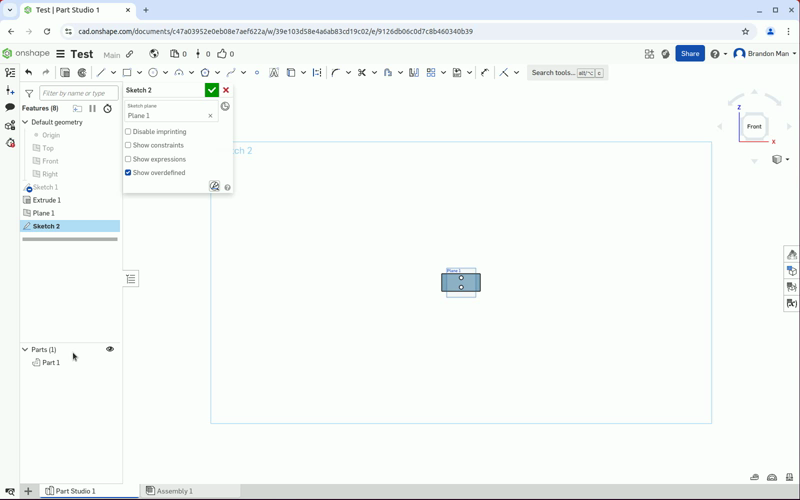
key(y)
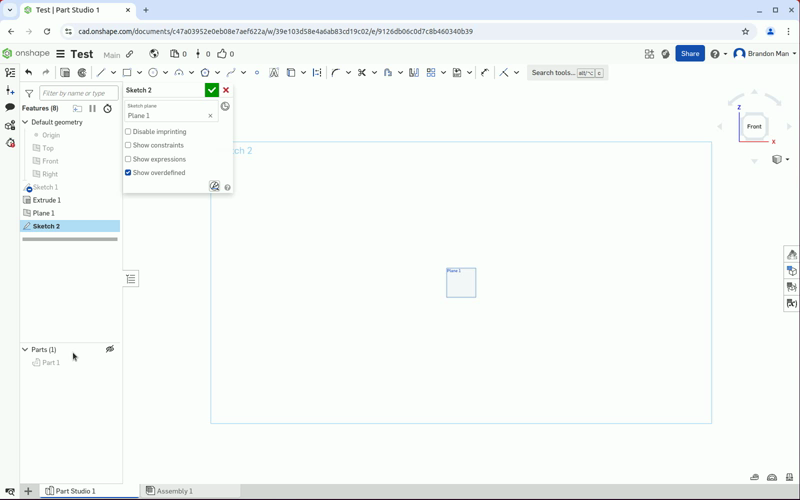
key(l)
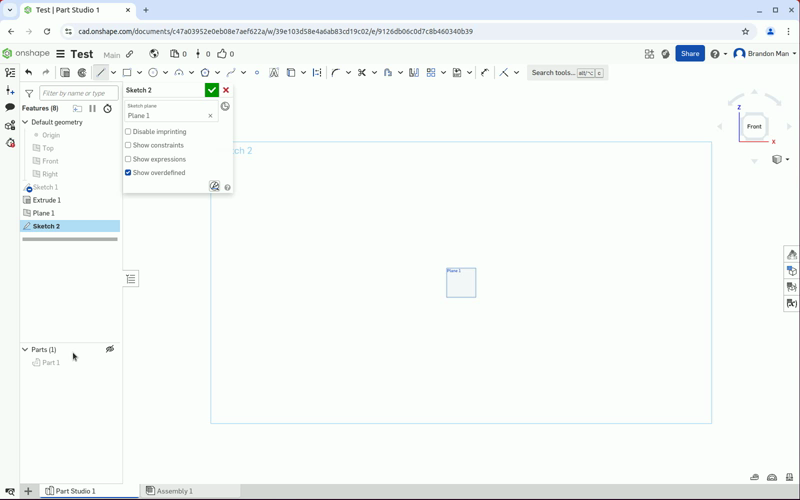
key_down(shift)
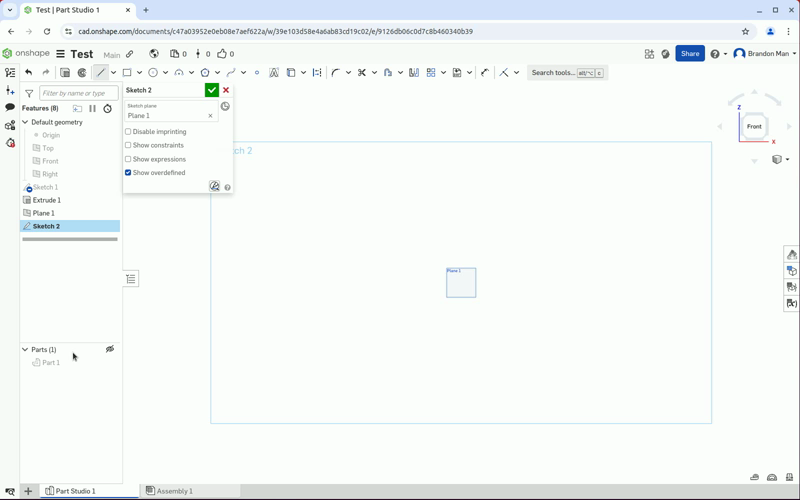
mouse_move(441, 284)
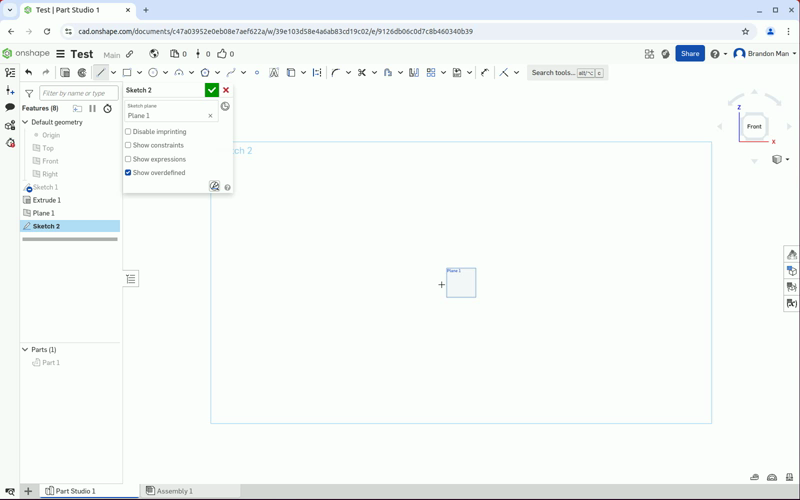
click(441, 284)
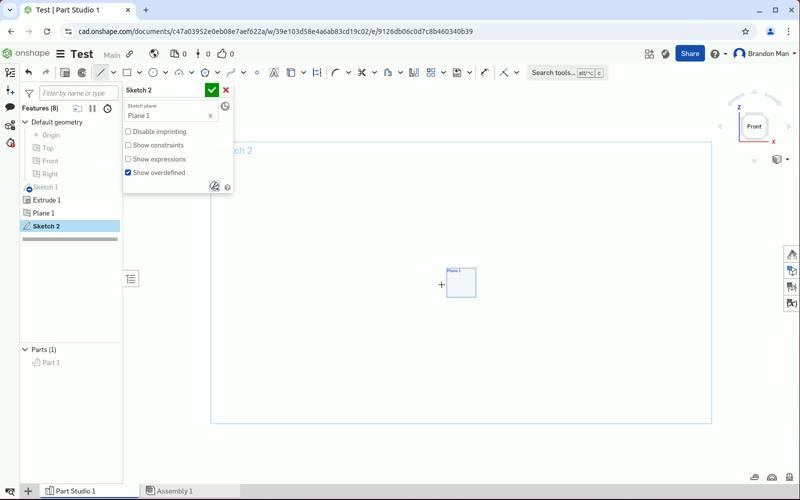
key_up(shift)
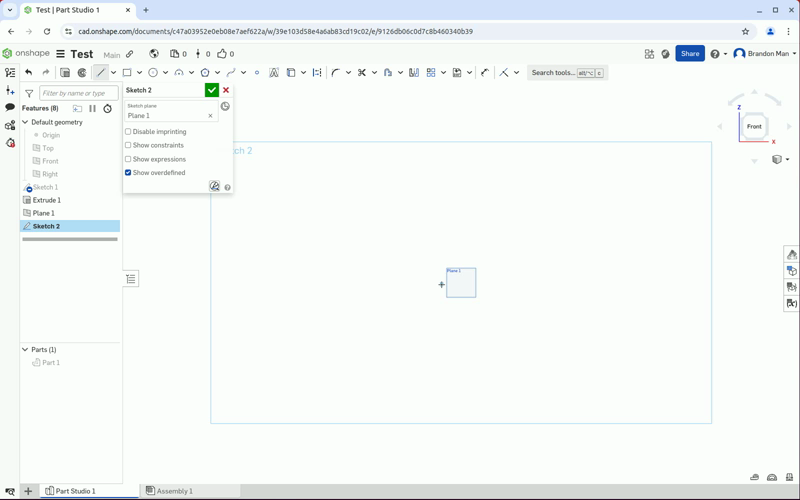
key_down(shift)
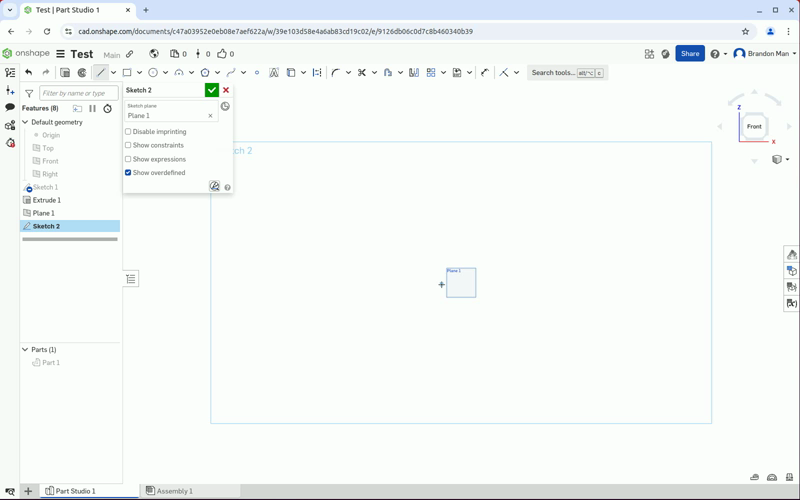
mouse_move(471, 284)
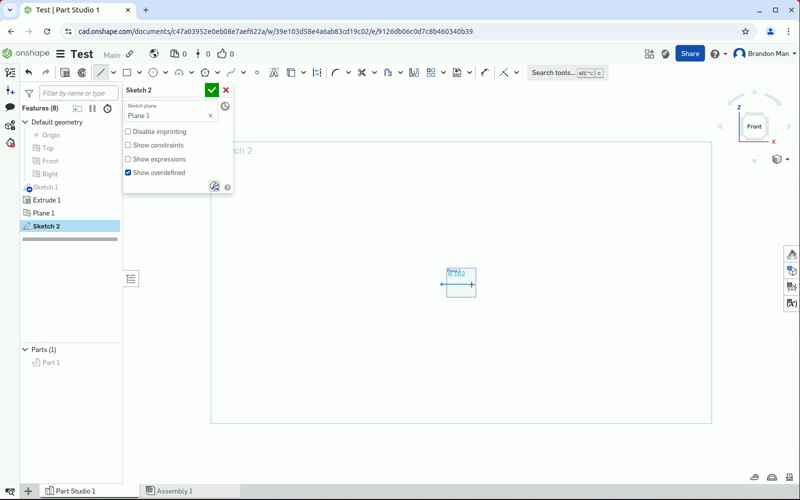
mouse_move(480, 284)
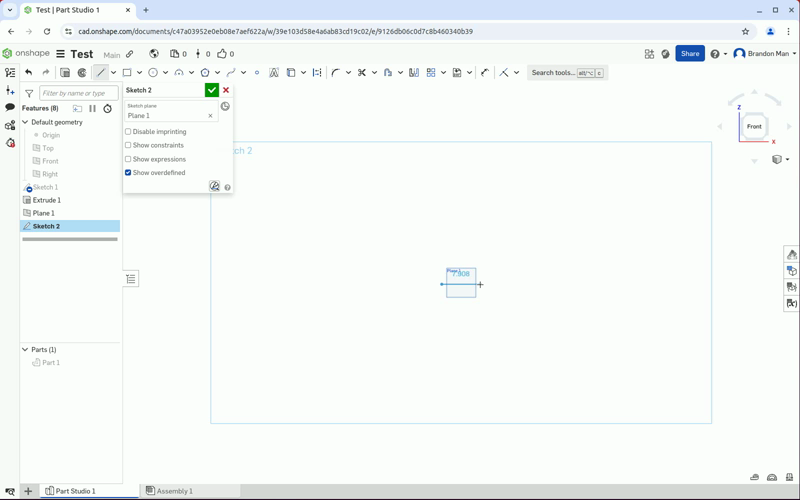
click(480, 284)
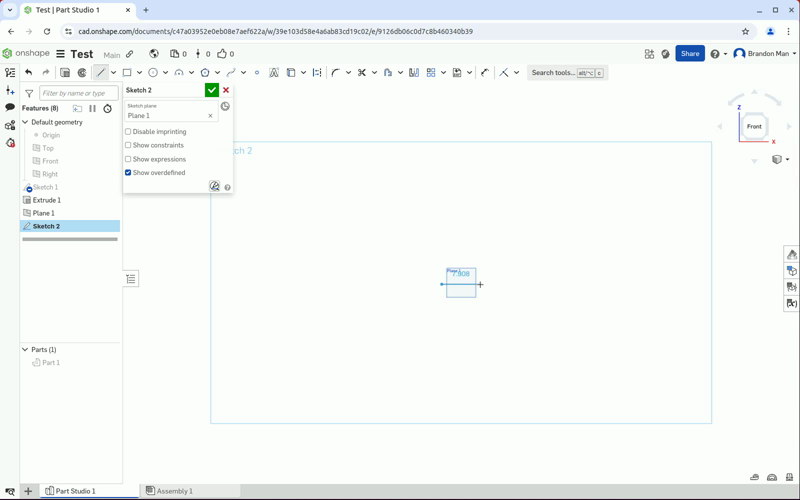
key_up(shift)
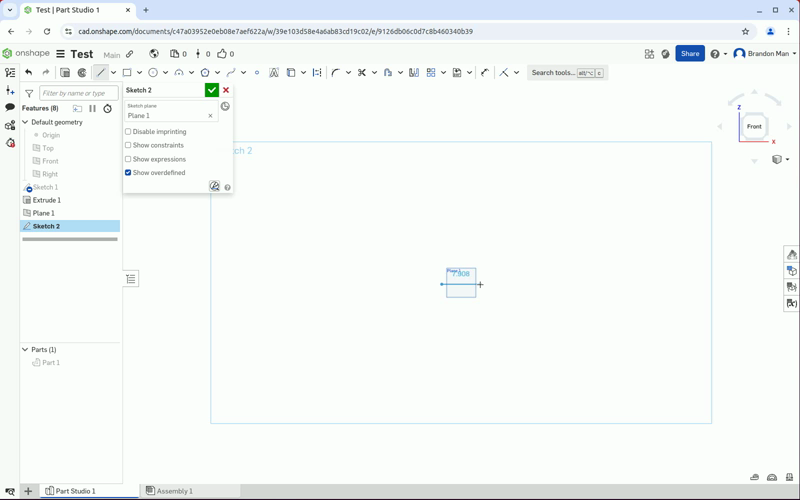
key_down(shift)
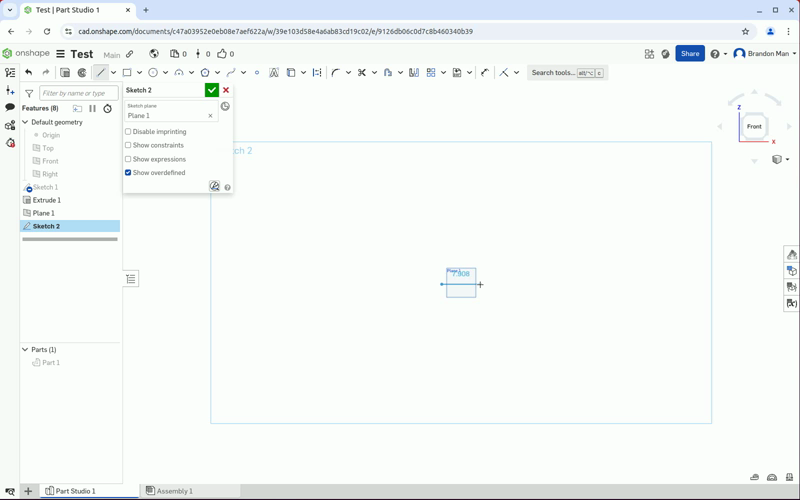
mouse_move(510, 284)
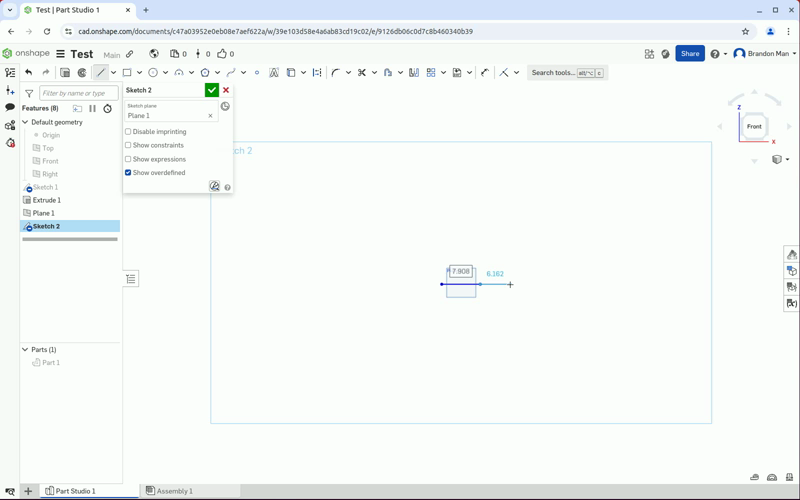
mouse_move(480, 282)
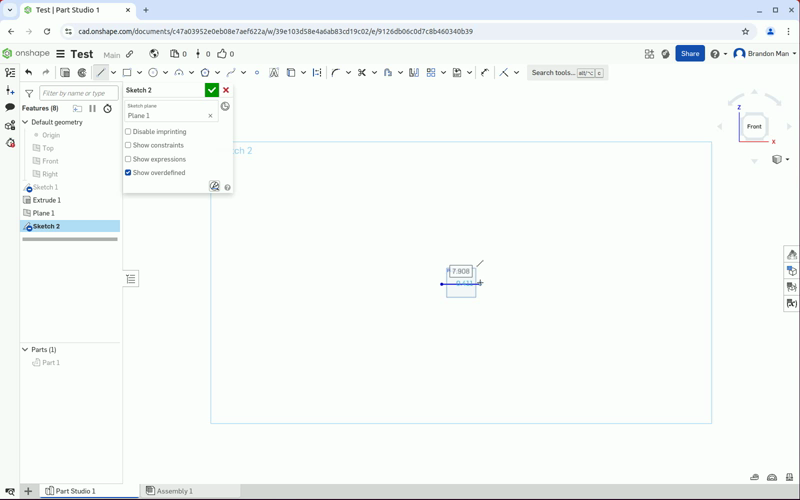
scroll(6)
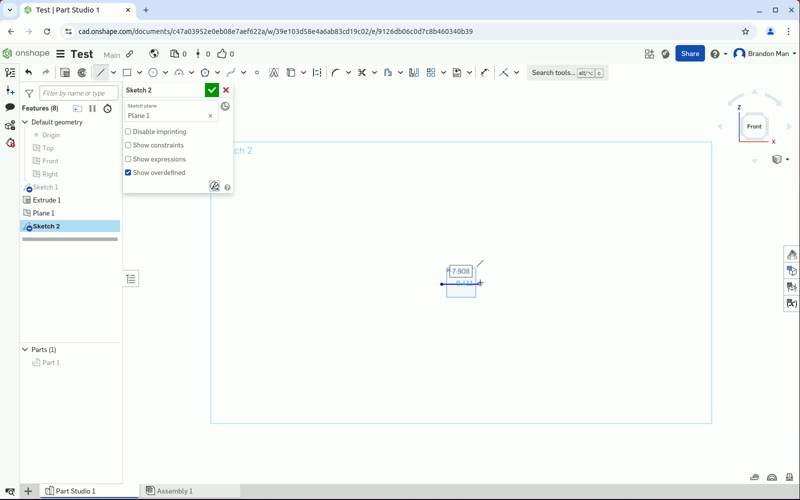
scroll(6)
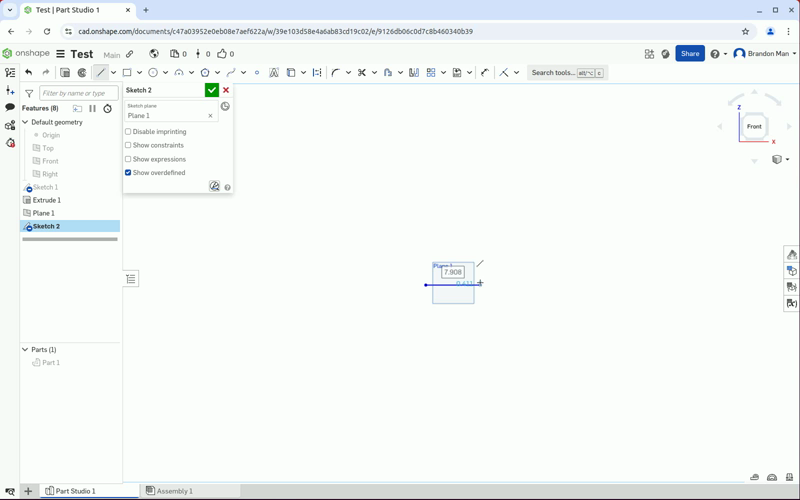
scroll(6)
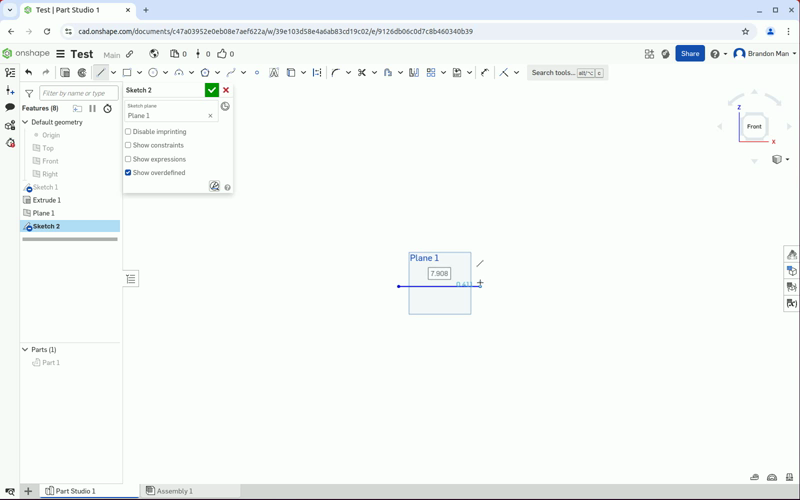
scroll(6)
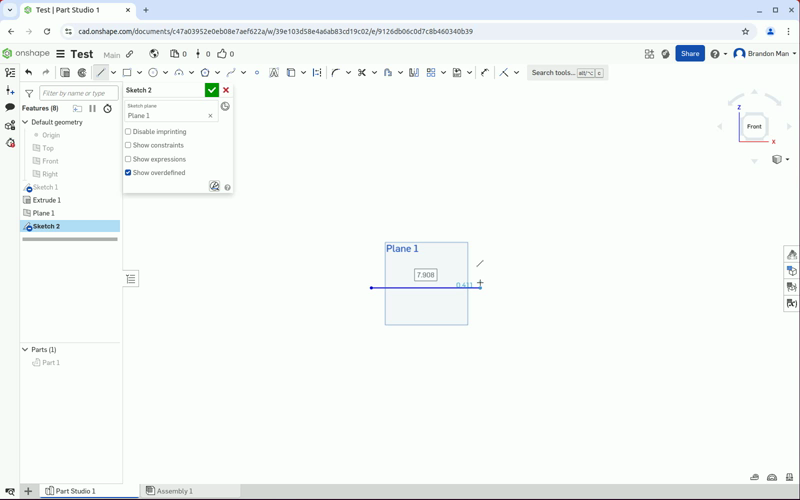
scroll(6)
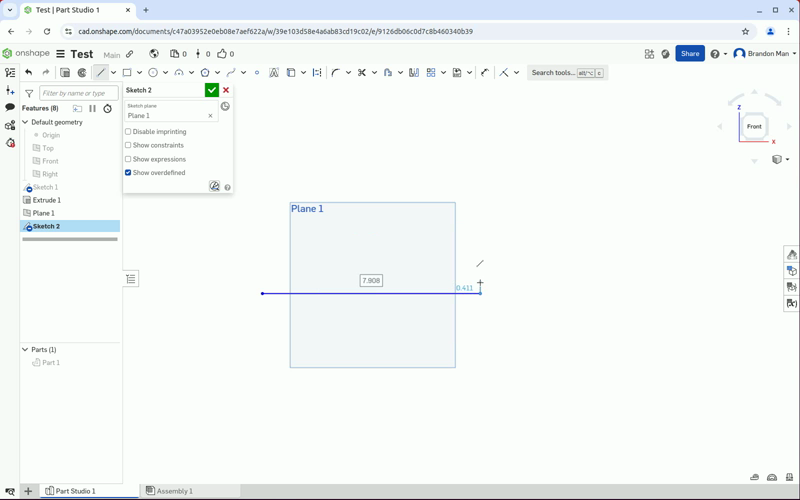
scroll(6)
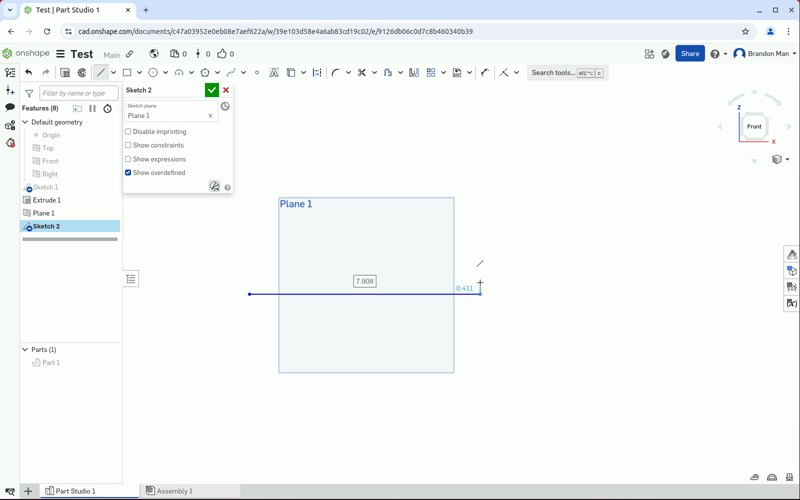
scroll(6)
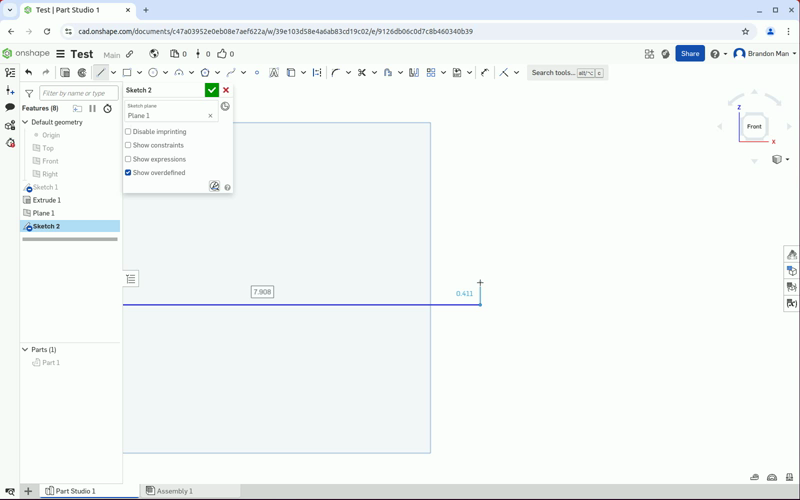
click(480, 282)
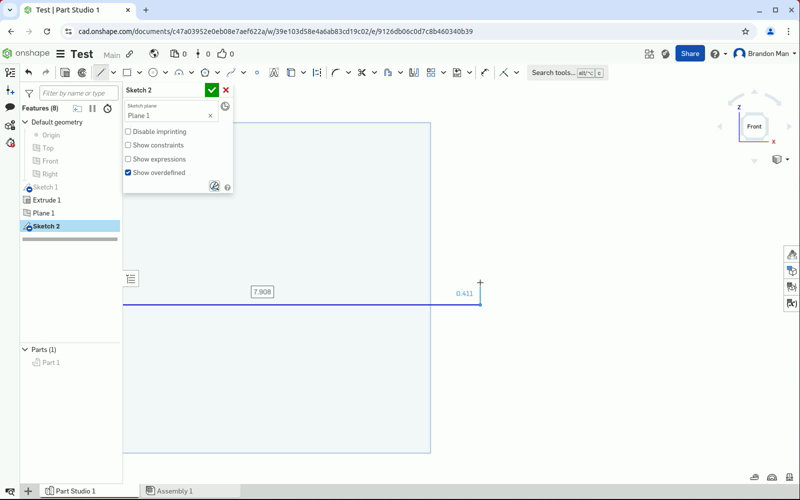
scroll(-6)
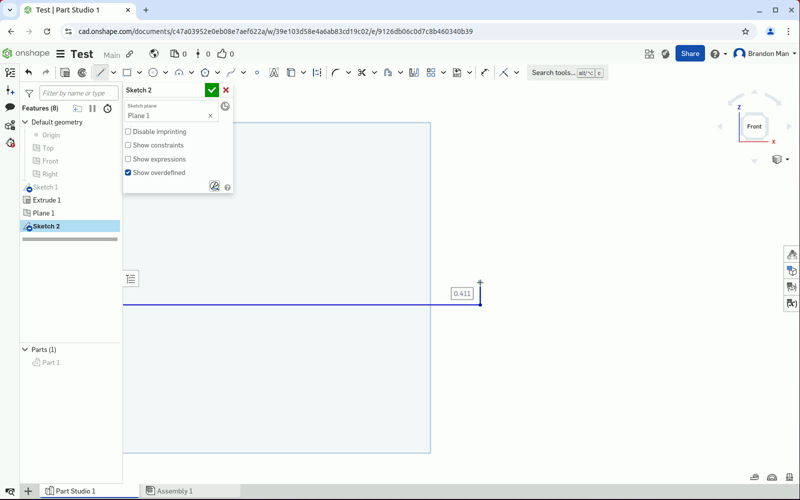
scroll(-6)
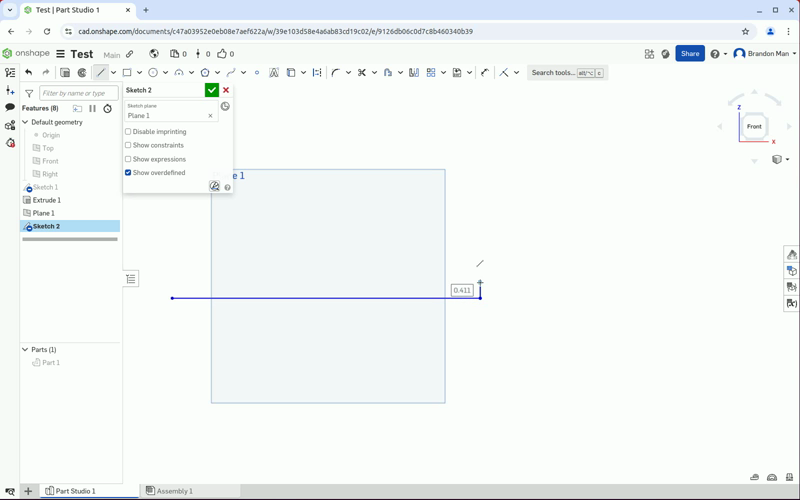
scroll(-6)
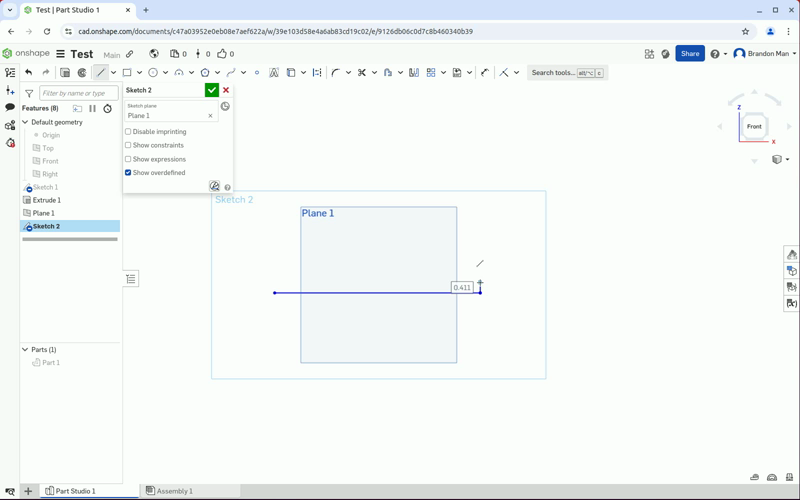
scroll(-6)
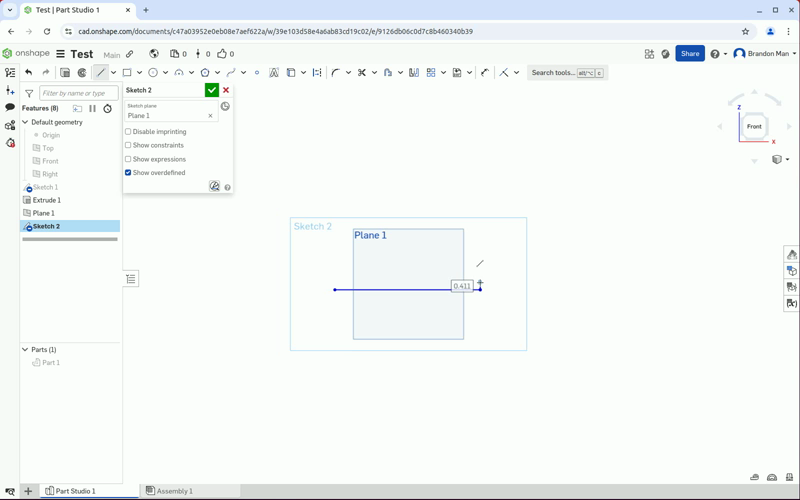
scroll(-6)
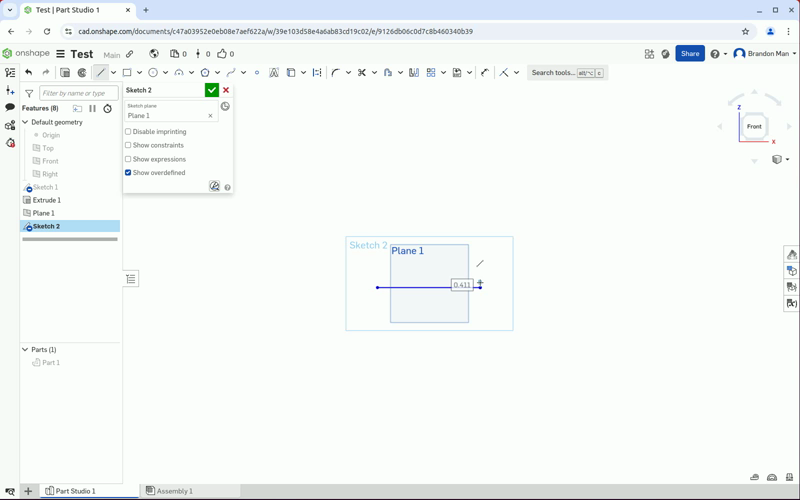
scroll(-6)
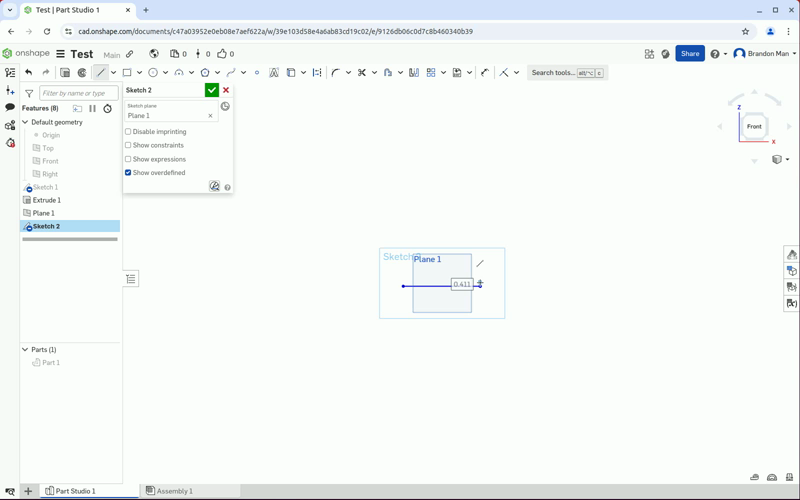
scroll(-6)
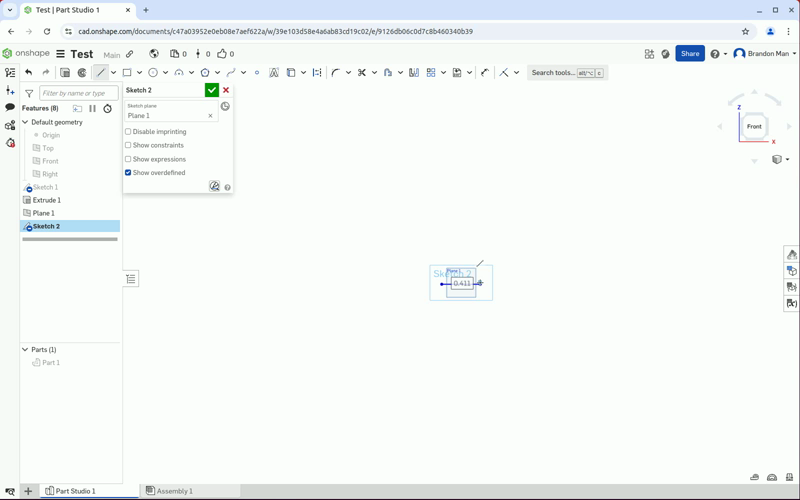
key_up(shift)
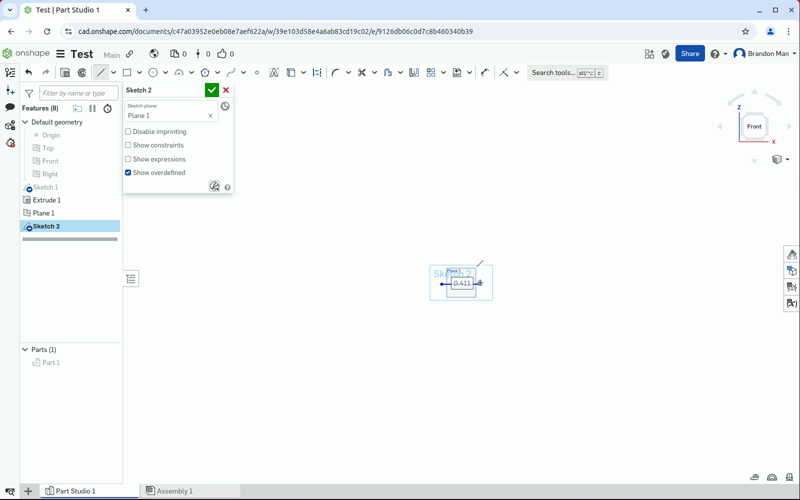
key_down(shift)
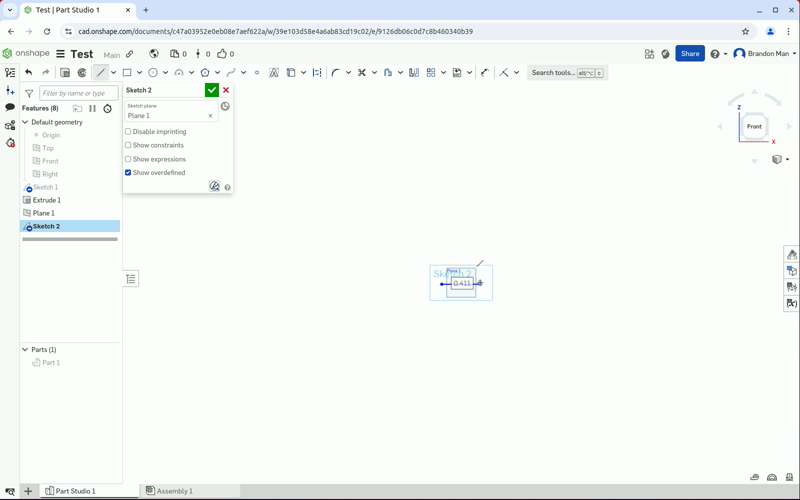
mouse_move(510, 282)
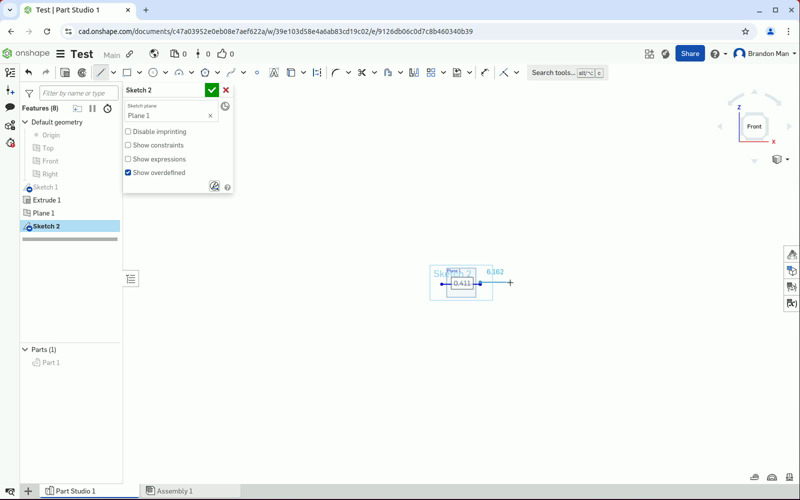
mouse_move(441, 282)
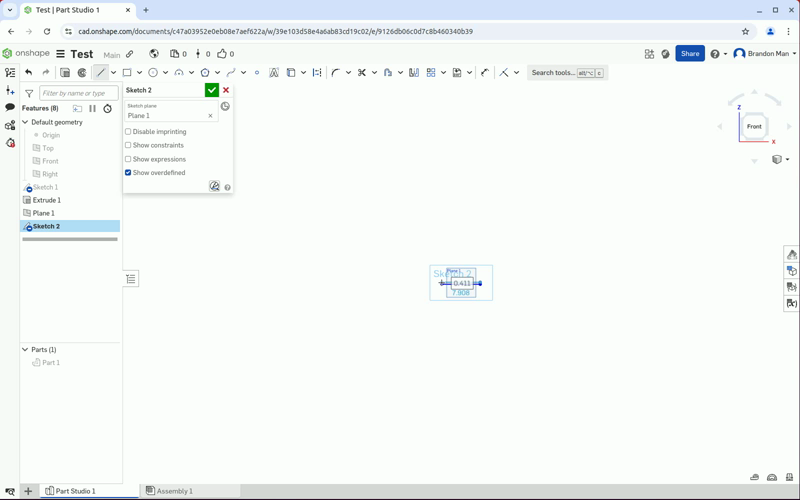
scroll(6)
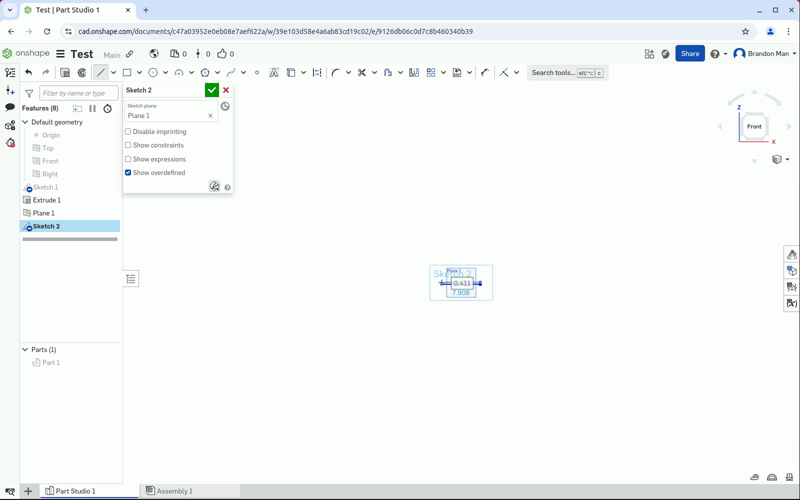
scroll(6)
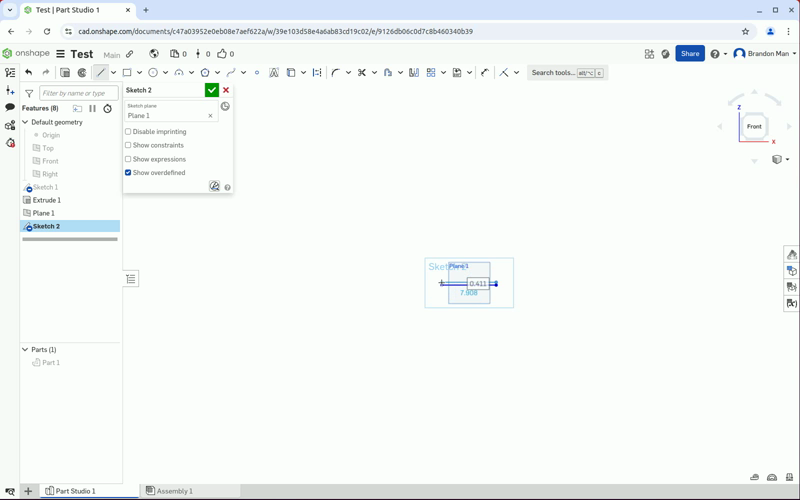
scroll(6)
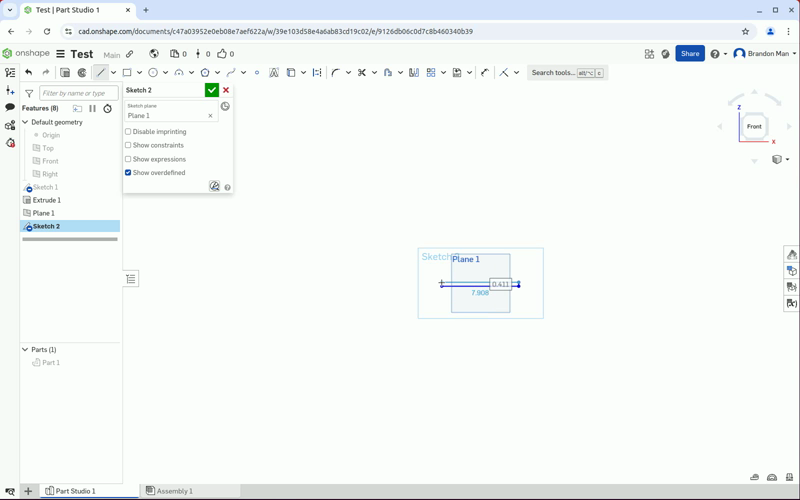
scroll(6)
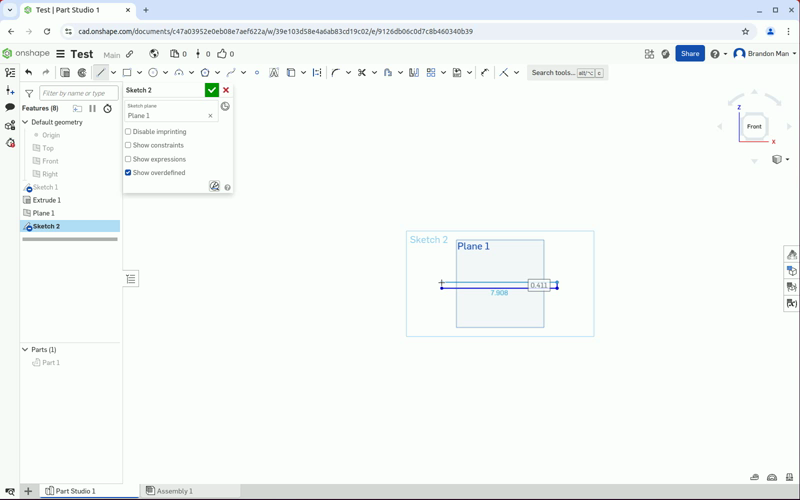
scroll(6)
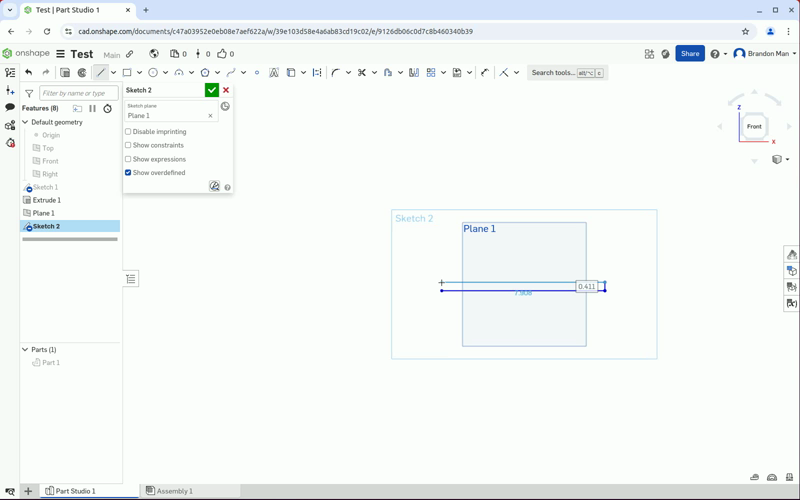
scroll(6)
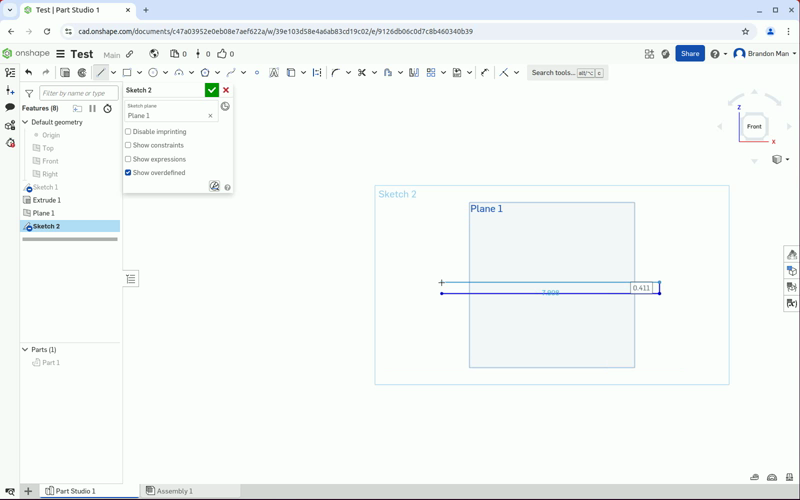
scroll(6)
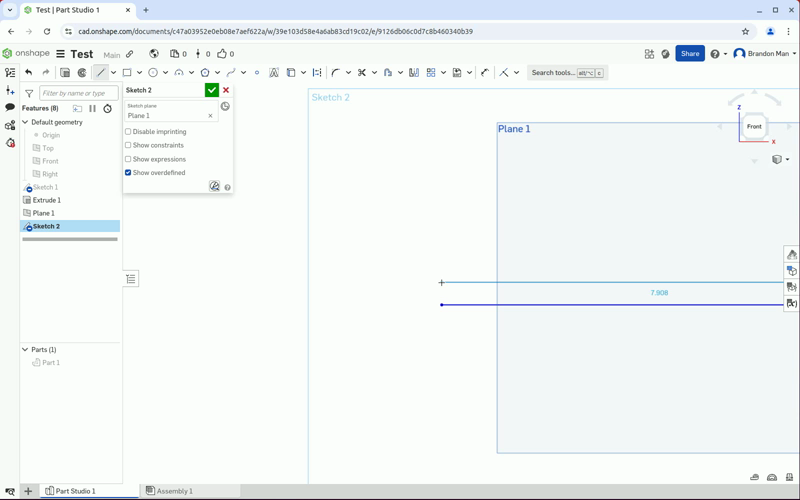
click(441, 282)
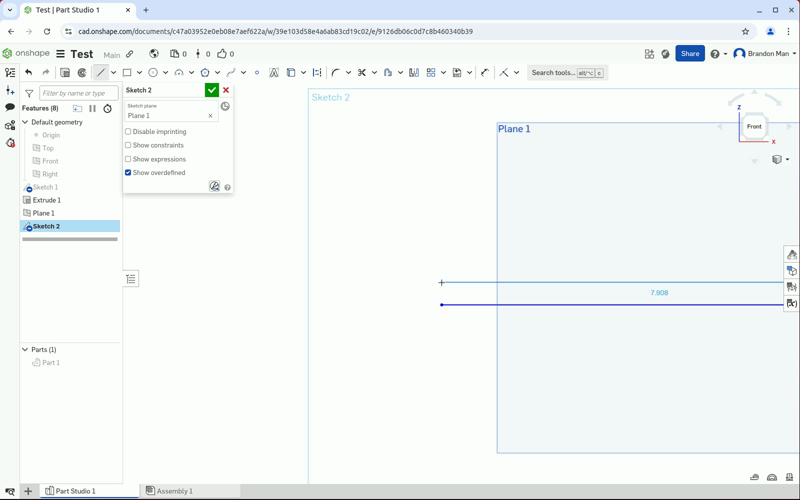
scroll(-6)
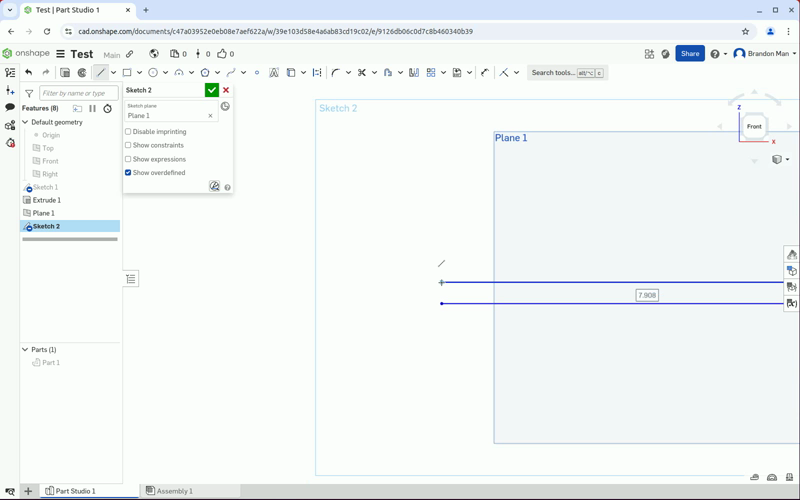
scroll(-6)
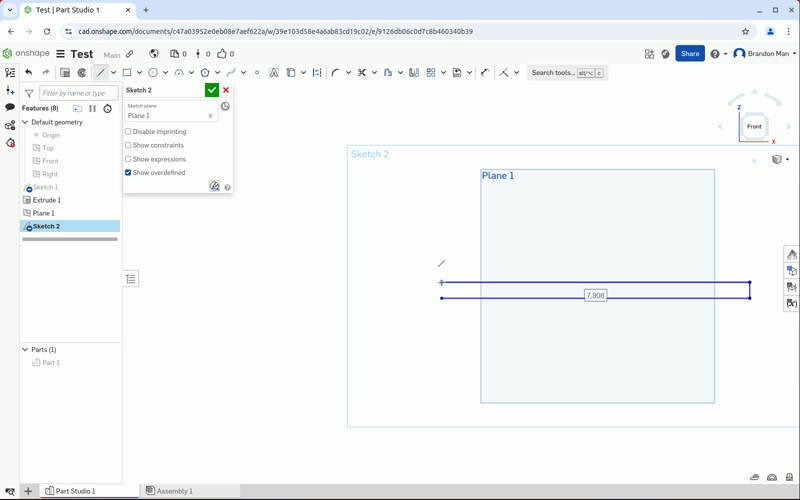
scroll(-6)
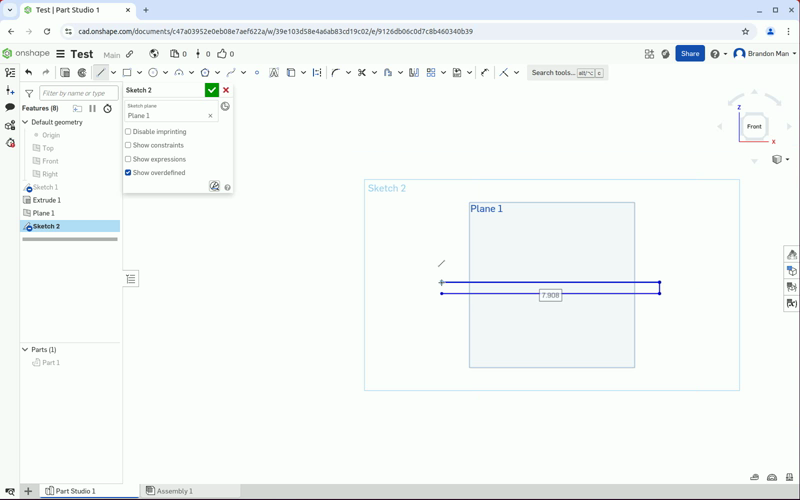
scroll(-6)
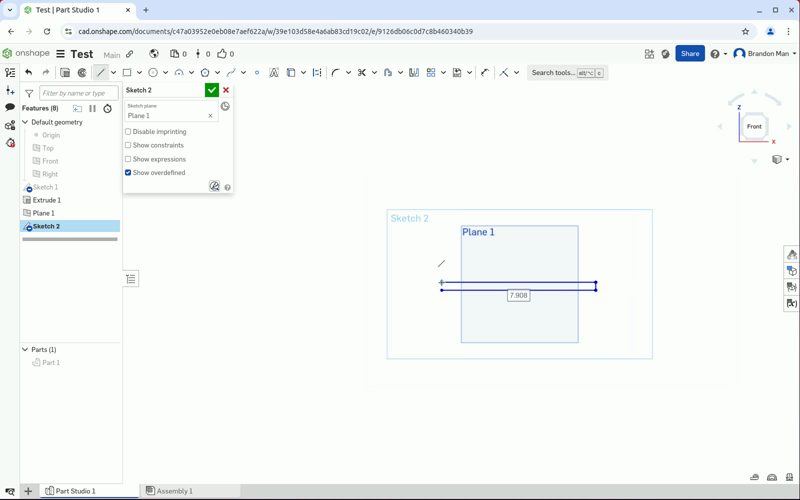
scroll(-6)
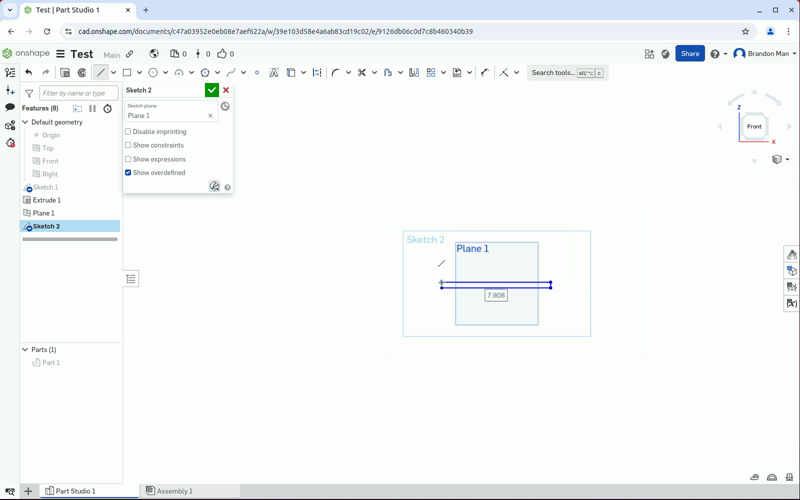
scroll(-6)
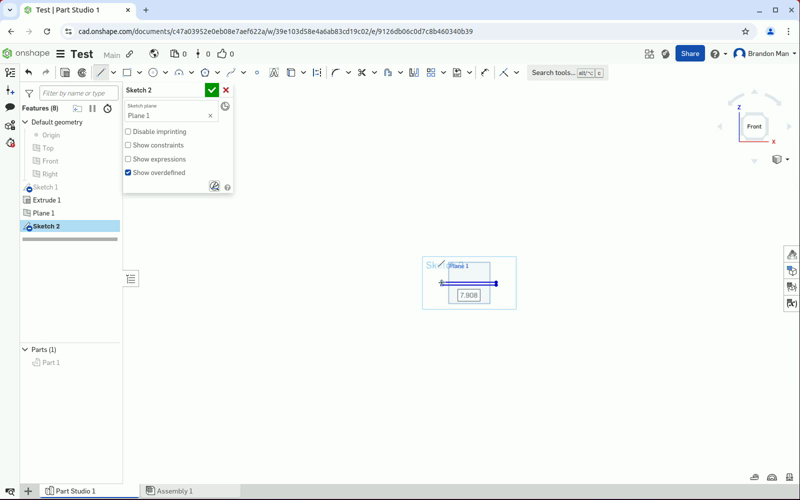
scroll(-6)
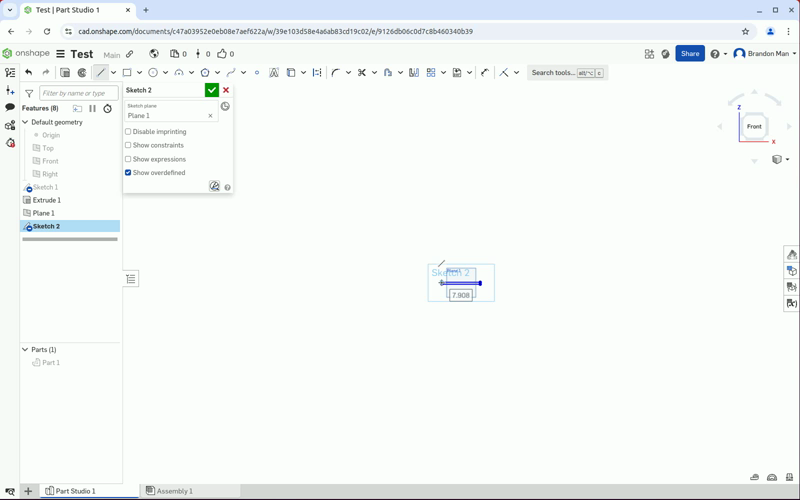
key_up(shift)
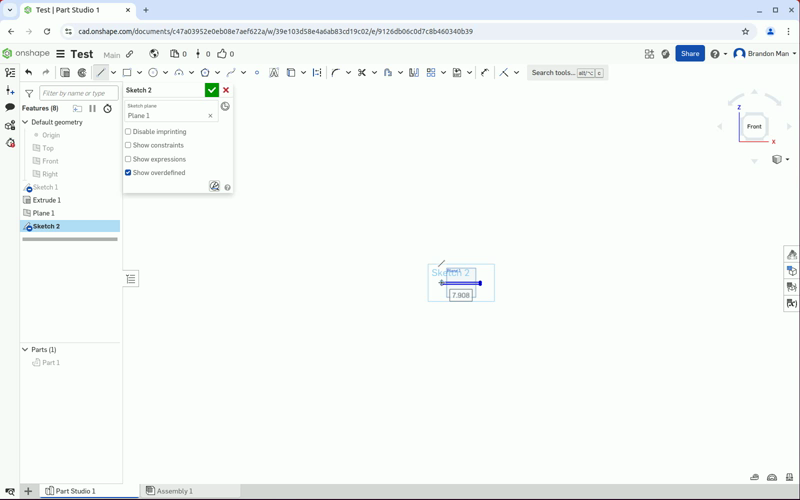
mouse_move(471, 282)
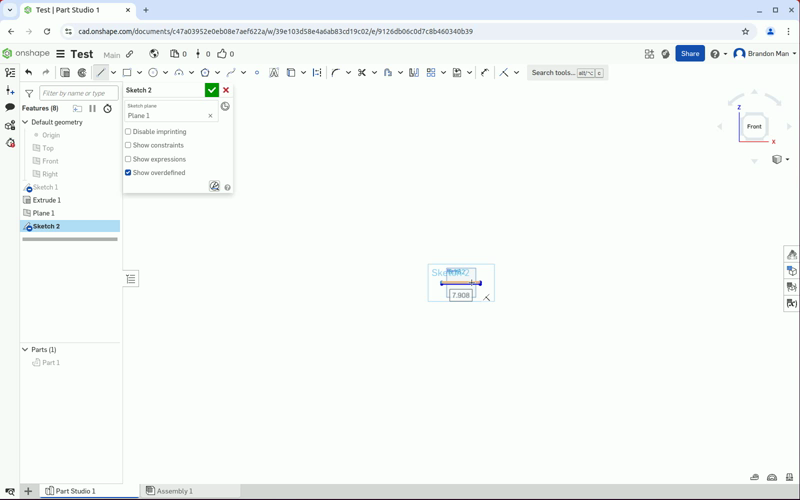
key_down(shift)
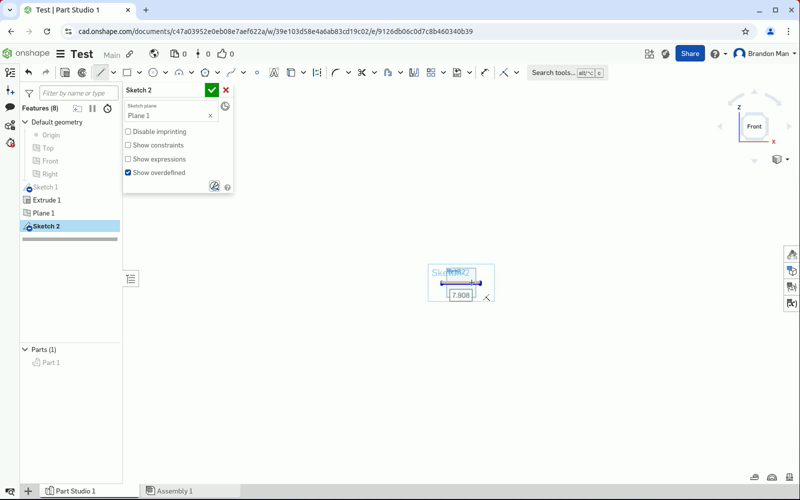
mouse_move(441, 284)
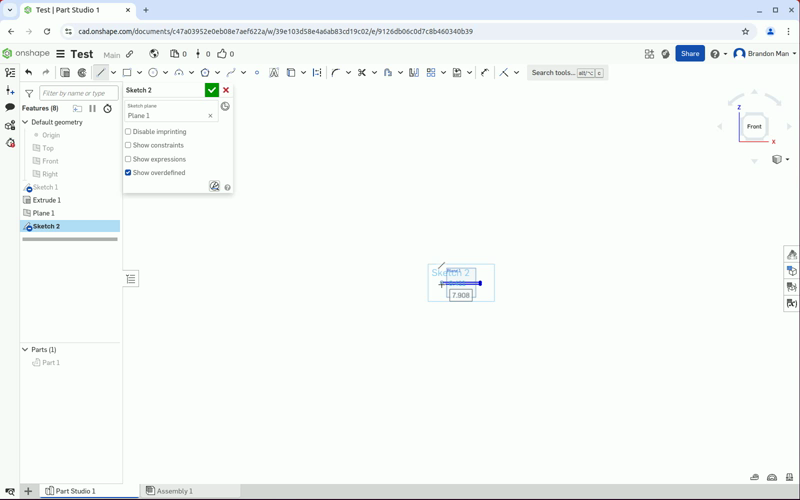
scroll(6)
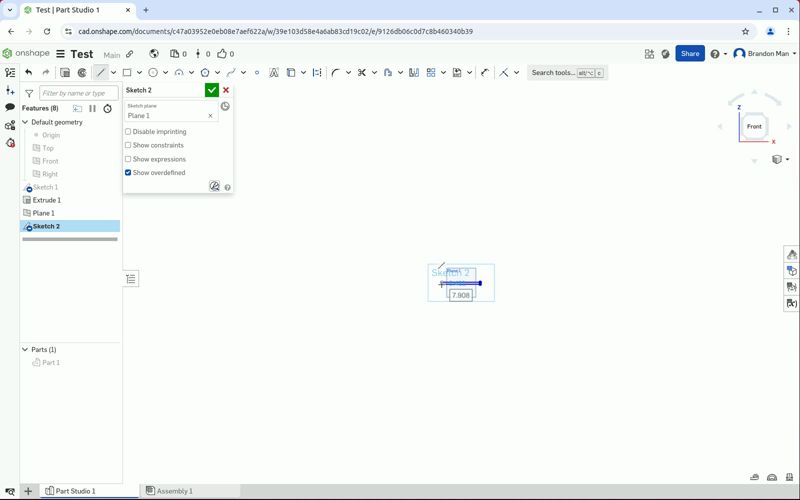
scroll(6)
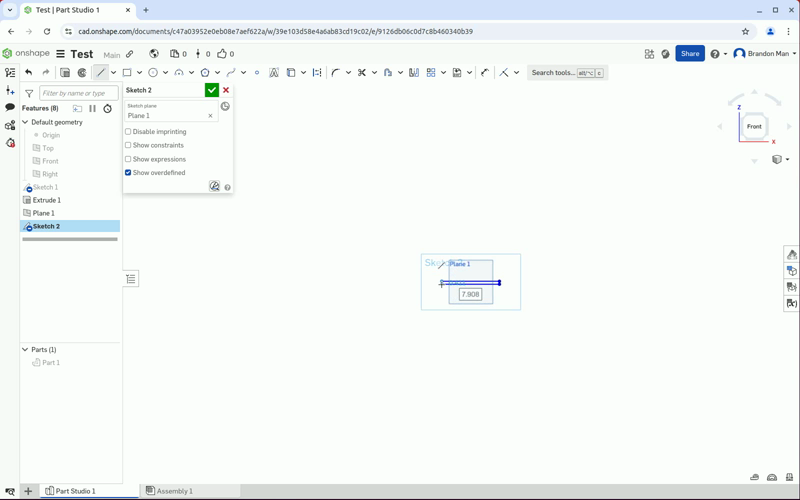
scroll(6)
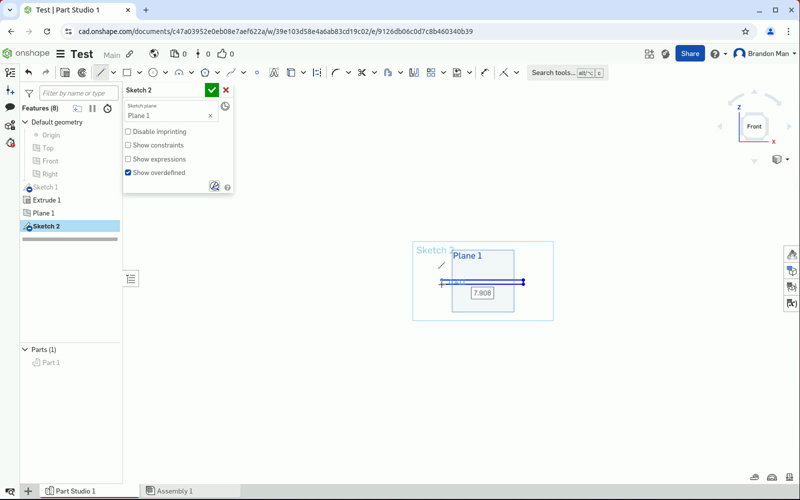
scroll(6)
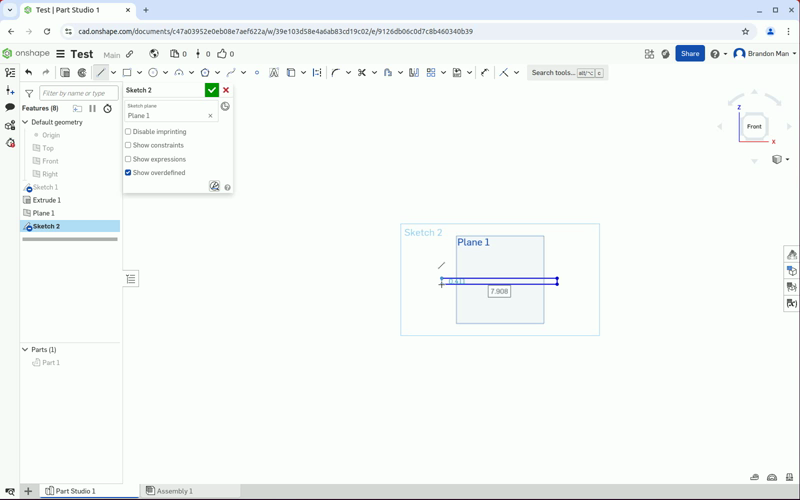
scroll(6)
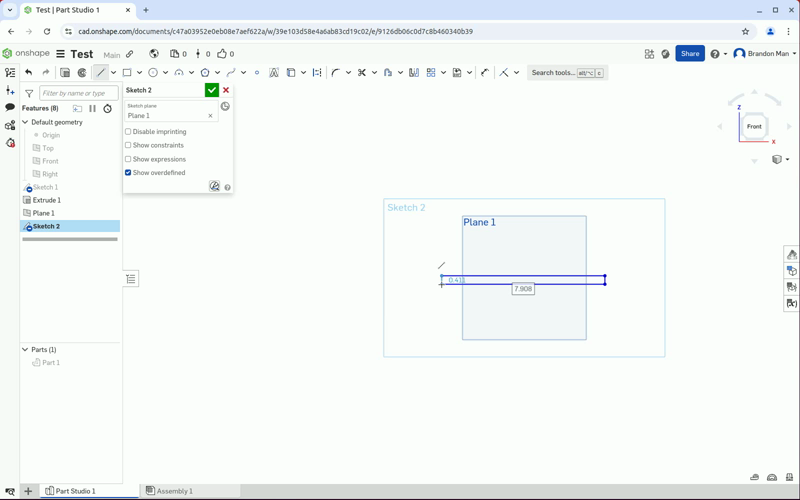
scroll(6)
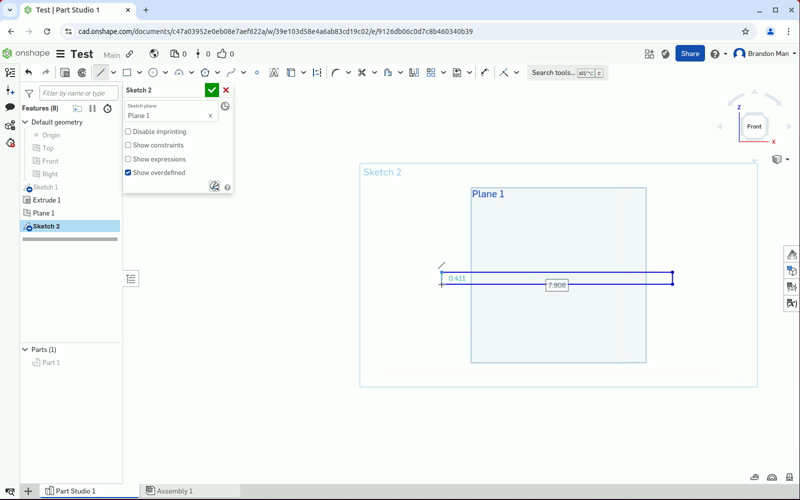
scroll(6)
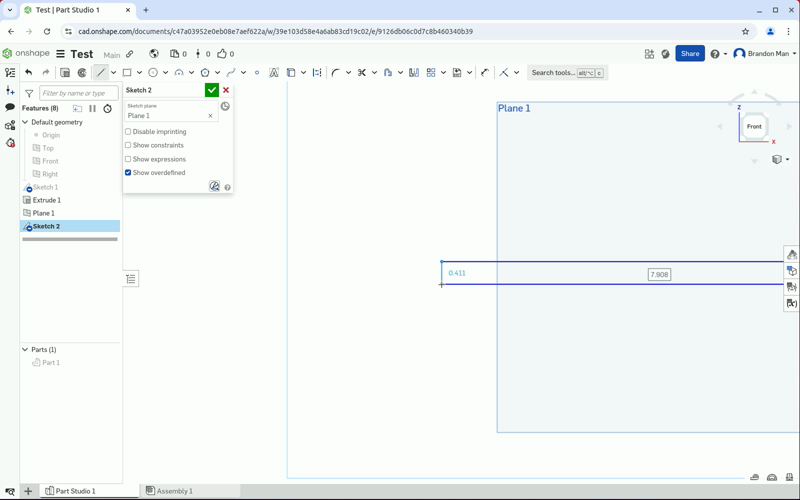
key_up(shift)
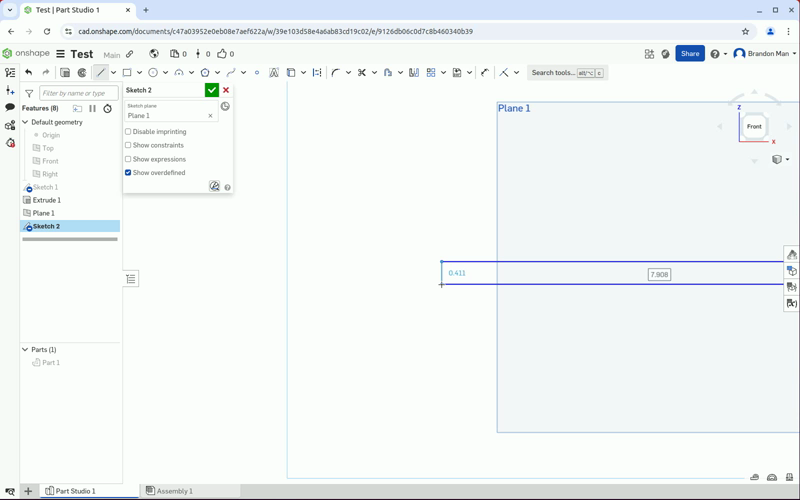
click(441, 284)
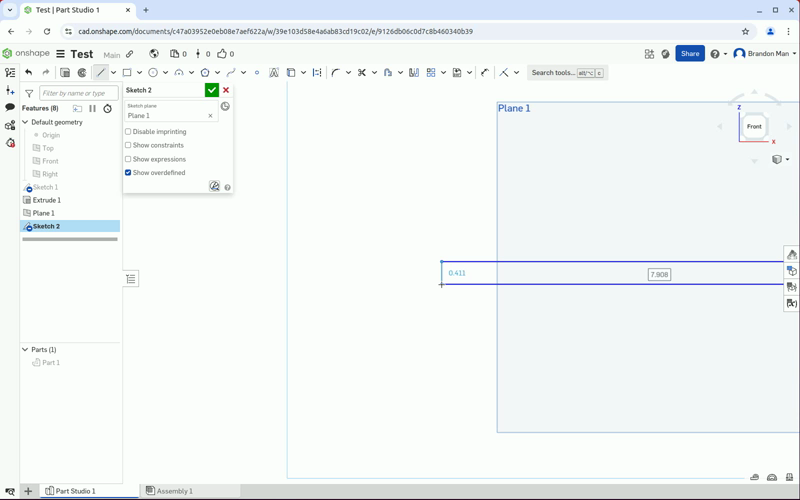
scroll(-6)
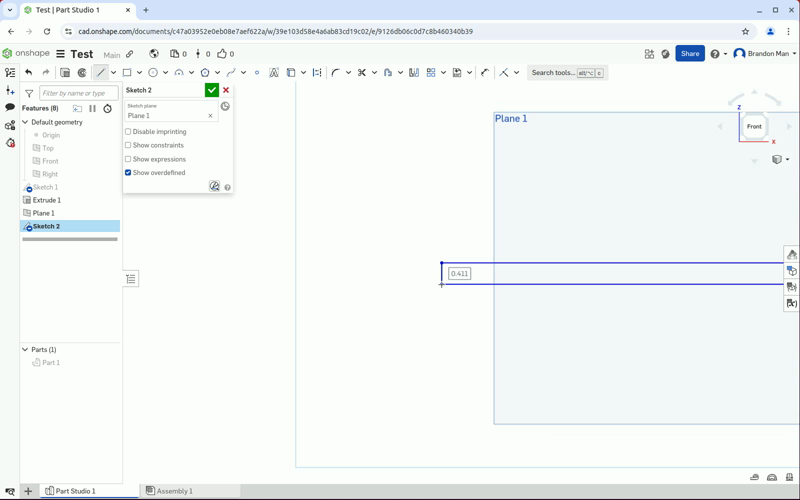
scroll(-6)
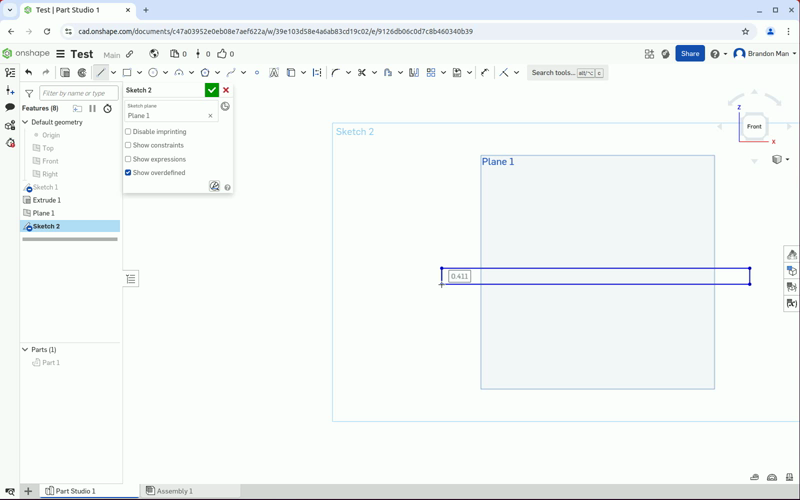
scroll(-6)
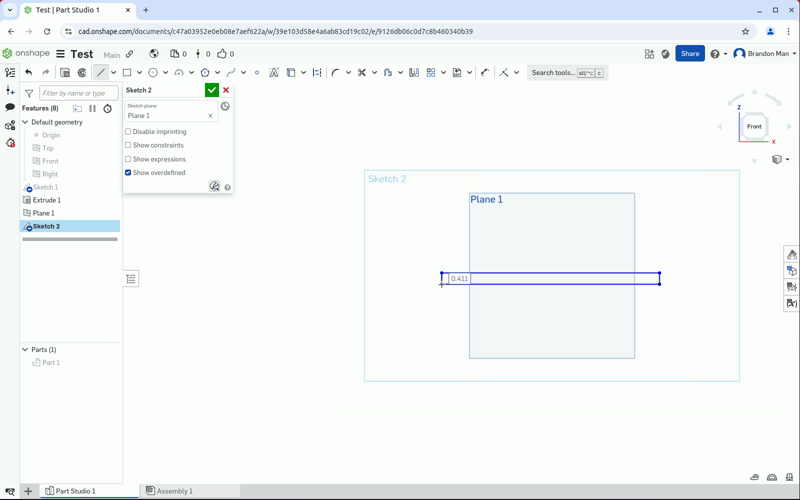
scroll(-6)
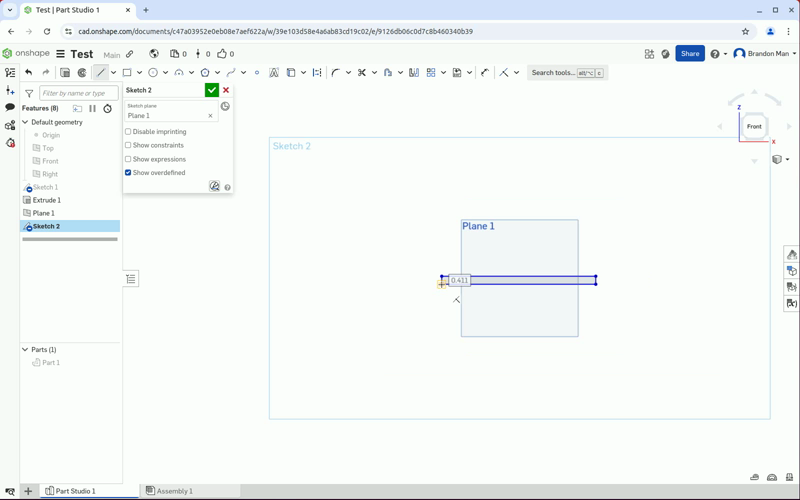
scroll(-6)
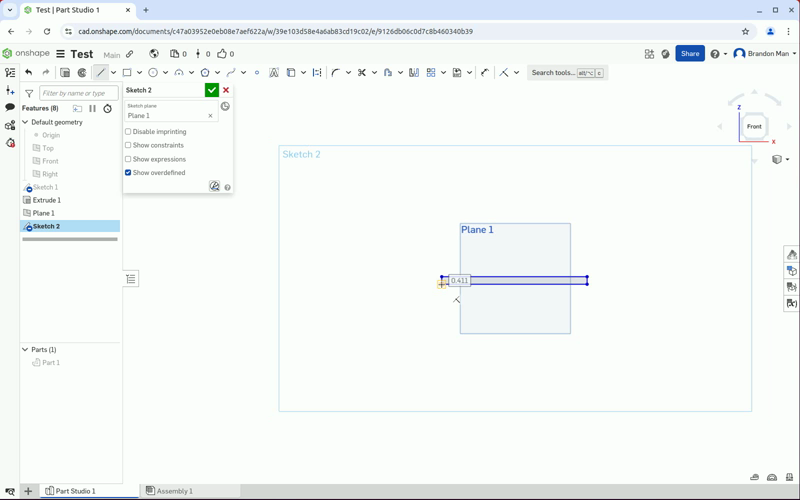
scroll(-6)
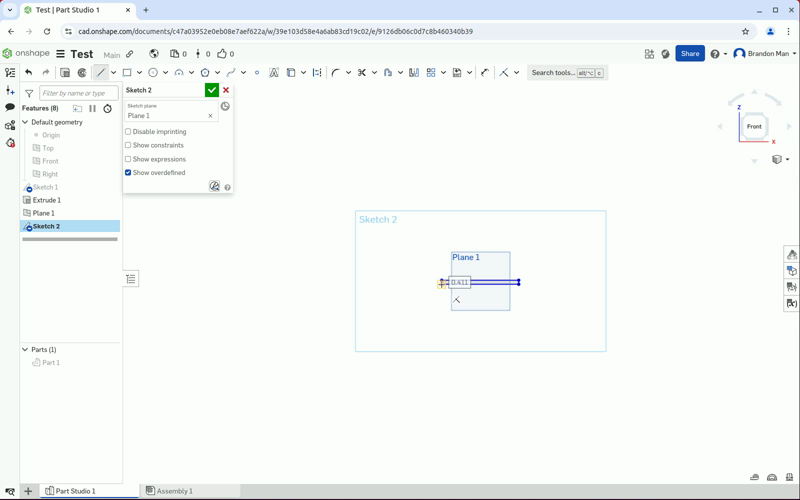
scroll(-6)
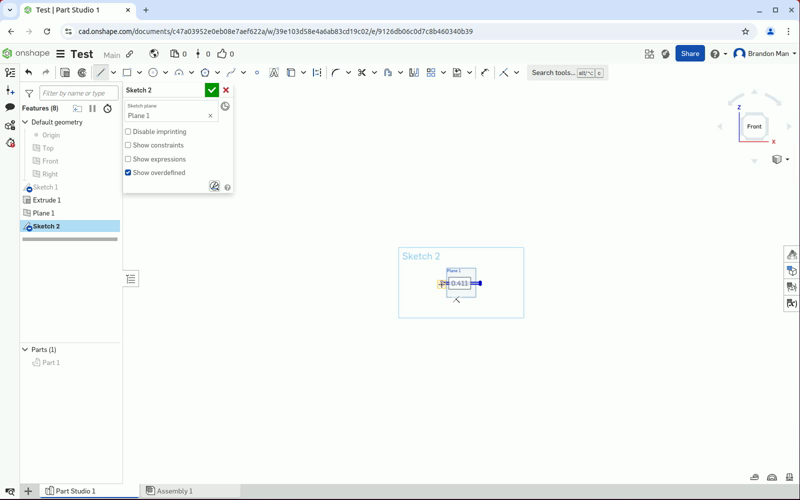
key(esc)
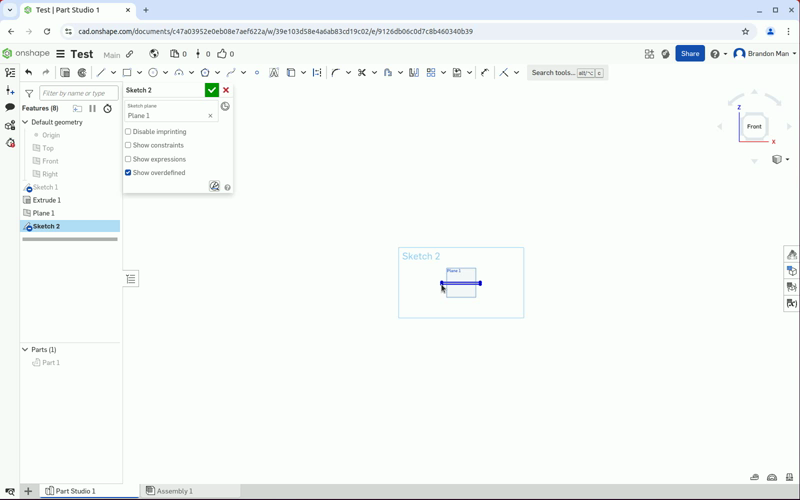
mouse_move(472, 283)
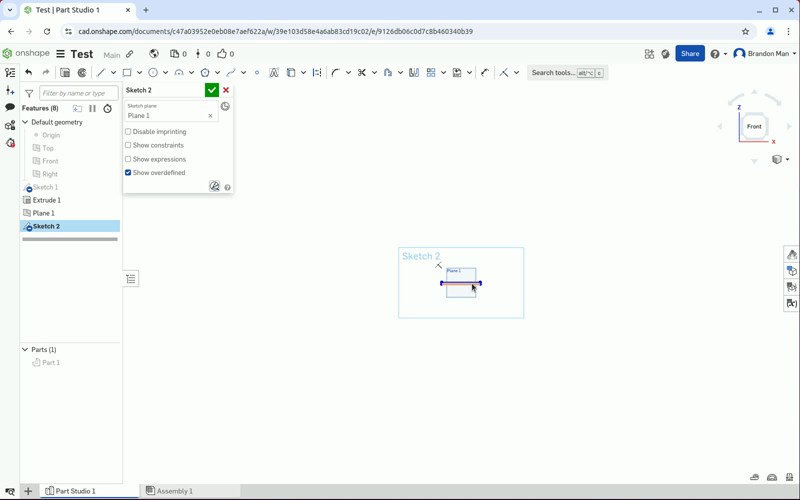
scroll(6)
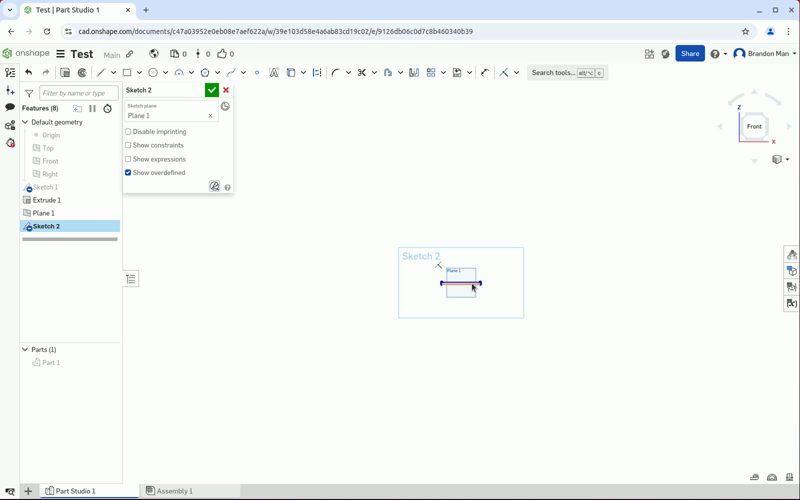
scroll(6)
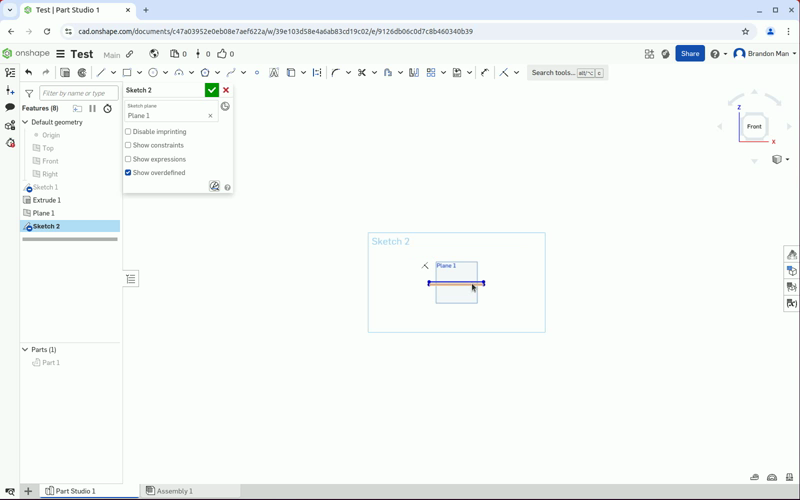
scroll(6)
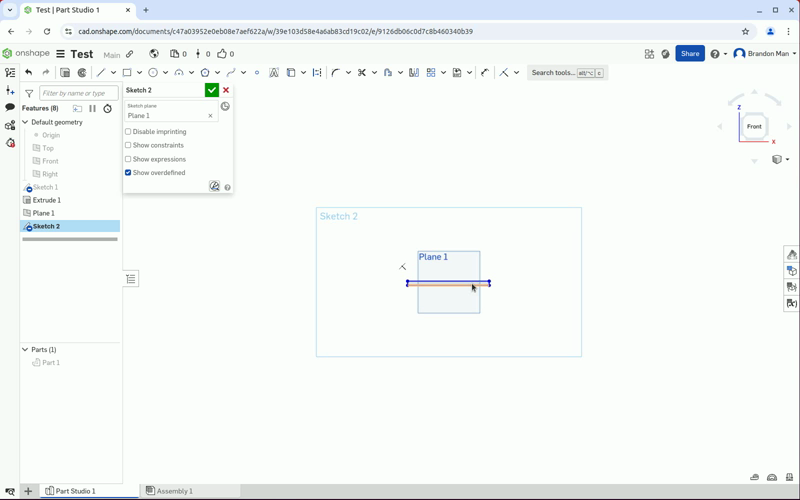
scroll(6)
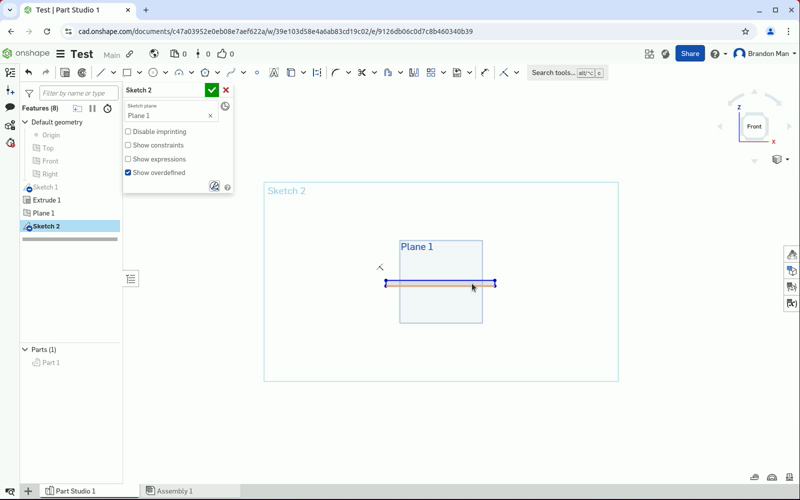
scroll(6)
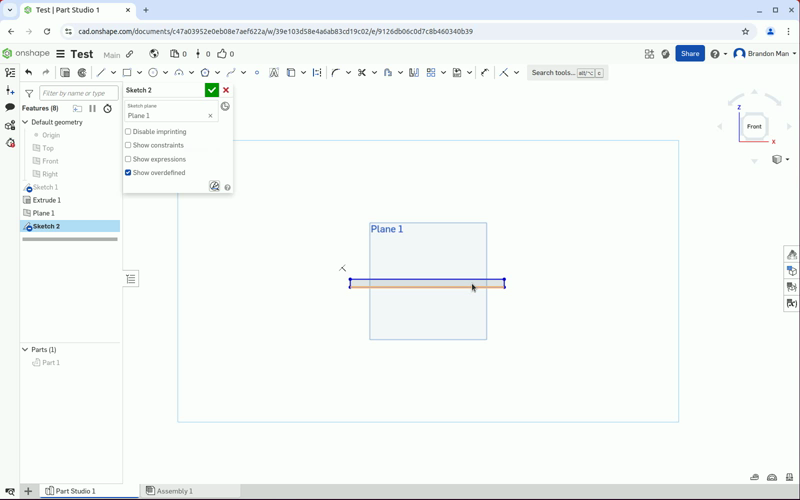
scroll(6)
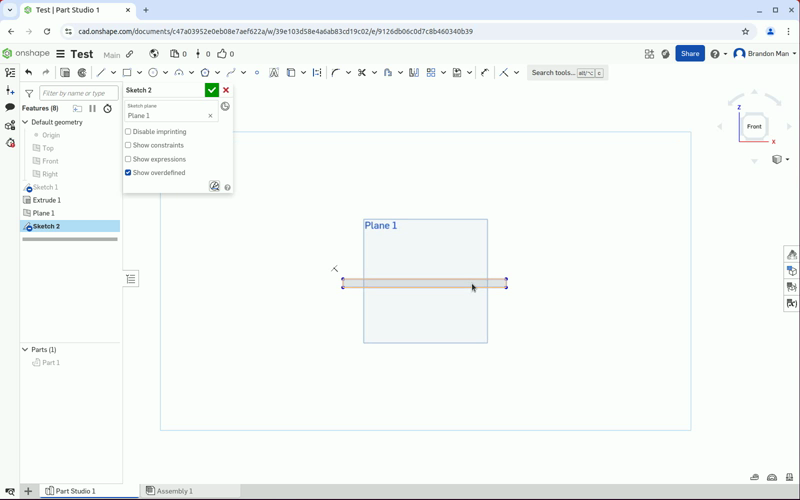
scroll(6)
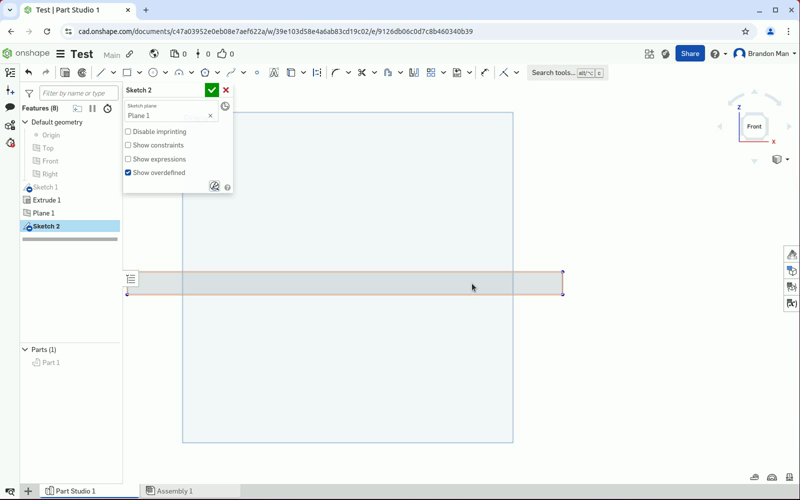
click(472, 283)
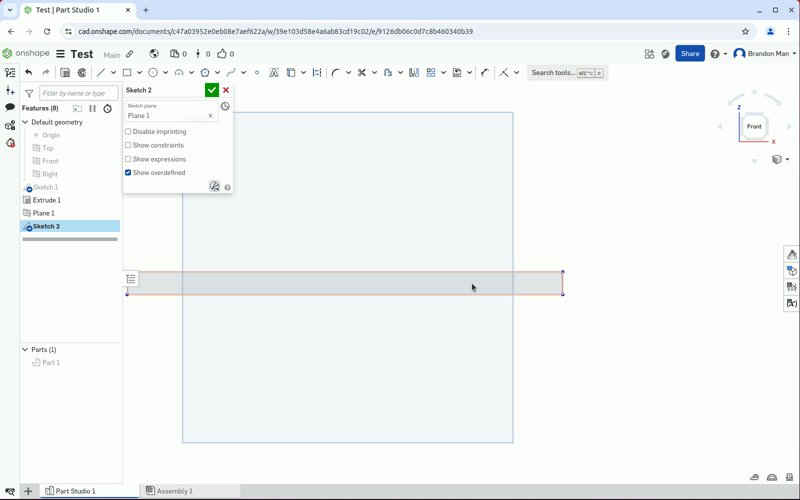
scroll(-6)
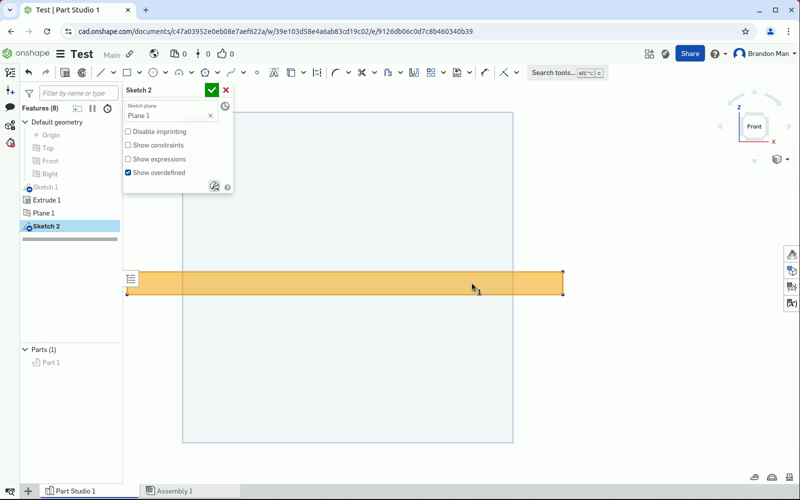
scroll(-6)
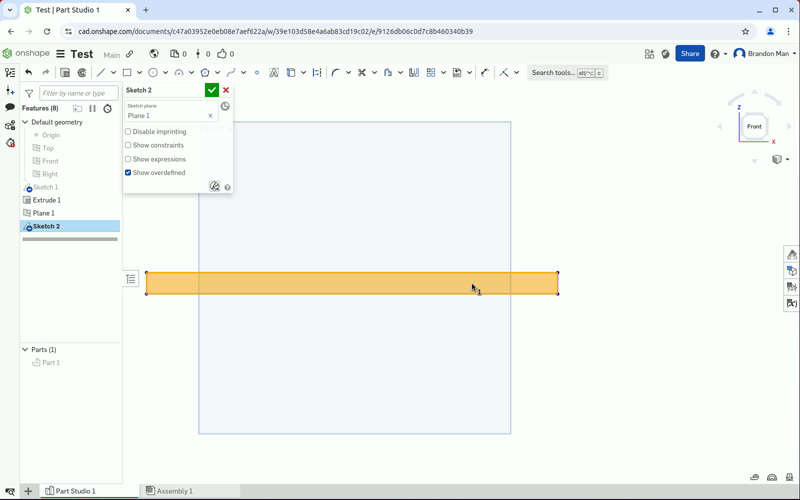
scroll(-6)
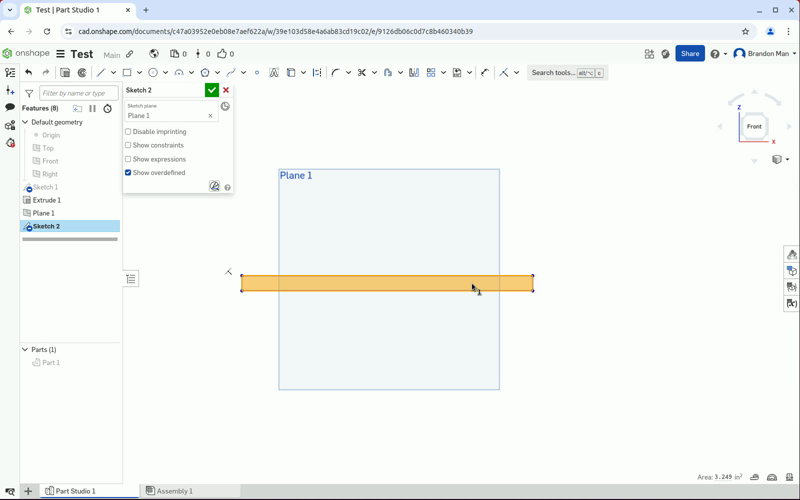
scroll(-6)
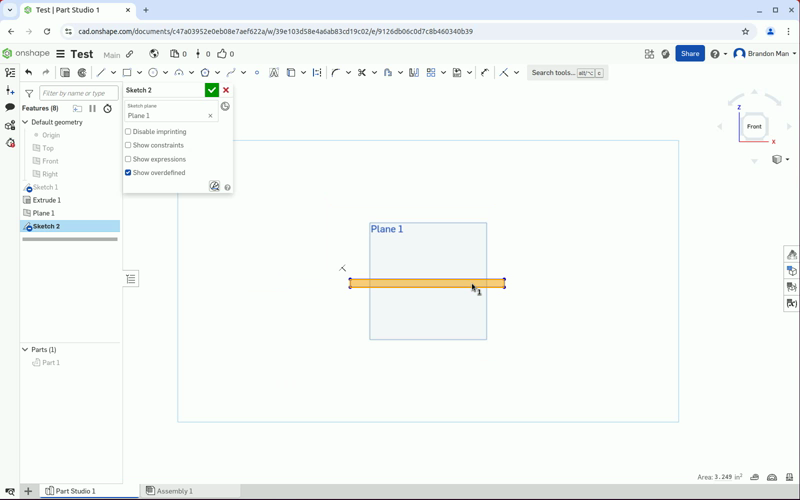
scroll(-6)
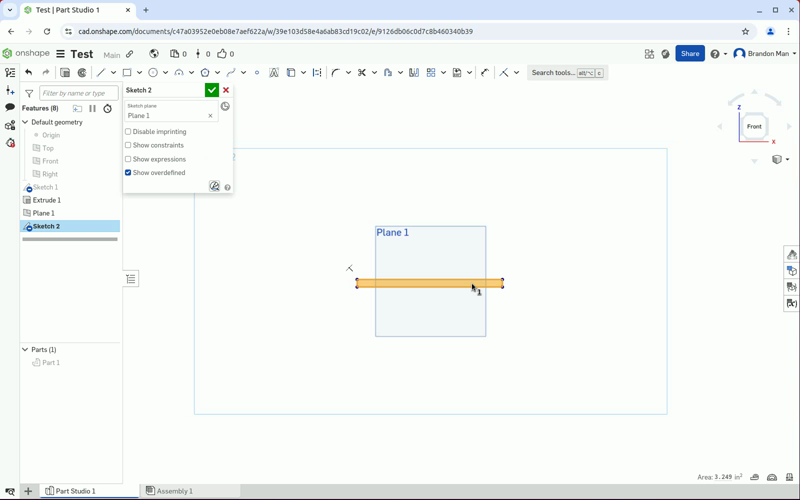
scroll(-6)
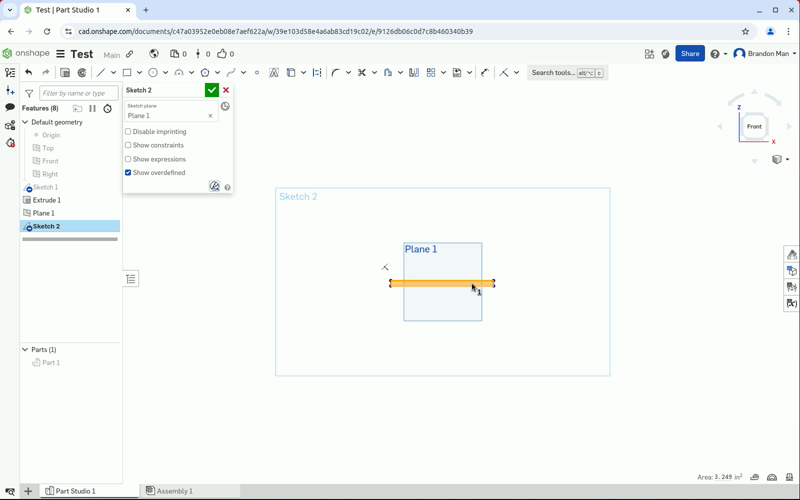
scroll(-6)
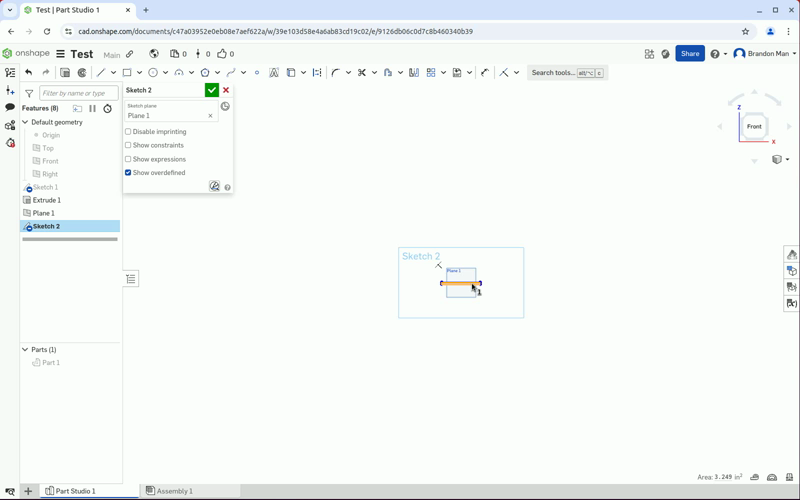
mouse_move(73, 352)
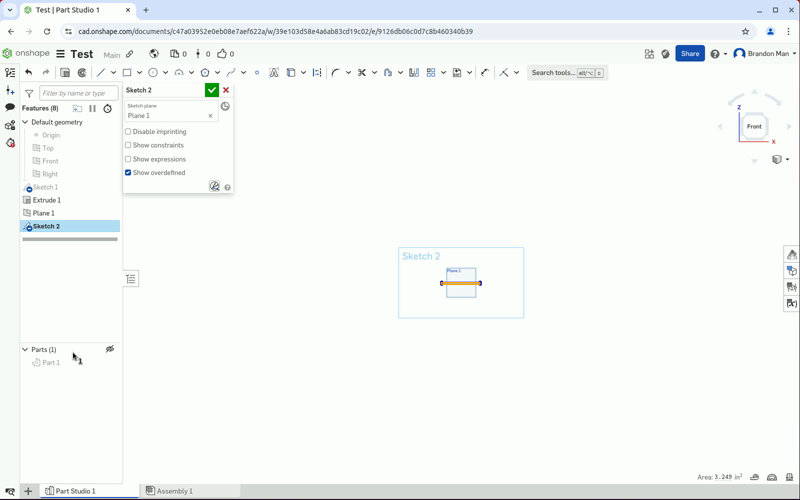
key(shift+y)
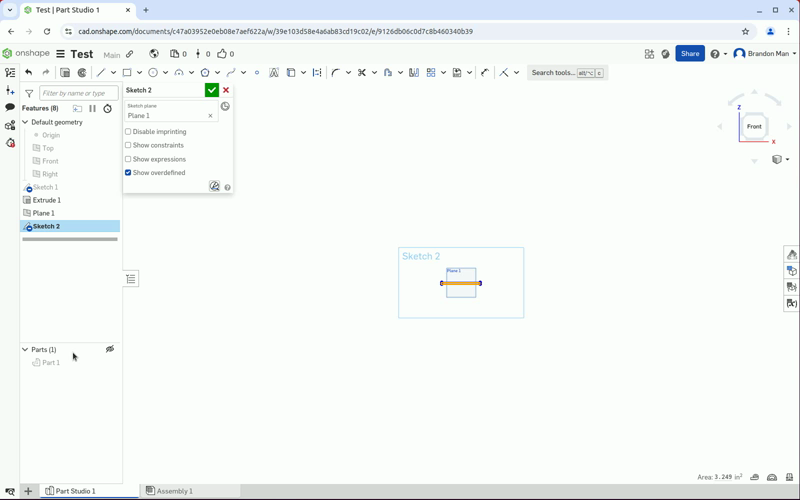
key(shift+e)
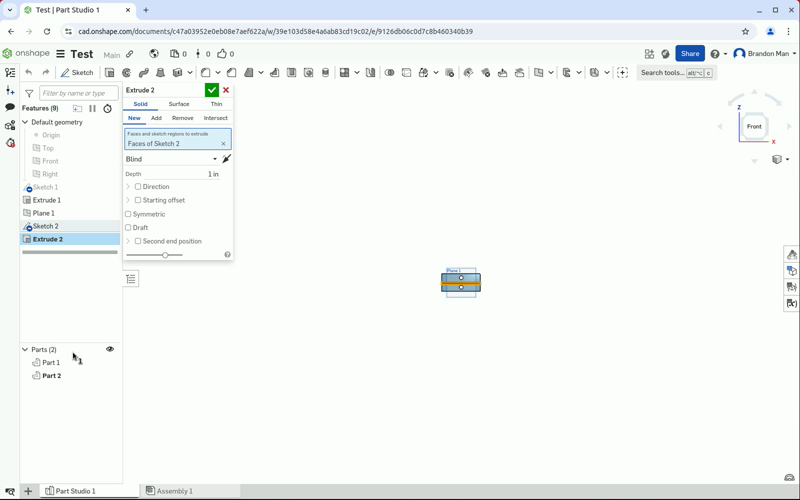
mouse_move(143, 106)
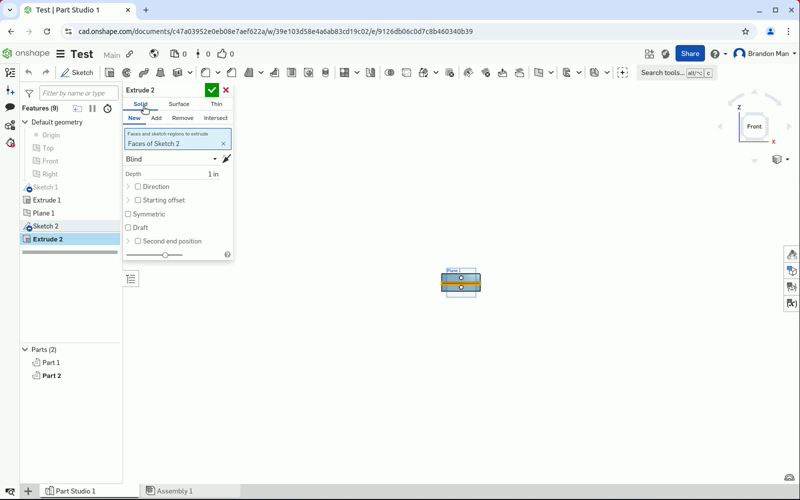
click(143, 106)
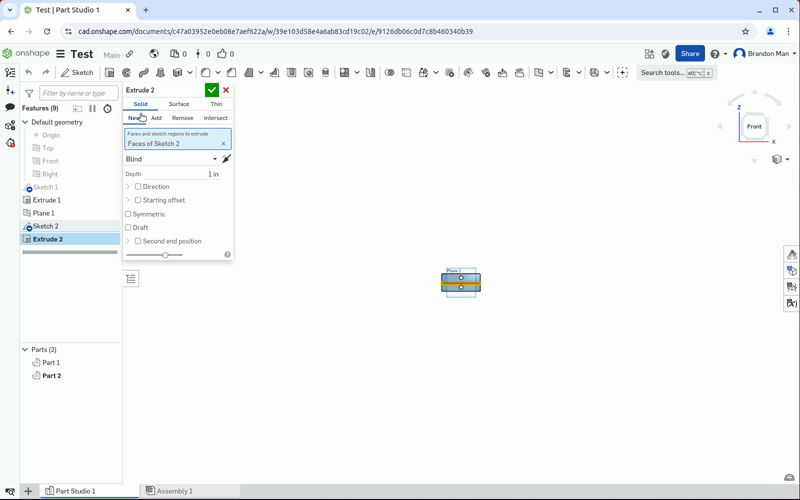
mouse_move(137, 120)
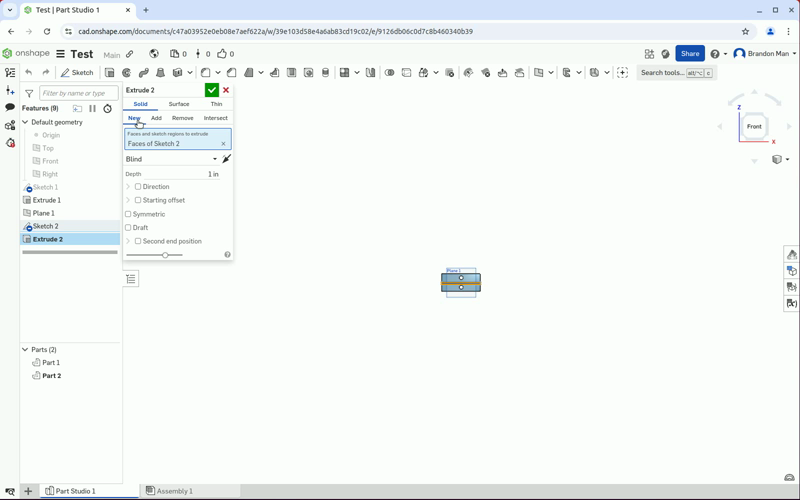
click(137, 120)
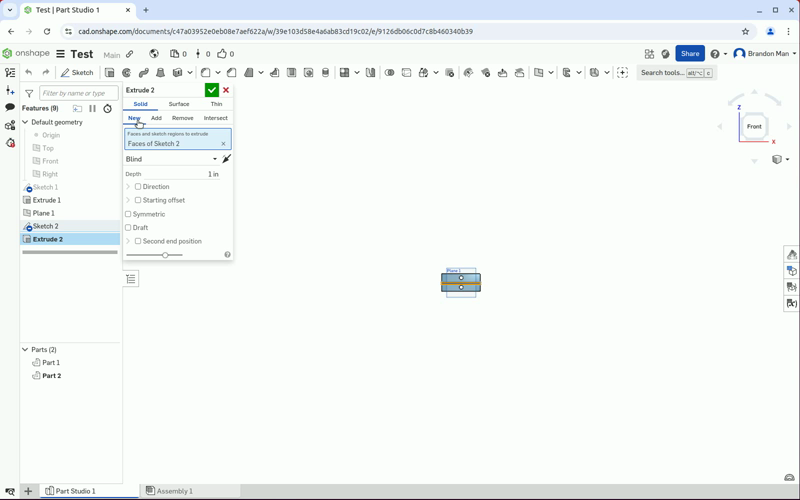
key(tab, 4)
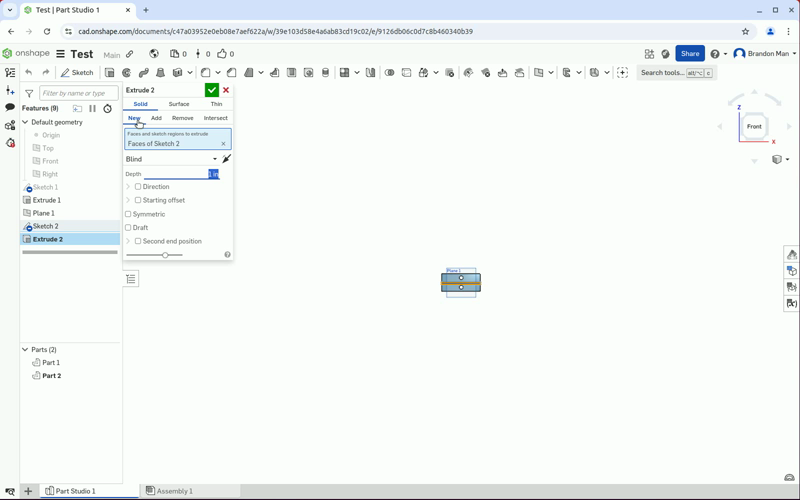
text(22.627)
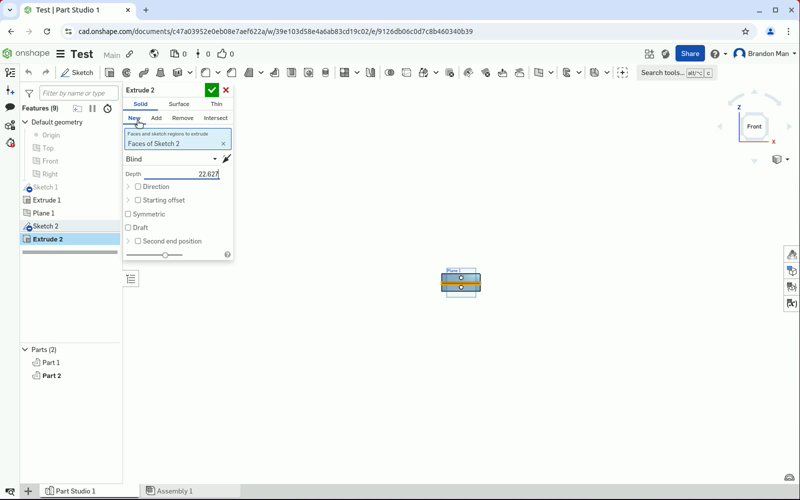
key(enter)
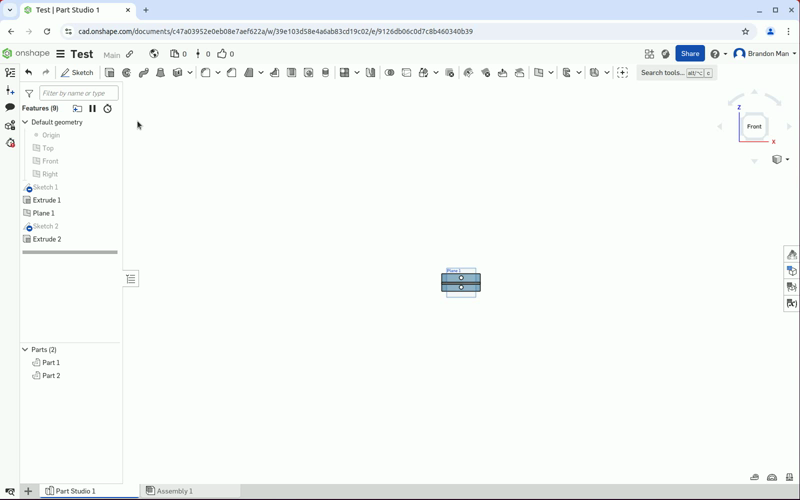
key(shift+h)
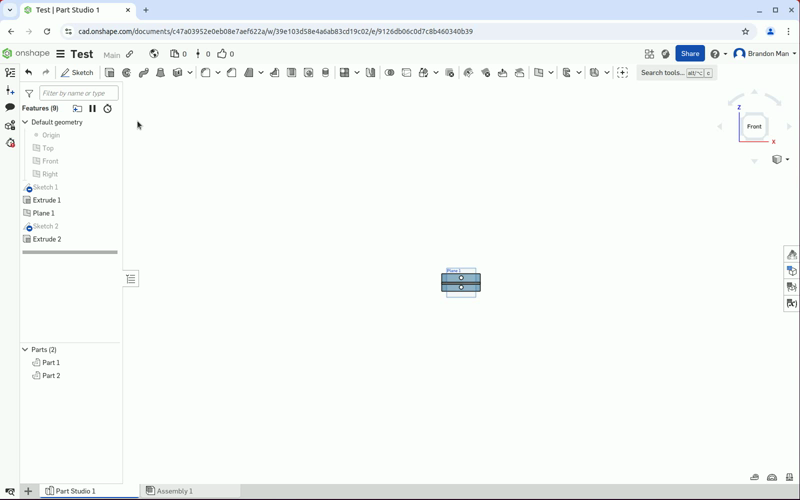
key(shift+h)
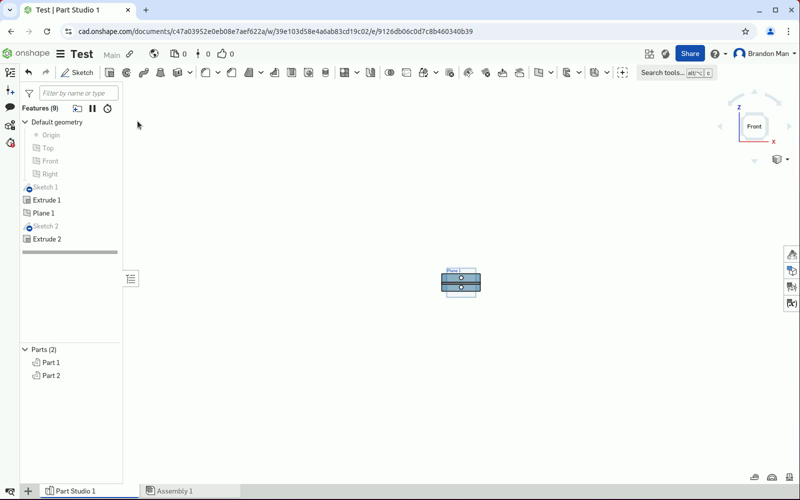
mouse_move(73, 189)
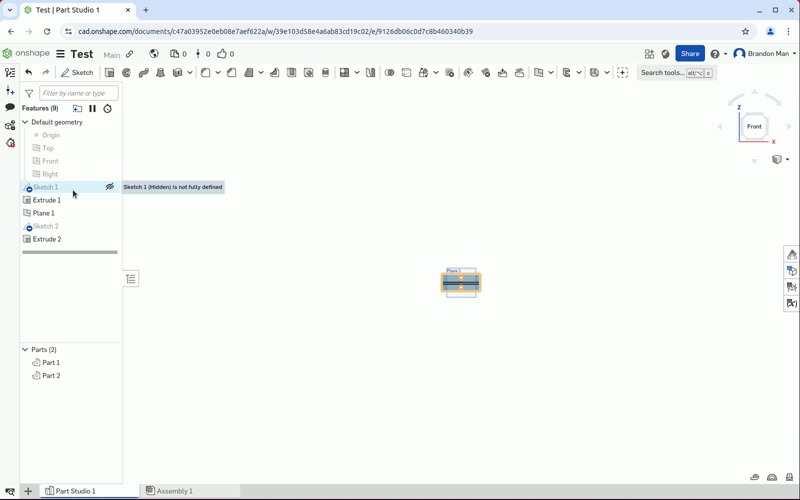
click(73, 189)
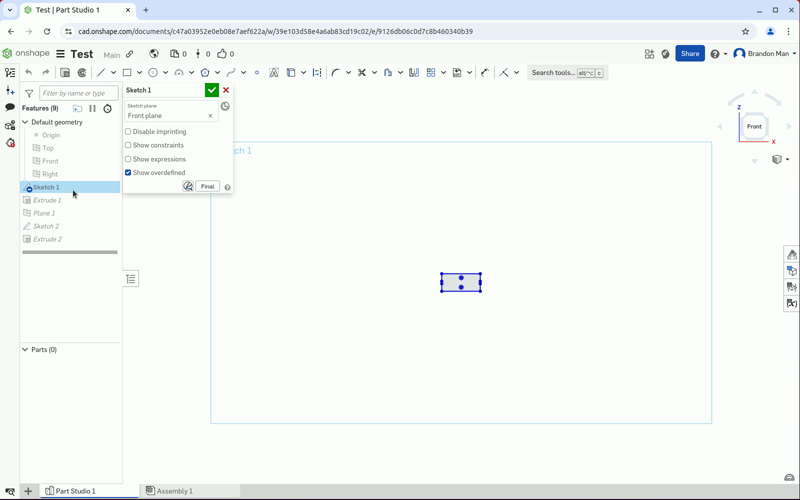
mouse_move(229, 92)
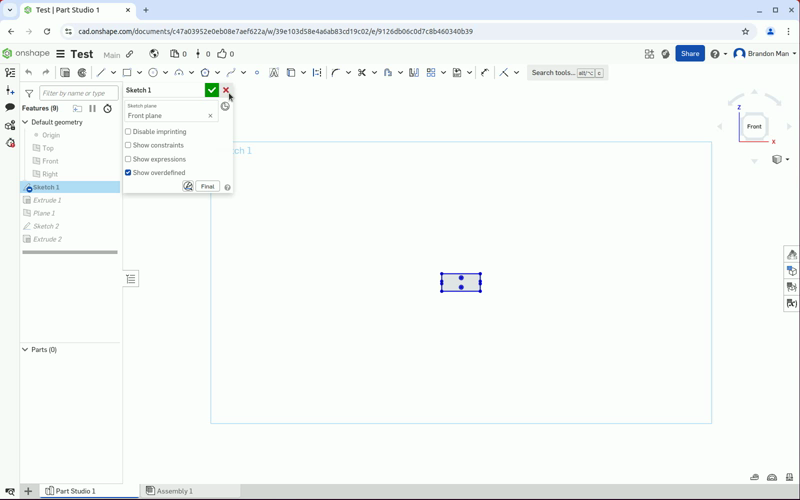
click(229, 92)
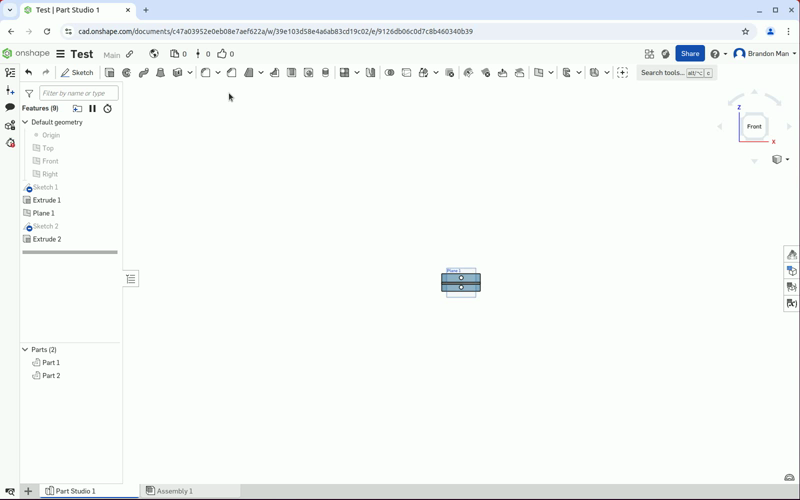
mouse_move(73, 352)
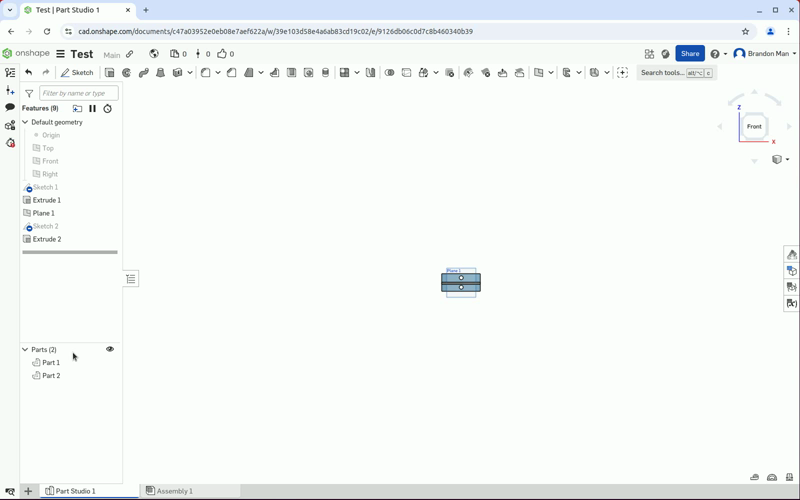
key(y)
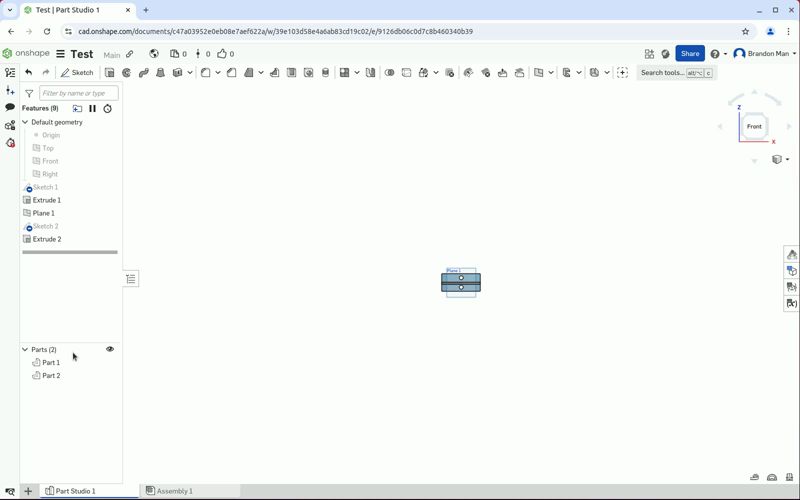
key(shift+p)
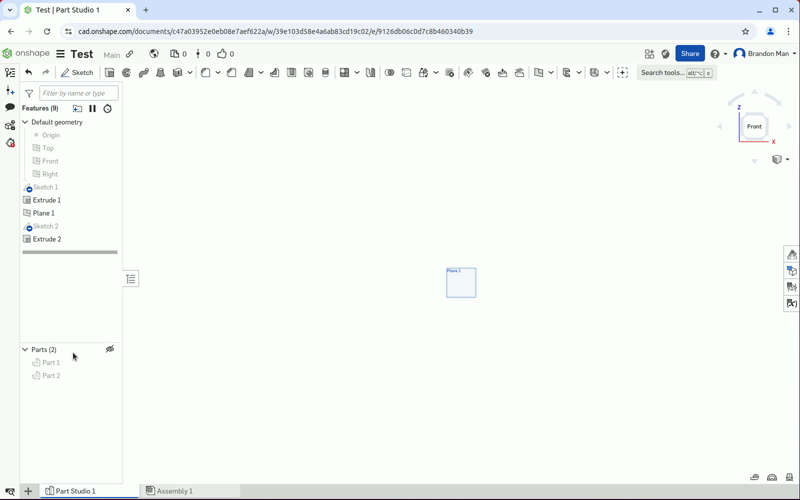
key(space)
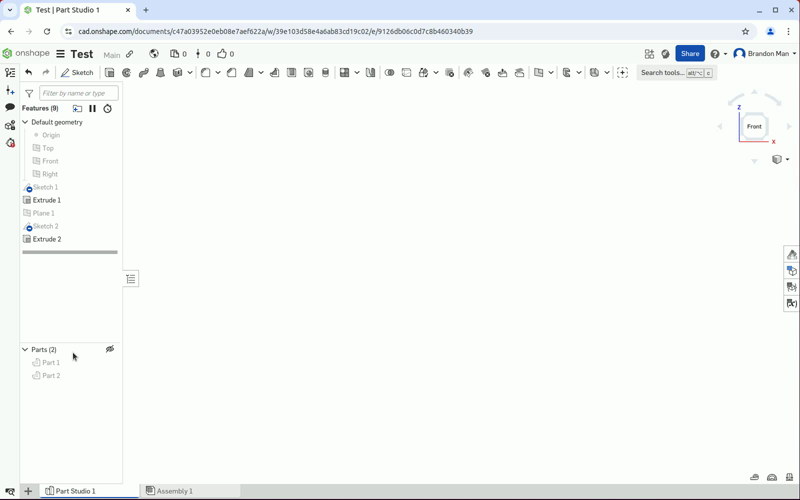
key_down(shift)
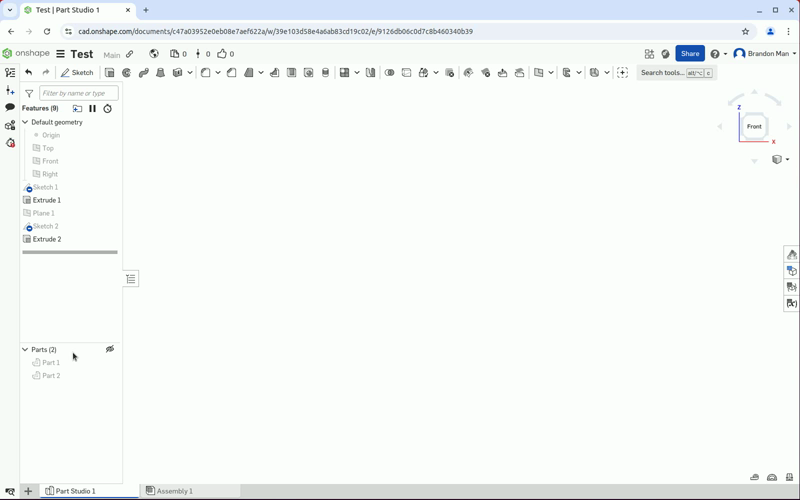
key(down)
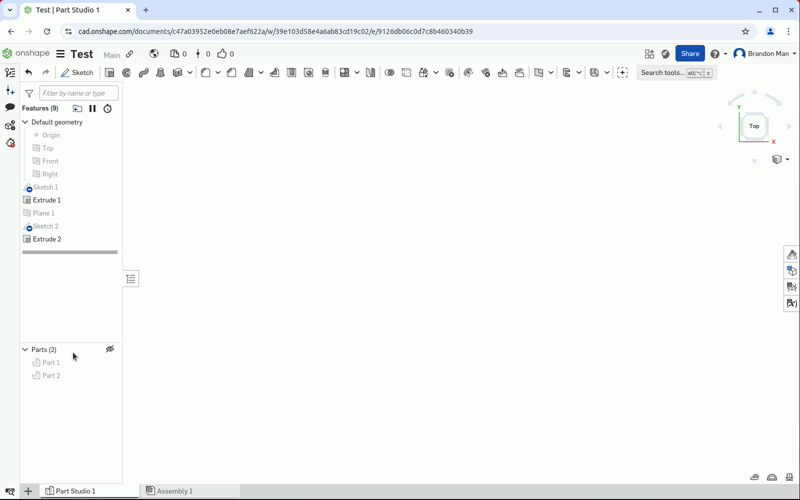
key_up(shift)
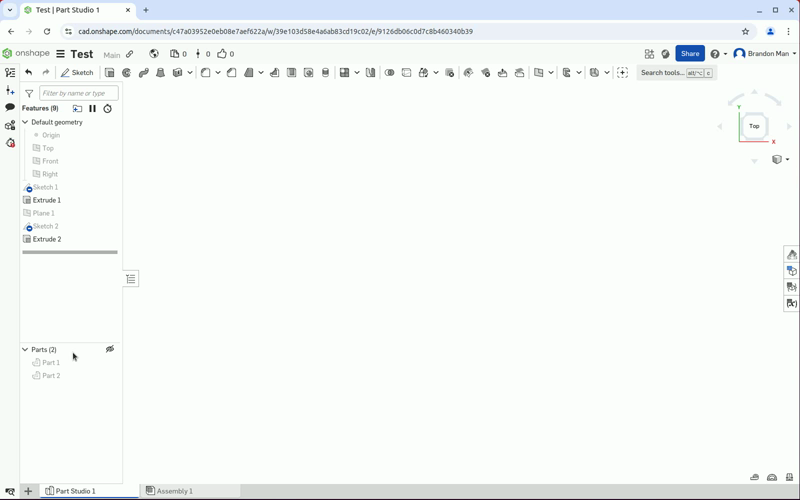
mouse_move(73, 352)
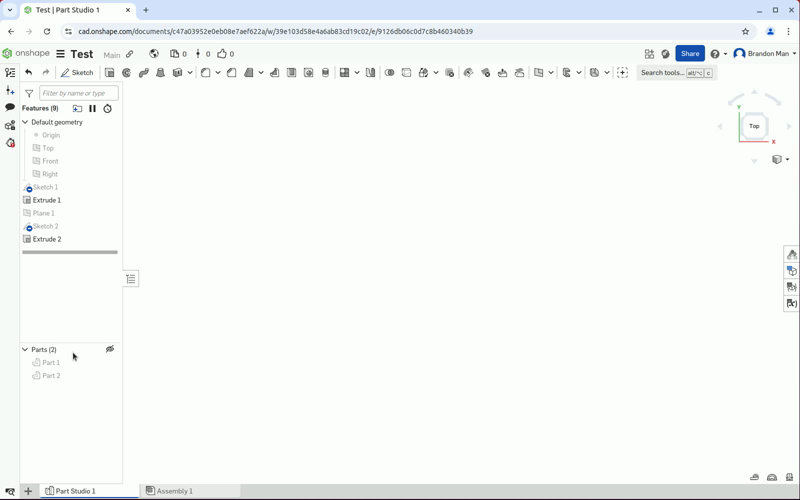
key(shift+y)
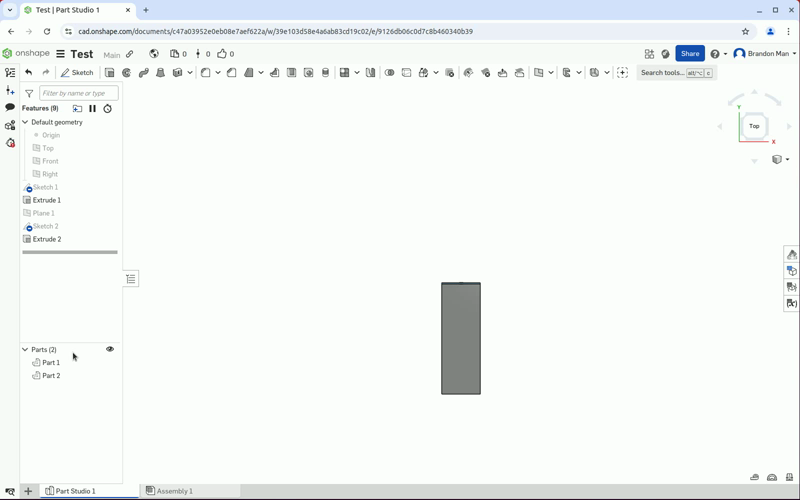
mouse_move(541, 75)
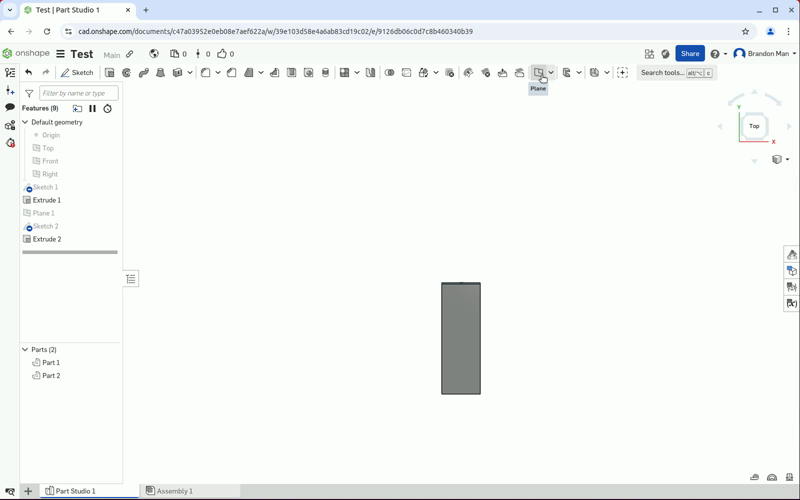
click(541, 75)
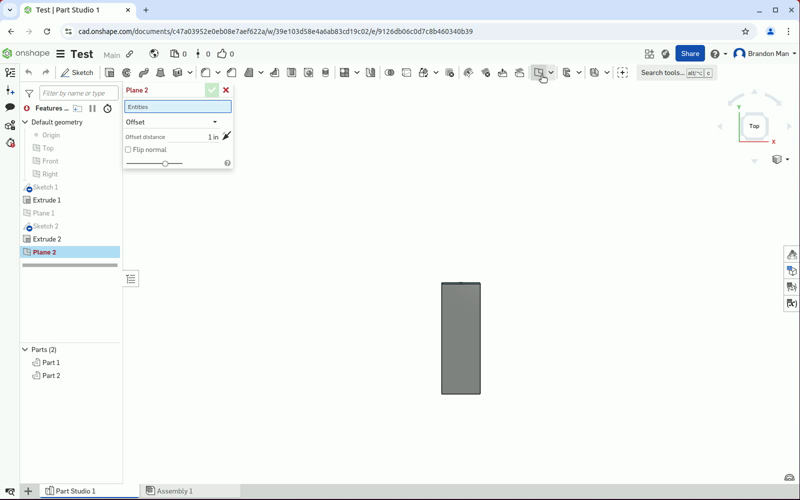
mouse_move(73, 150)
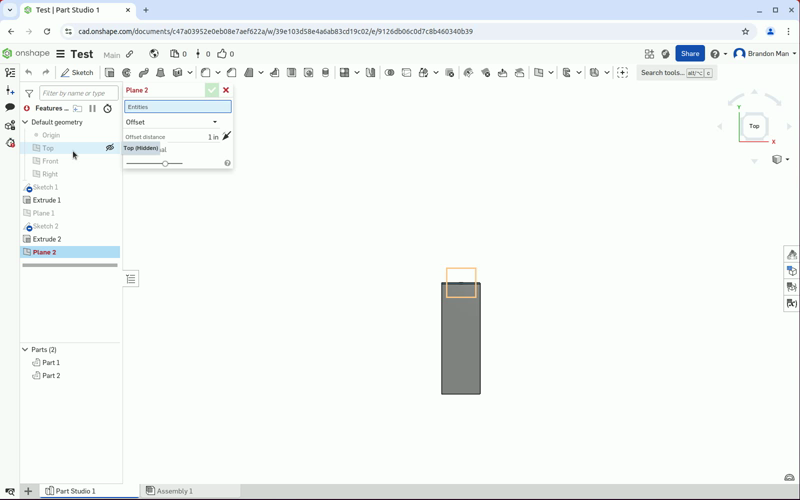
click(73, 150)
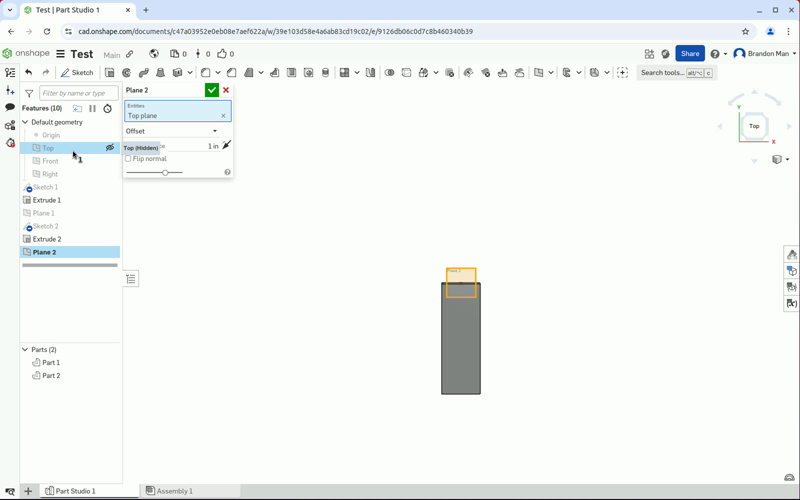
key(tab, 2)
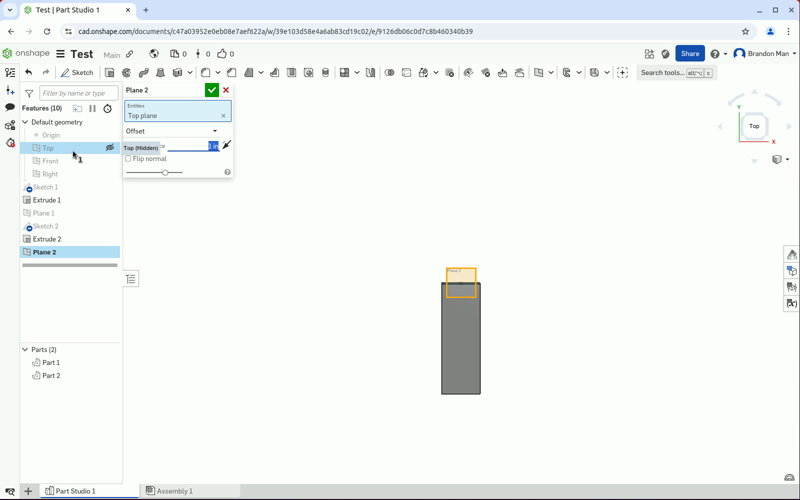
text(0.246)
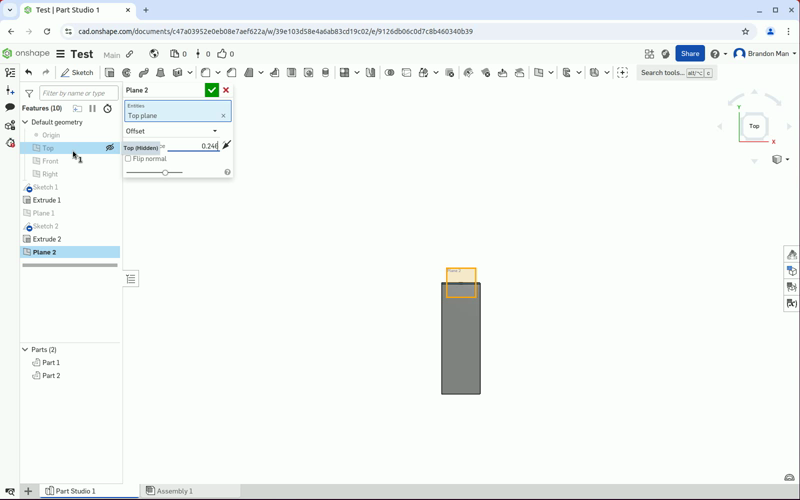
key(enter, 2)
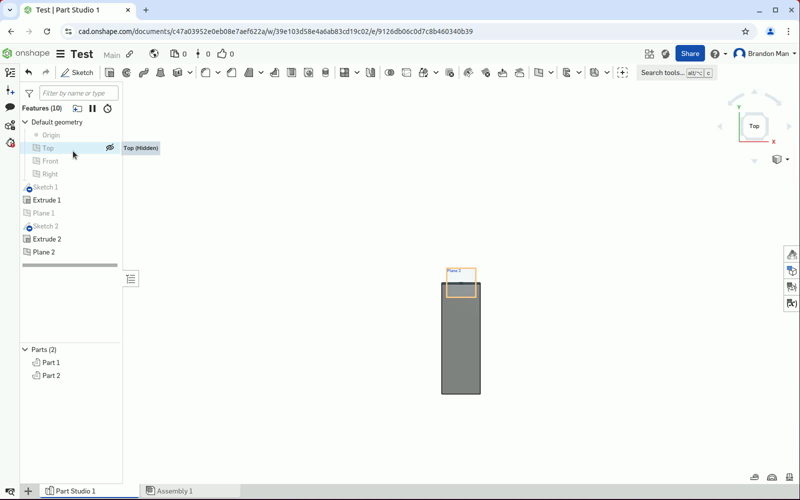
key(shift+s)
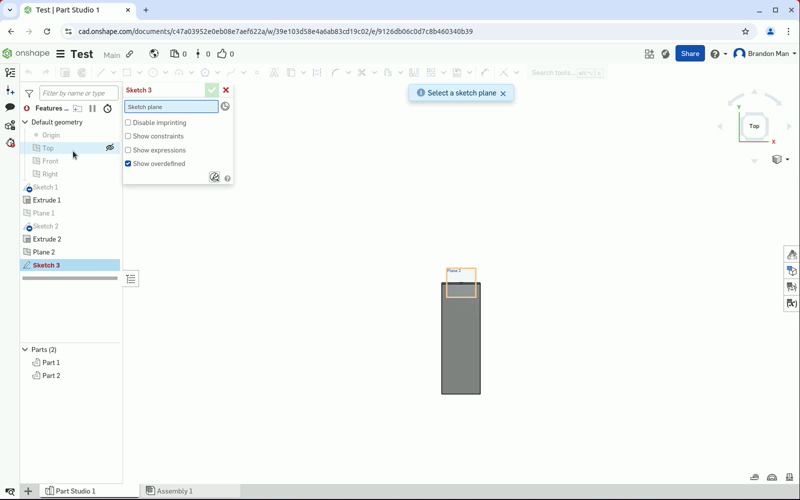
mouse_move(73, 254)
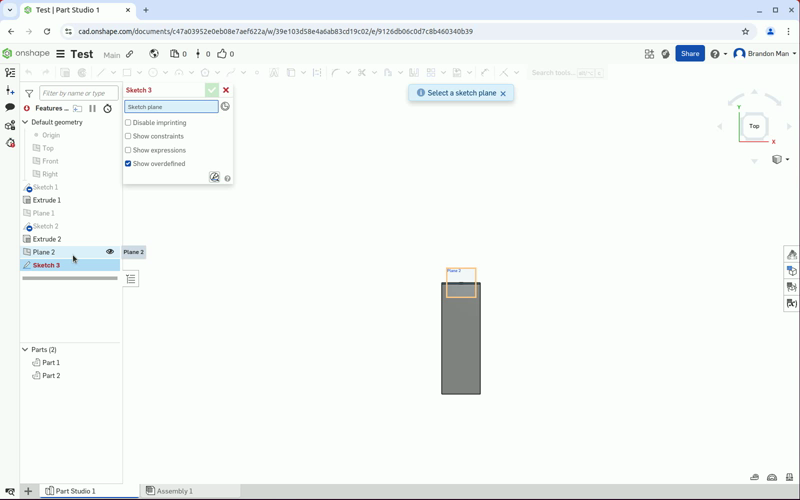
click(73, 254)
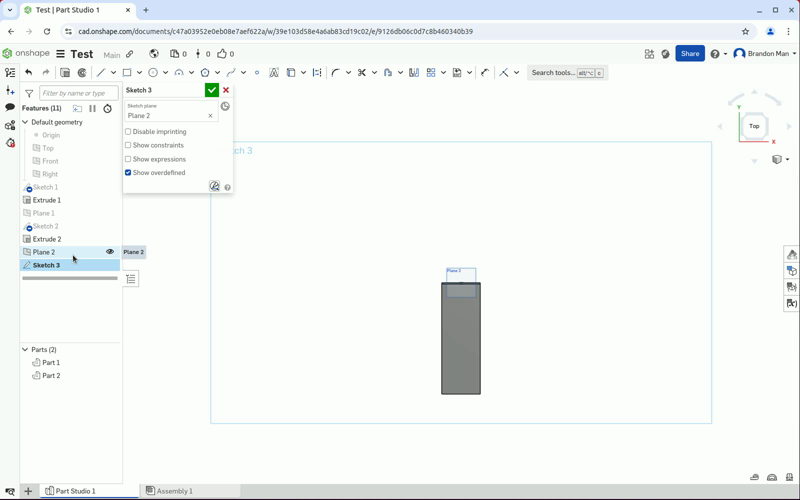
mouse_move(73, 352)
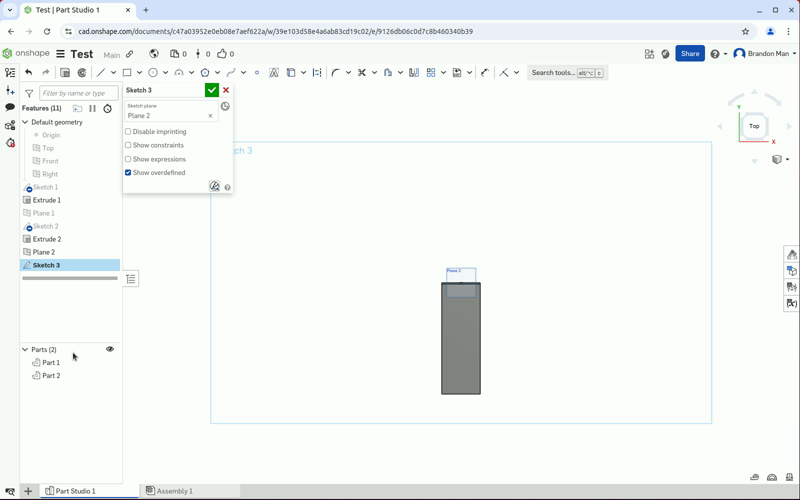
key(y)
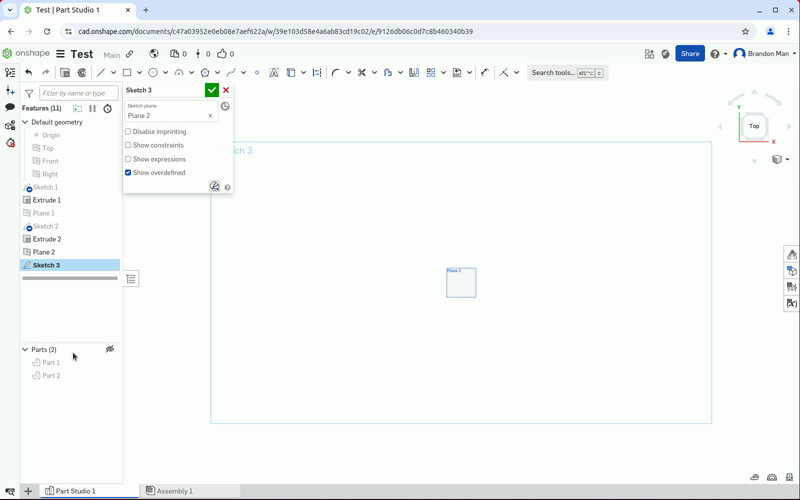
key(l)
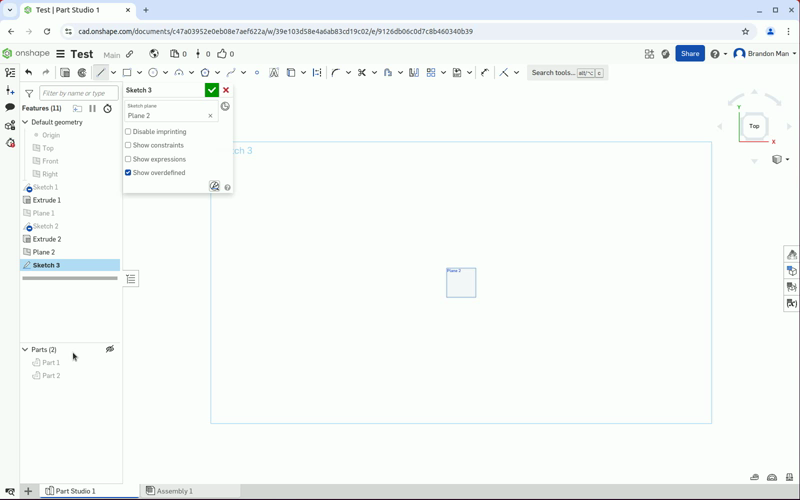
key_down(shift)
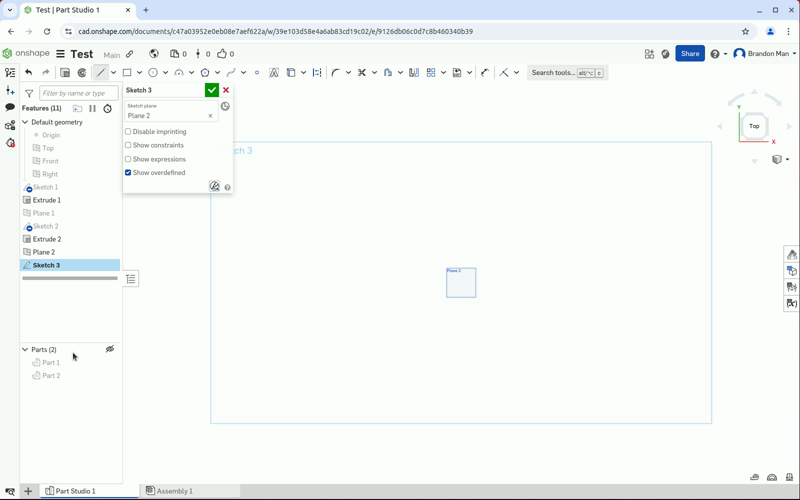
mouse_move(454, 394)
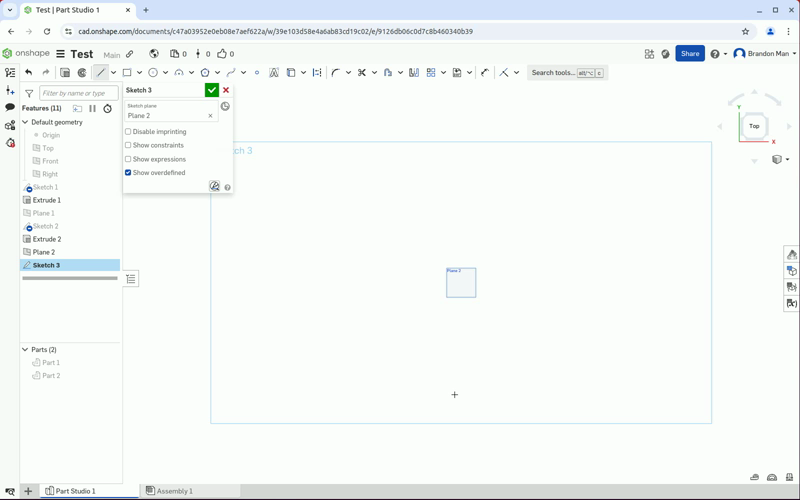
click(454, 394)
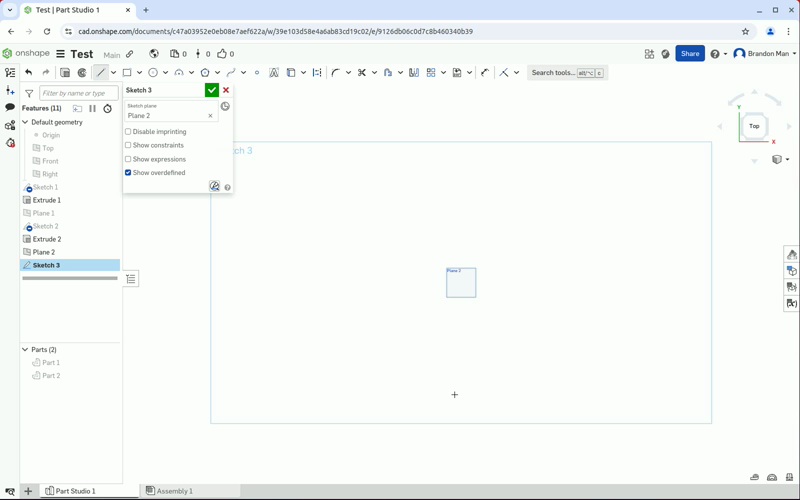
key_up(shift)
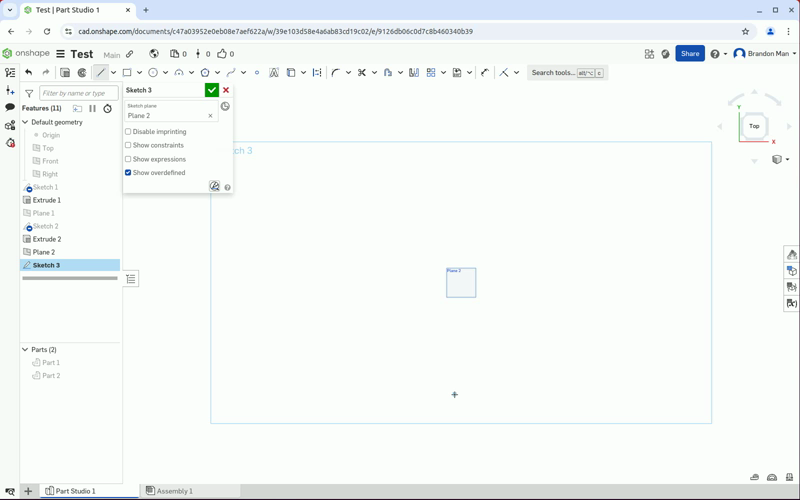
key_down(shift)
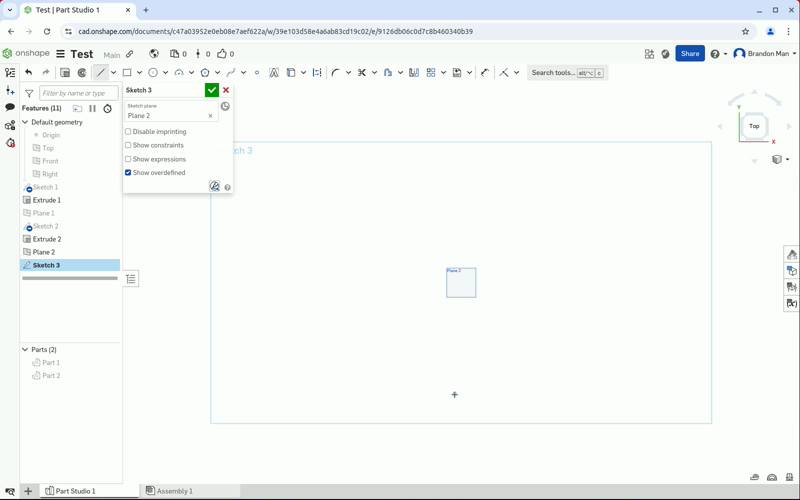
mouse_move(484, 394)
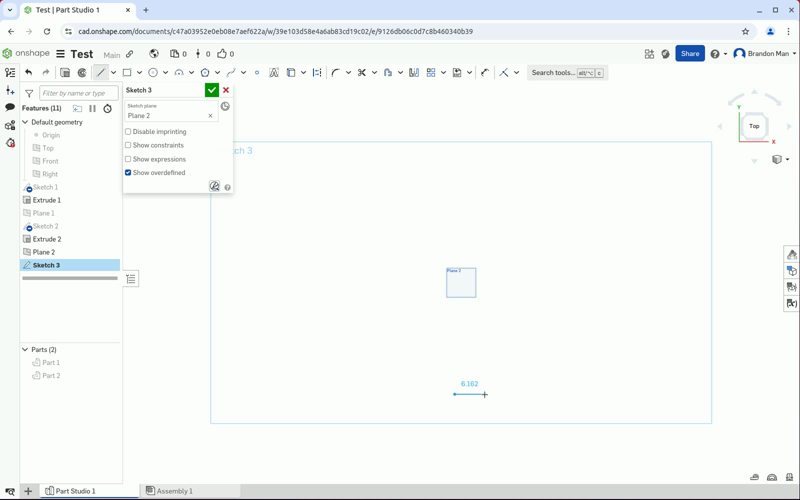
mouse_move(467, 394)
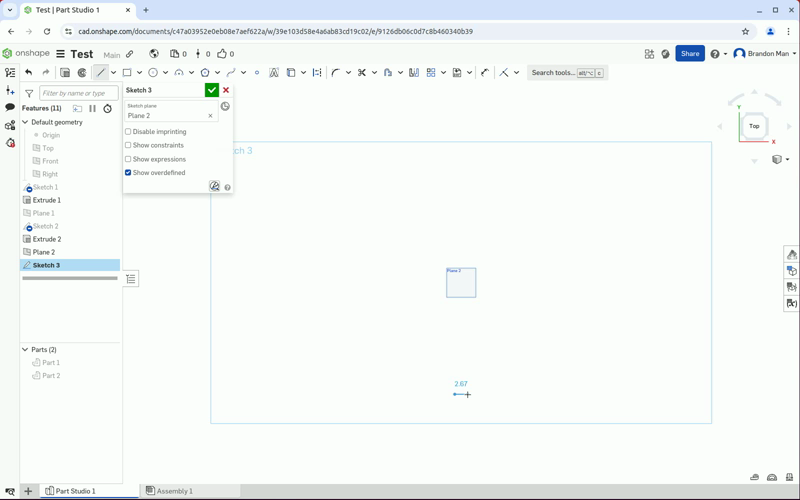
click(467, 394)
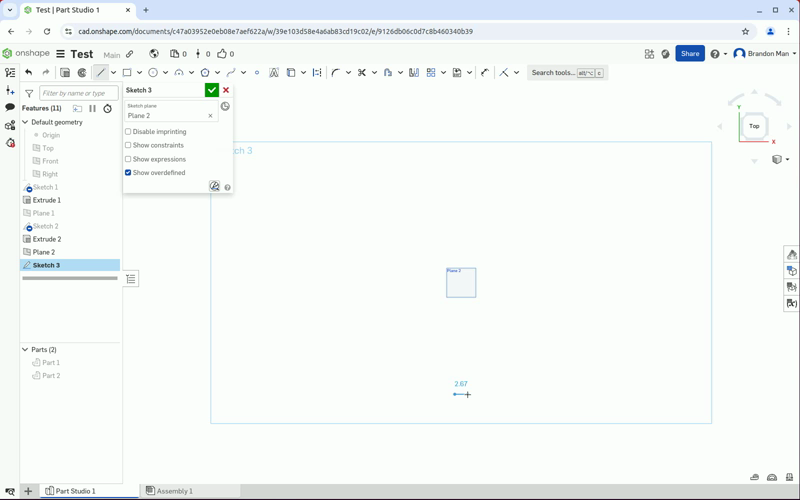
key_up(shift)
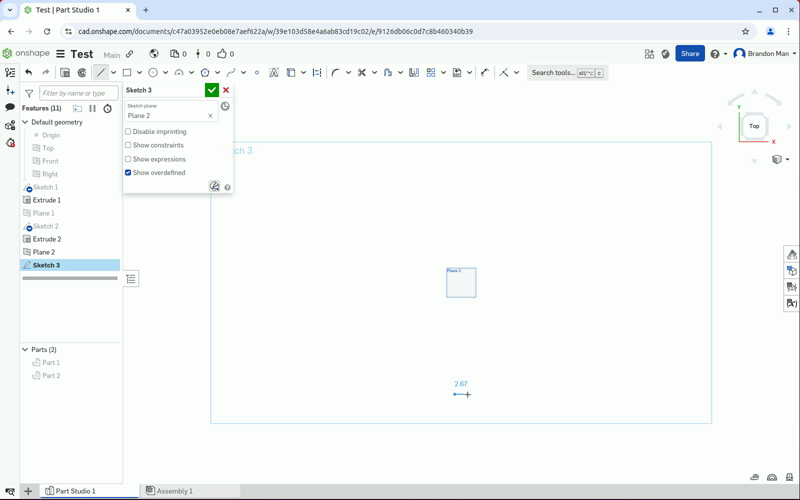
key_down(shift)
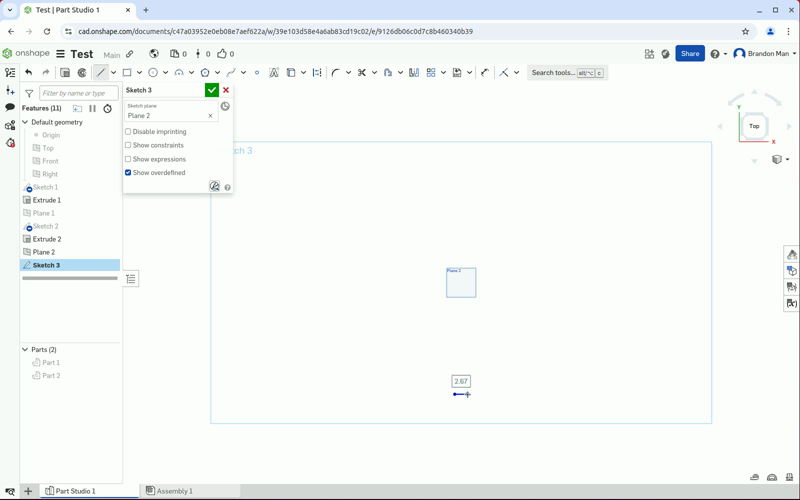
mouse_move(497, 394)
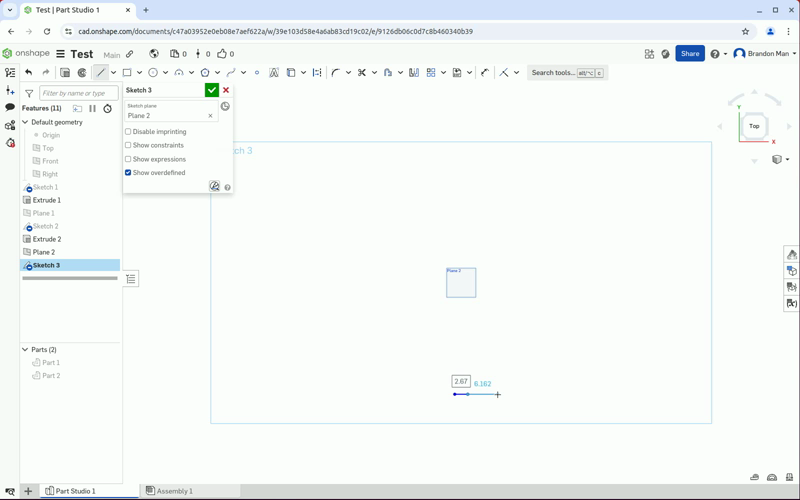
mouse_move(467, 387)
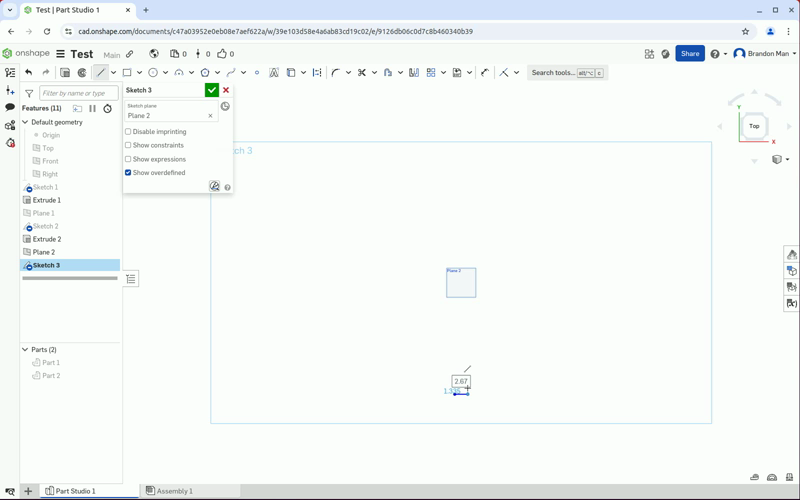
scroll(6)
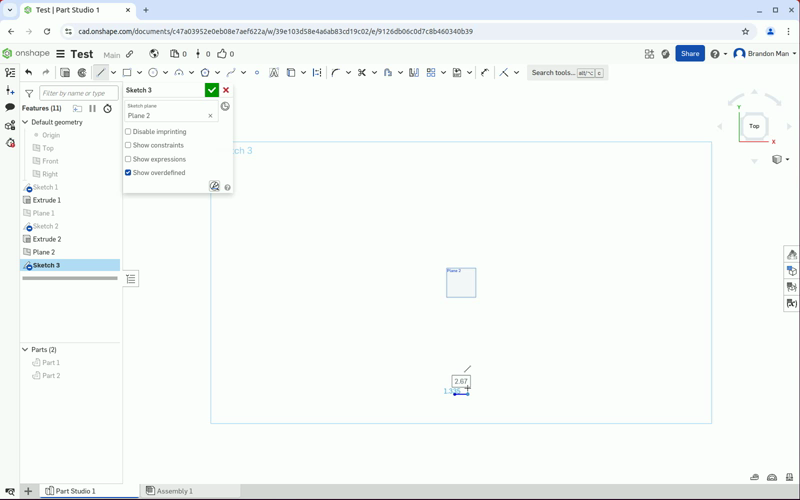
scroll(6)
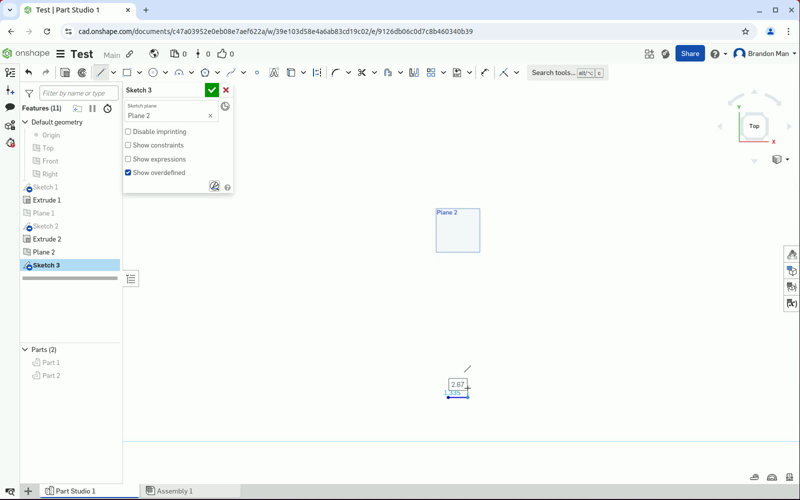
scroll(6)
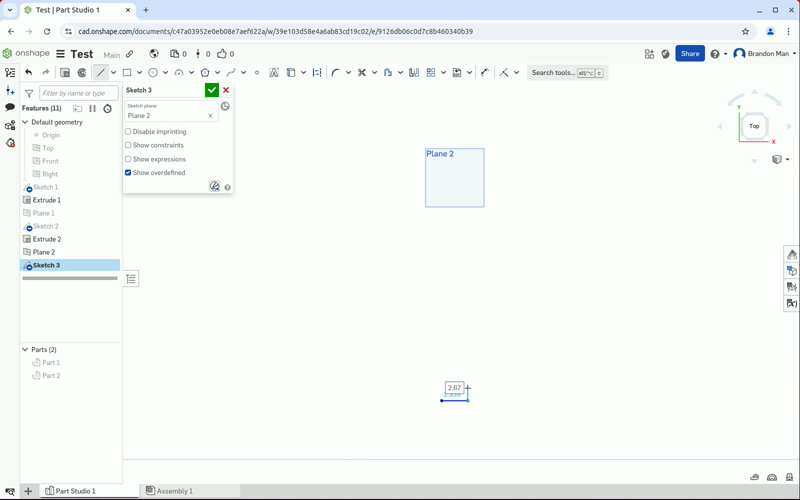
scroll(6)
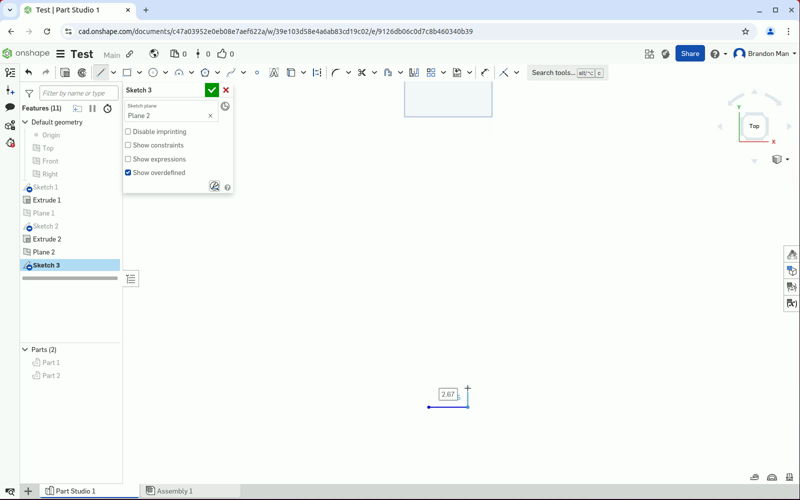
scroll(6)
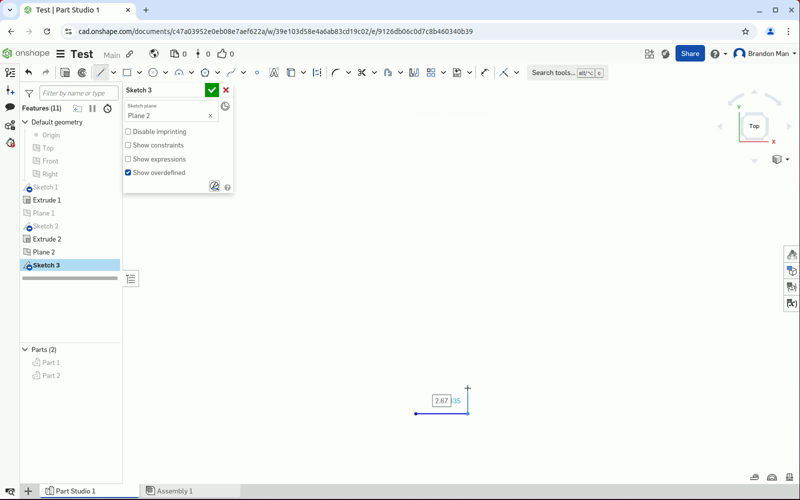
scroll(6)
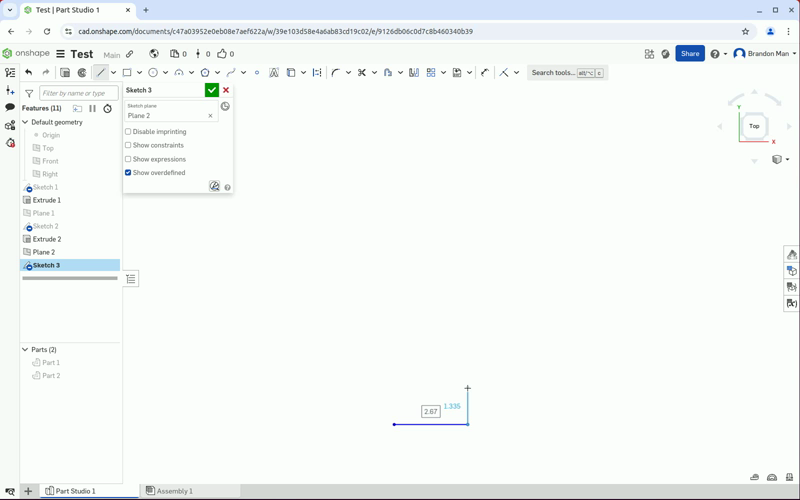
scroll(6)
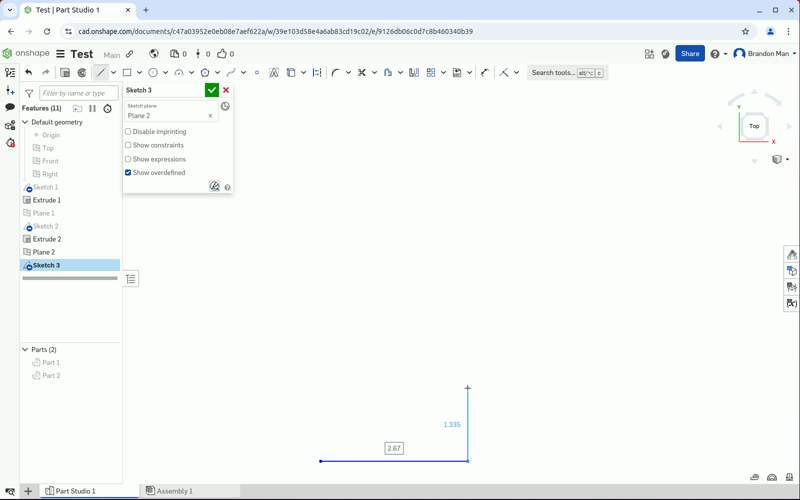
click(467, 387)
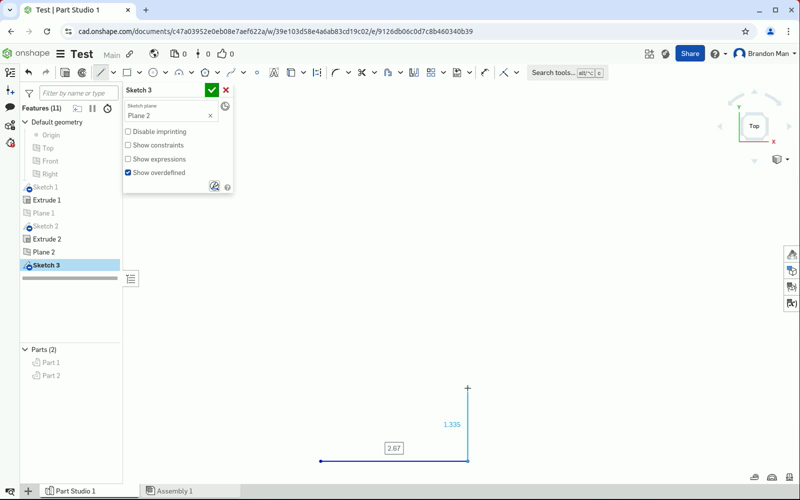
scroll(-6)
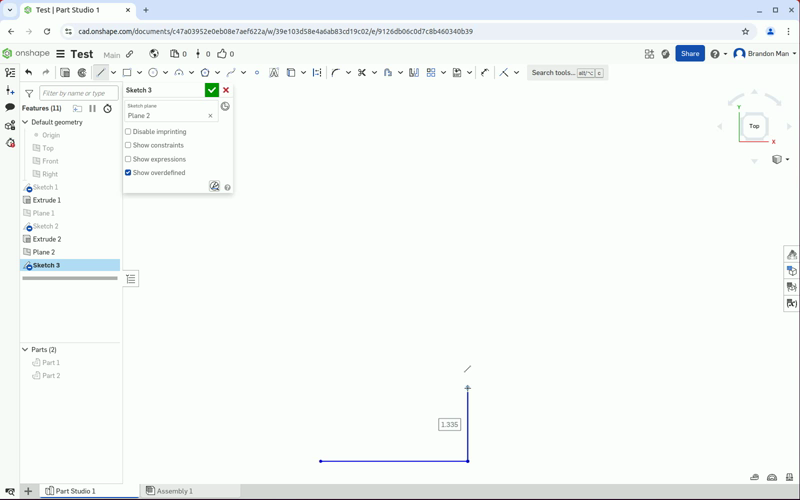
scroll(-6)
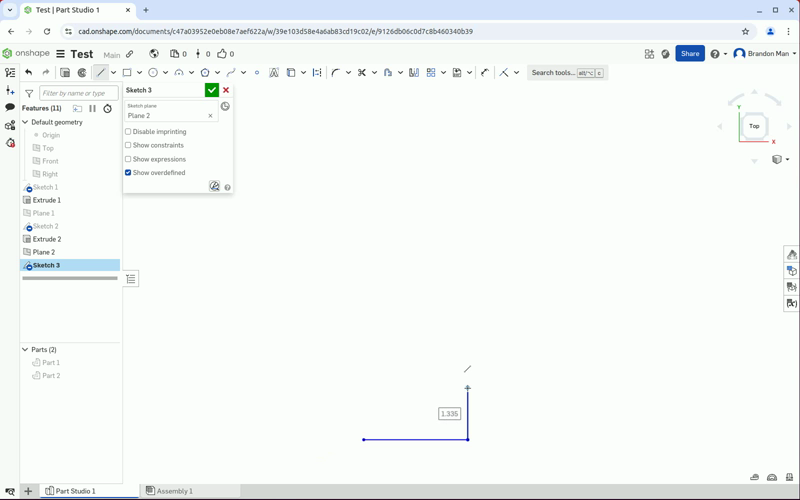
scroll(-6)
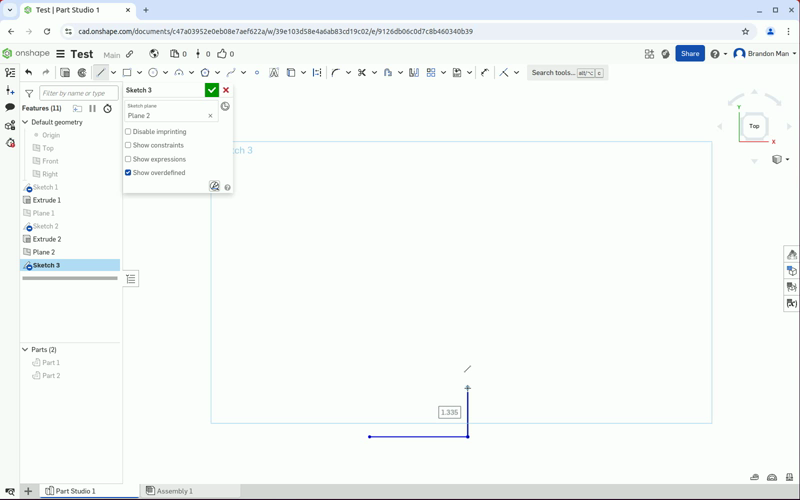
scroll(-6)
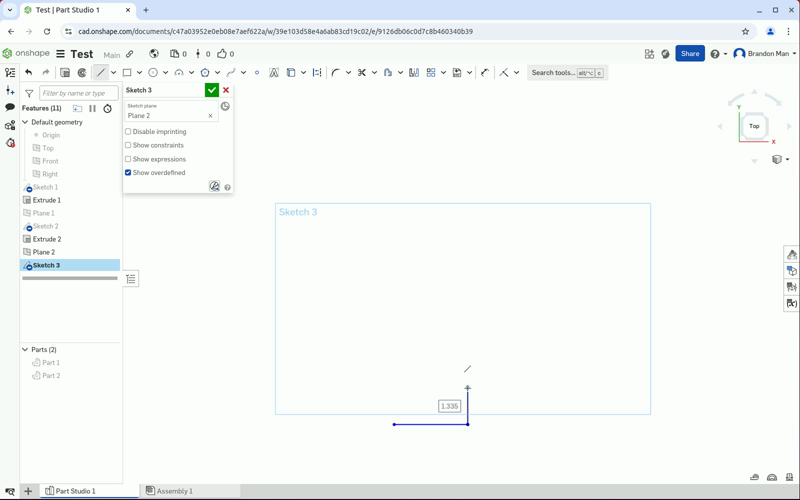
scroll(-6)
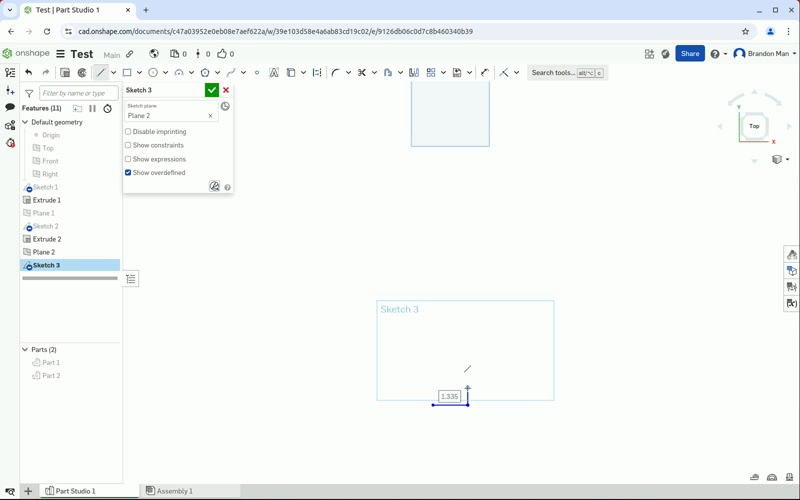
scroll(-6)
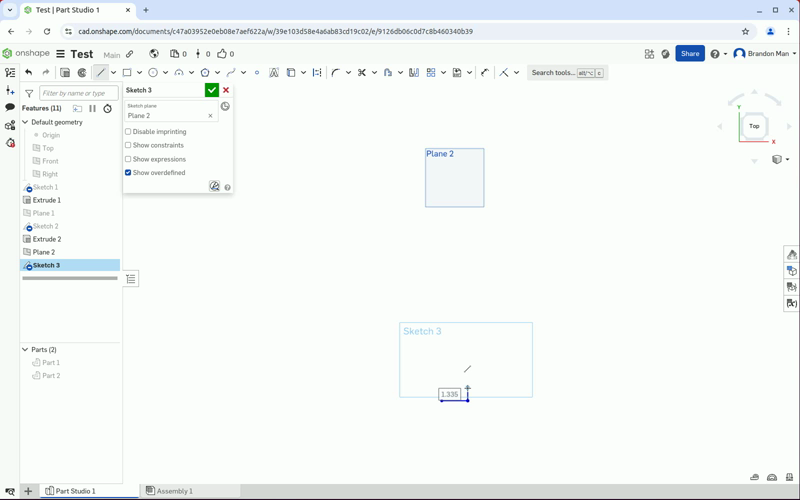
scroll(-6)
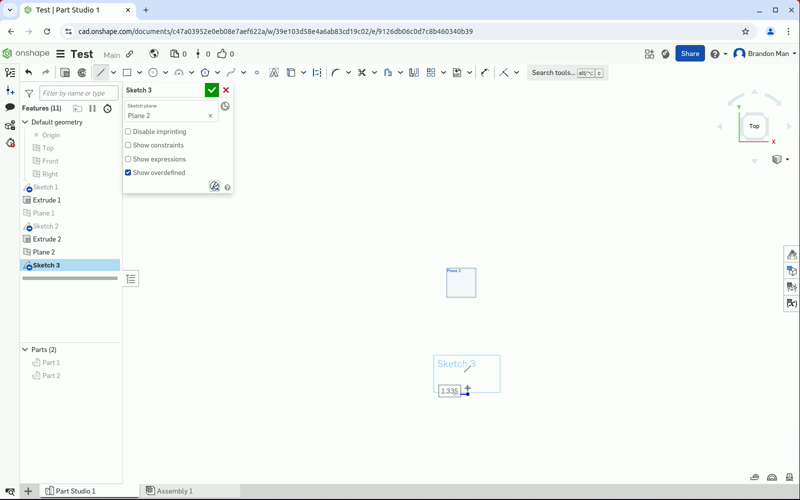
key_up(shift)
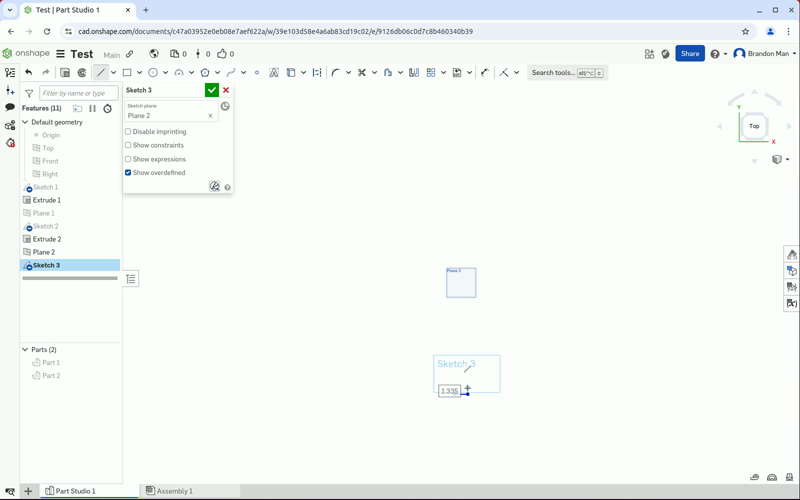
key_down(shift)
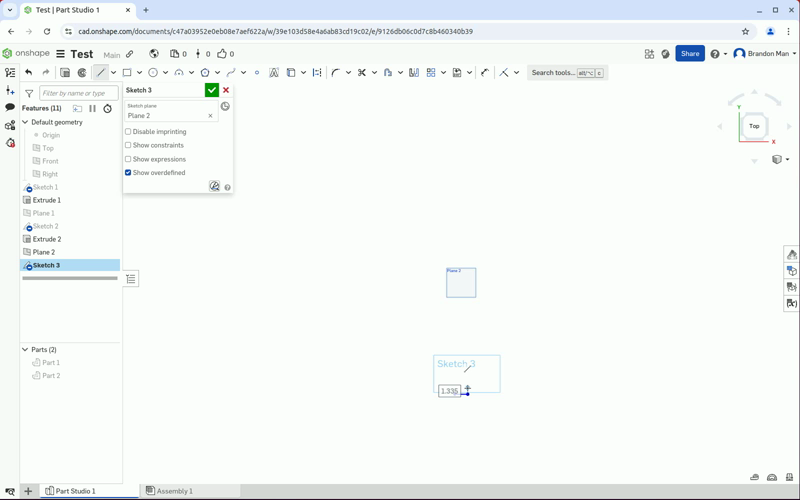
mouse_move(497, 387)
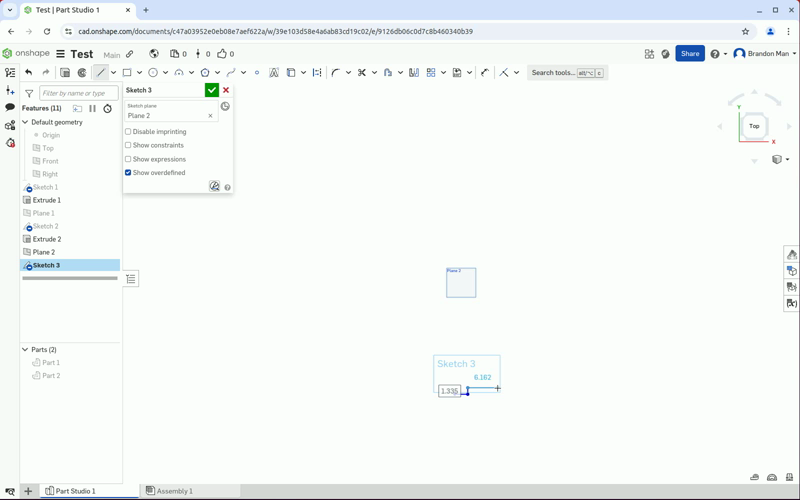
mouse_move(454, 387)
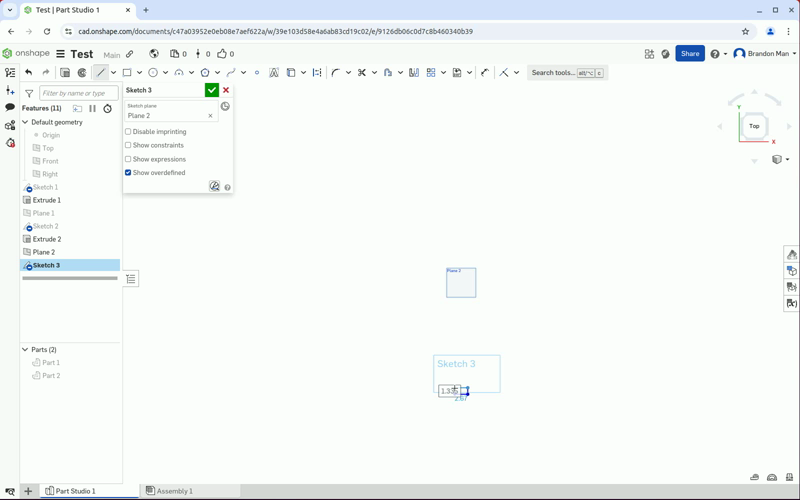
click(454, 387)
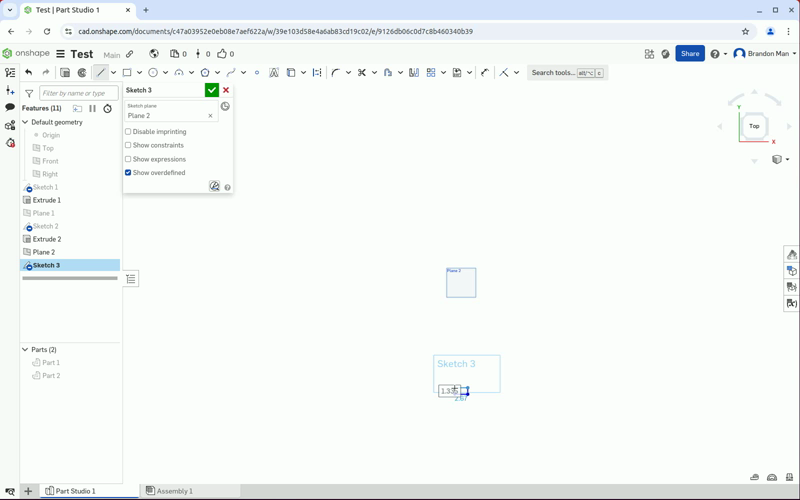
key_up(shift)
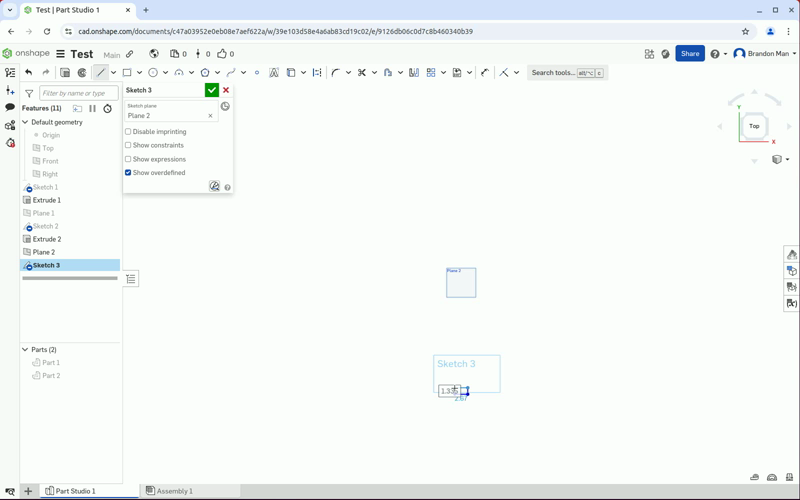
mouse_move(484, 387)
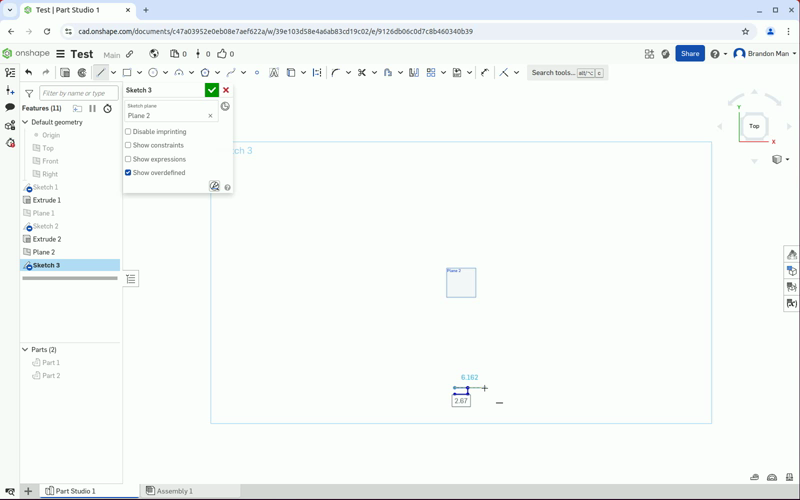
key_down(shift)
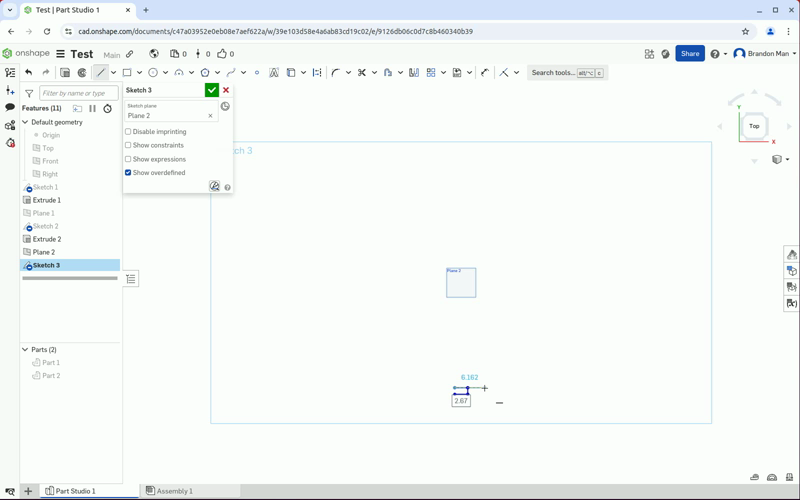
mouse_move(454, 394)
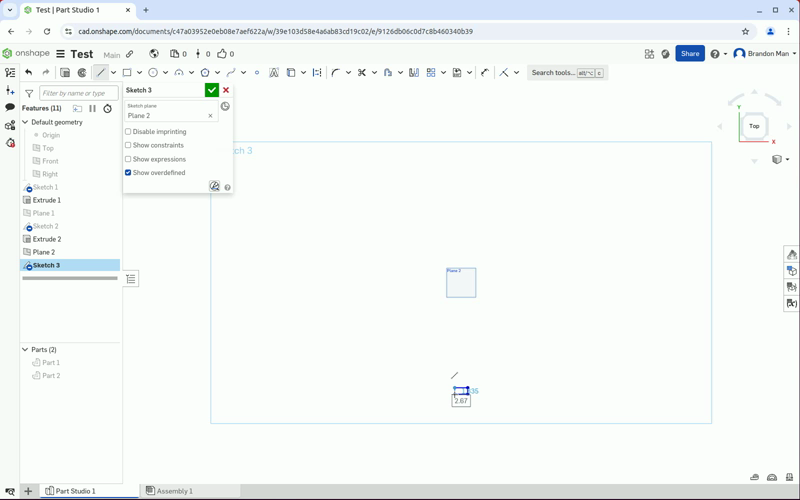
scroll(6)
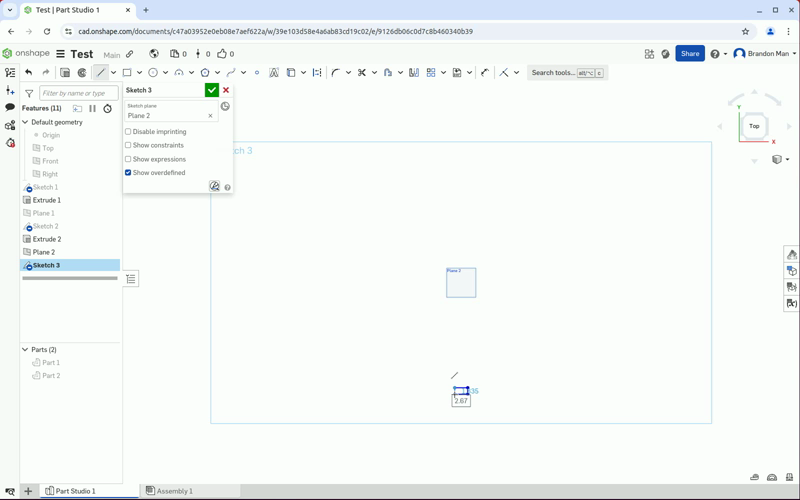
scroll(6)
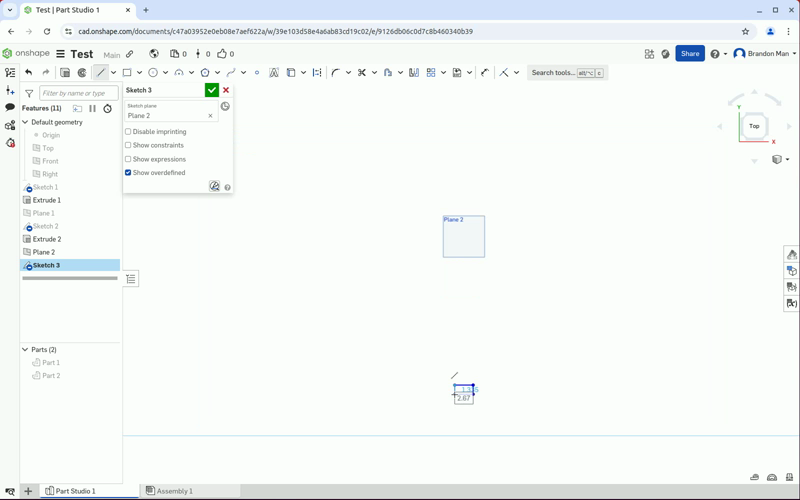
scroll(6)
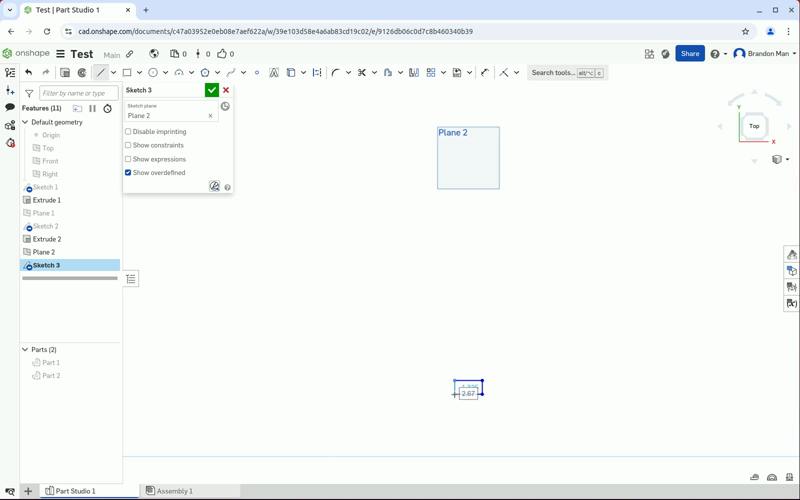
scroll(6)
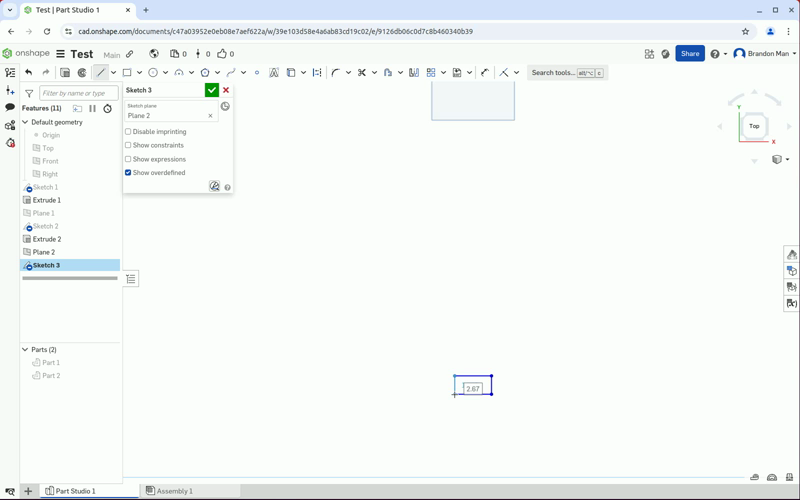
scroll(6)
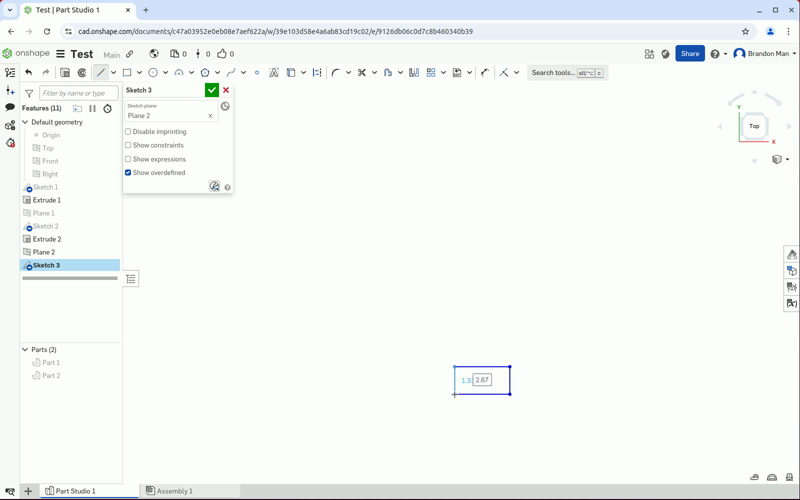
scroll(6)
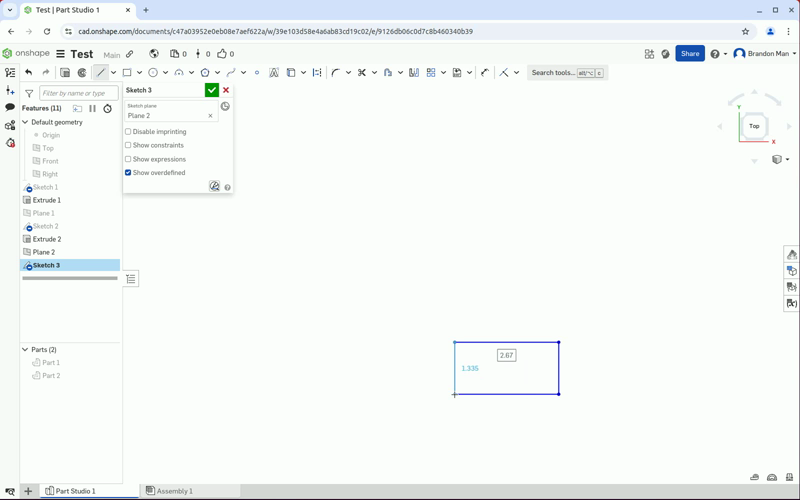
scroll(6)
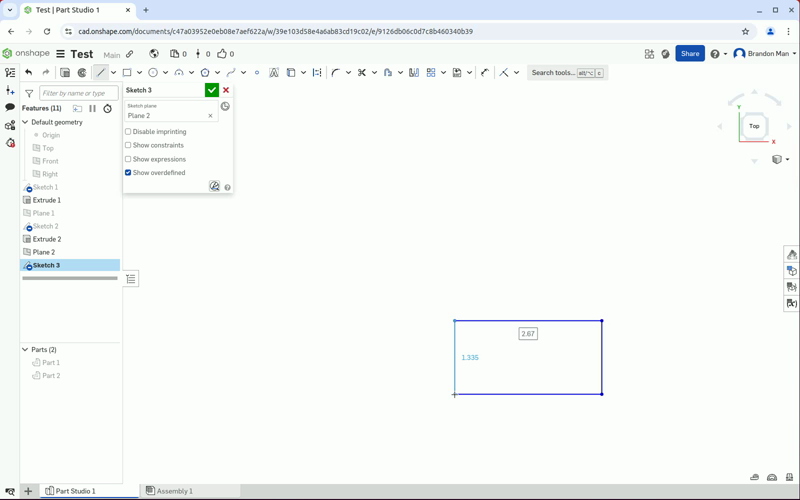
key_up(shift)
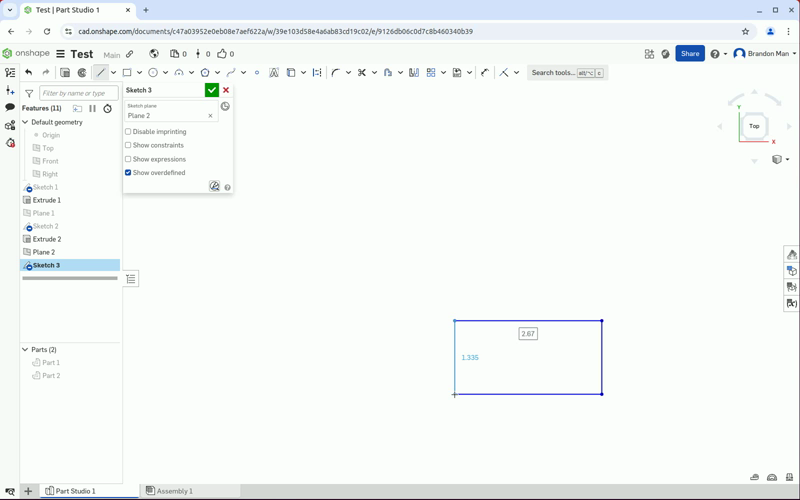
click(454, 394)
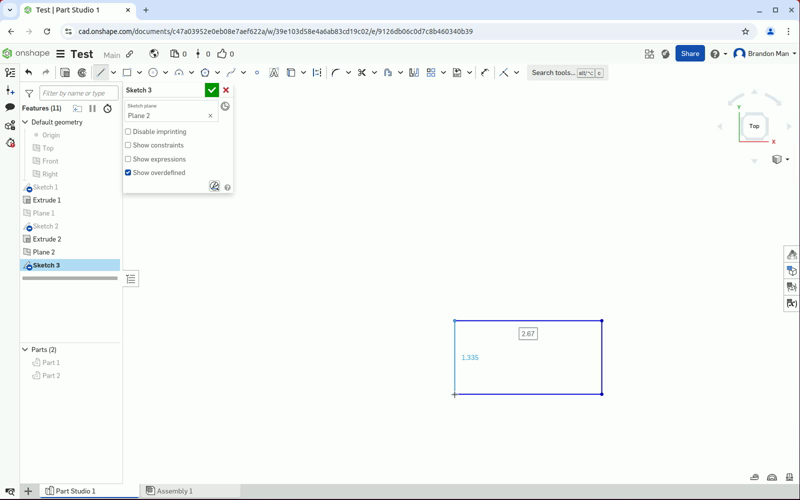
scroll(-6)
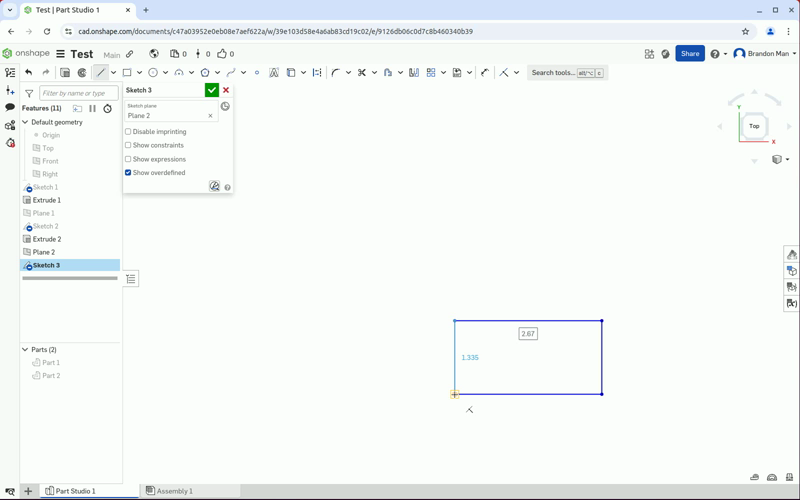
scroll(-6)
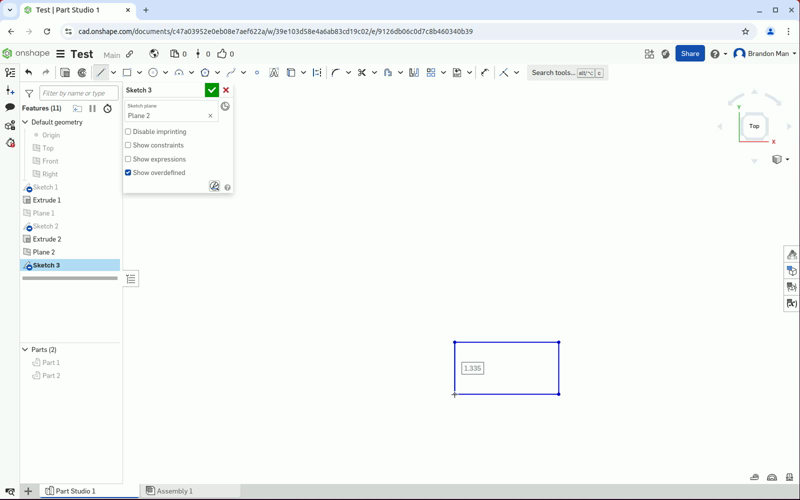
scroll(-6)
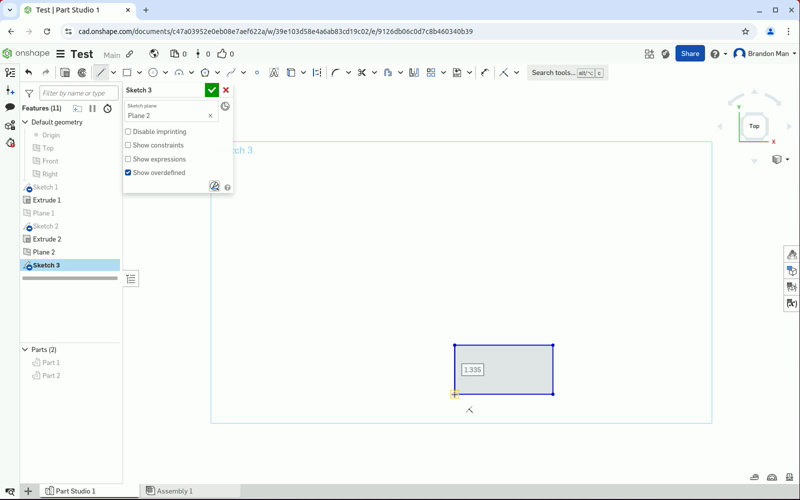
scroll(-6)
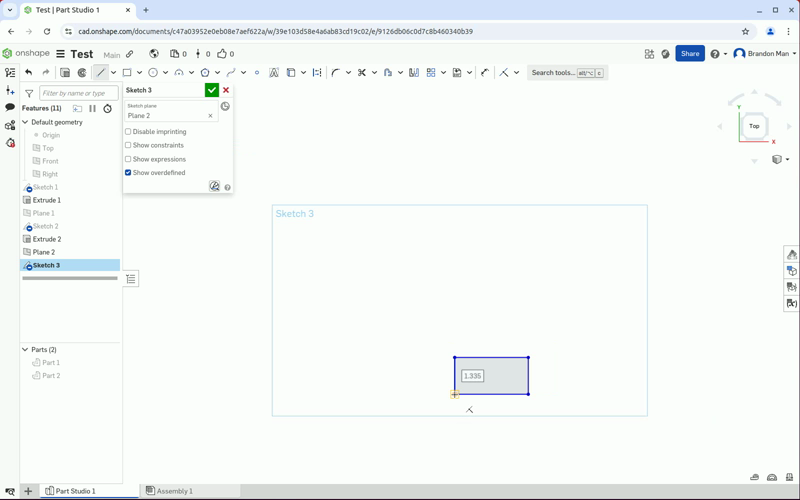
scroll(-6)
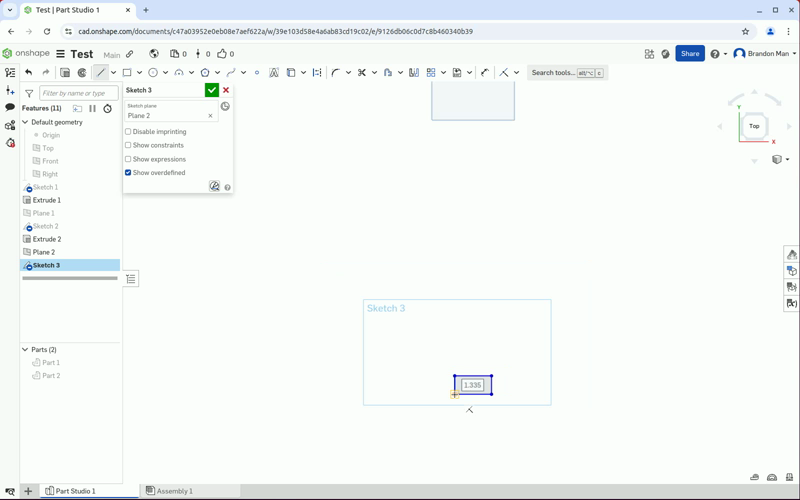
scroll(-6)
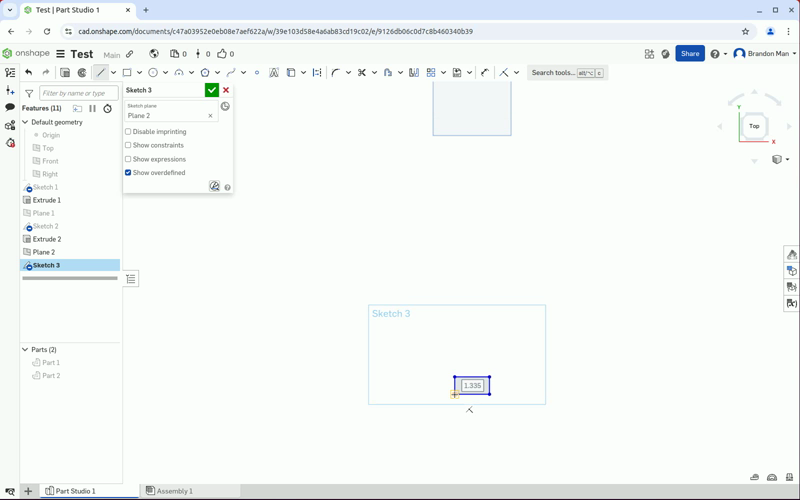
scroll(-6)
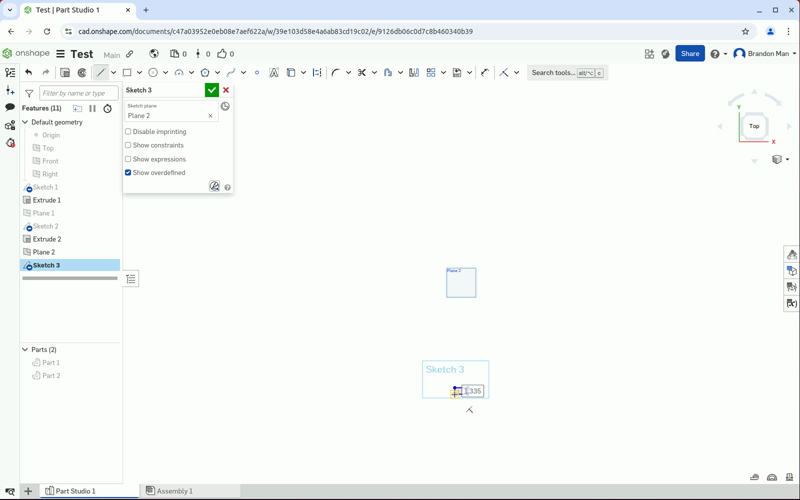
key(esc)
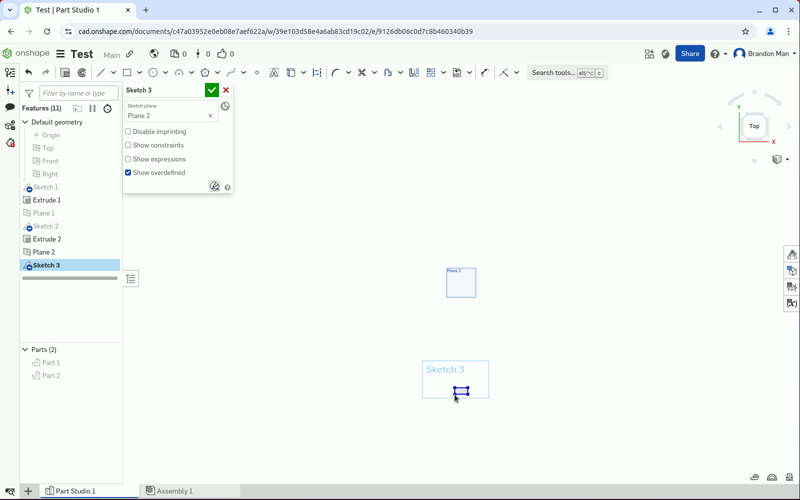
mouse_move(467, 388)
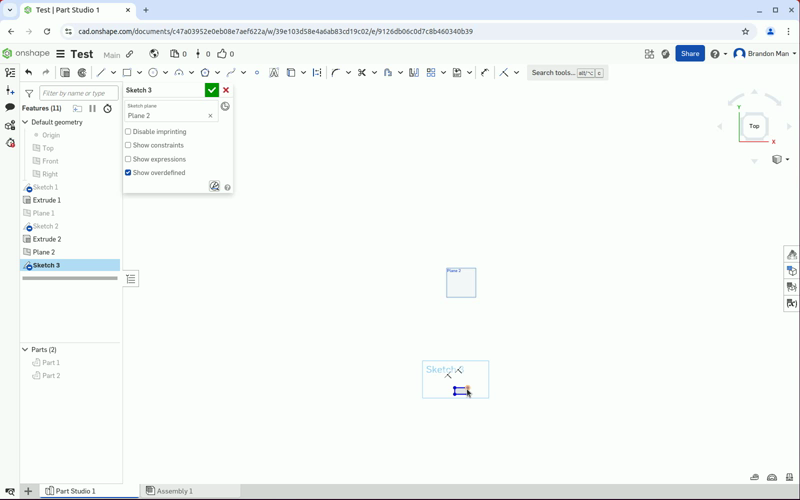
scroll(6)
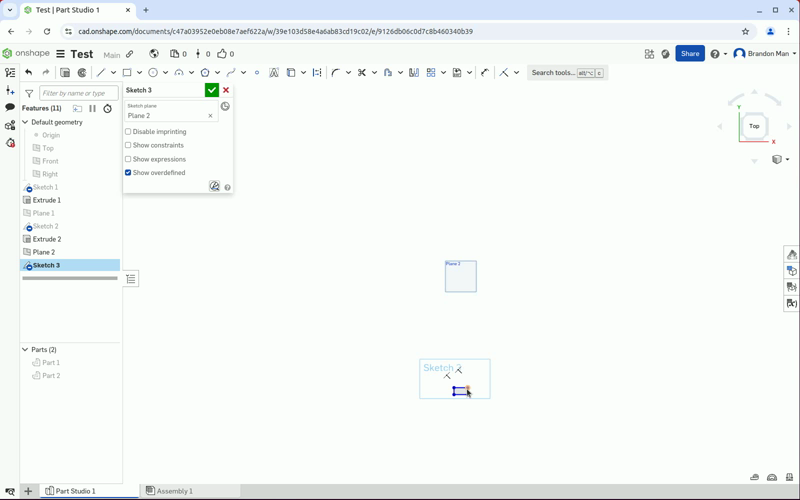
scroll(6)
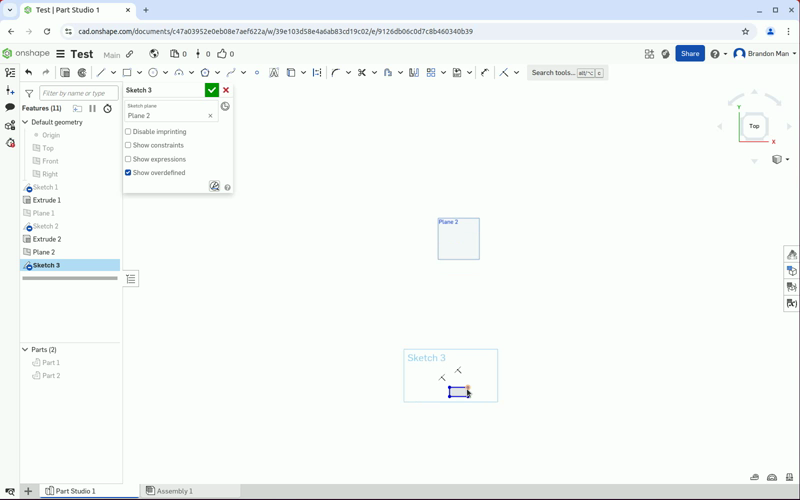
scroll(6)
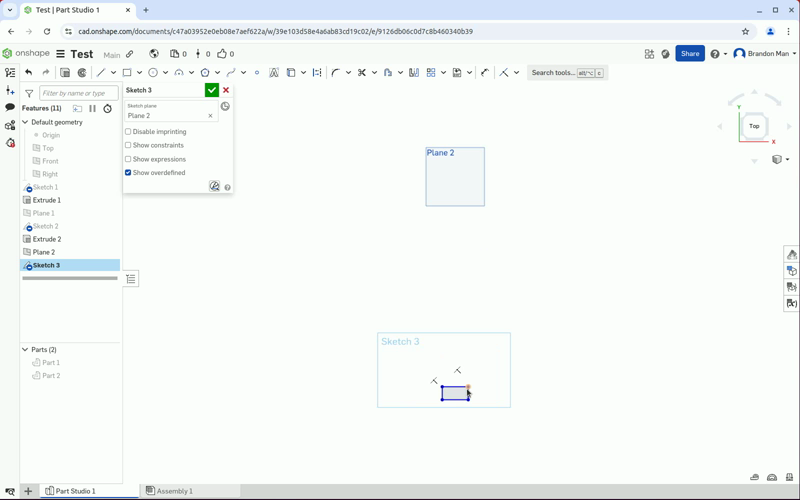
scroll(6)
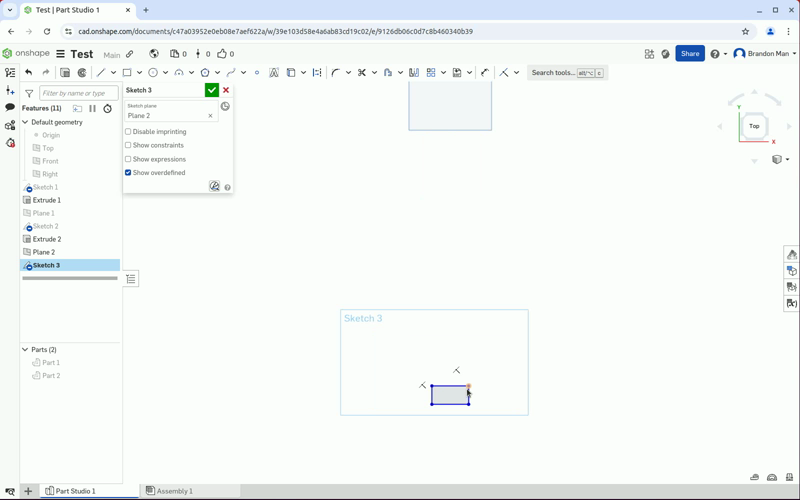
scroll(6)
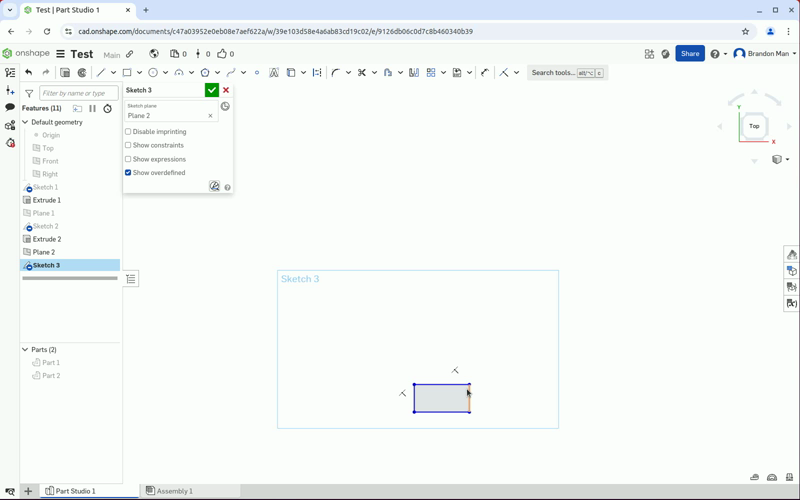
scroll(6)
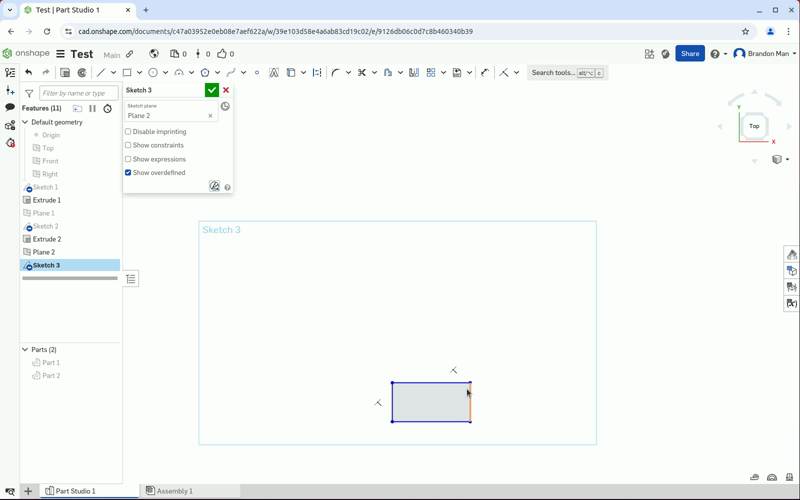
scroll(6)
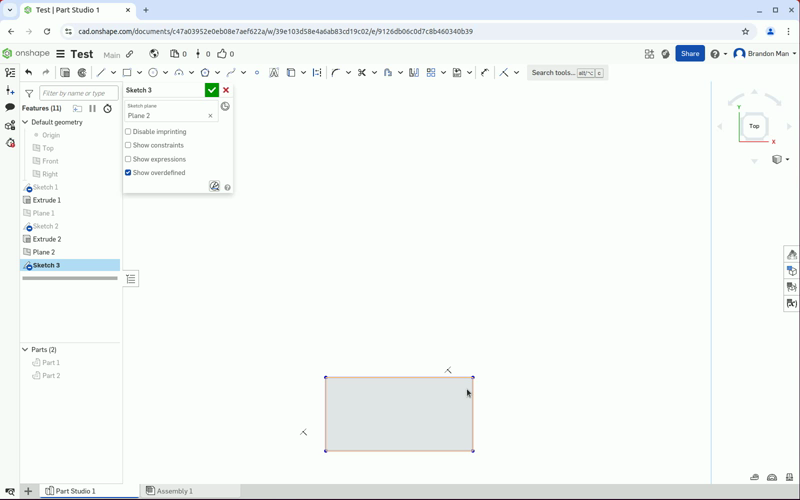
click(467, 388)
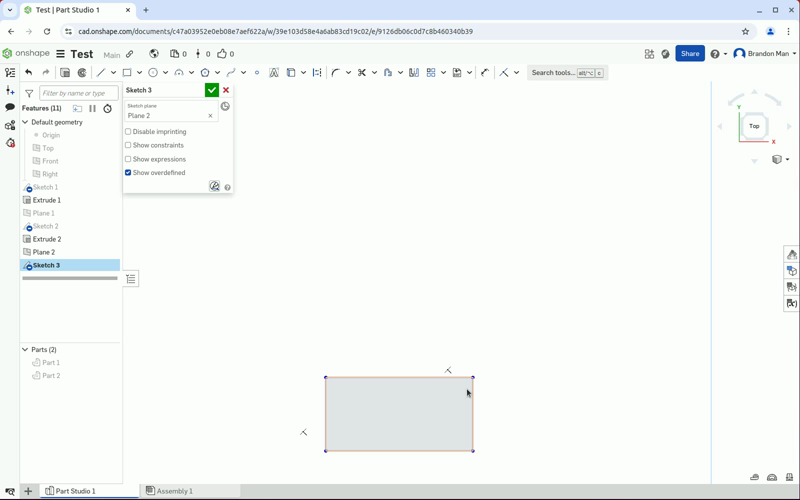
scroll(-6)
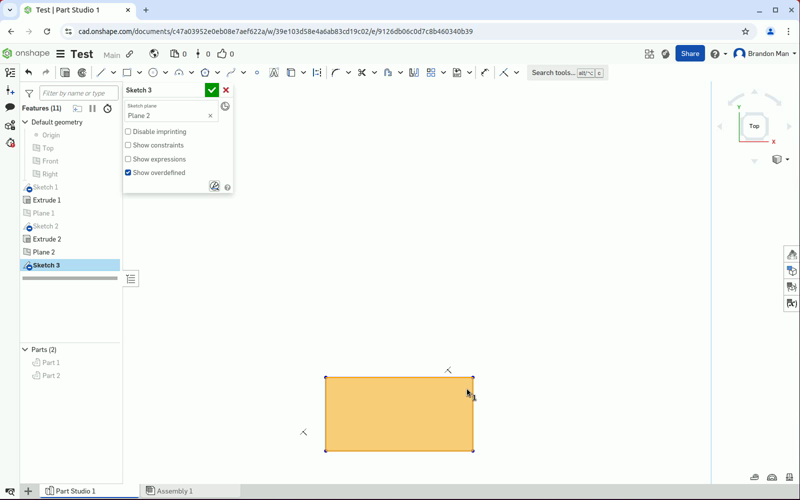
scroll(-6)
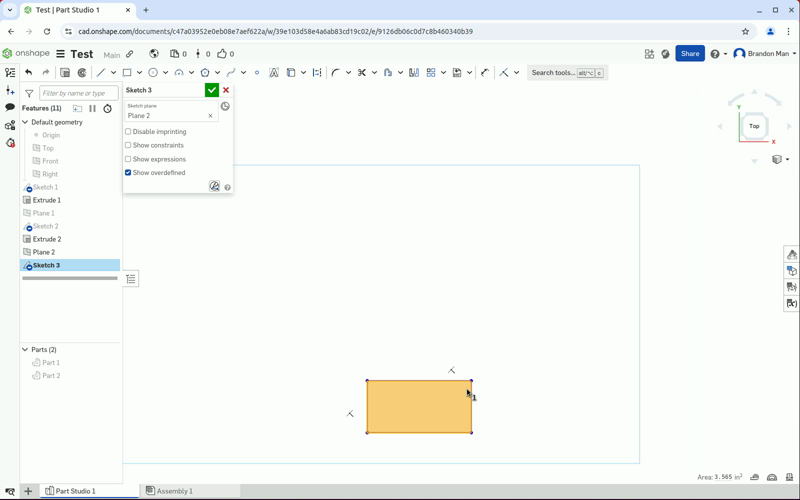
scroll(-6)
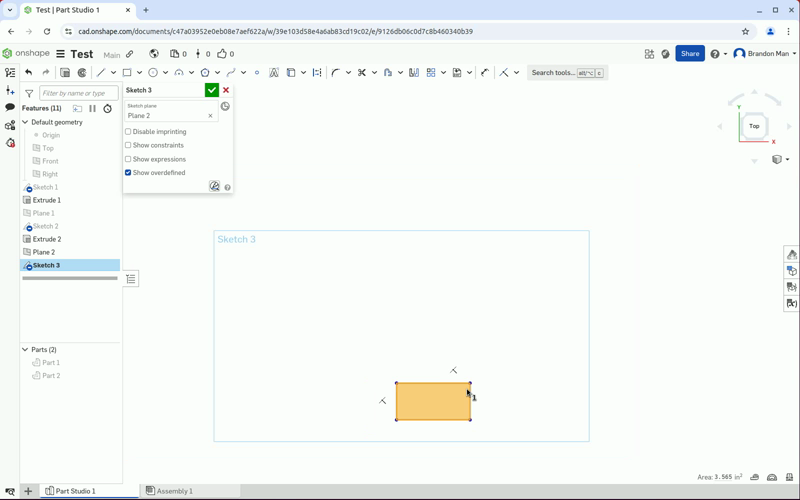
scroll(-6)
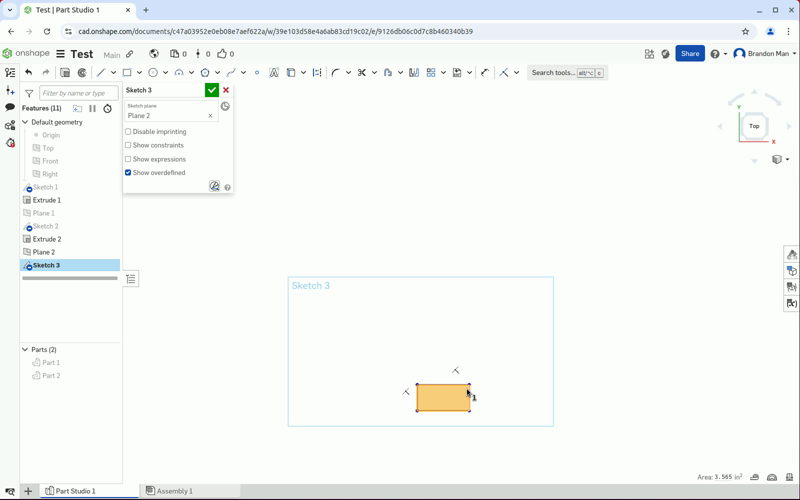
scroll(-6)
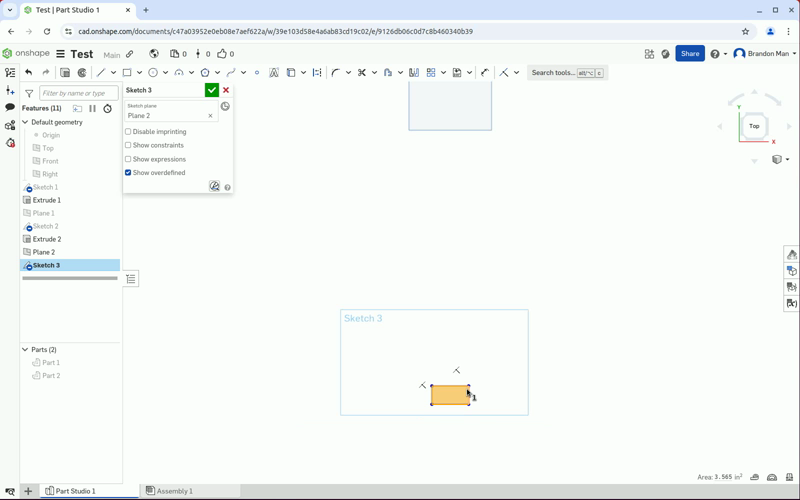
scroll(-6)
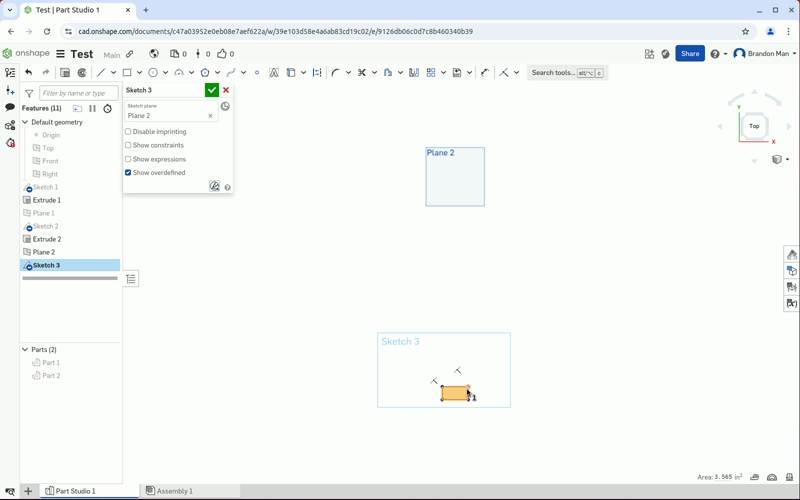
scroll(-6)
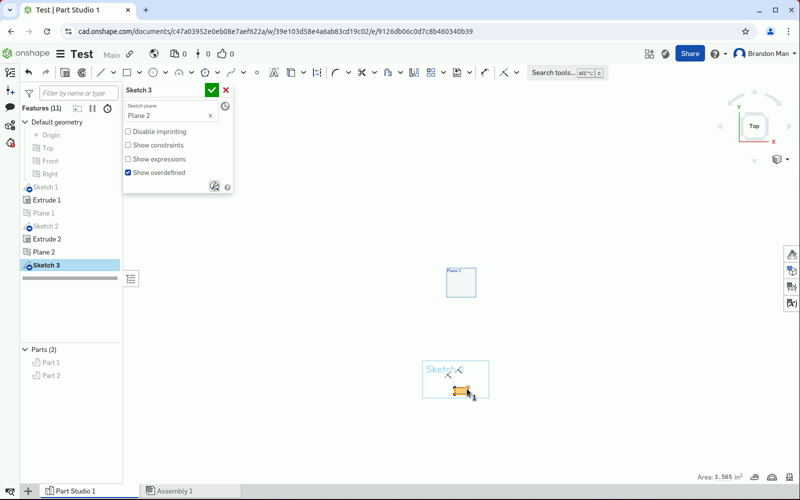
mouse_move(73, 352)
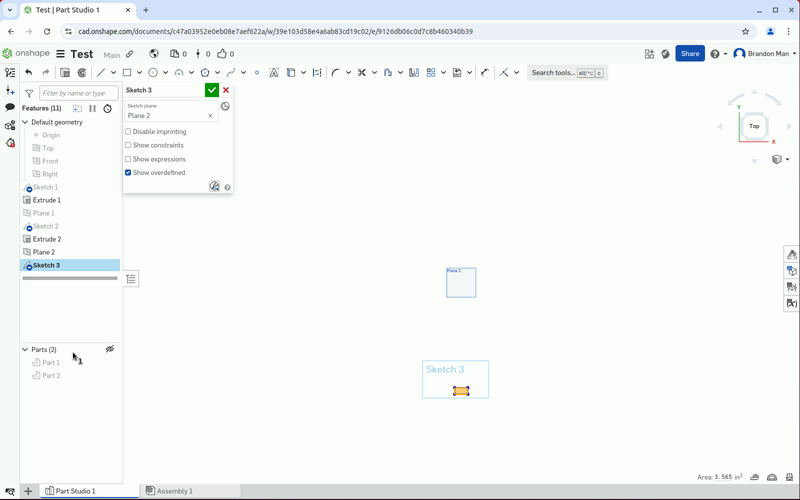
key(shift+y)
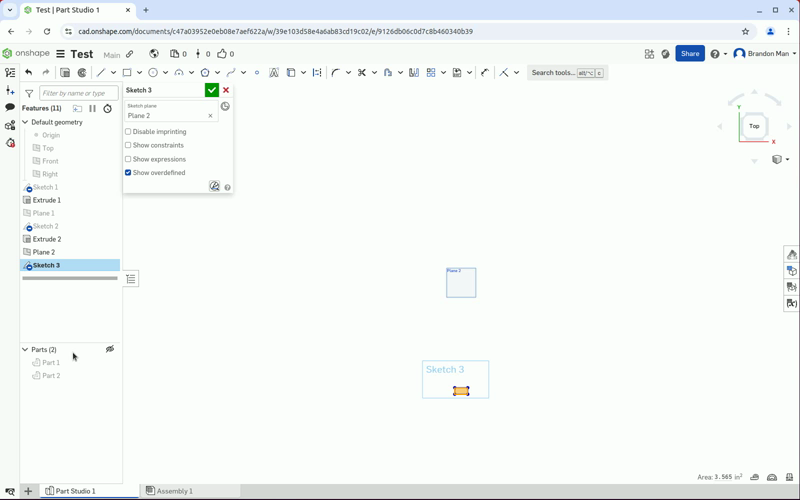
key(shift+e)
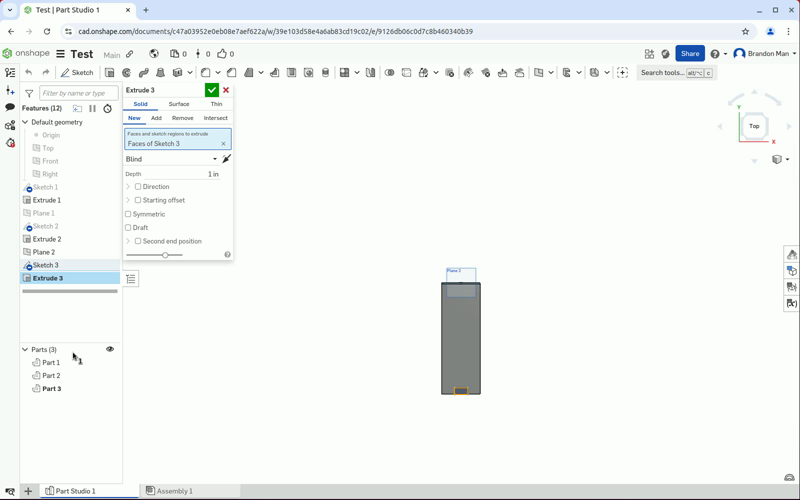
mouse_move(143, 106)
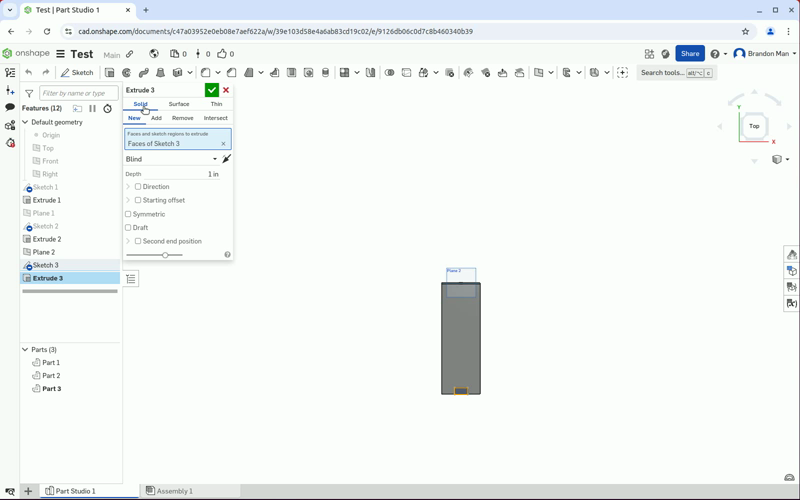
click(143, 106)
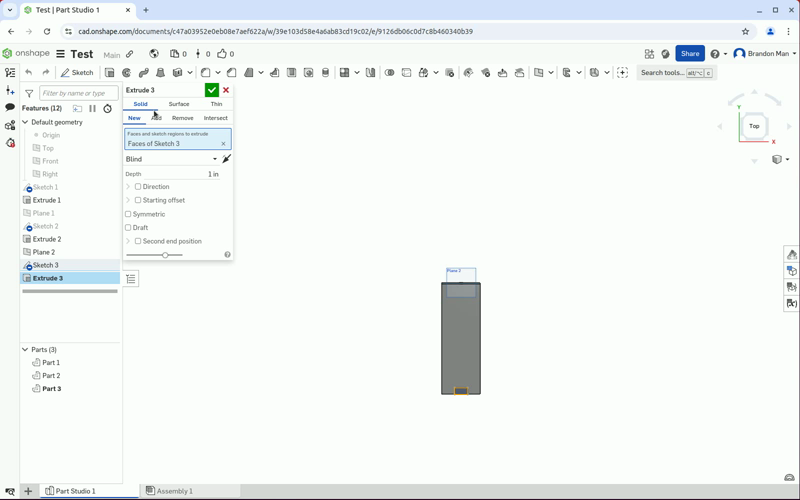
mouse_move(186, 120)
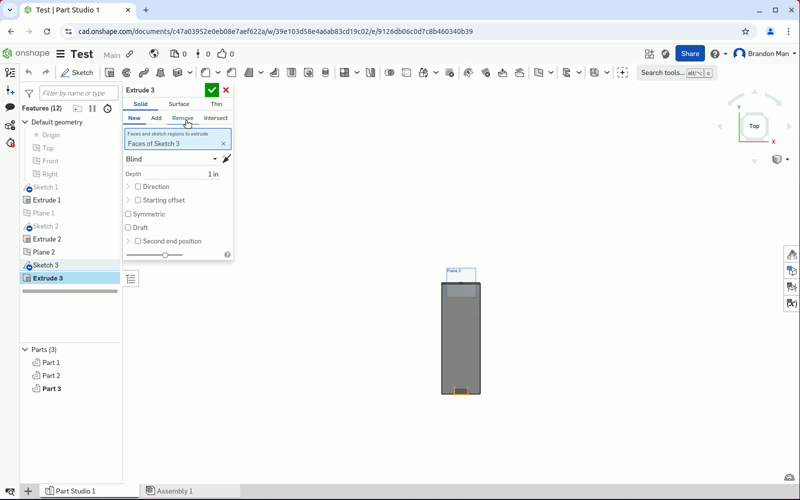
click(186, 120)
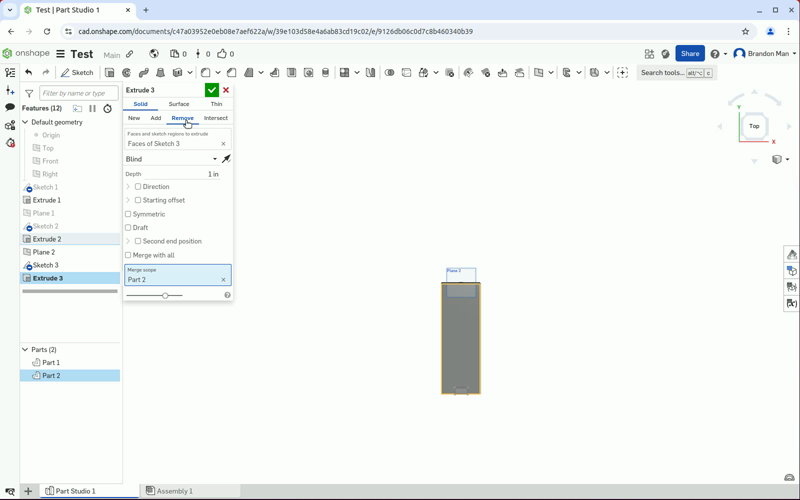
key(tab, 4)
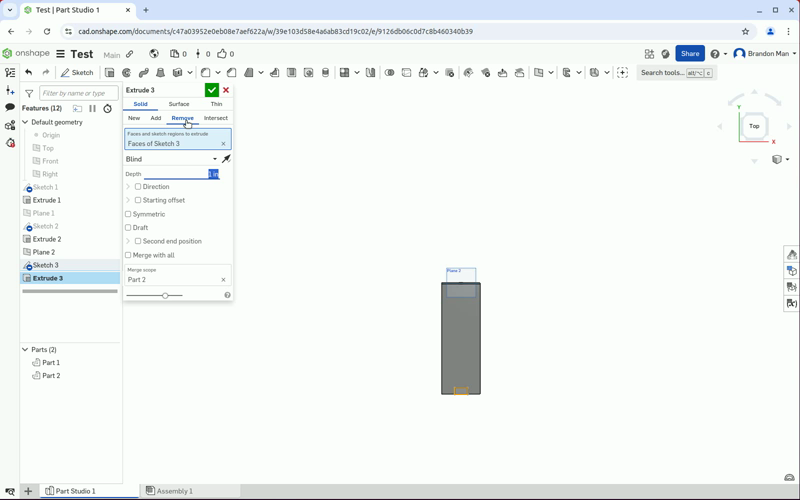
text(5.055)
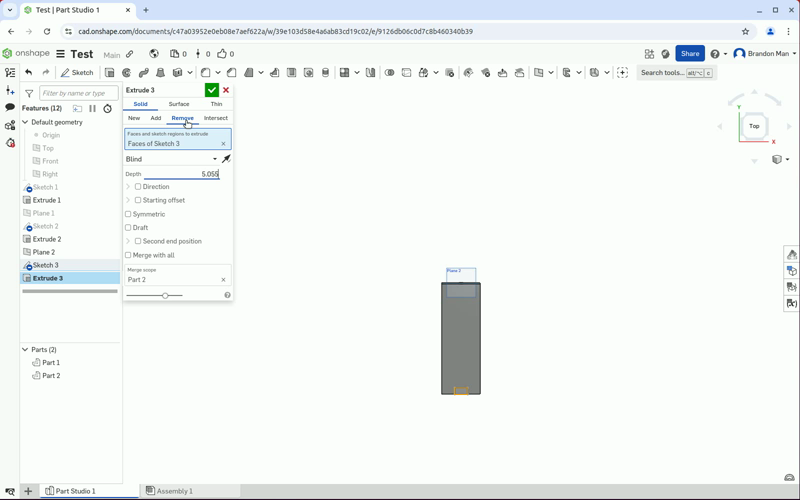
key(tab, 6)
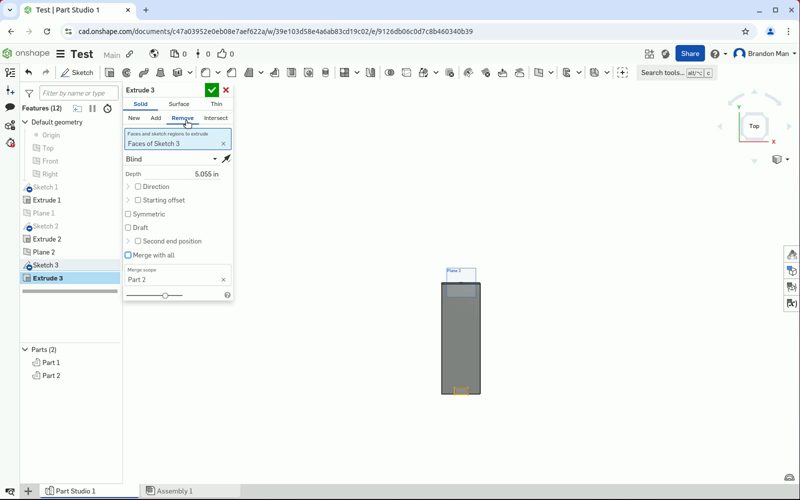
key(space)
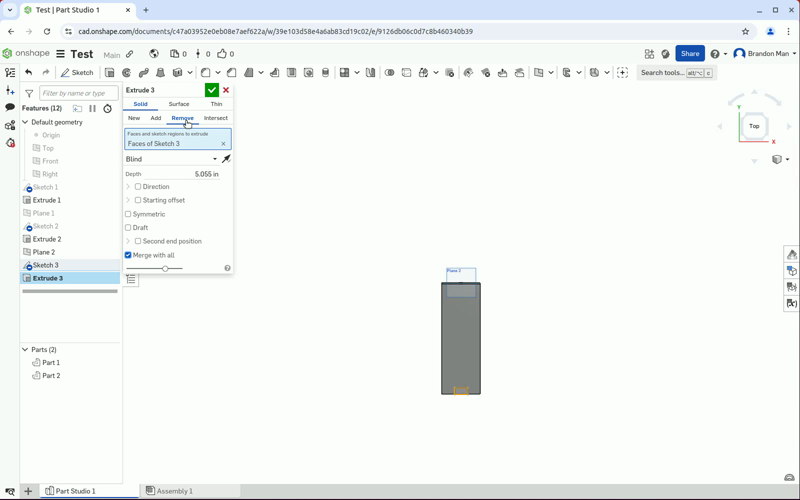
key(enter)
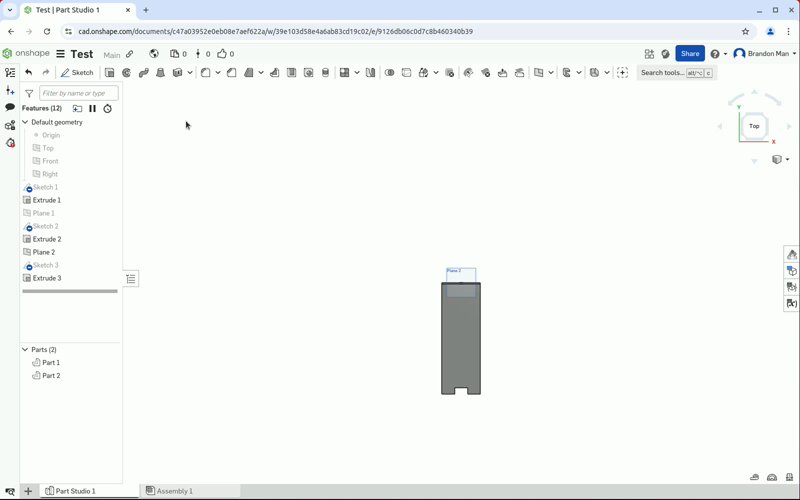
key(shift+h)
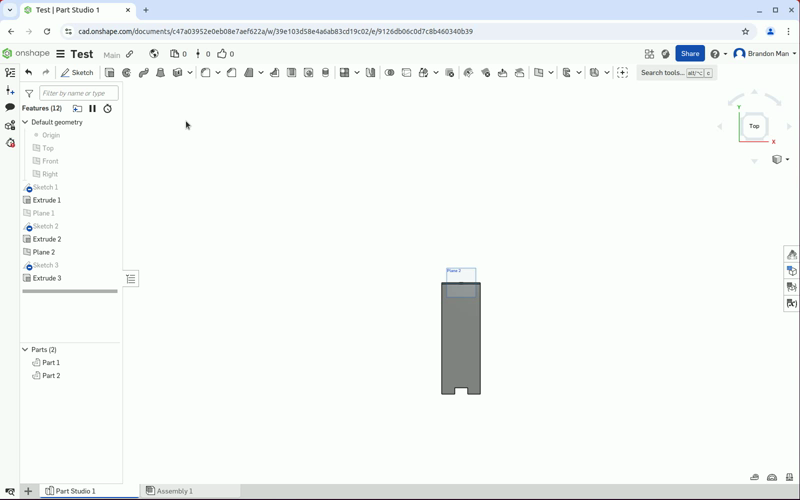
key(shift+h)
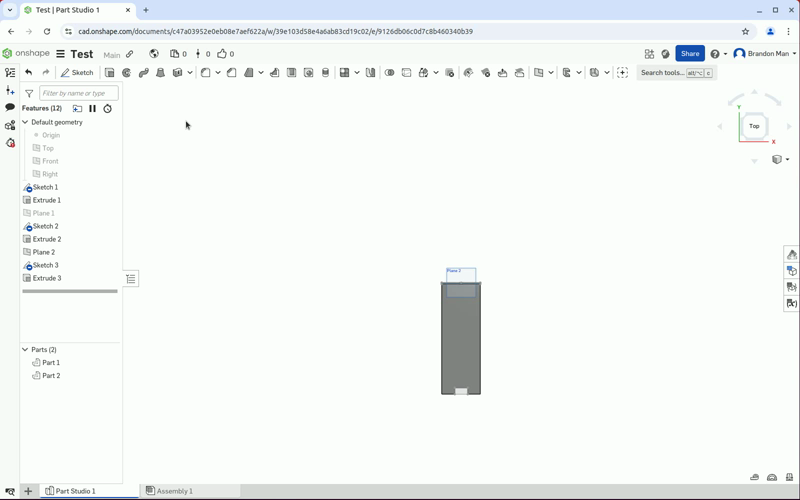
key(shift+7)
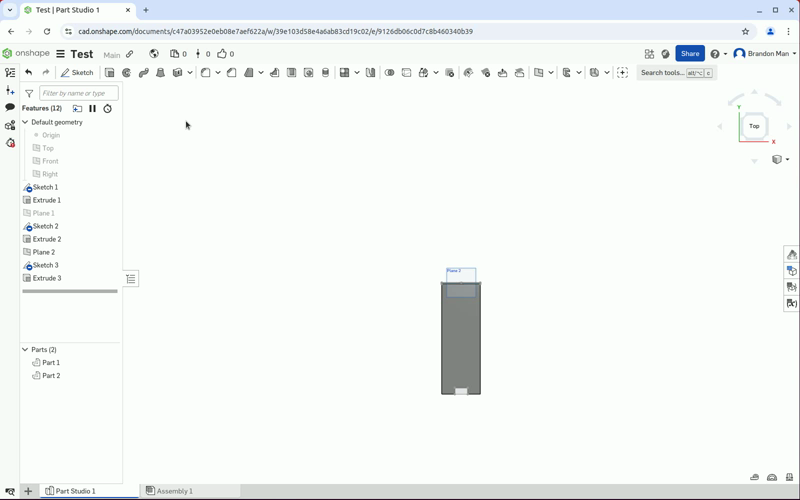
key(up, 3)
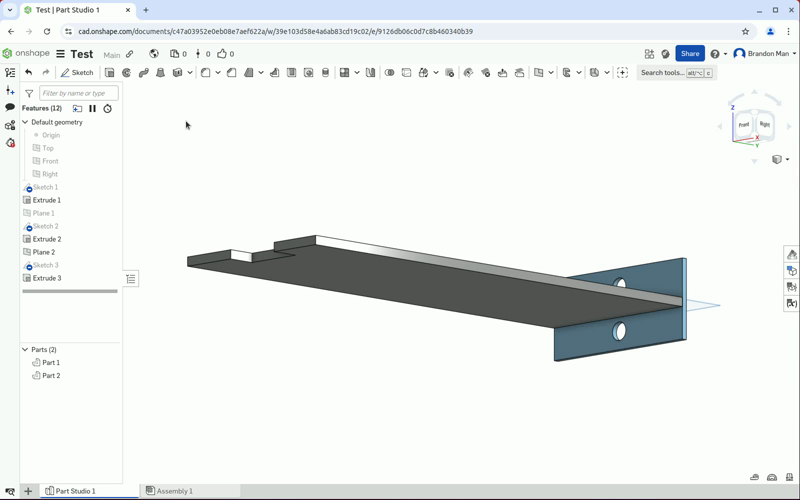
key(left, 3)
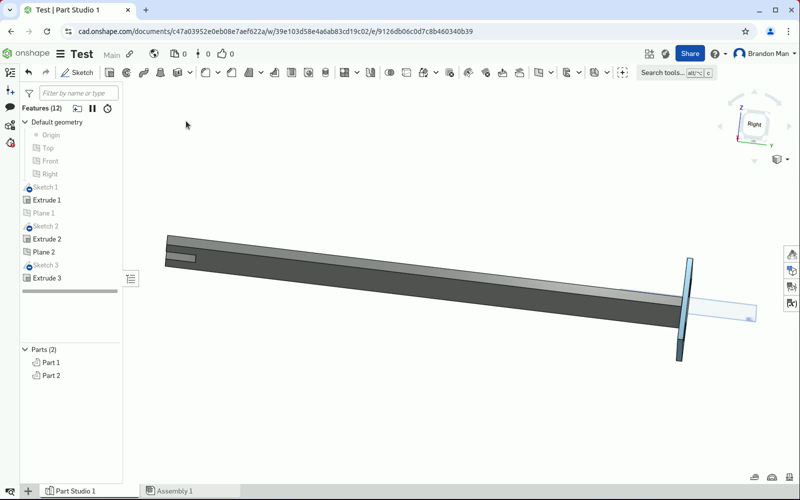
key(right, 3)
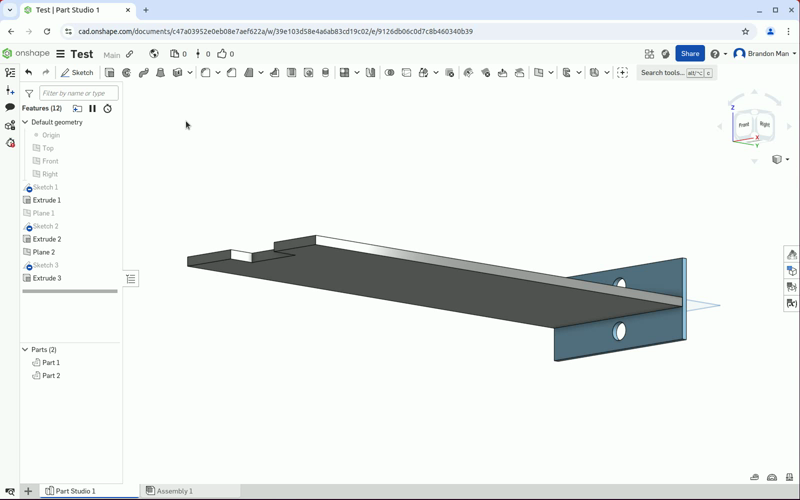
key(down, 3)
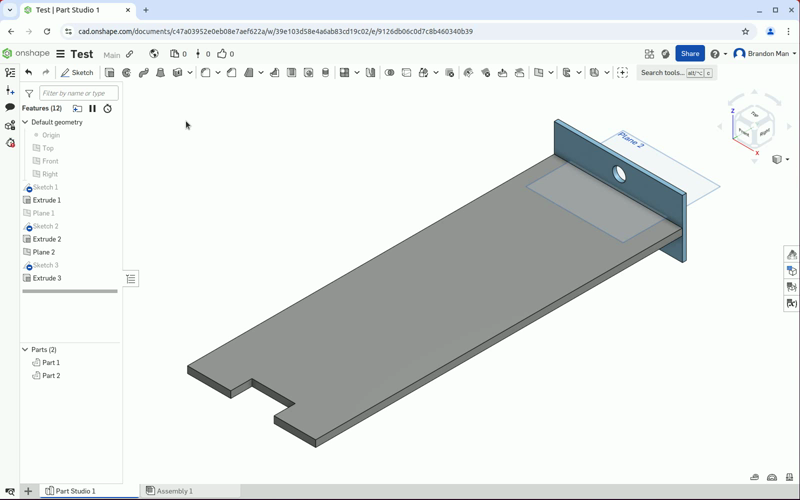
mouse_move(73, 189)
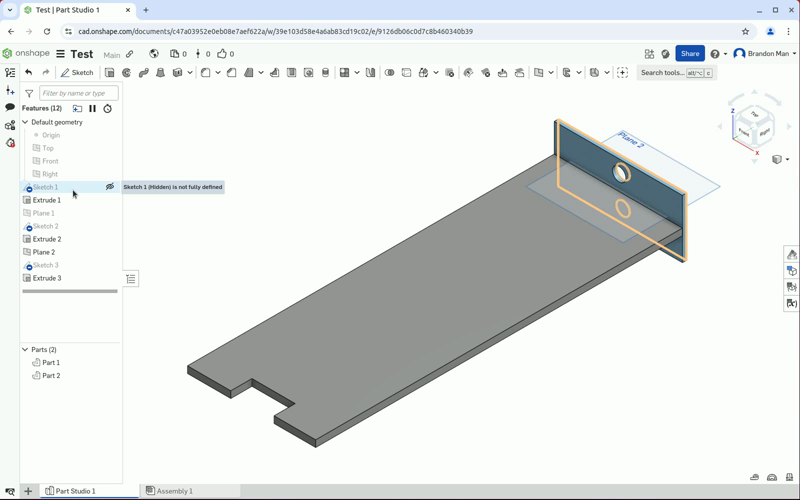
click(73, 189)